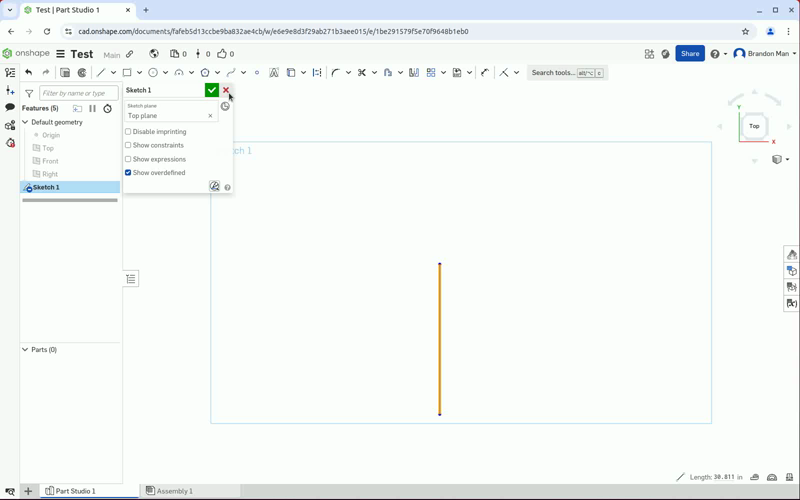
key(shift+h)
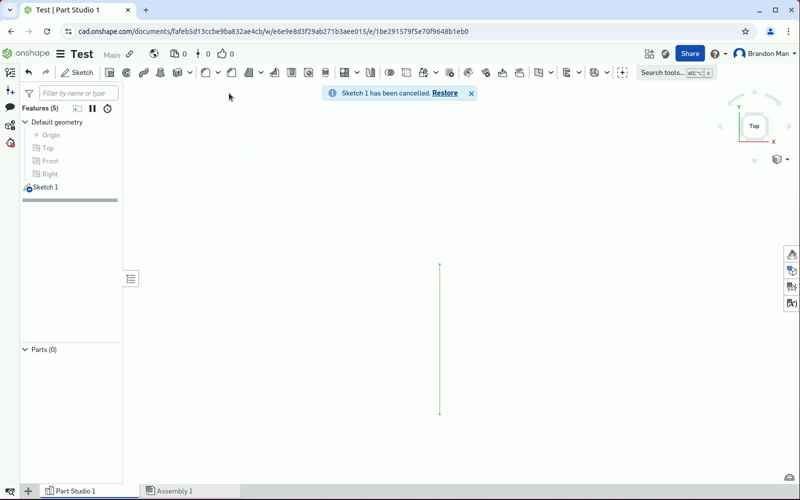
key(shift+s)
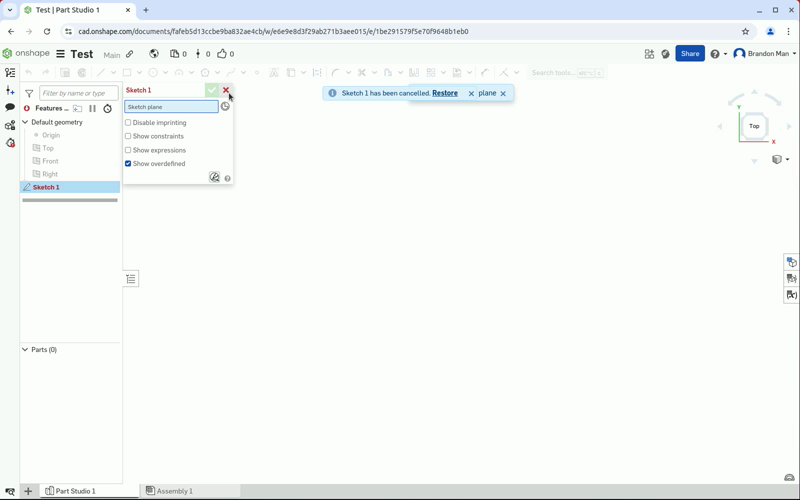
mouse_move(73, 150)
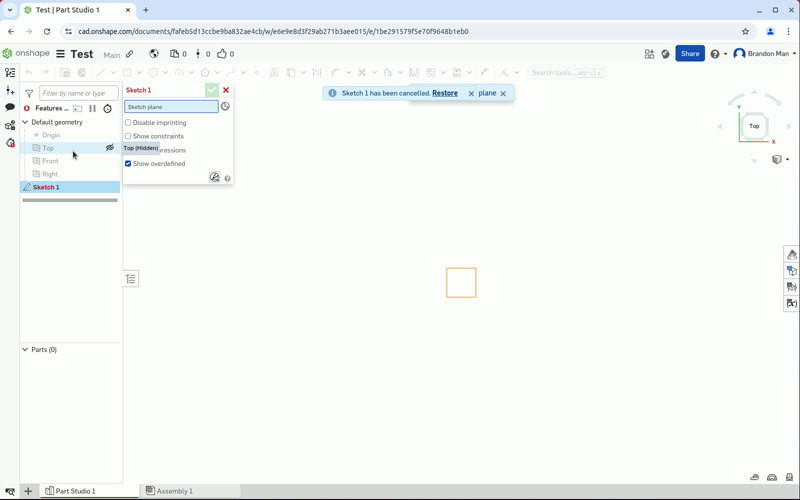
click(73, 150)
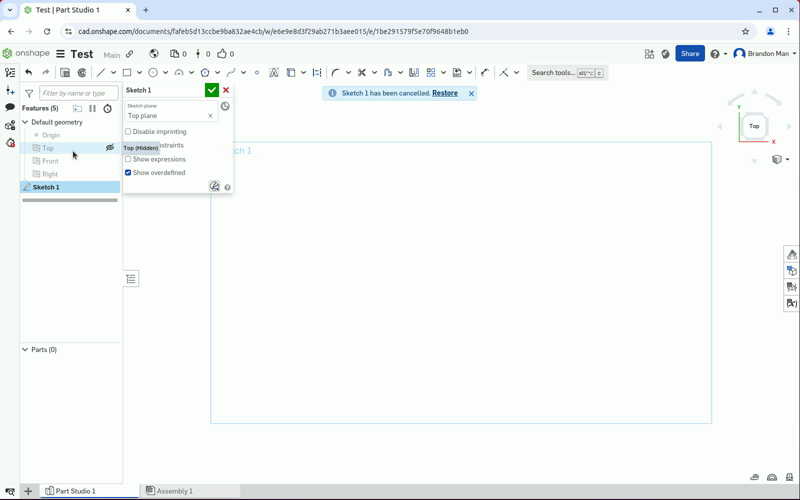
mouse_move(73, 352)
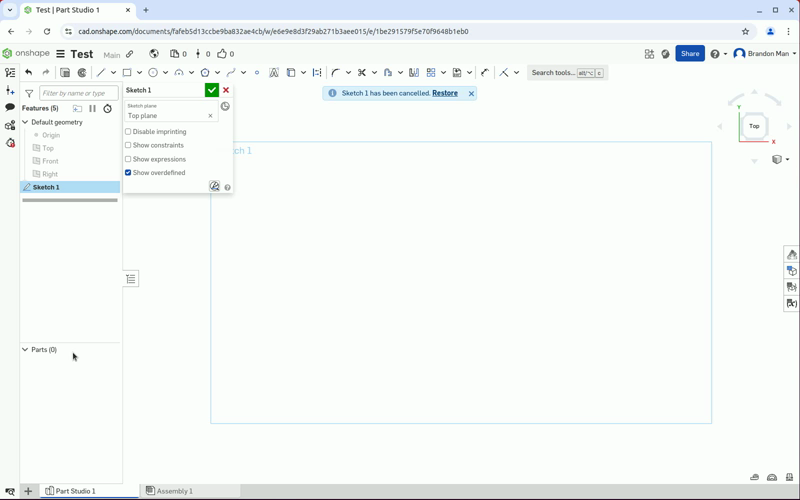
key(y)
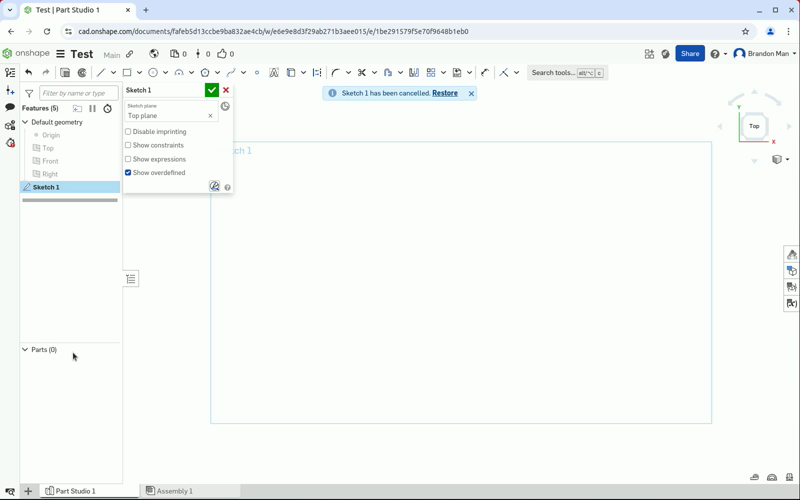
key(l)
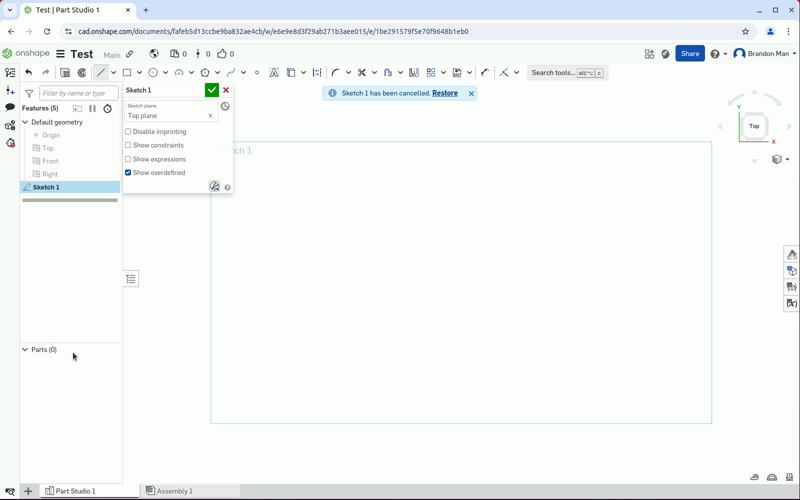
key_down(shift)
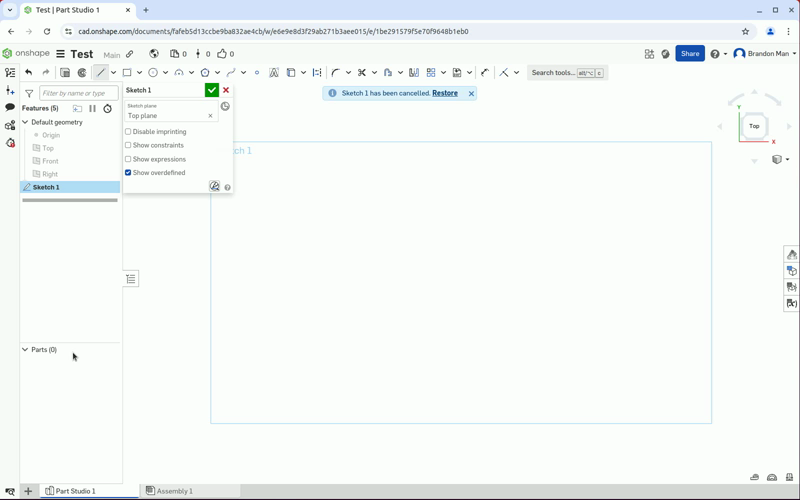
mouse_move(438, 372)
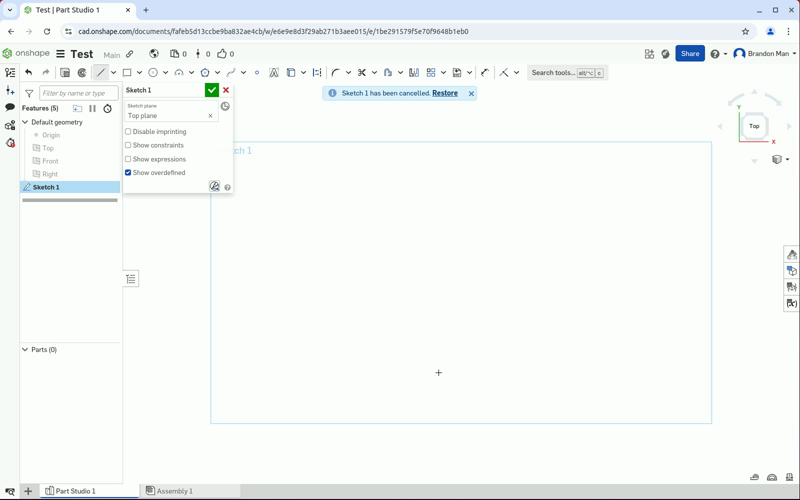
click(438, 372)
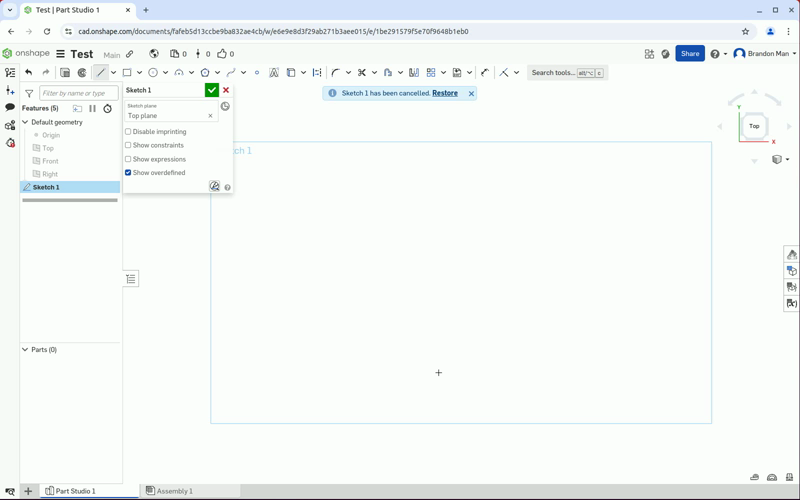
key_up(shift)
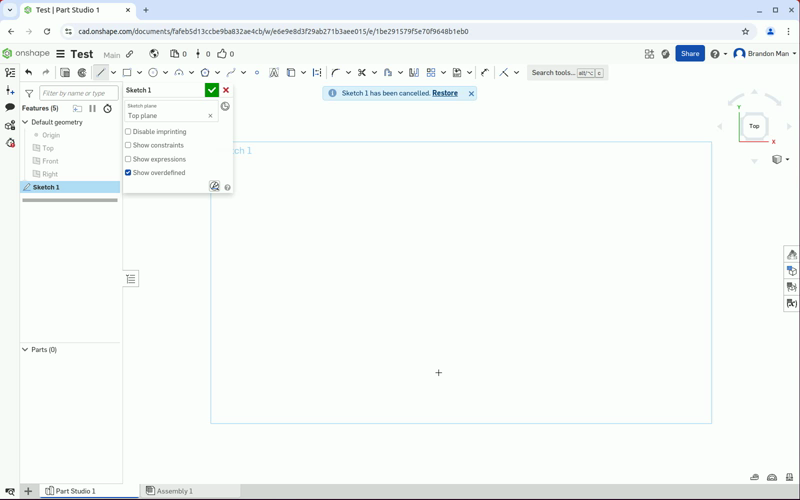
key_down(shift)
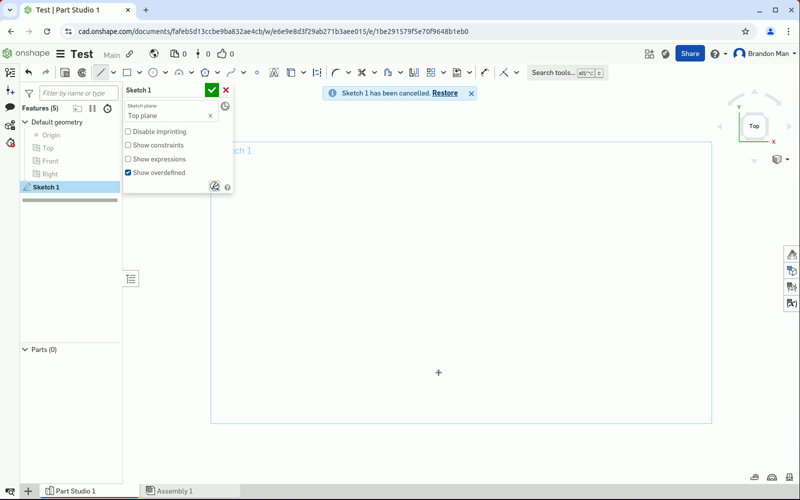
mouse_move(468, 372)
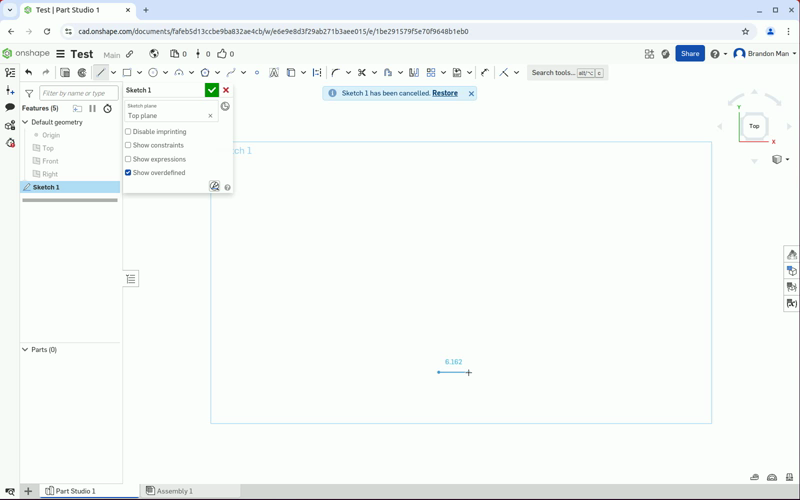
mouse_move(450, 372)
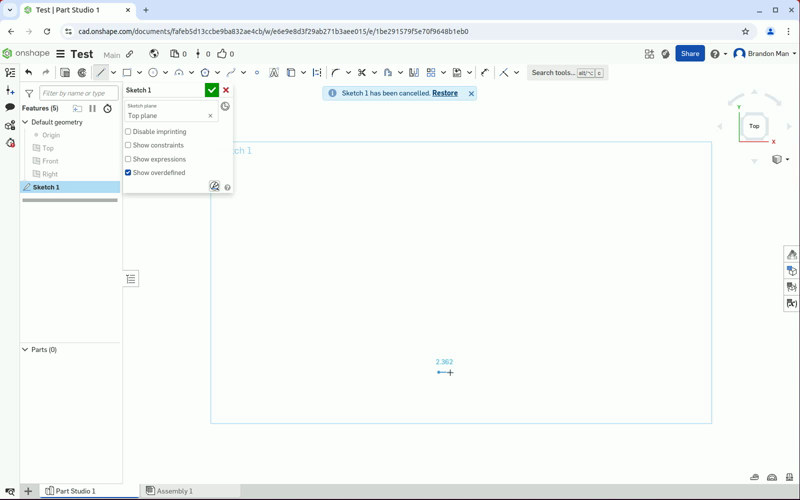
click(450, 372)
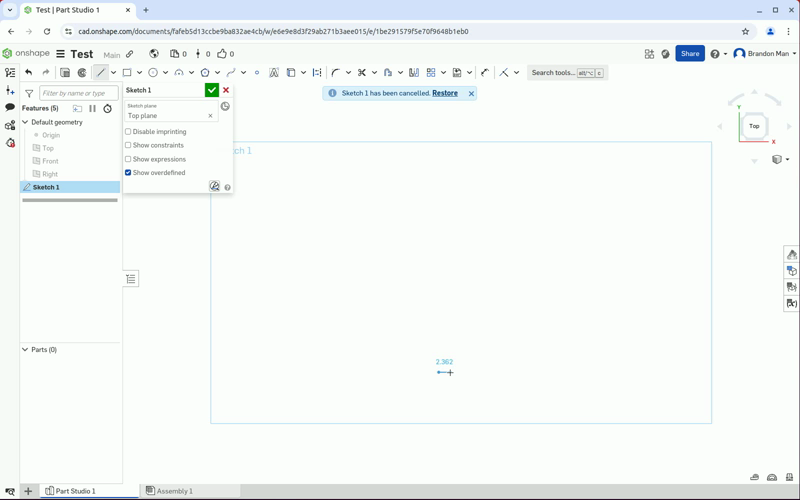
key_up(shift)
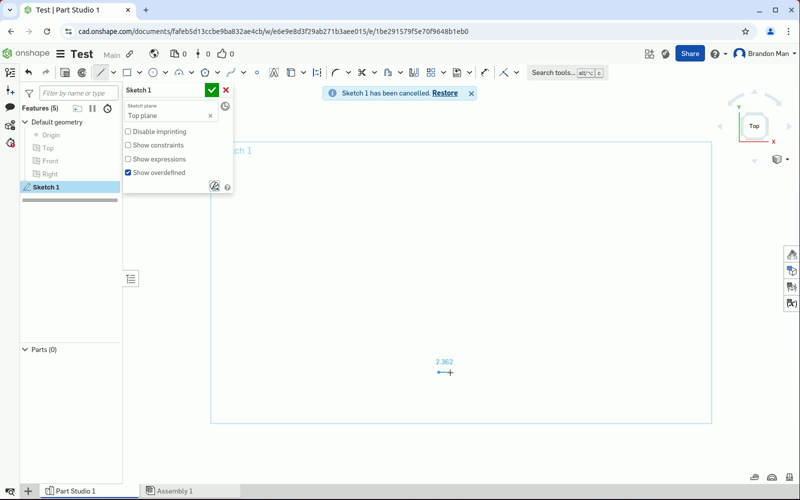
key_down(shift)
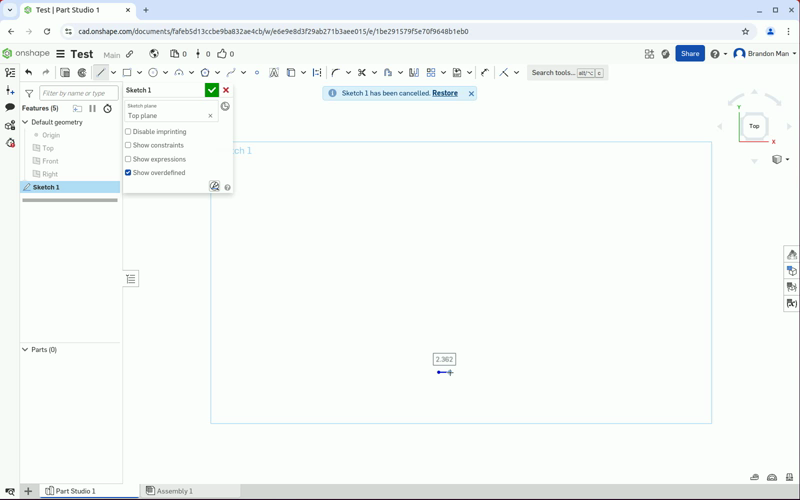
mouse_move(480, 372)
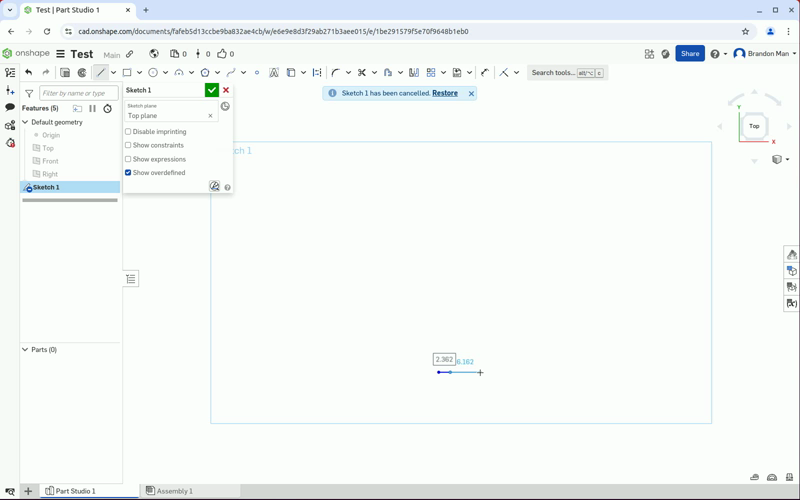
mouse_move(450, 346)
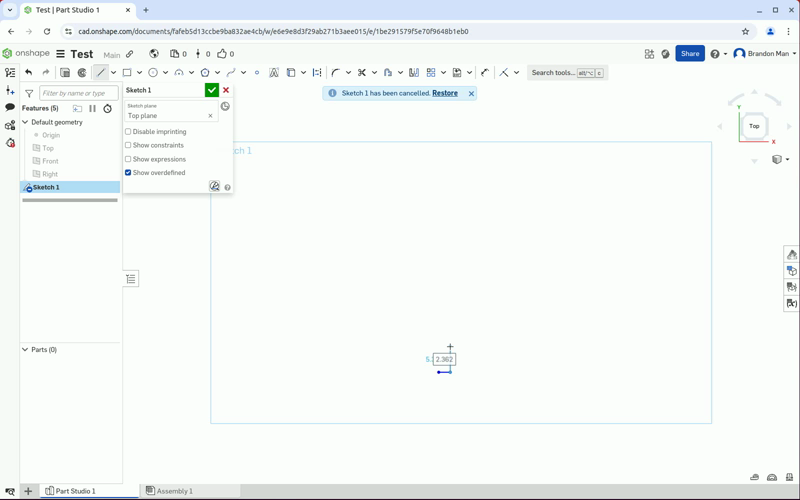
click(450, 346)
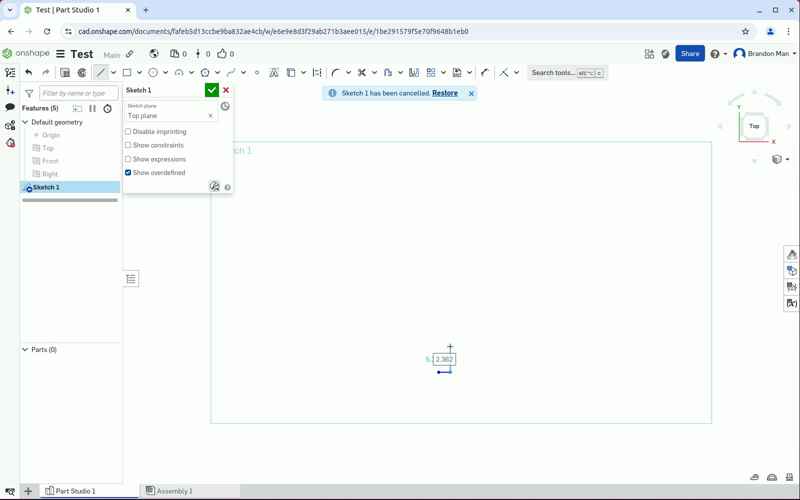
key_up(shift)
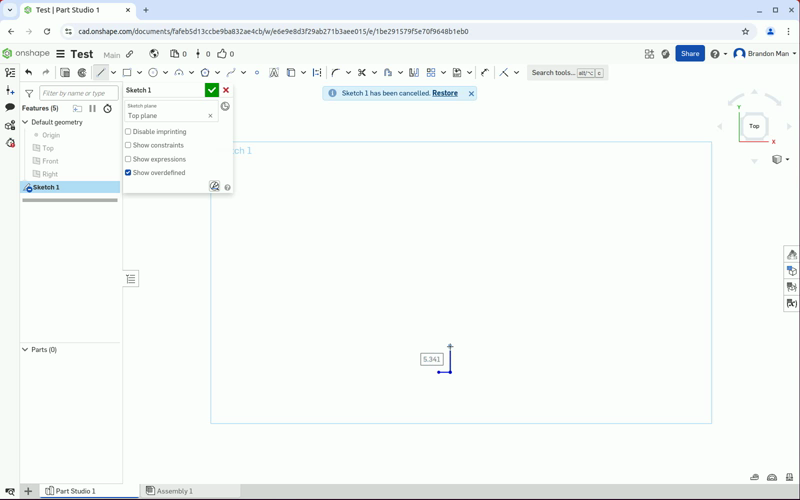
key(esc)
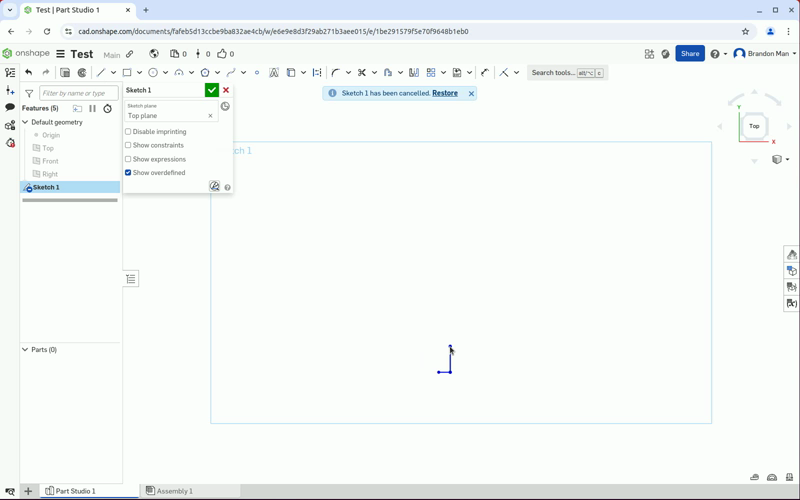
key(a)
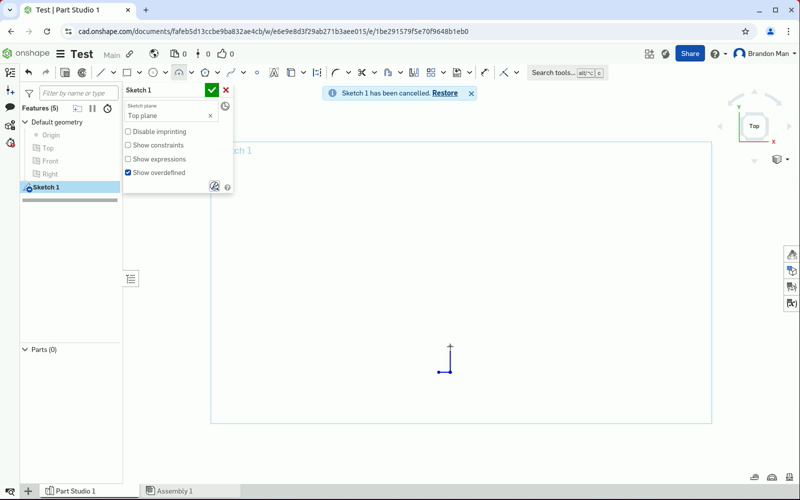
mouse_move(450, 346)
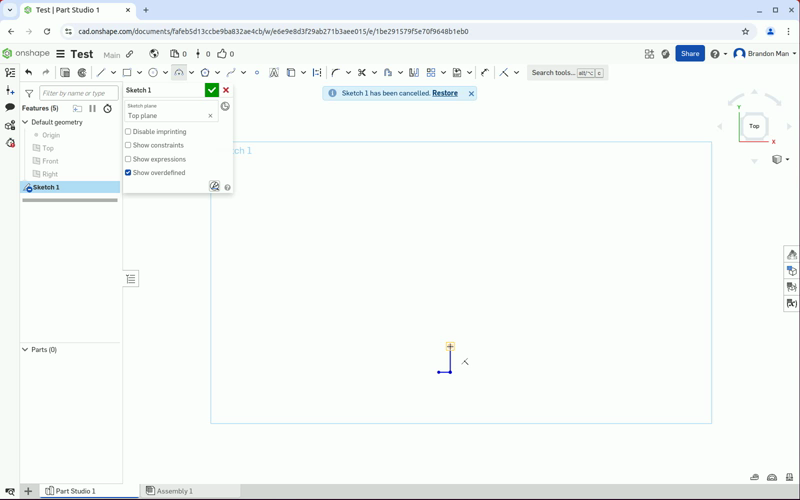
click(450, 346)
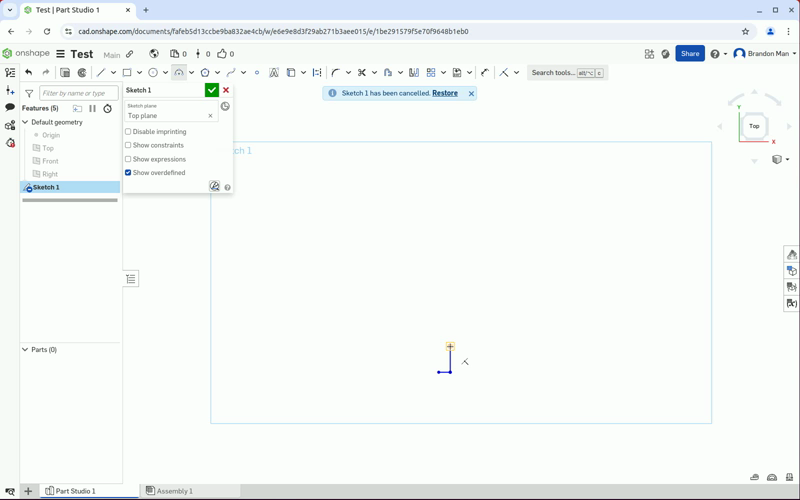
key_down(shift)
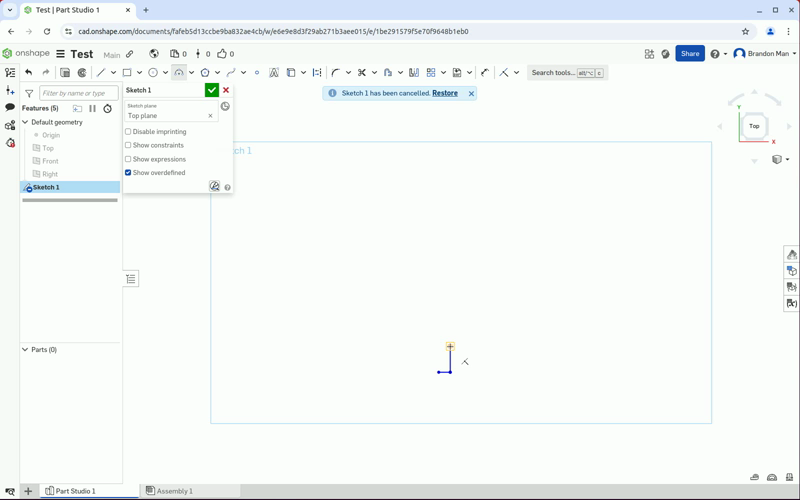
mouse_move(443, 339)
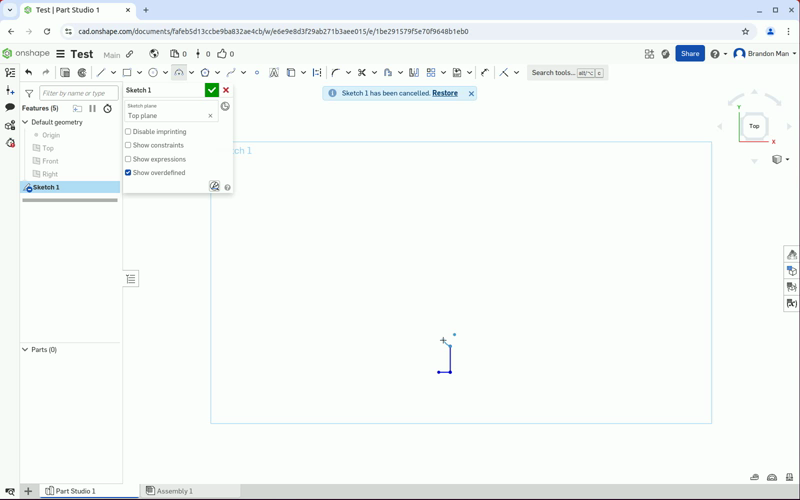
click(443, 339)
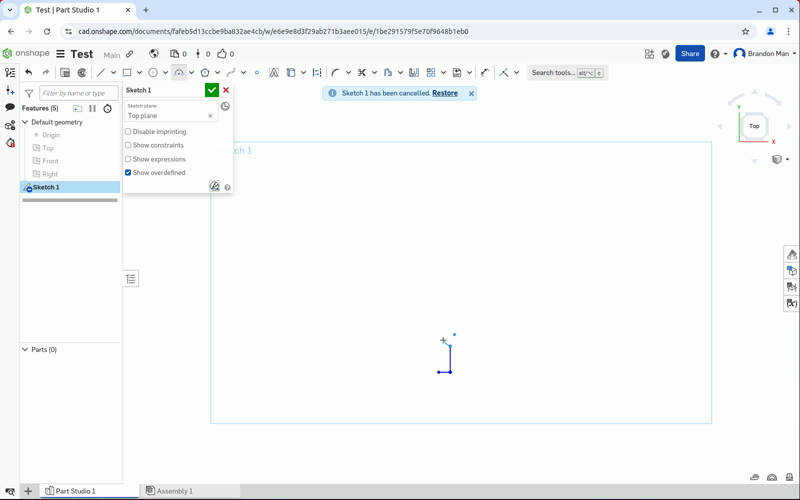
mouse_move(445, 344)
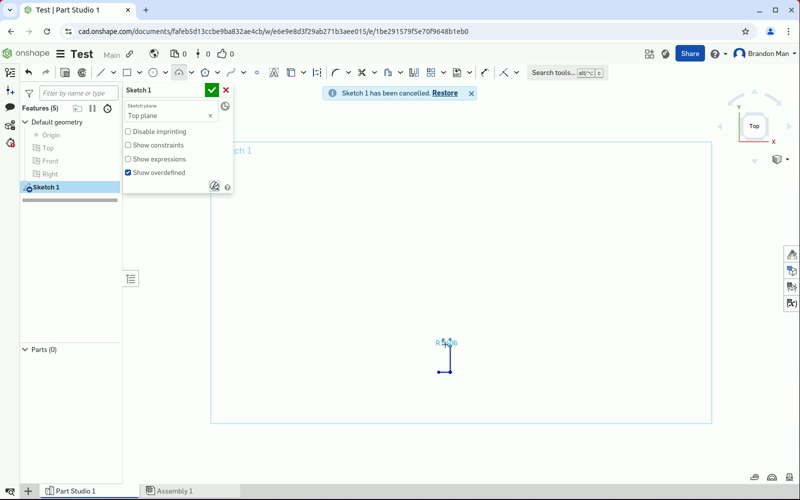
click(445, 344)
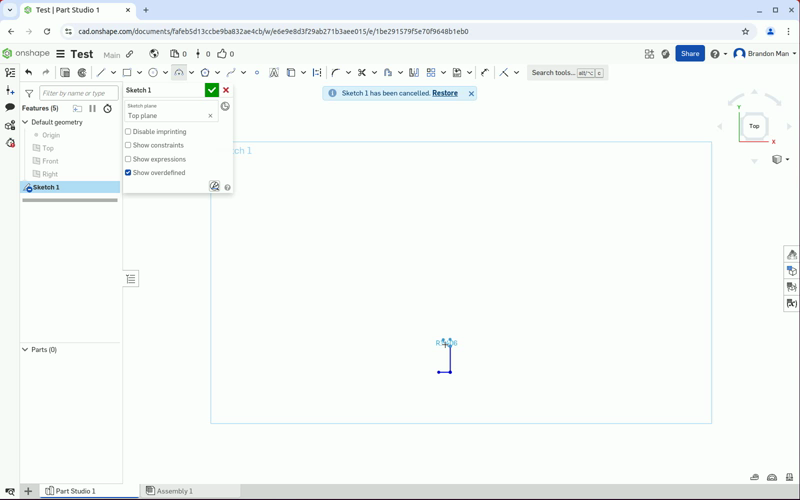
key_up(shift)
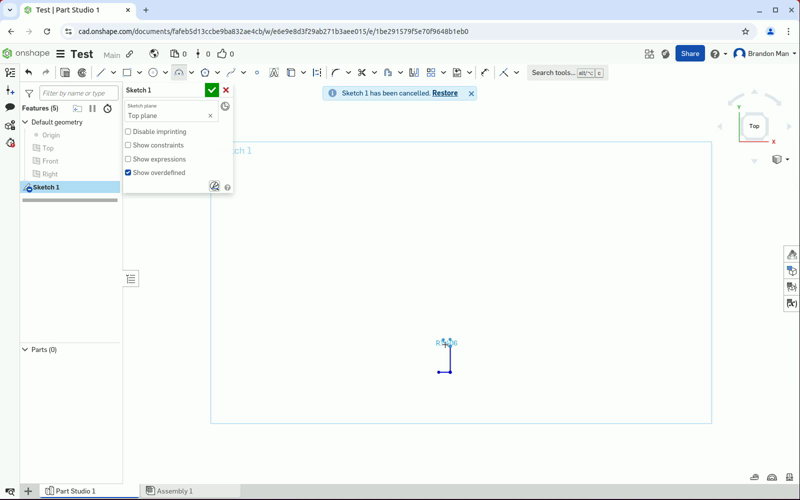
key(esc)
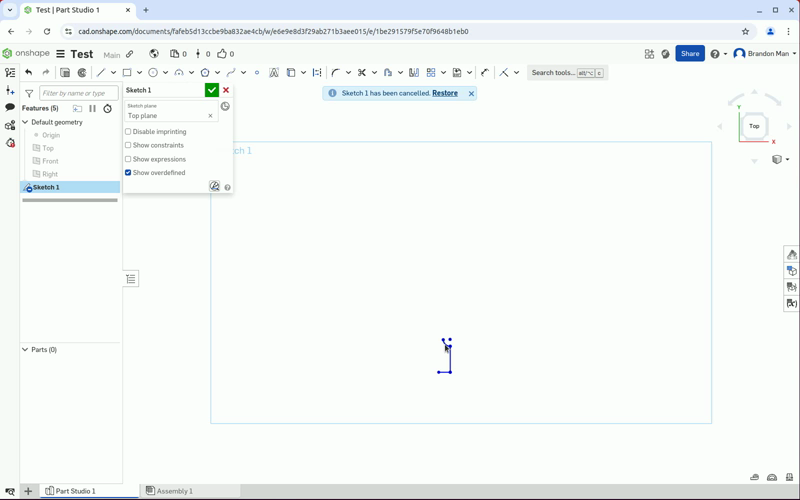
key(l)
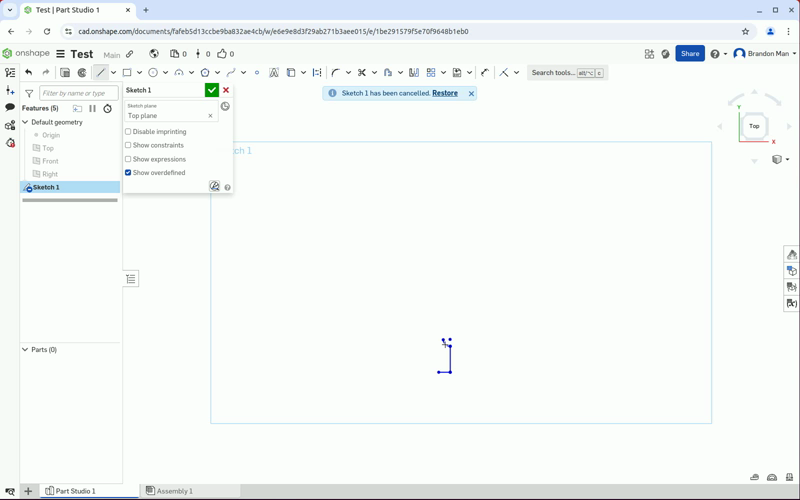
mouse_move(443, 339)
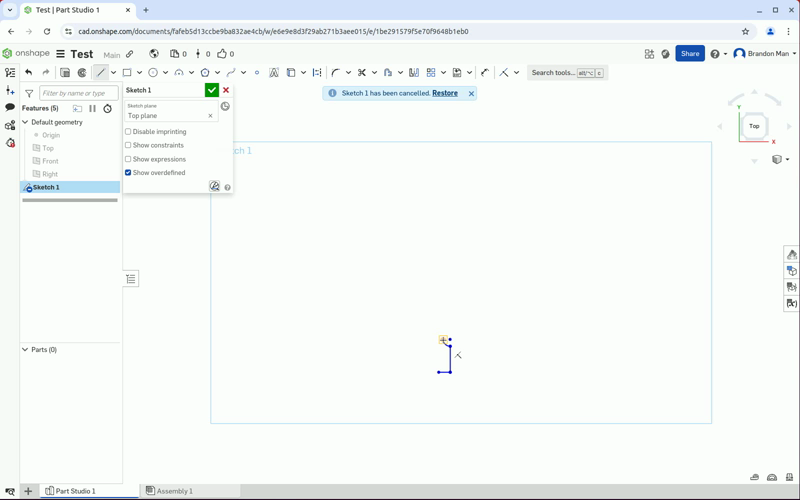
click(443, 339)
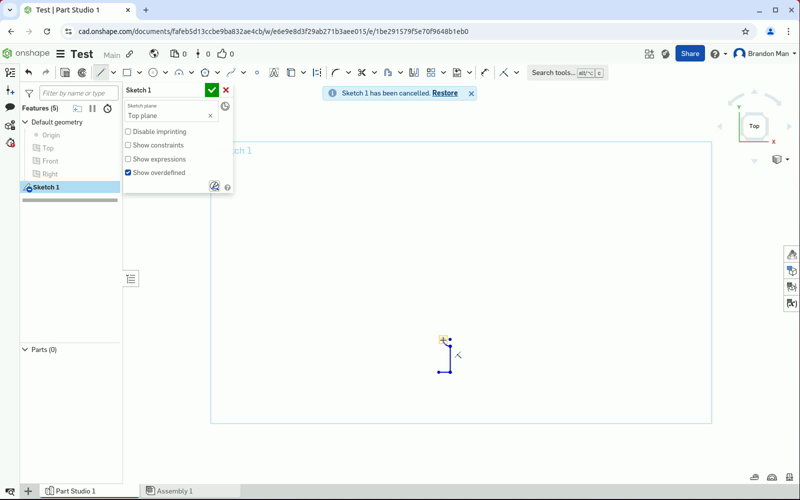
key_down(shift)
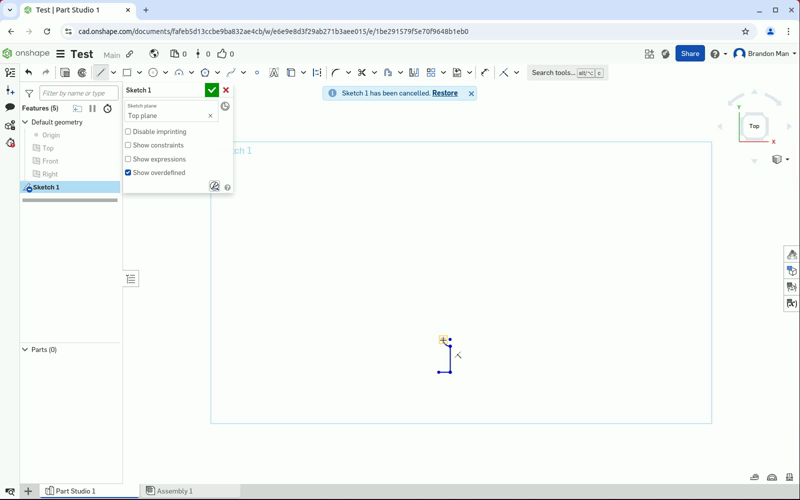
mouse_move(443, 255)
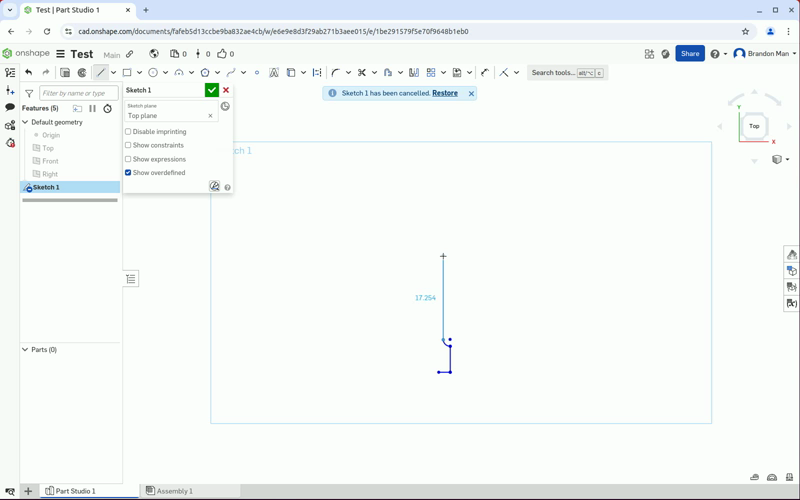
click(443, 255)
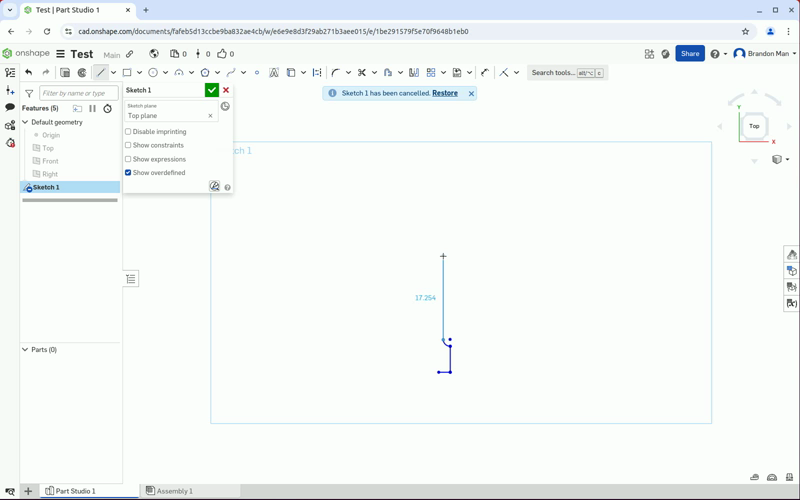
key_up(shift)
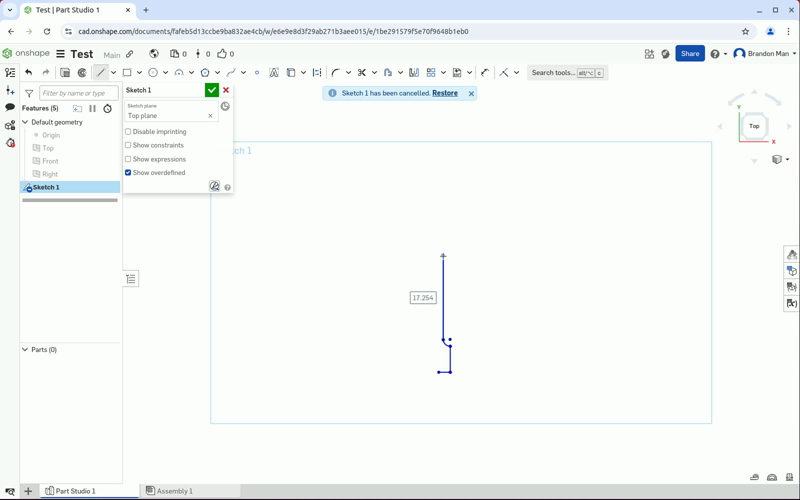
key(esc)
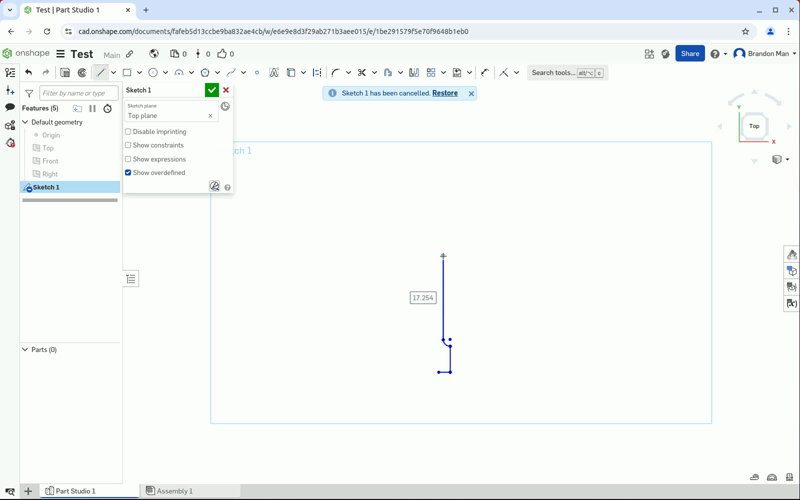
key(a)
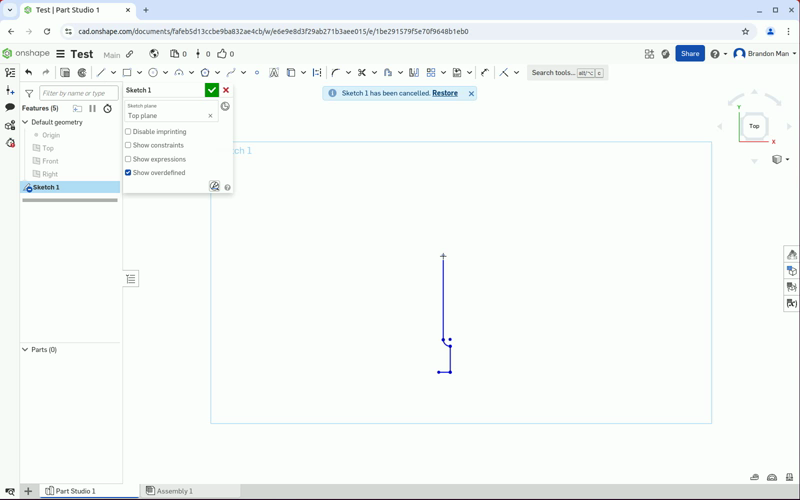
mouse_move(443, 255)
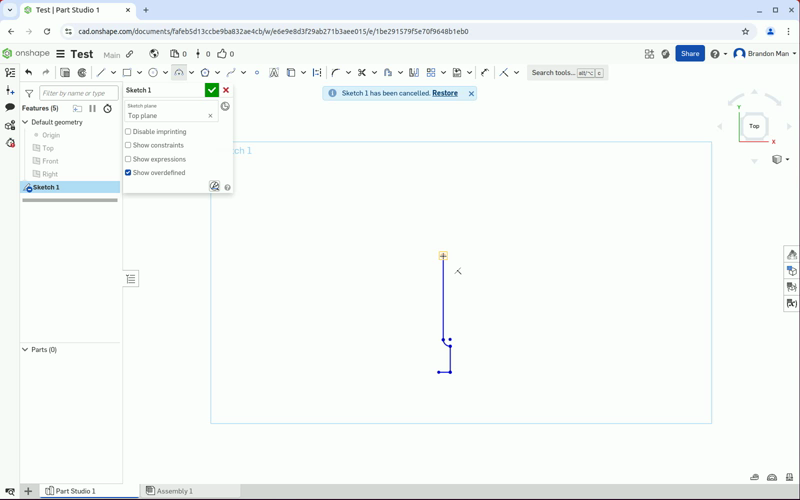
click(443, 255)
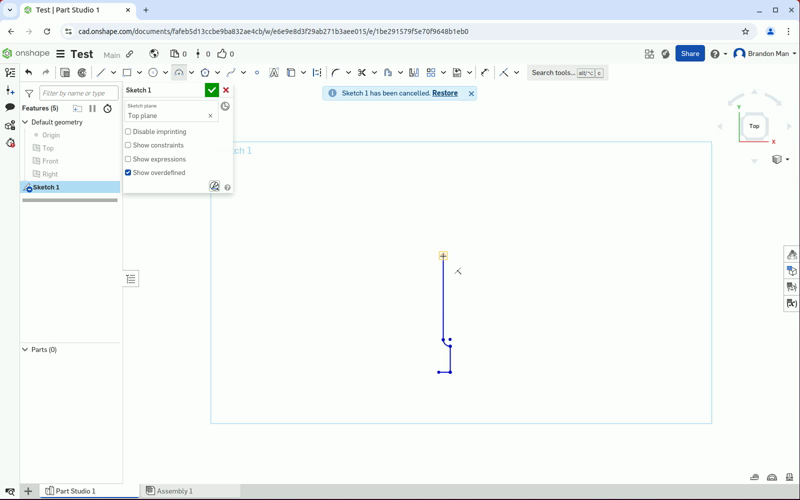
key_down(shift)
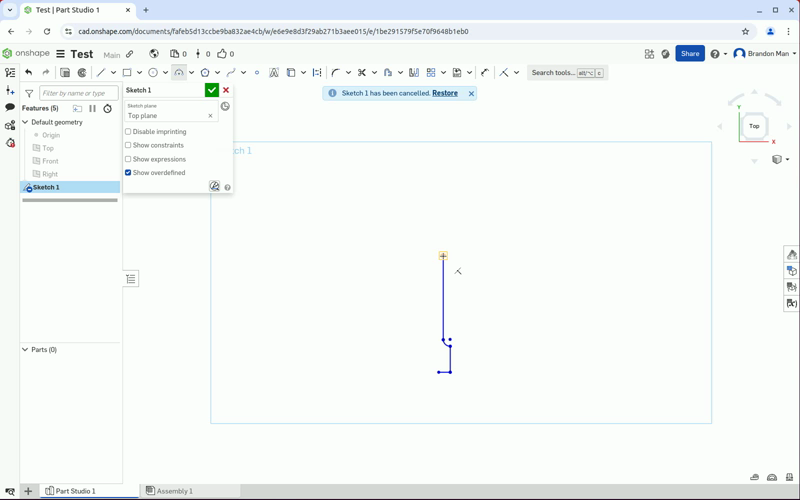
mouse_move(450, 249)
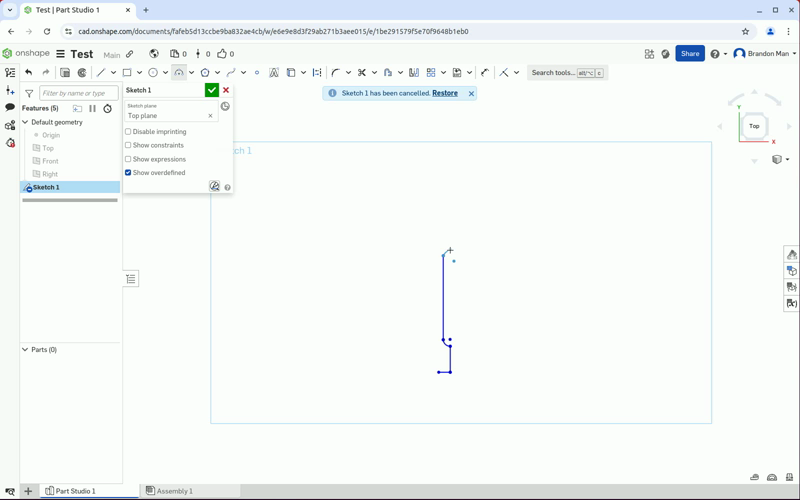
click(450, 249)
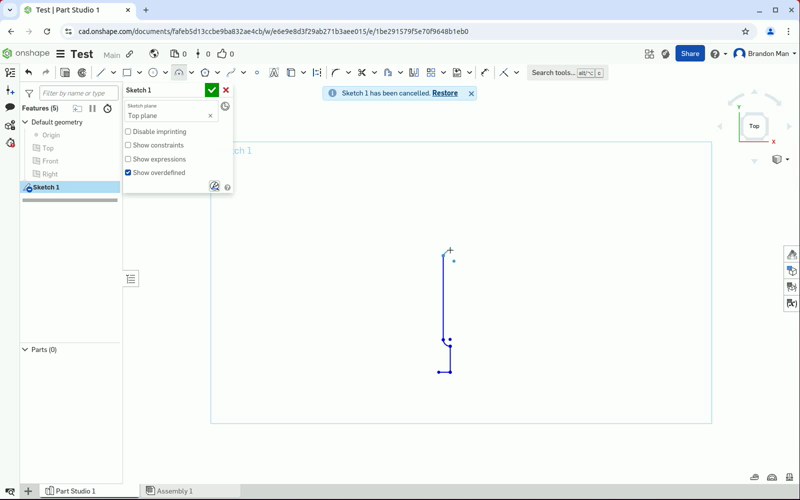
mouse_move(445, 251)
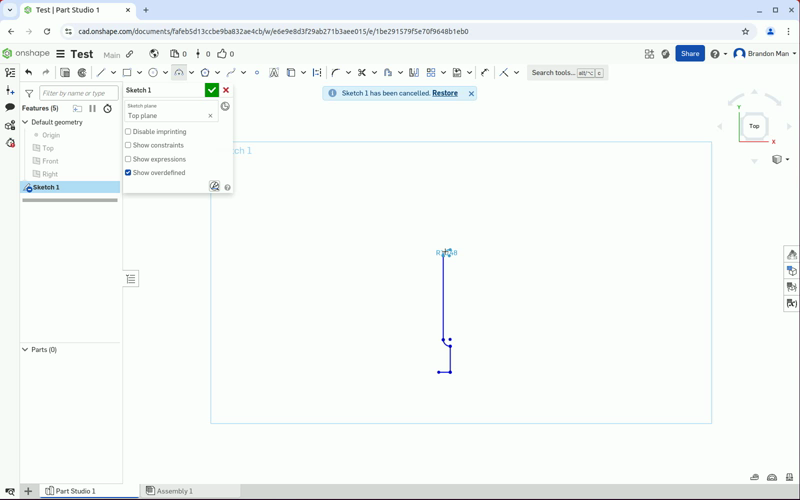
click(445, 251)
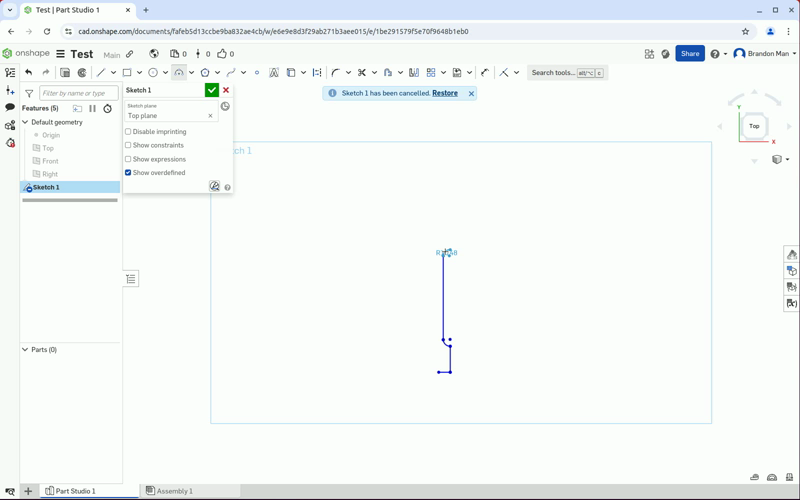
key_up(shift)
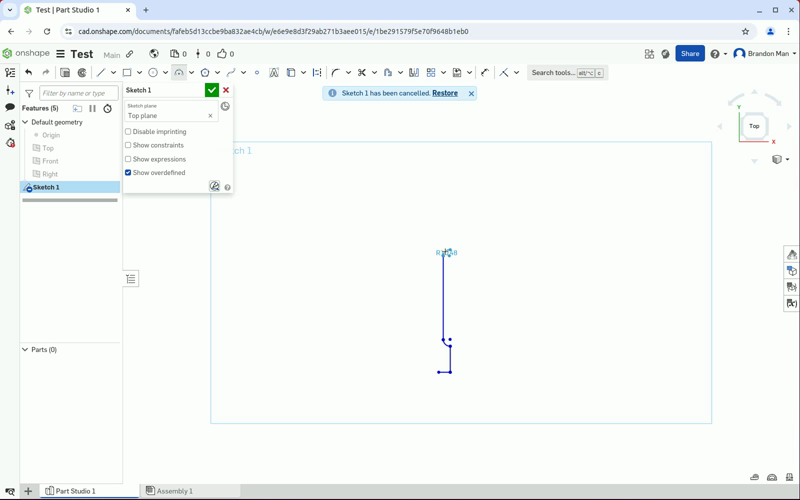
key(esc)
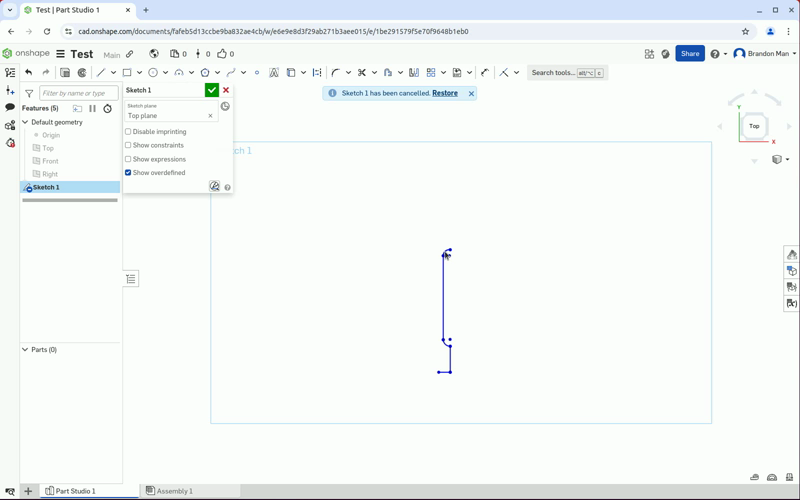
key(l)
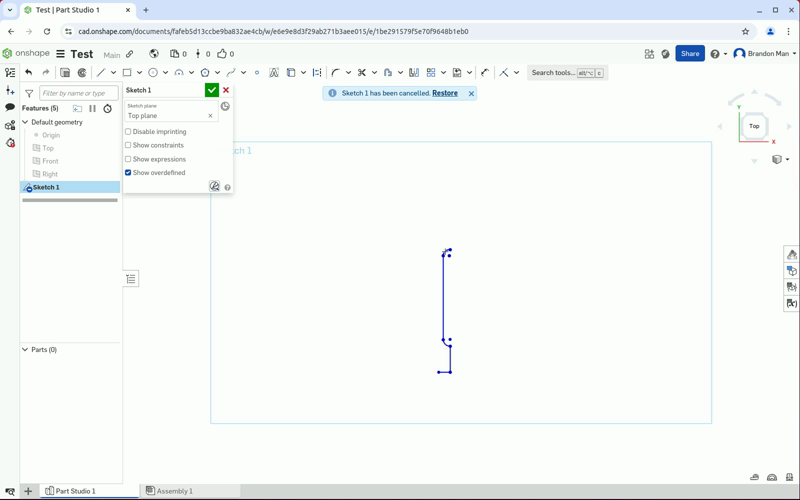
mouse_move(450, 249)
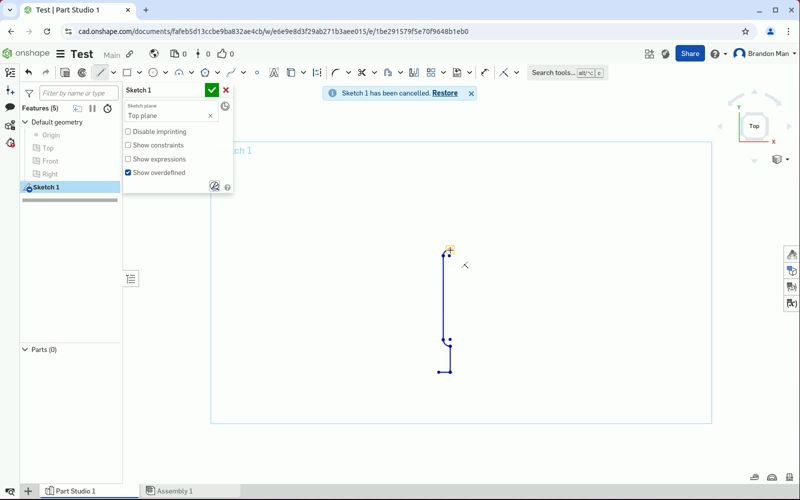
click(450, 249)
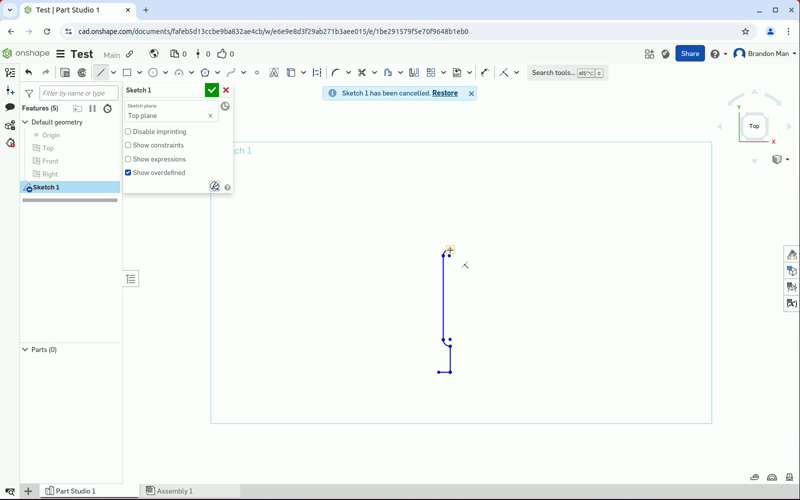
key_down(shift)
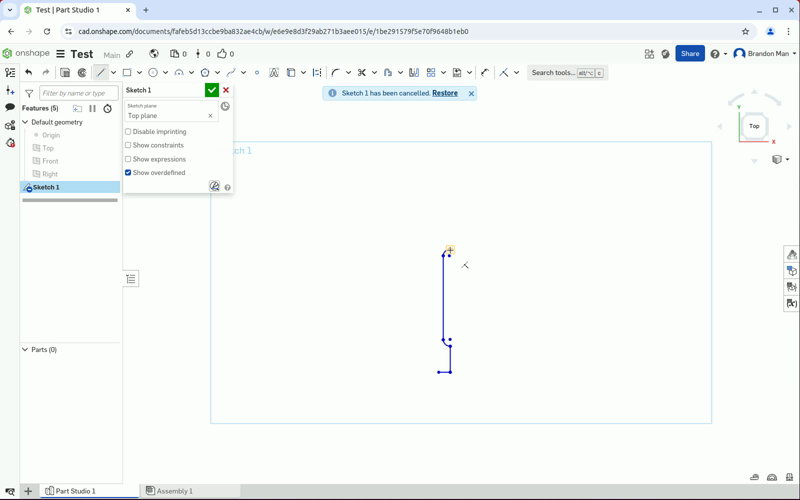
mouse_move(480, 249)
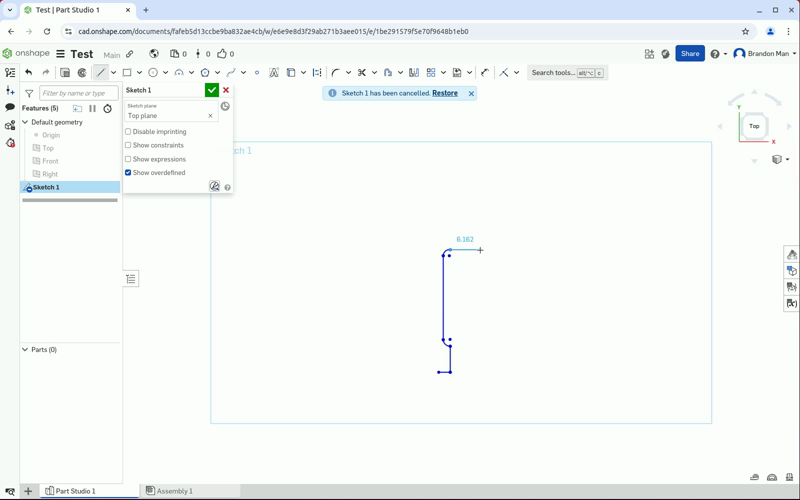
mouse_move(453, 249)
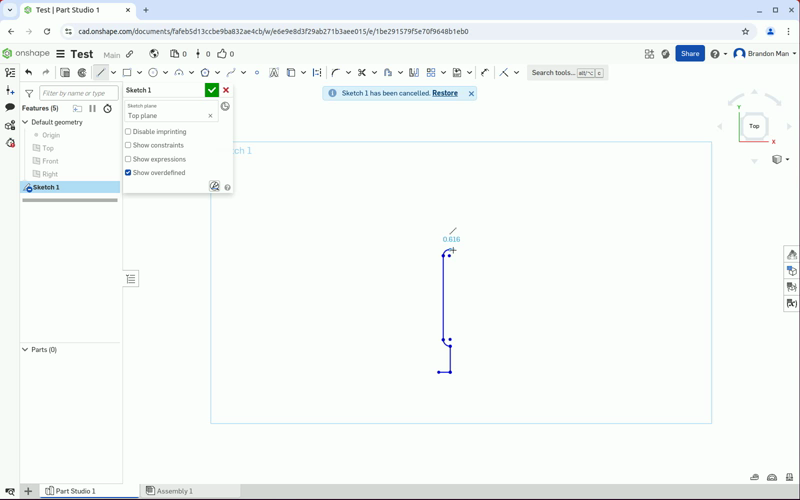
scroll(6)
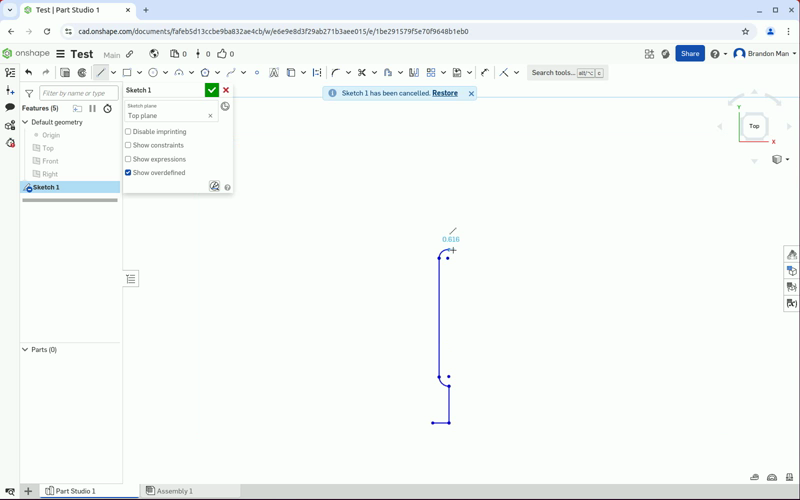
scroll(6)
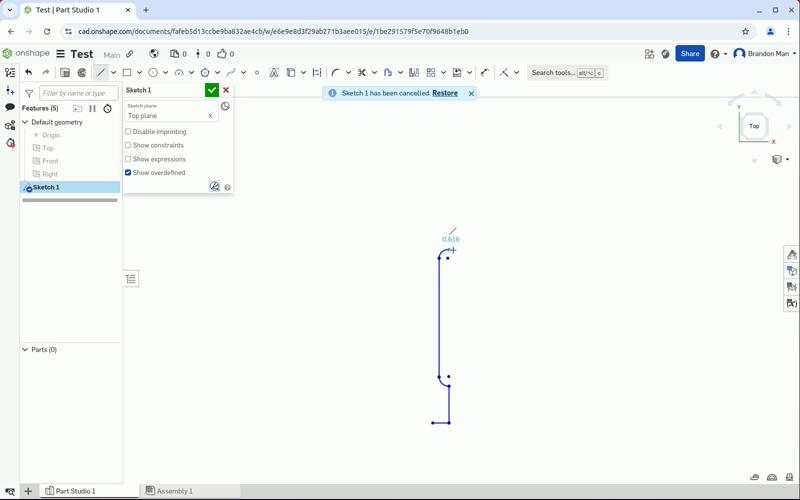
scroll(6)
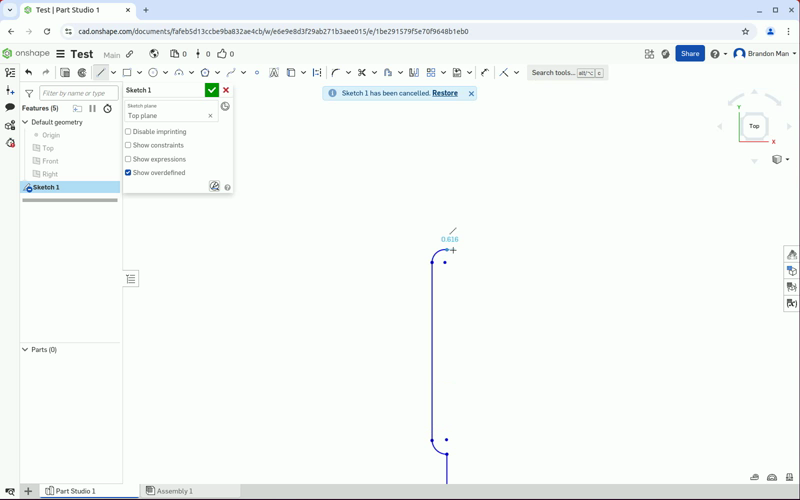
scroll(6)
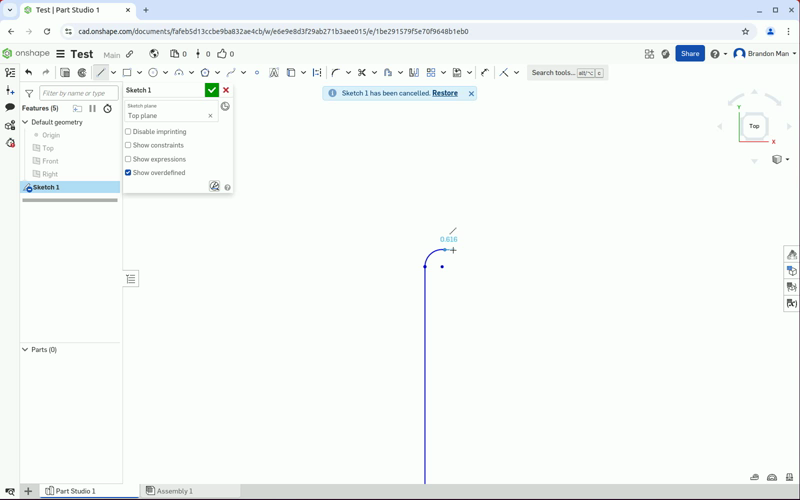
scroll(6)
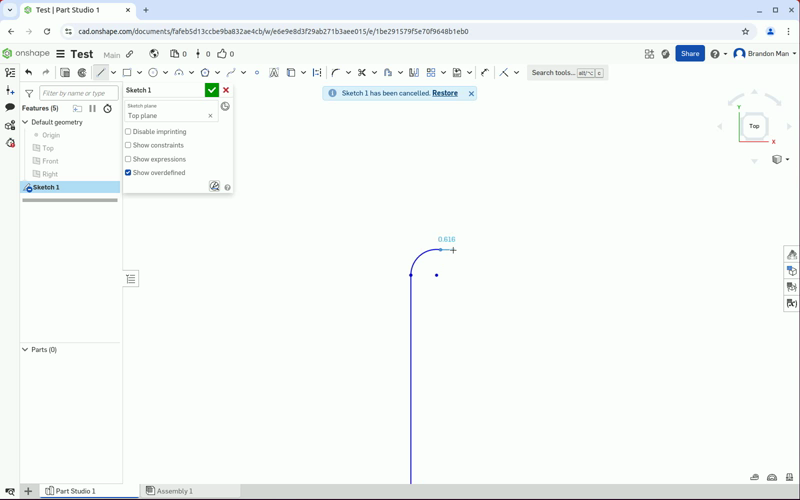
scroll(6)
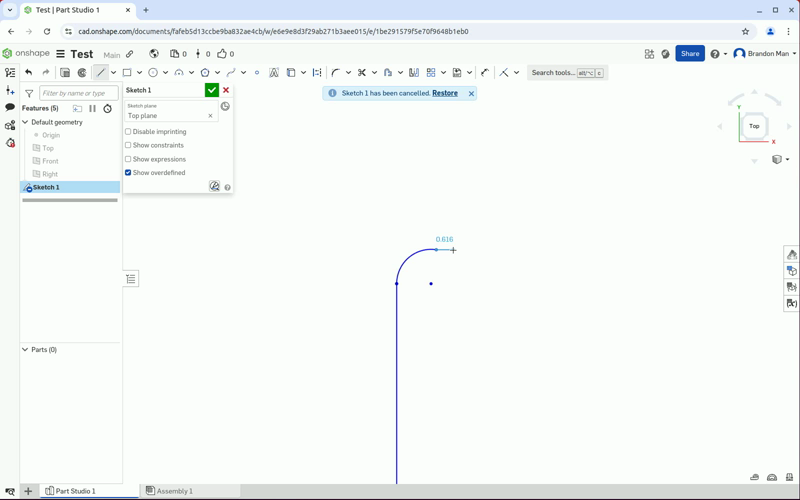
scroll(6)
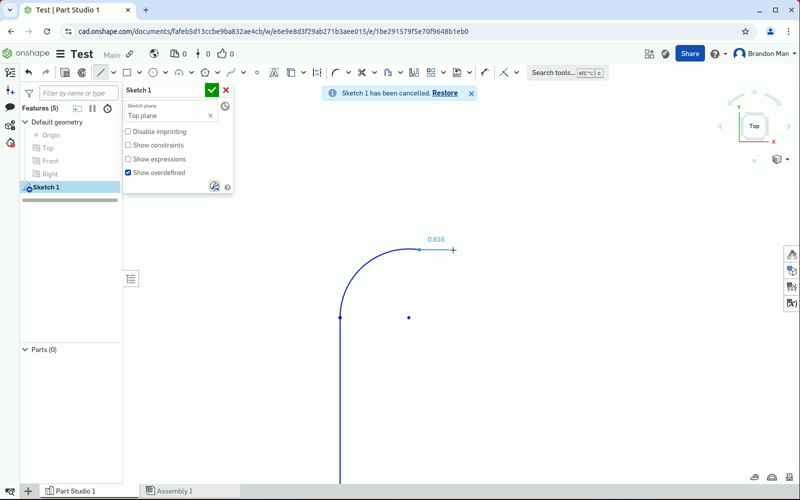
click(453, 249)
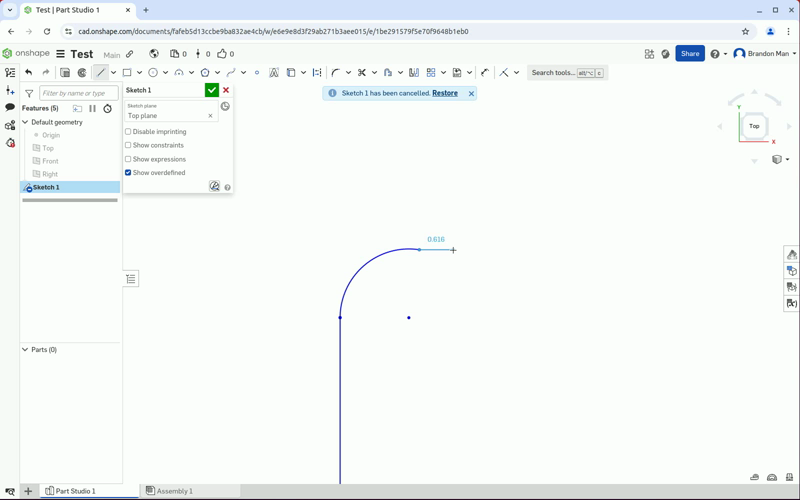
scroll(-6)
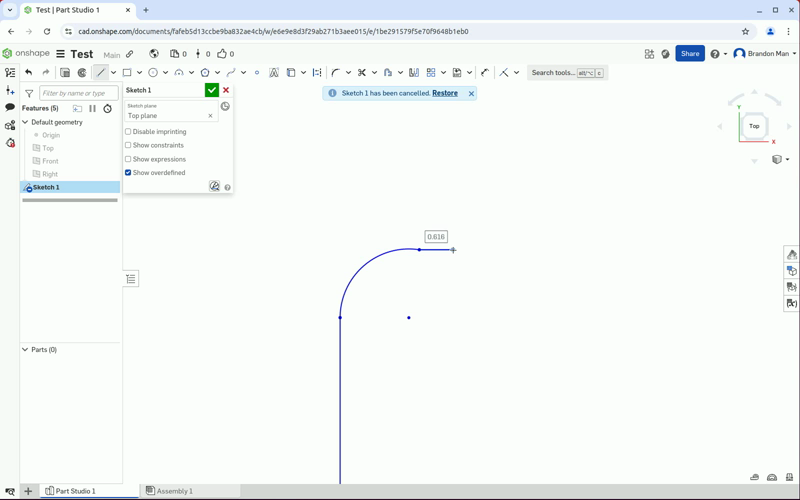
scroll(-6)
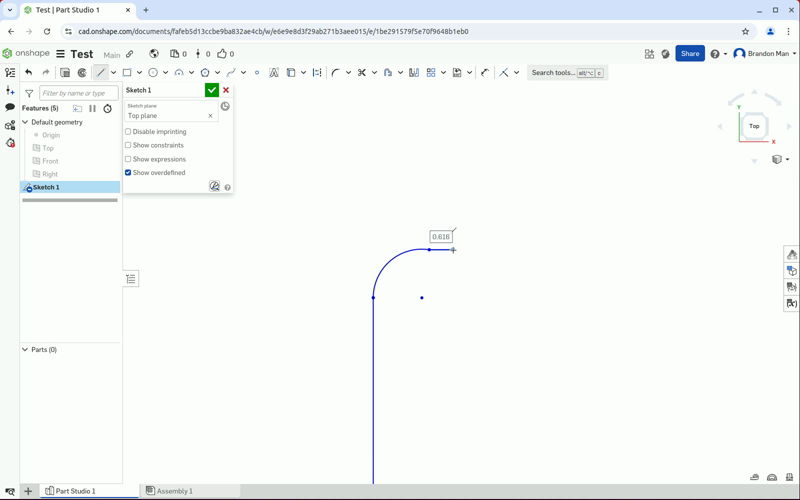
scroll(-6)
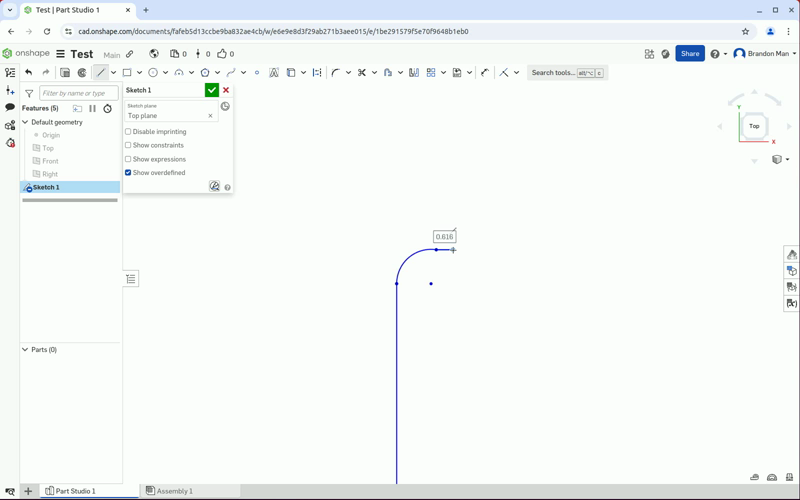
scroll(-6)
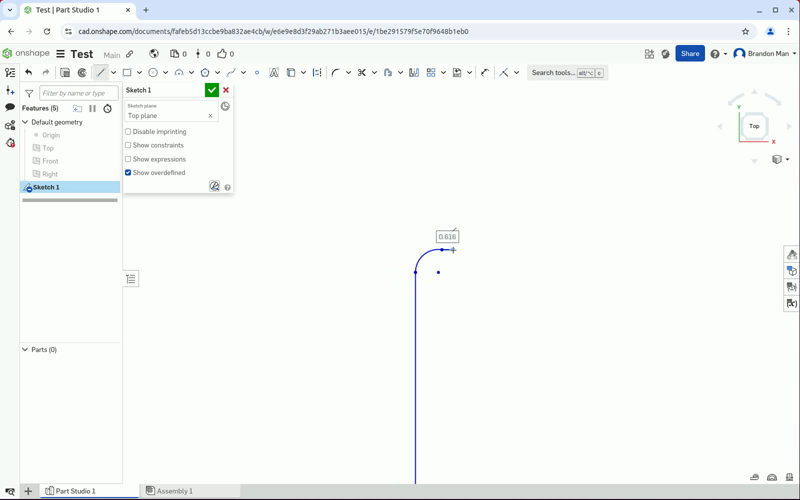
scroll(-6)
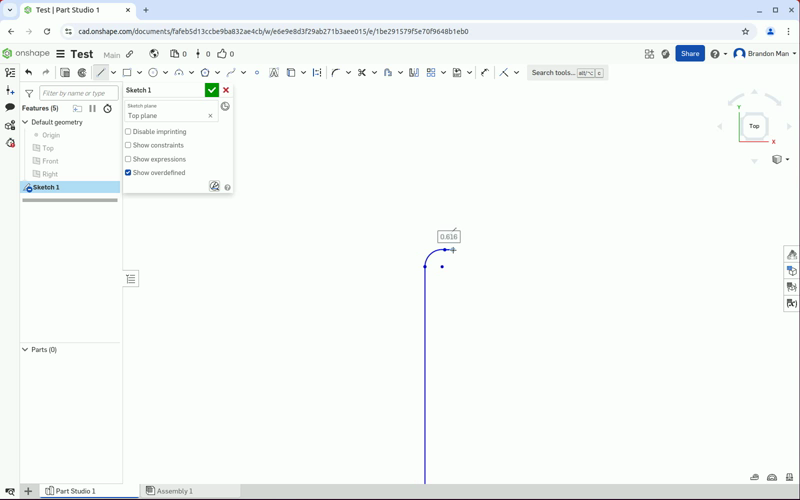
scroll(-6)
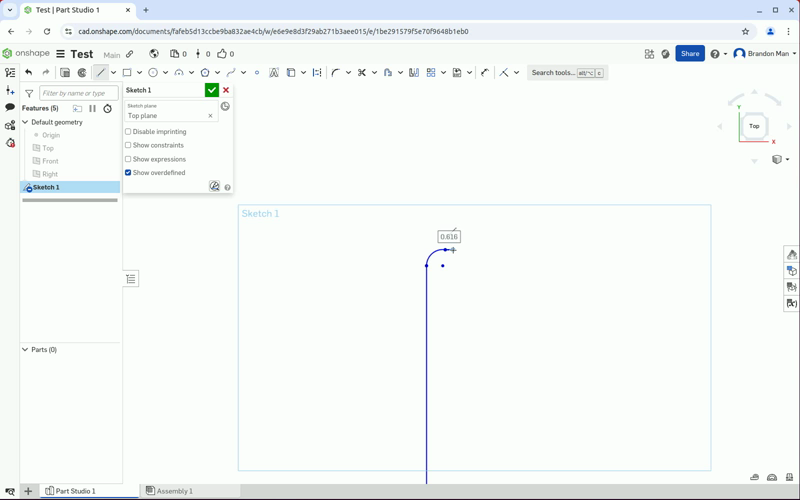
scroll(-6)
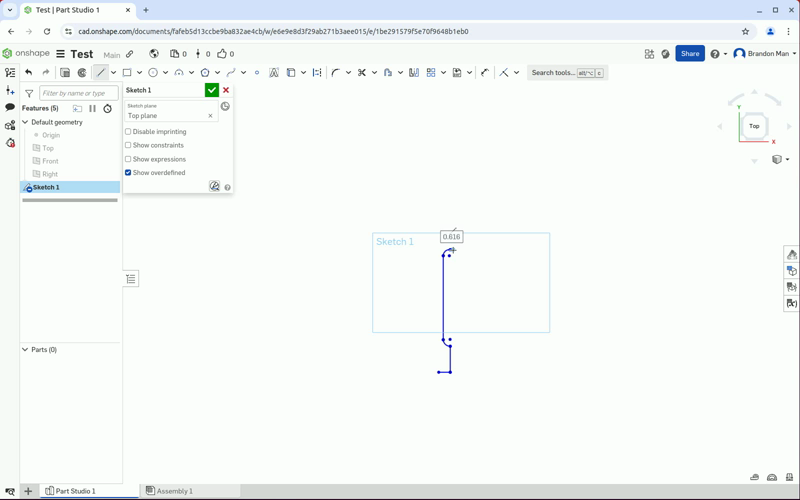
key_up(shift)
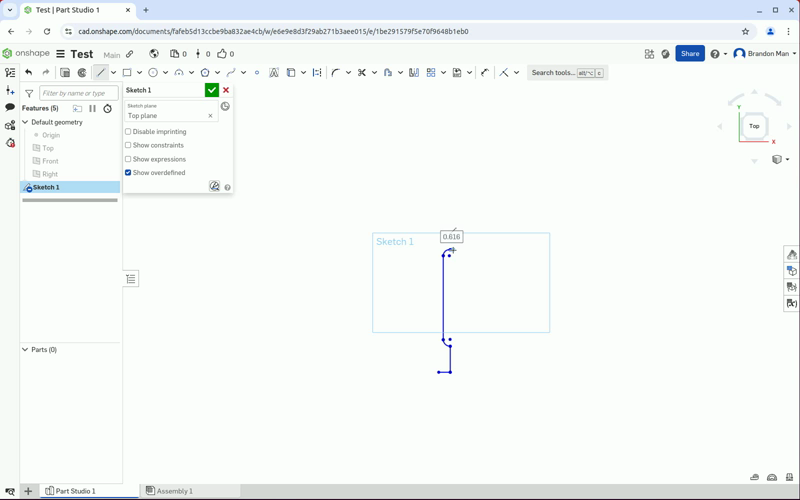
key(esc)
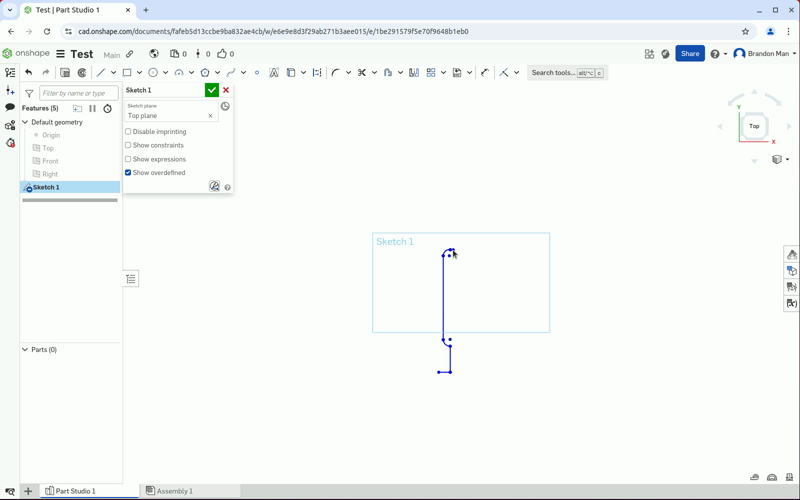
key(a)
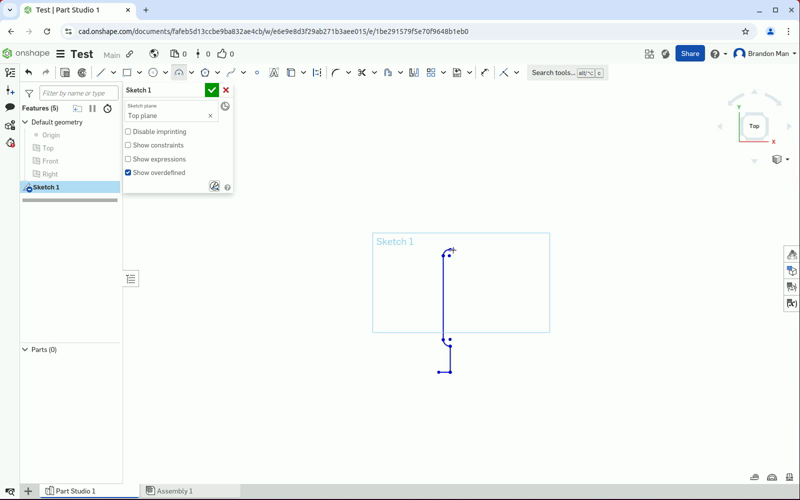
mouse_move(453, 249)
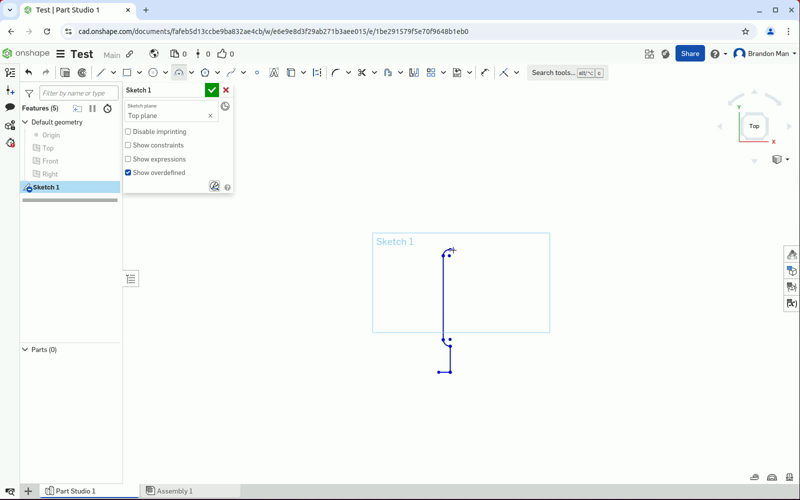
scroll(6)
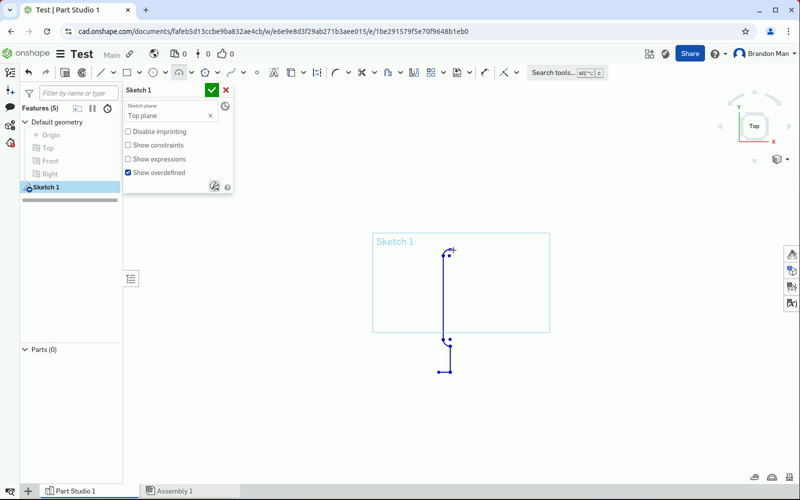
scroll(6)
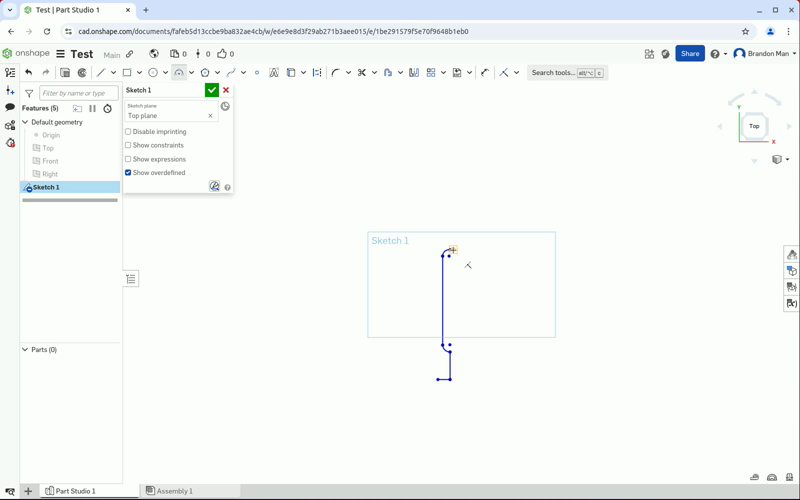
scroll(6)
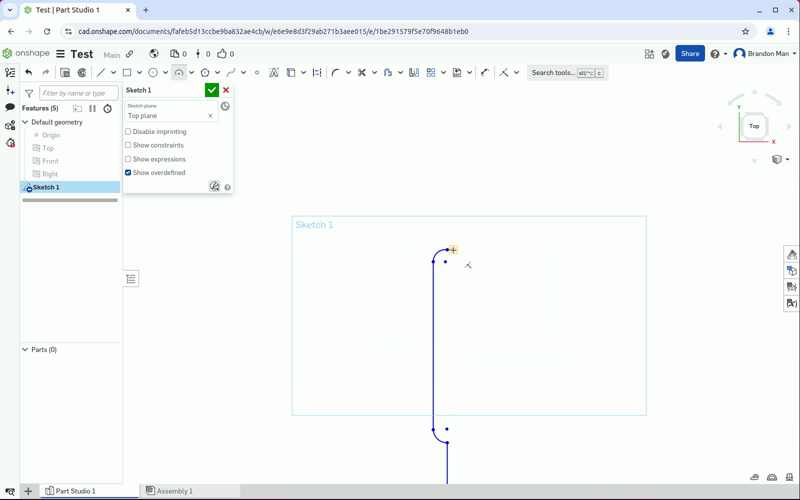
scroll(6)
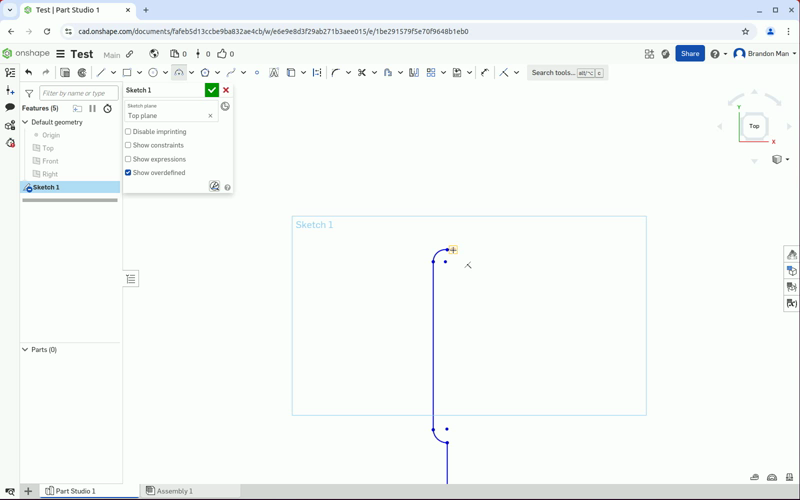
scroll(6)
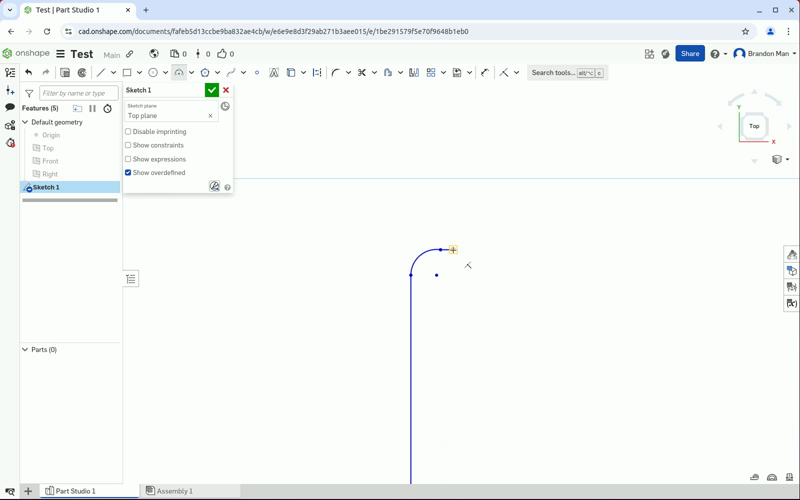
scroll(6)
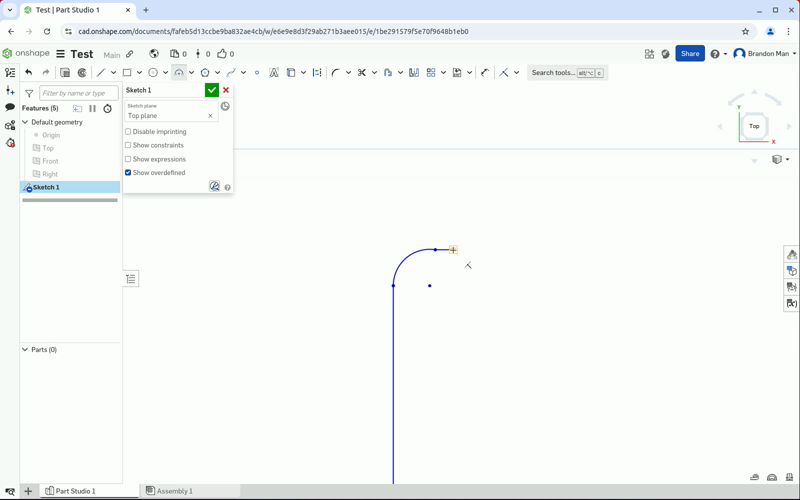
scroll(6)
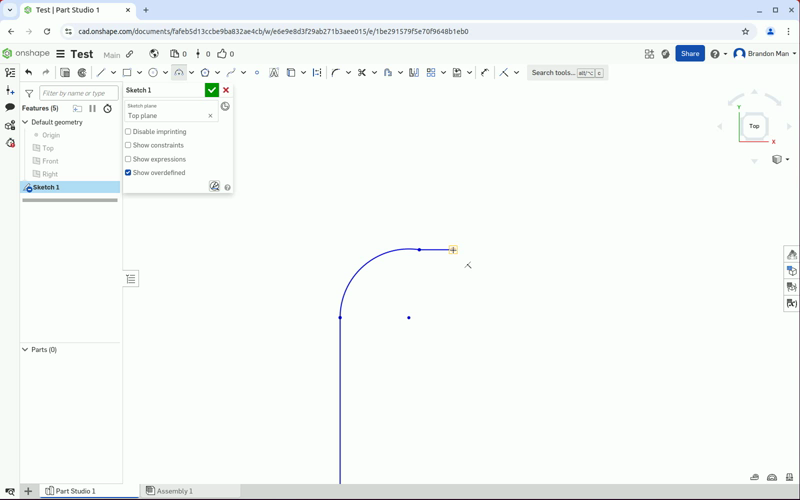
click(453, 249)
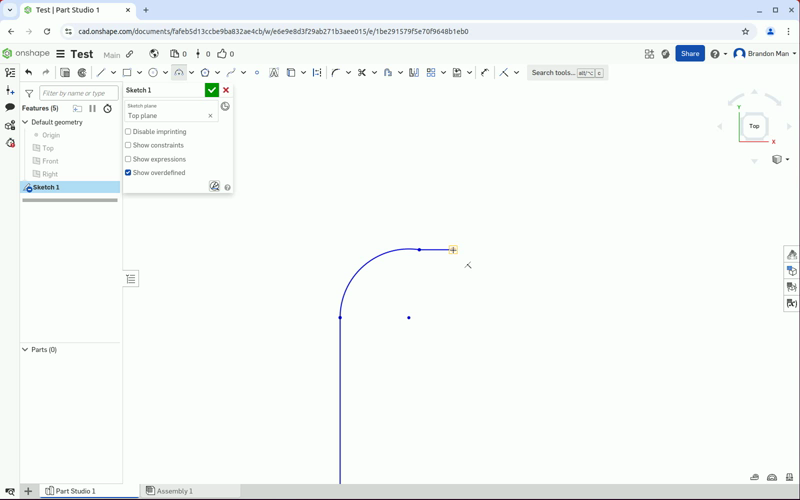
scroll(-6)
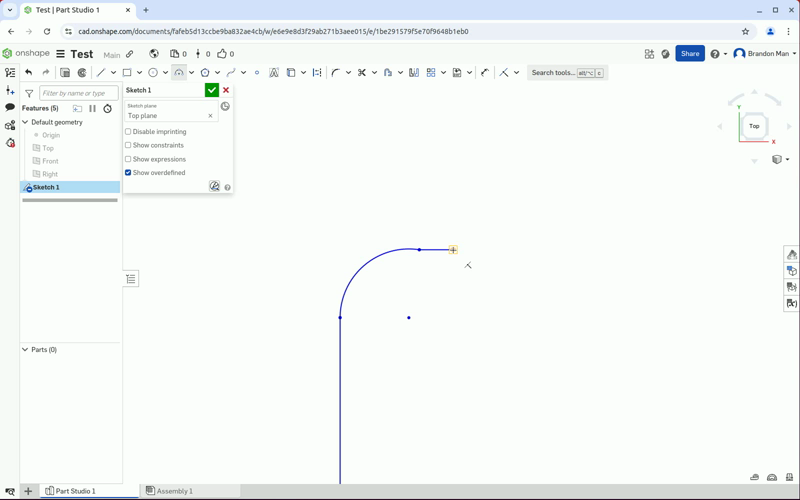
scroll(-6)
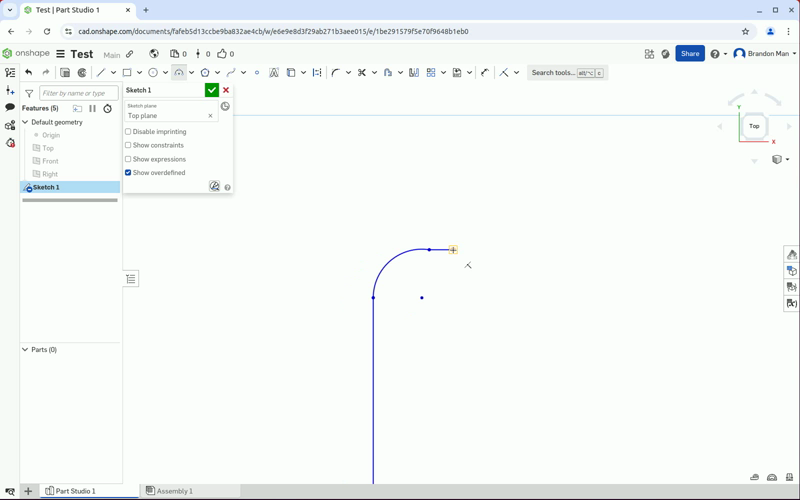
scroll(-6)
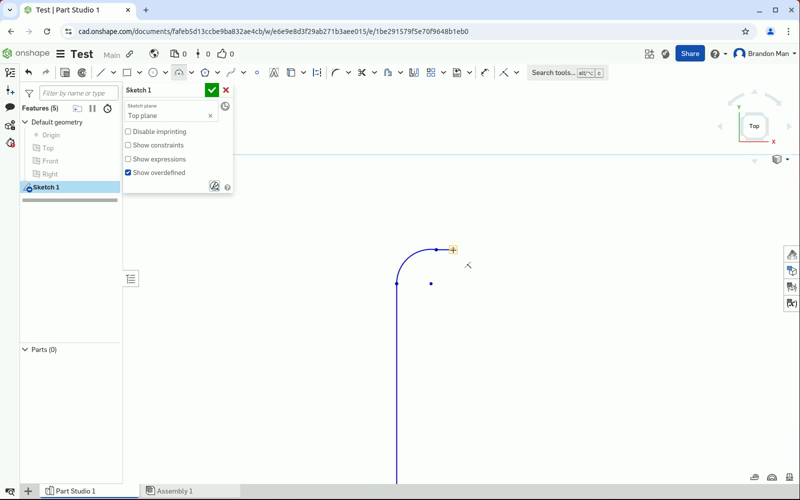
scroll(-6)
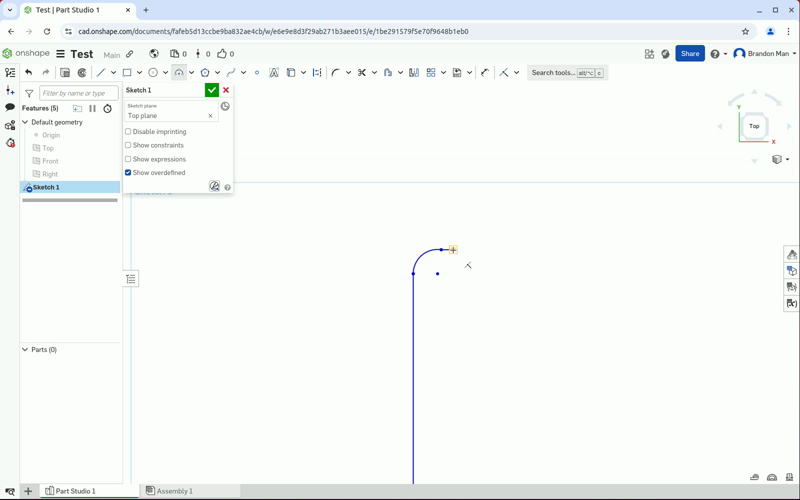
scroll(-6)
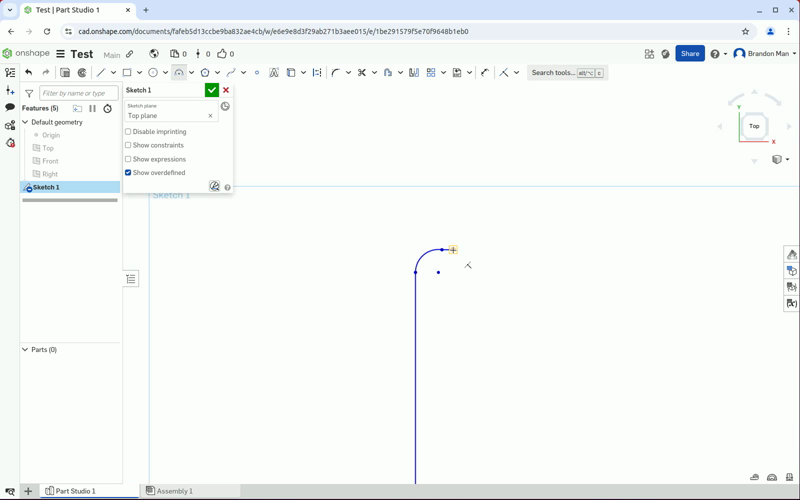
scroll(-6)
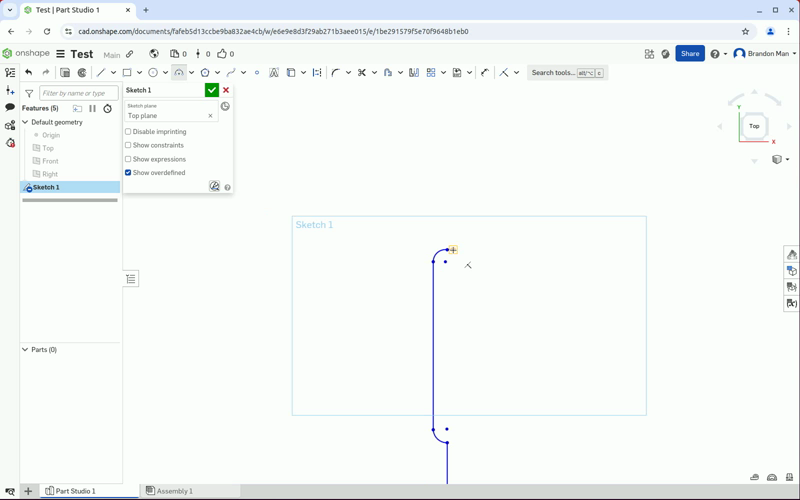
scroll(-6)
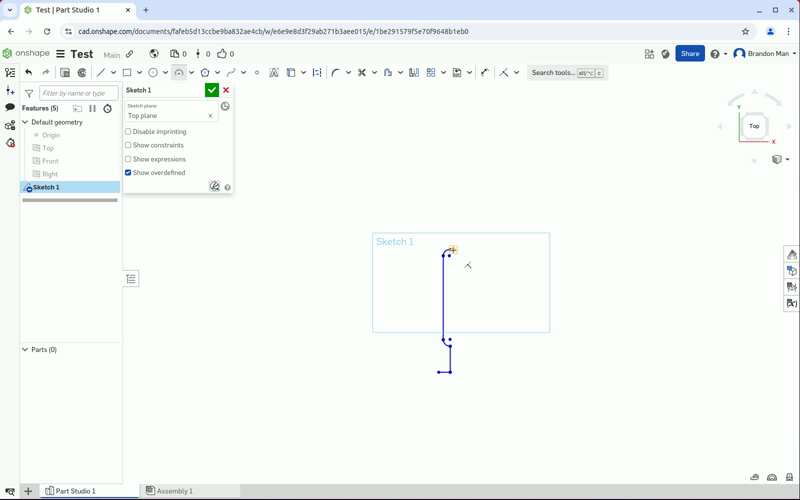
key_down(shift)
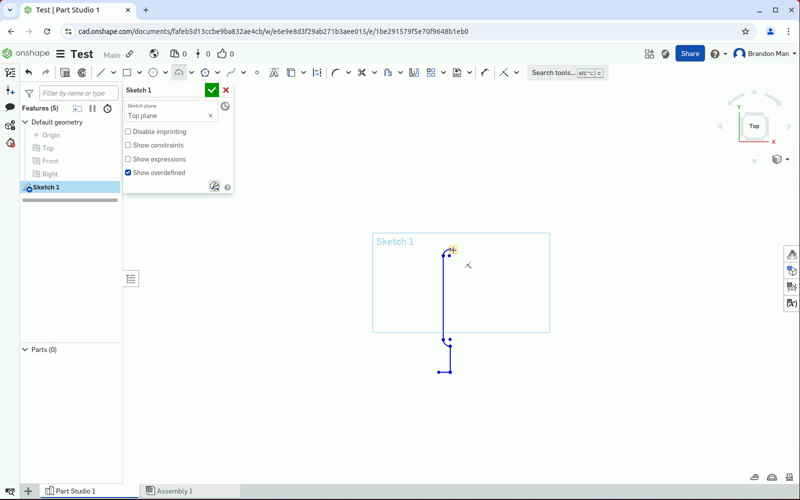
mouse_move(459, 255)
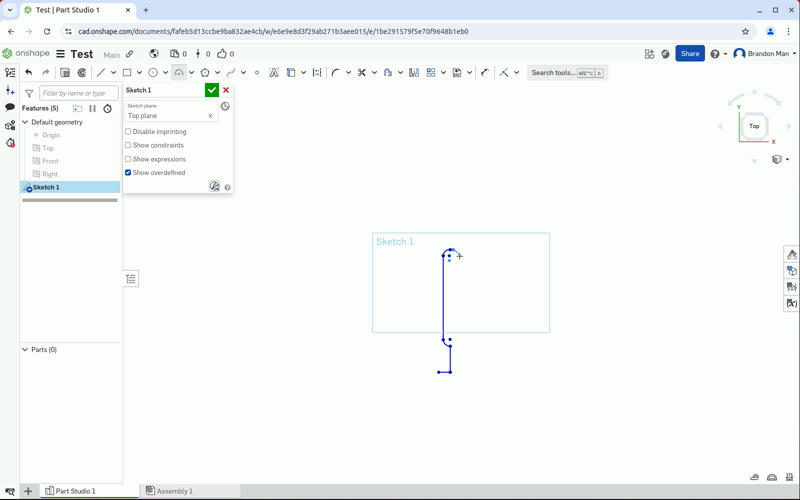
click(459, 255)
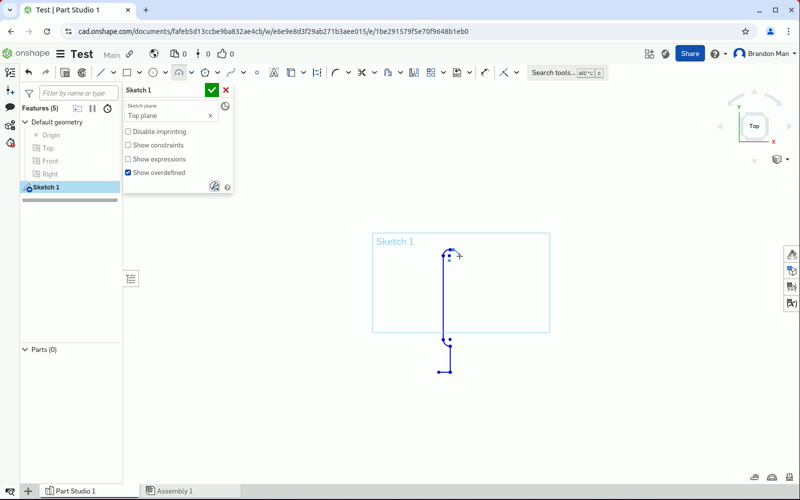
mouse_move(457, 251)
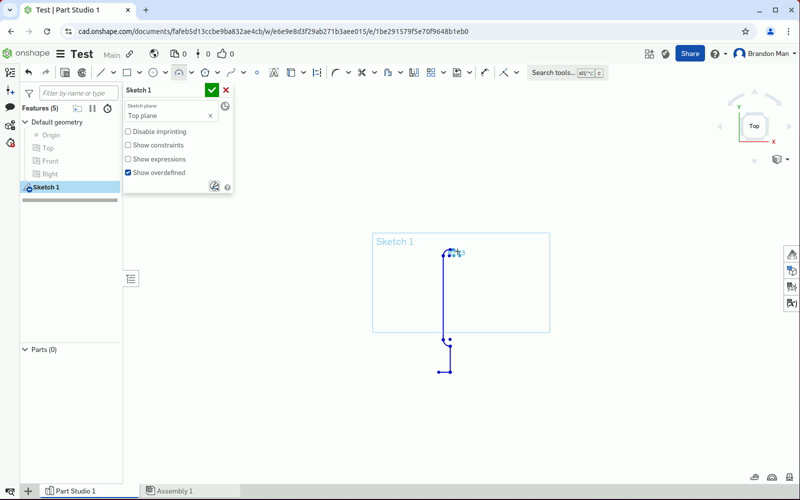
click(457, 251)
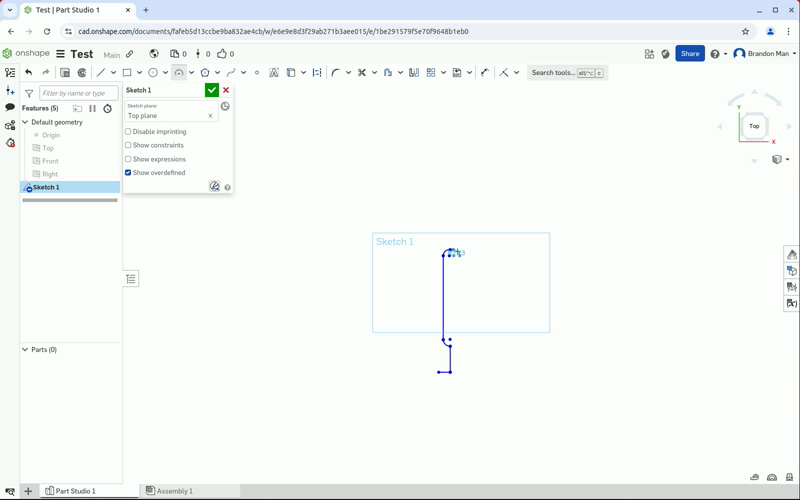
key_up(shift)
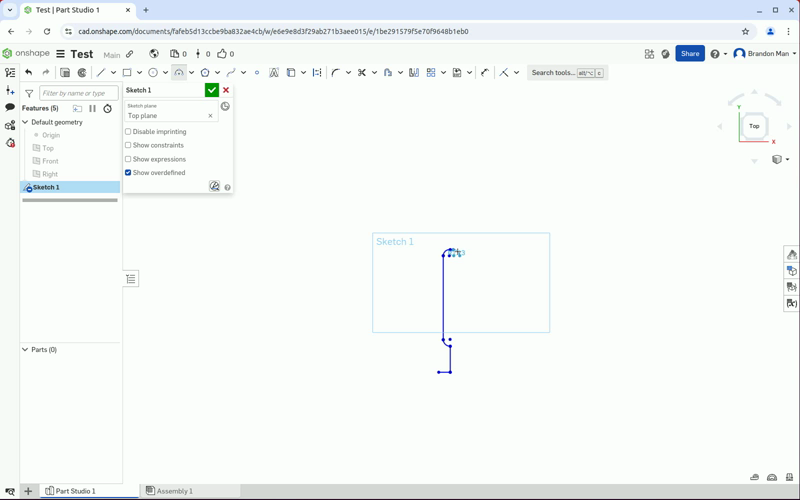
key(esc)
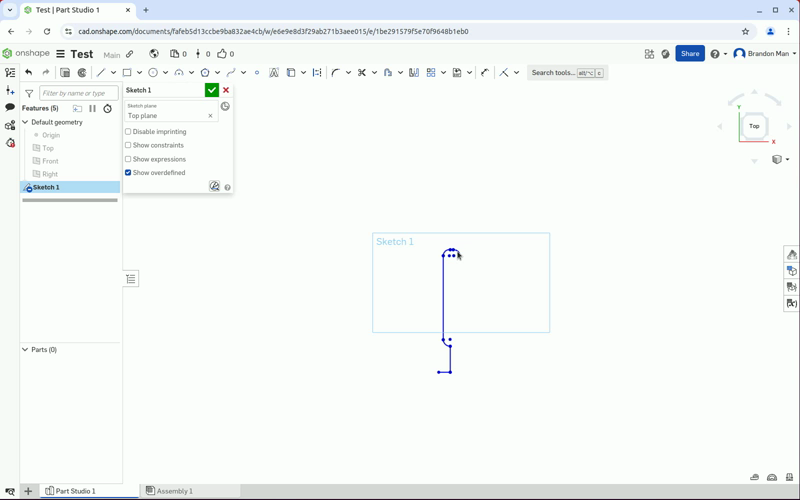
key(l)
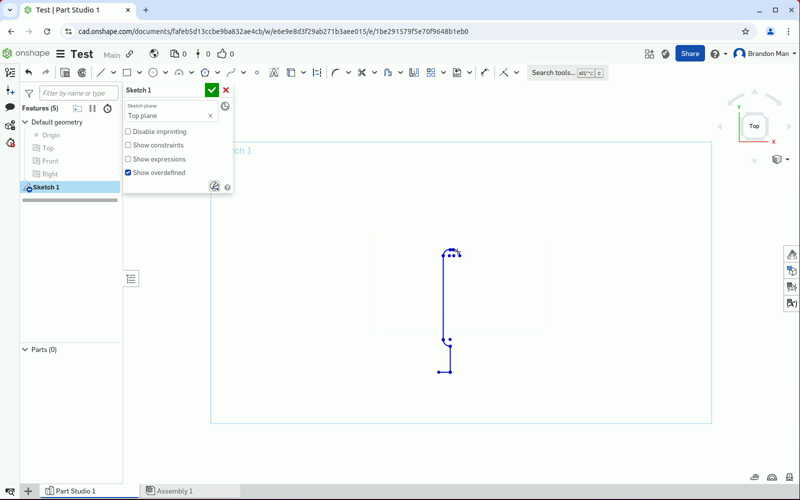
mouse_move(459, 255)
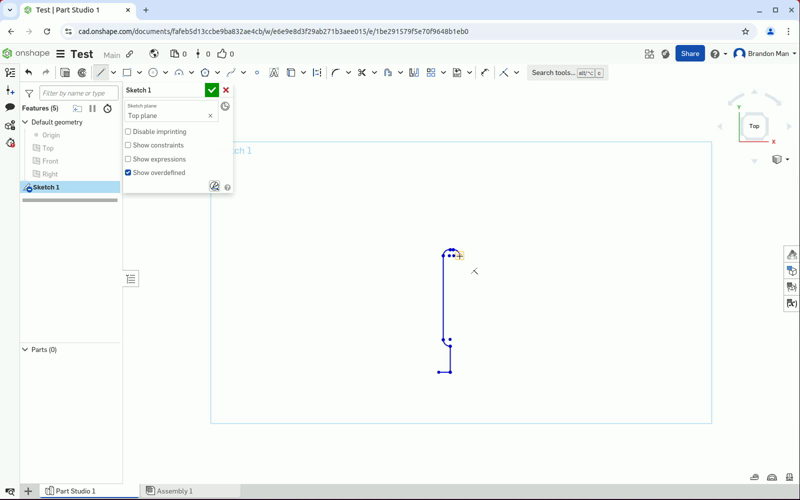
click(459, 255)
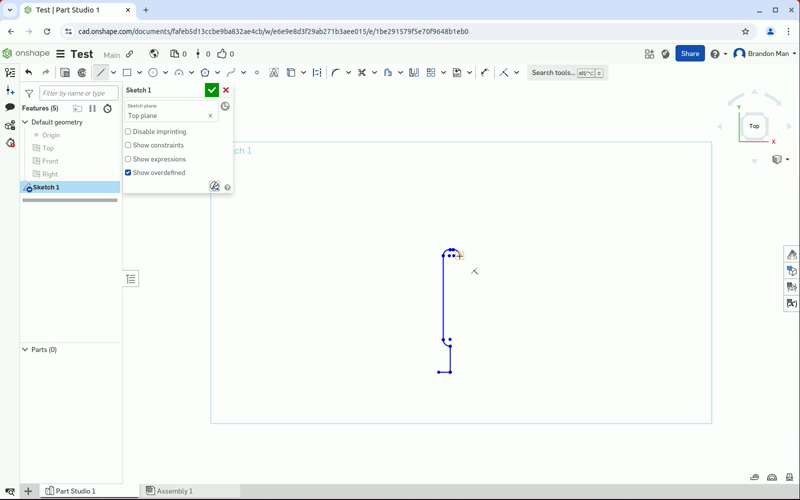
key_down(shift)
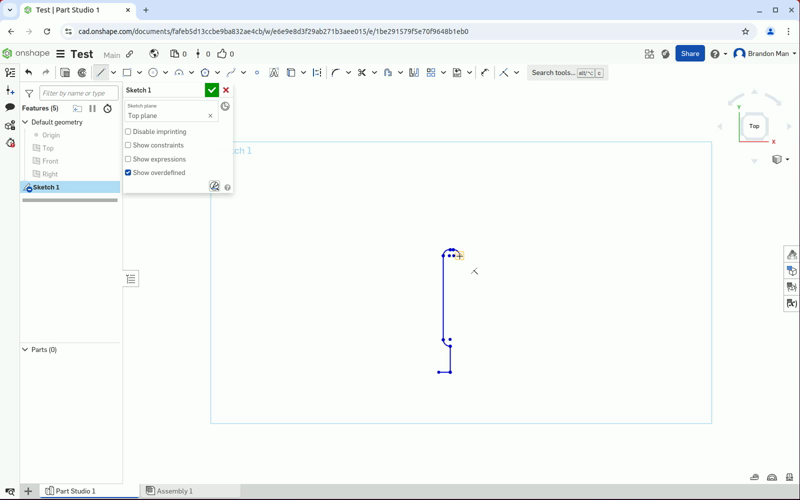
mouse_move(459, 339)
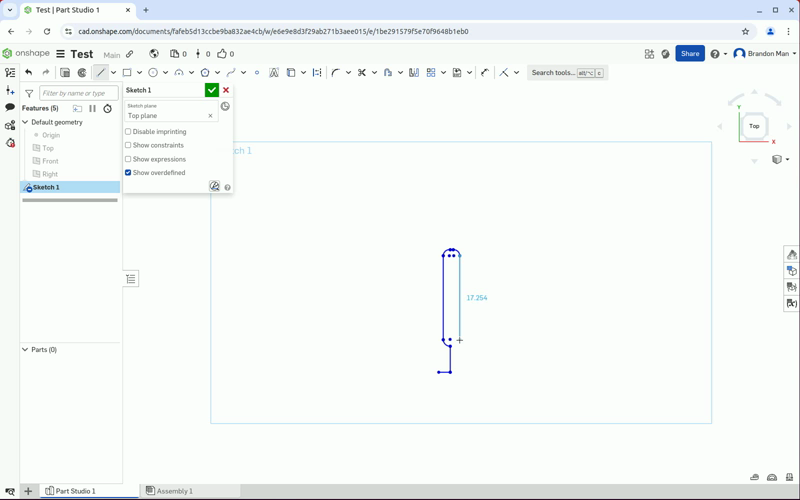
click(459, 339)
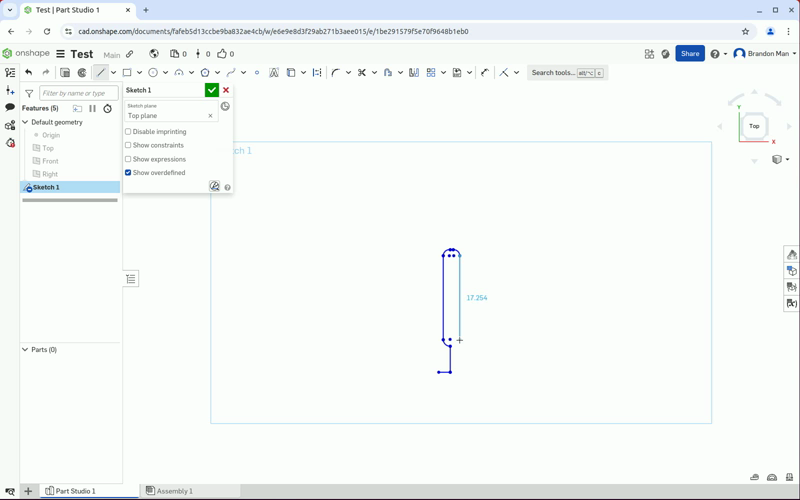
key_up(shift)
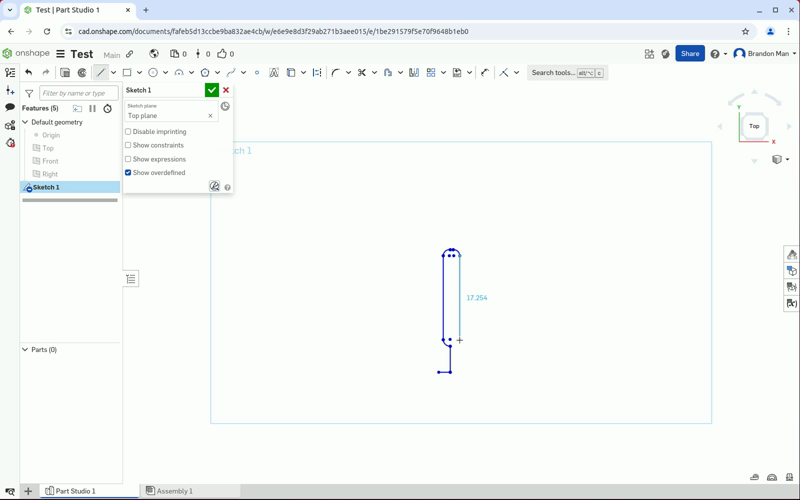
key(esc)
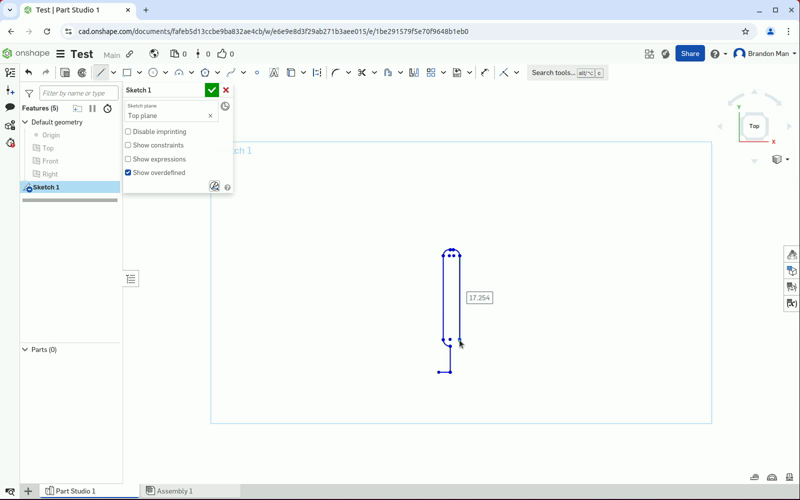
key(a)
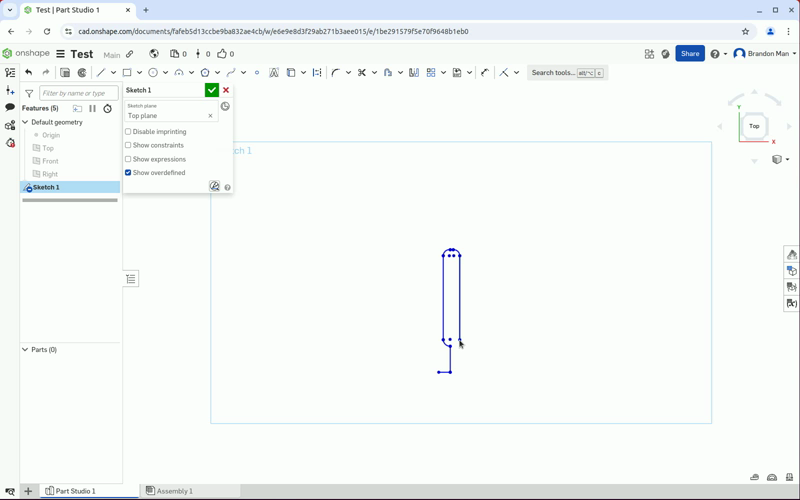
mouse_move(459, 339)
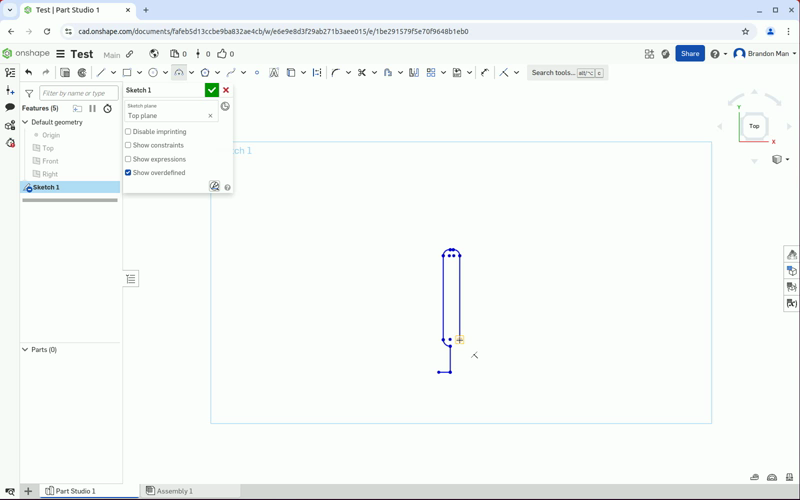
click(459, 339)
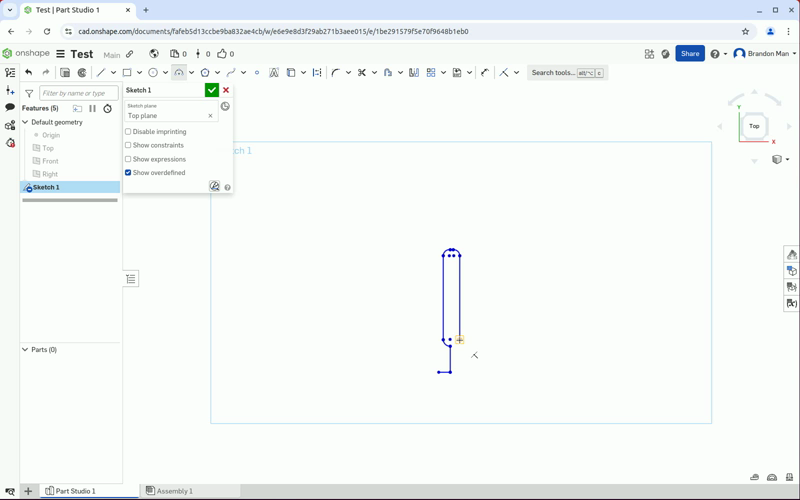
key_down(shift)
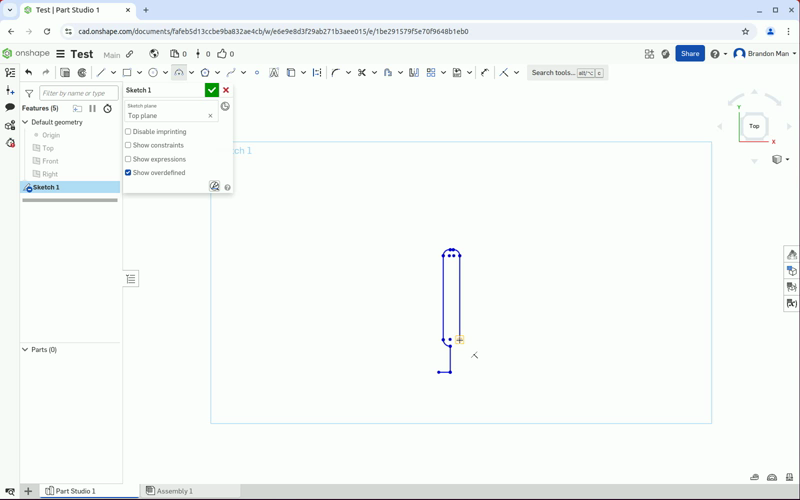
mouse_move(453, 346)
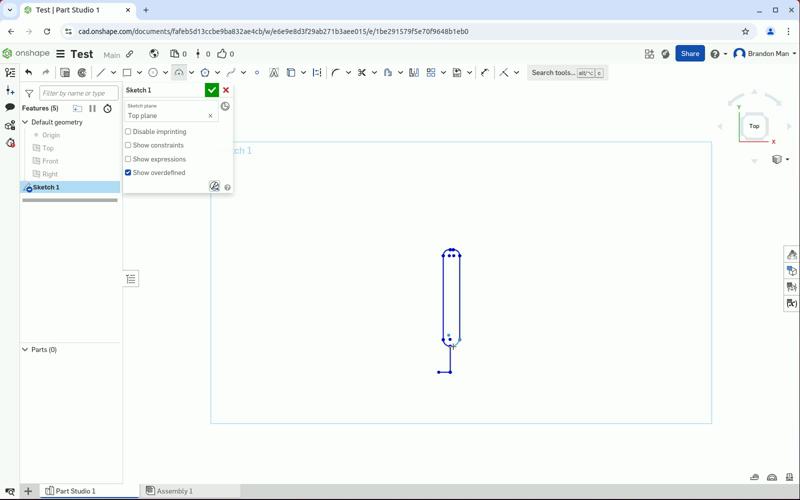
scroll(6)
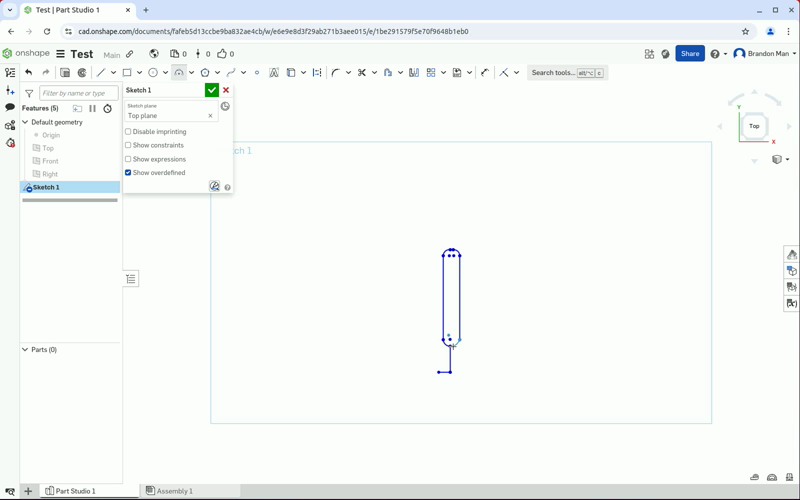
scroll(6)
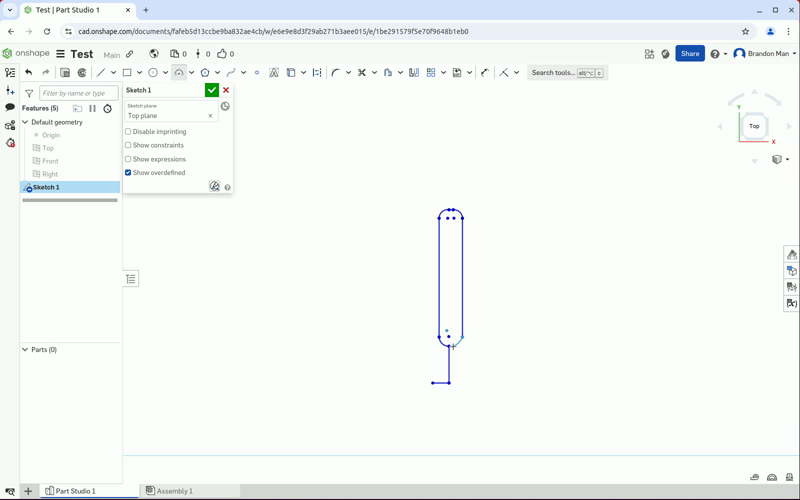
scroll(6)
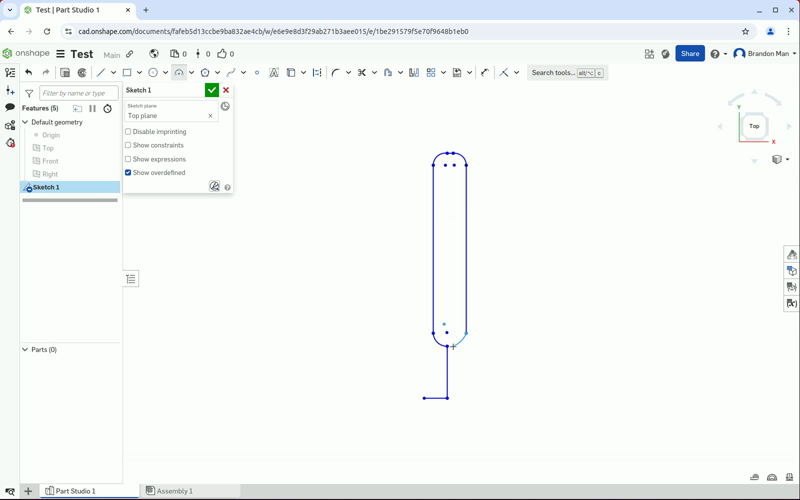
scroll(6)
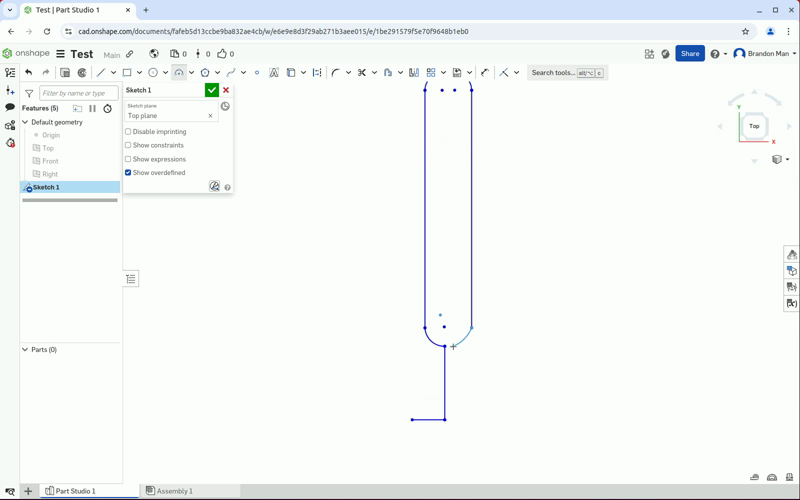
scroll(6)
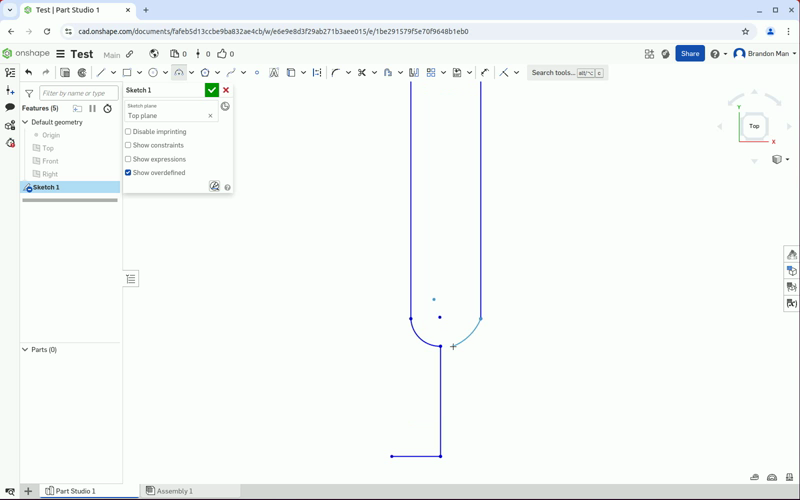
scroll(6)
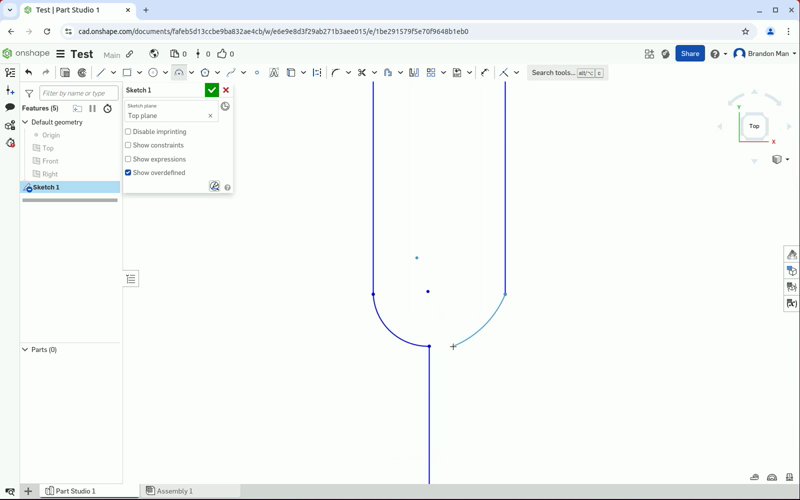
scroll(6)
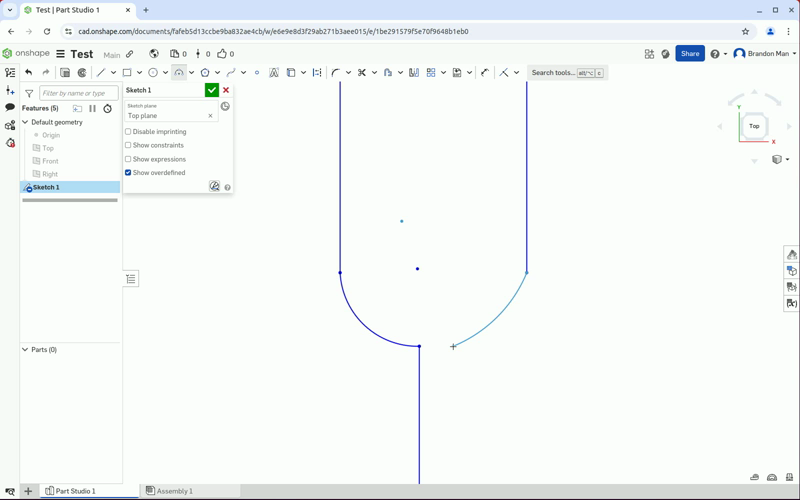
click(453, 346)
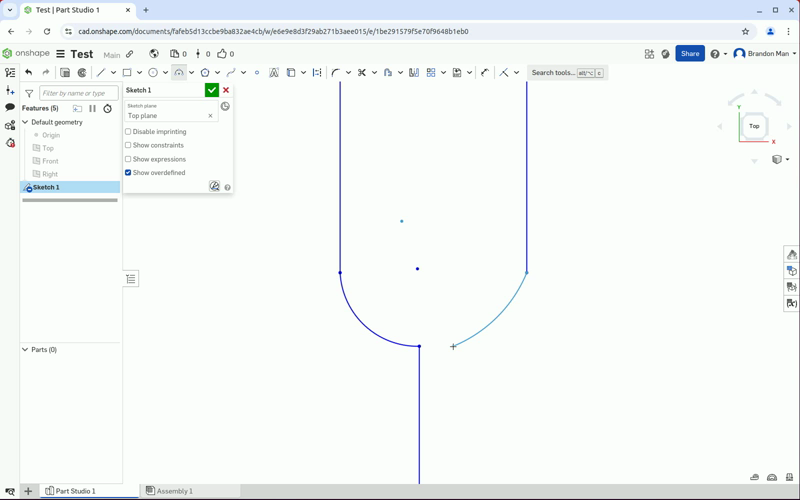
scroll(-6)
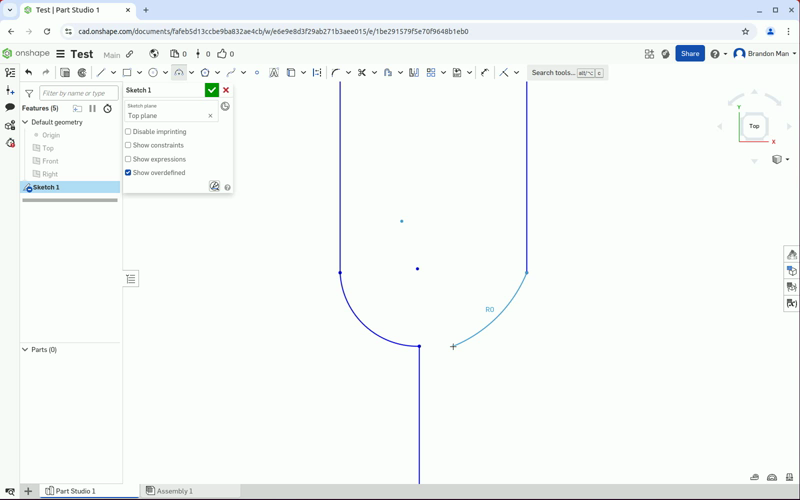
scroll(-6)
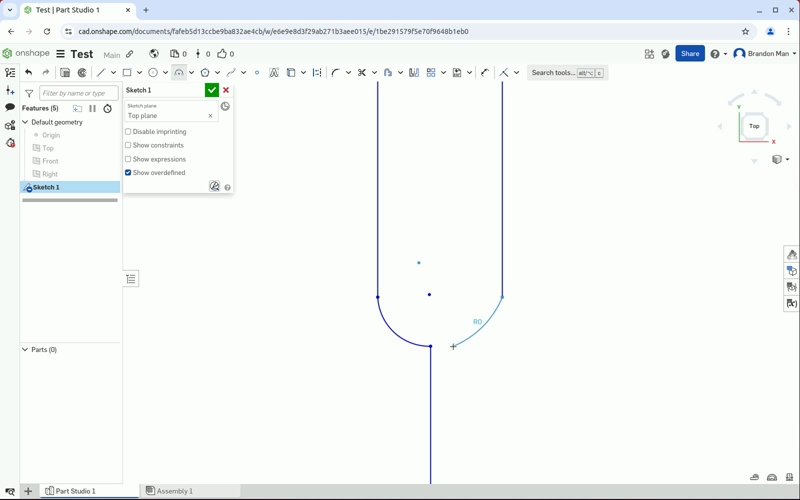
scroll(-6)
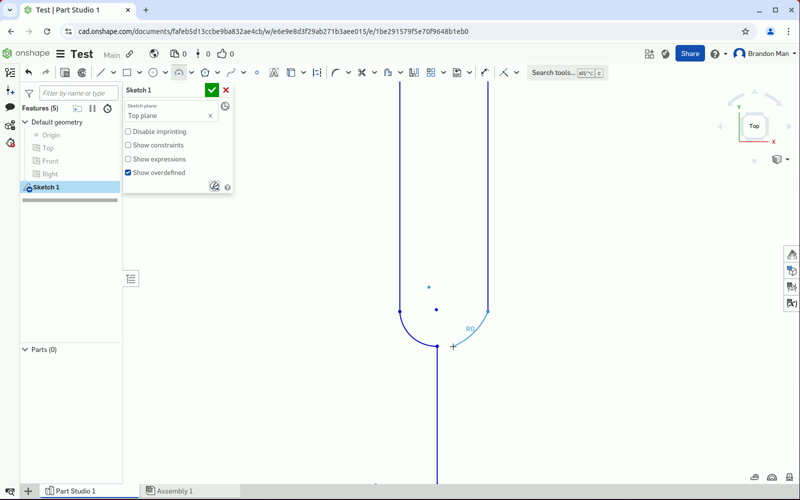
scroll(-6)
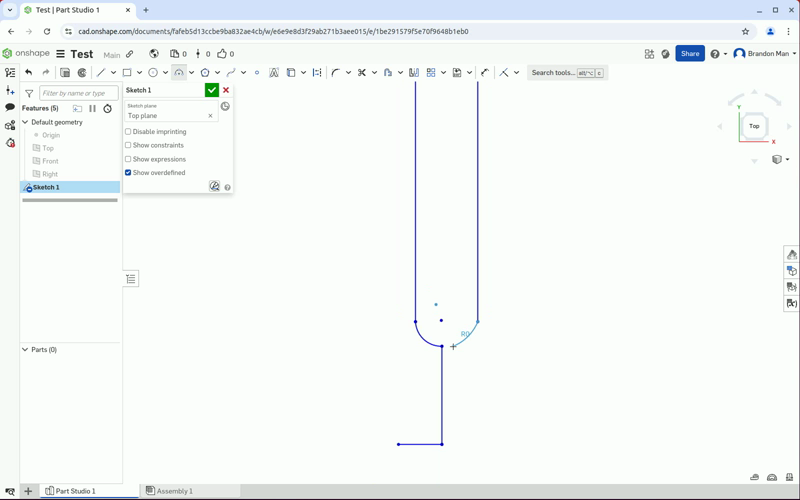
scroll(-6)
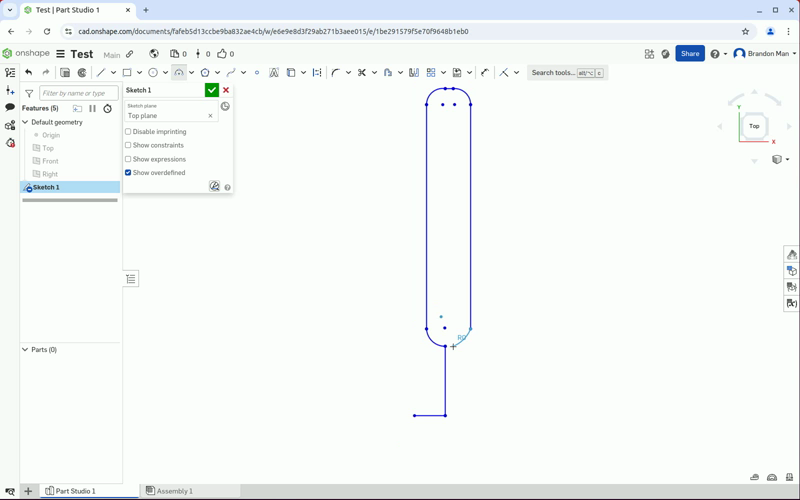
scroll(-6)
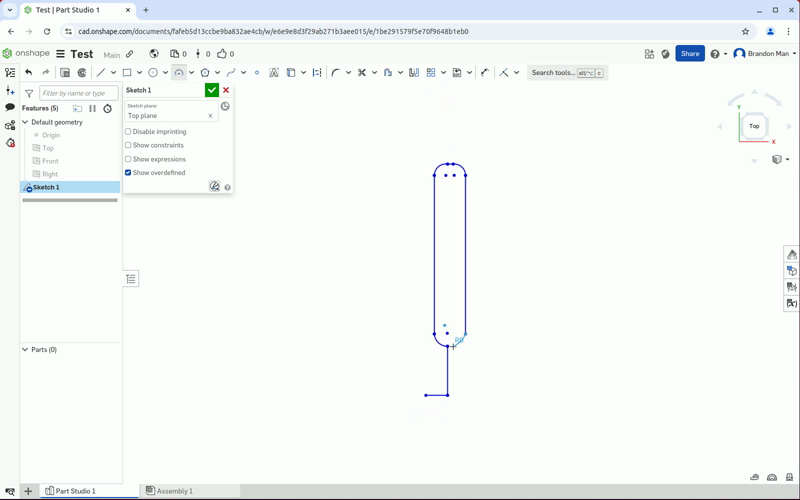
scroll(-6)
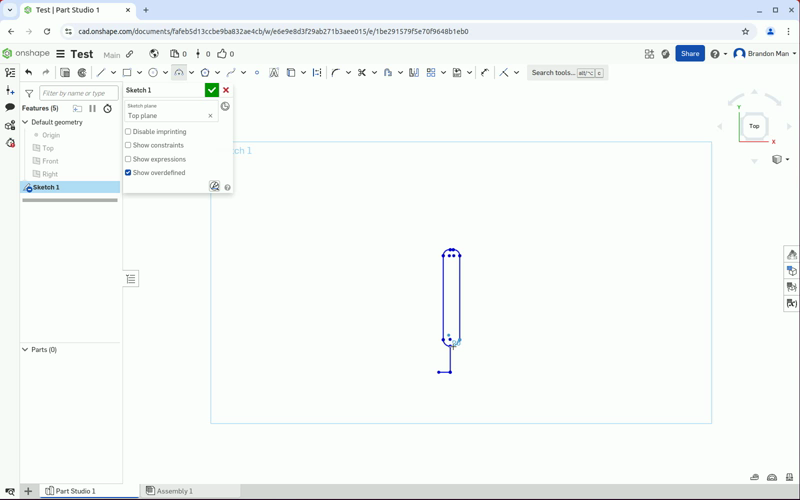
mouse_move(457, 344)
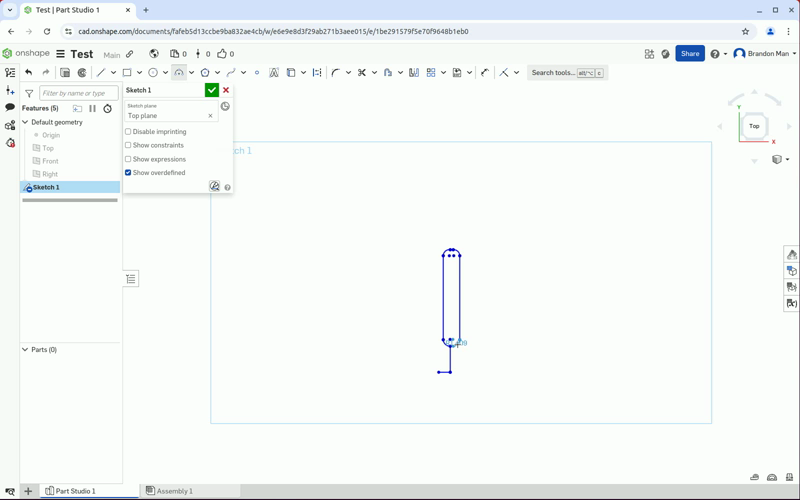
click(457, 344)
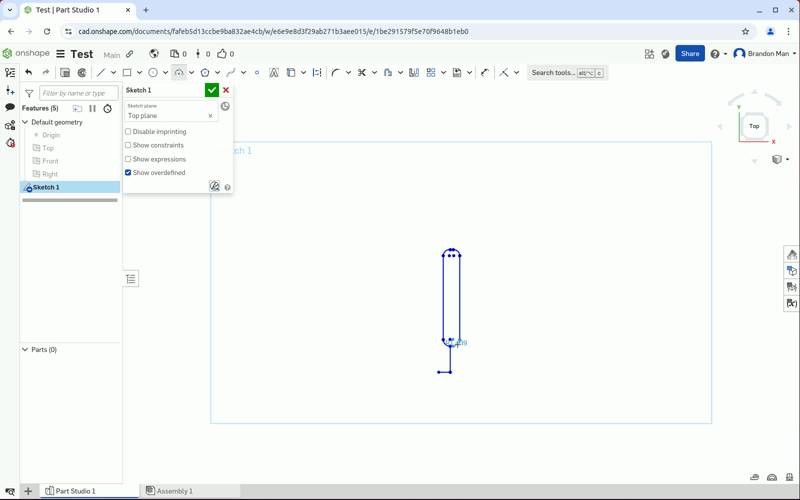
key_up(shift)
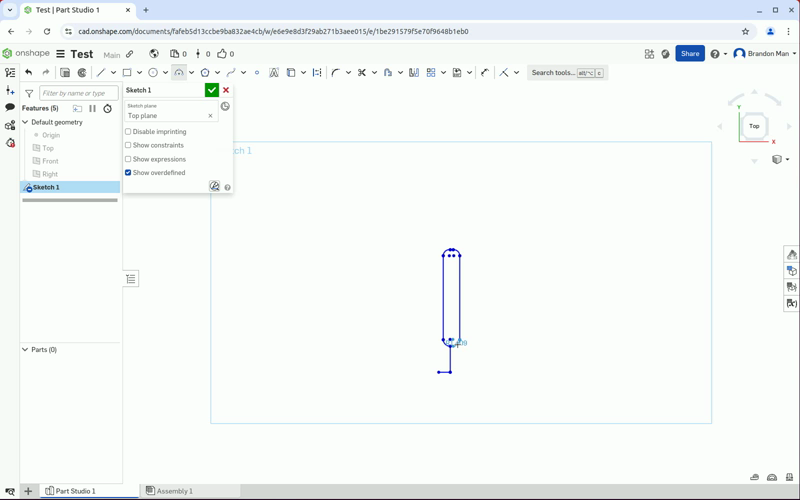
key(esc)
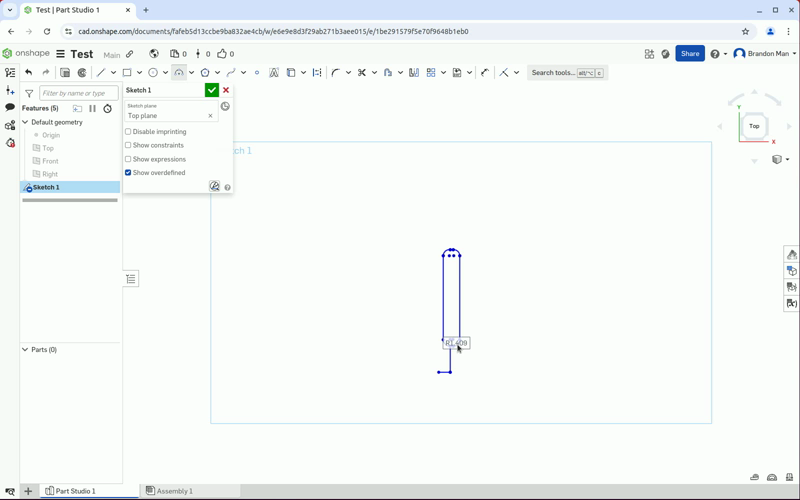
key(l)
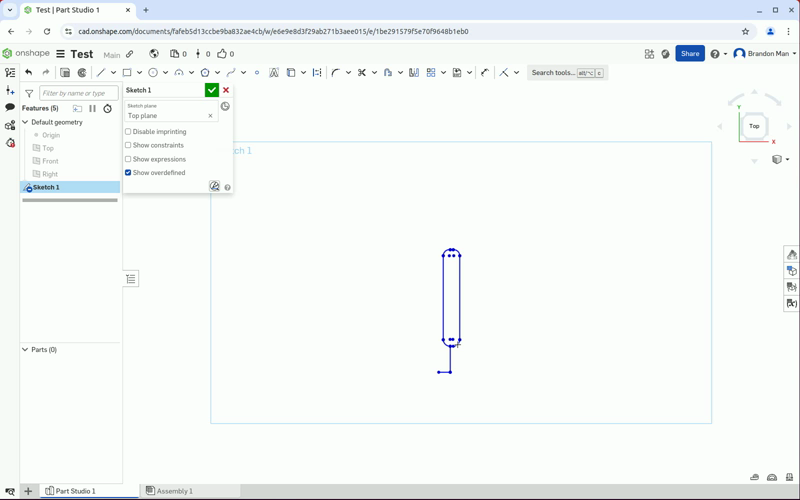
mouse_move(453, 346)
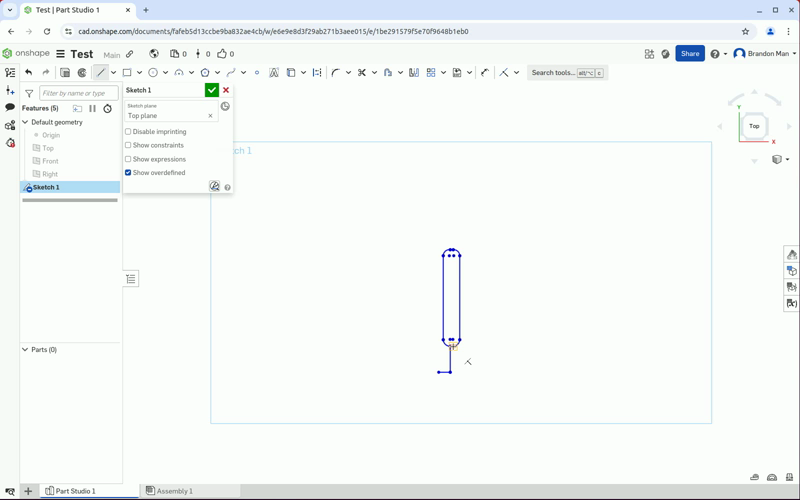
scroll(6)
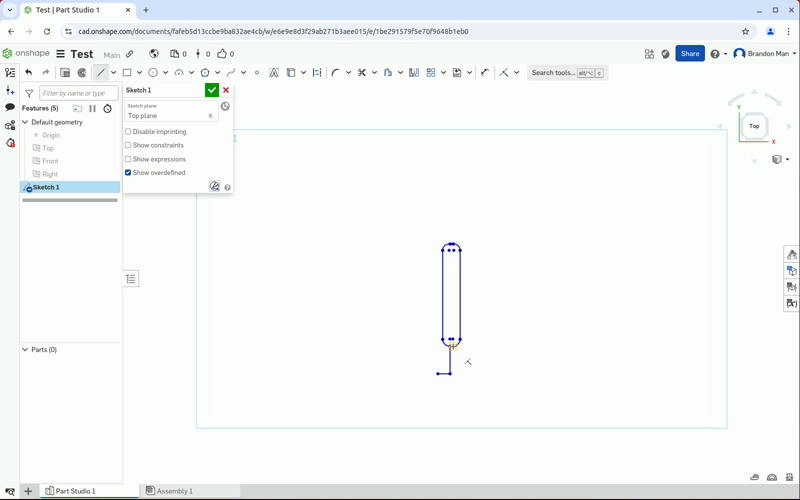
scroll(6)
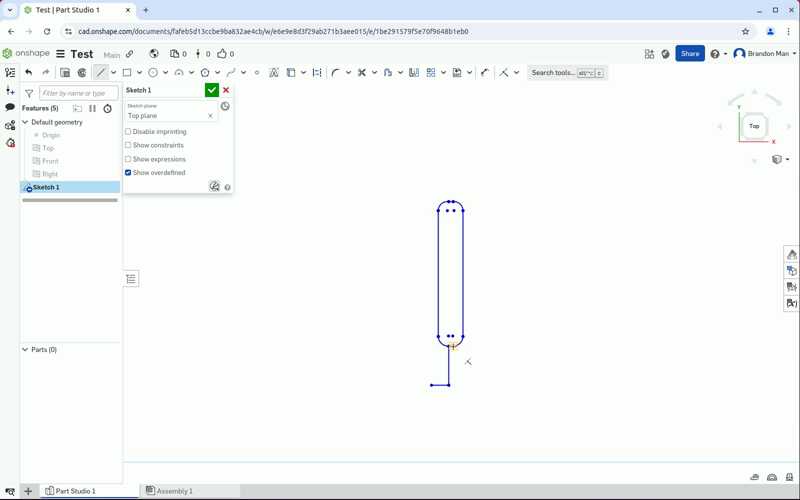
scroll(6)
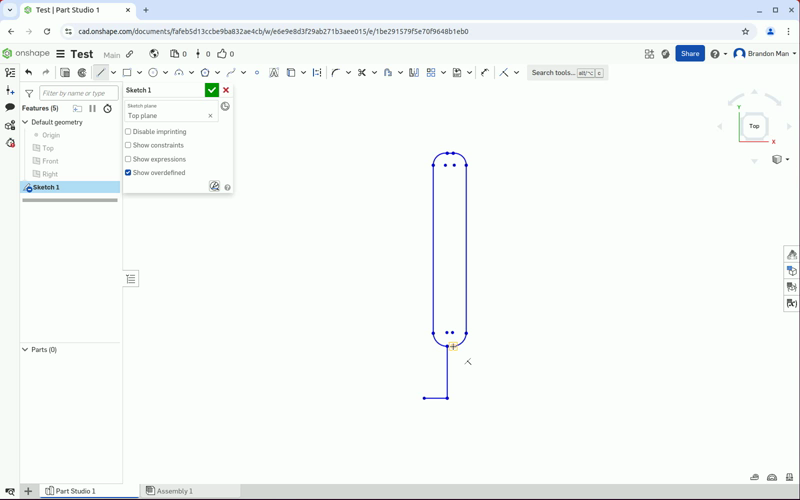
scroll(6)
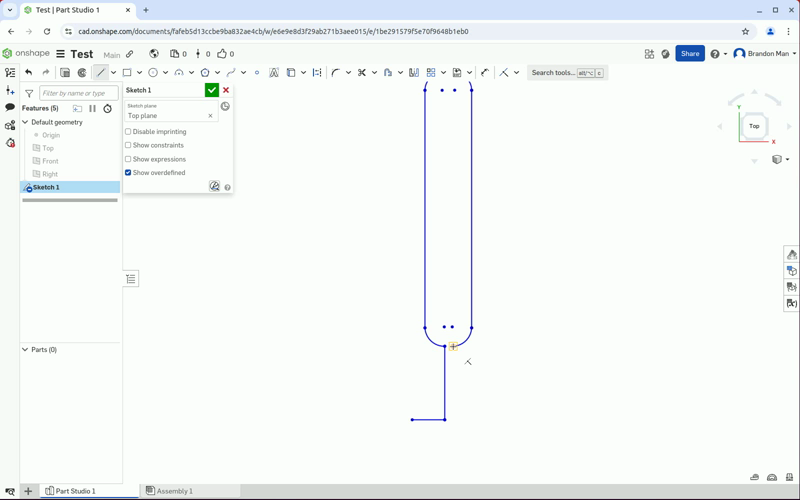
scroll(6)
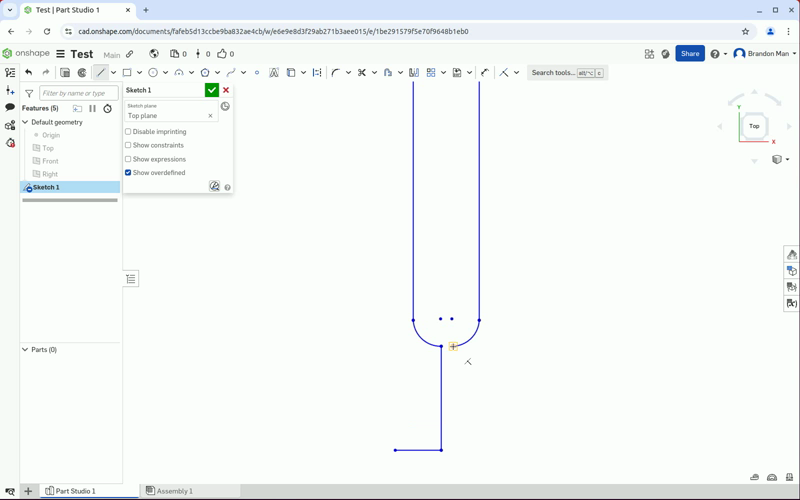
scroll(6)
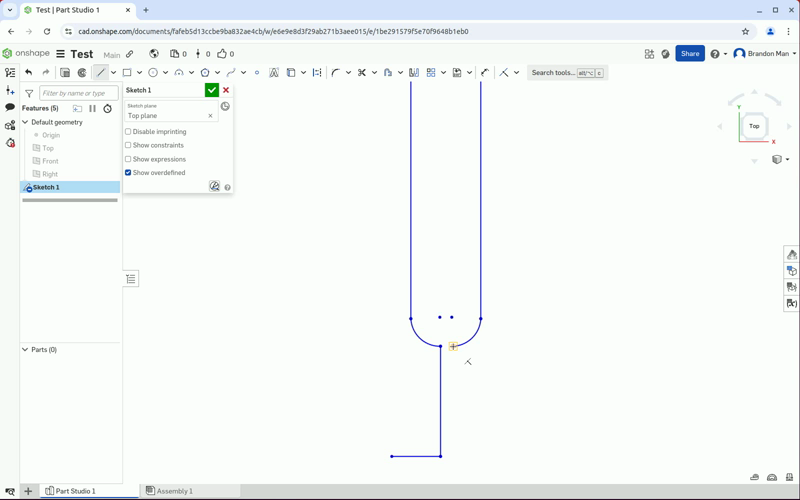
scroll(6)
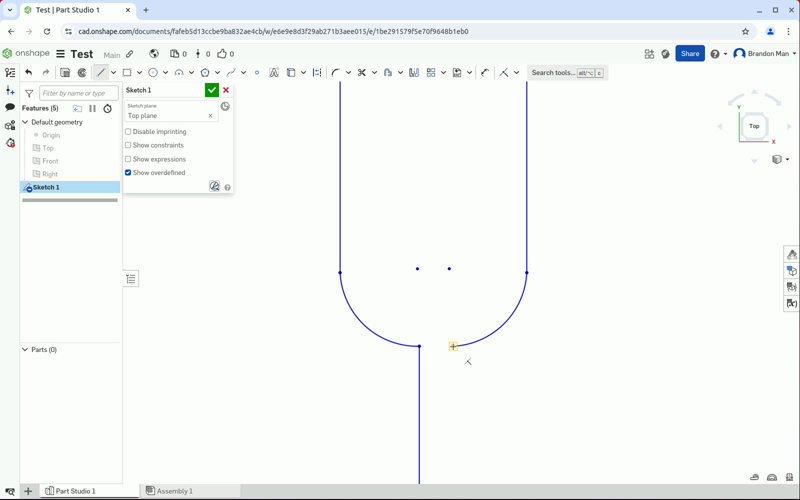
click(453, 346)
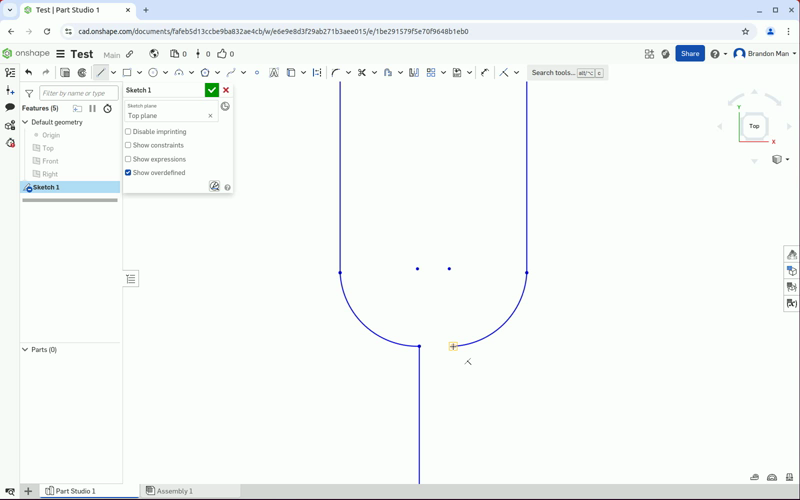
scroll(-6)
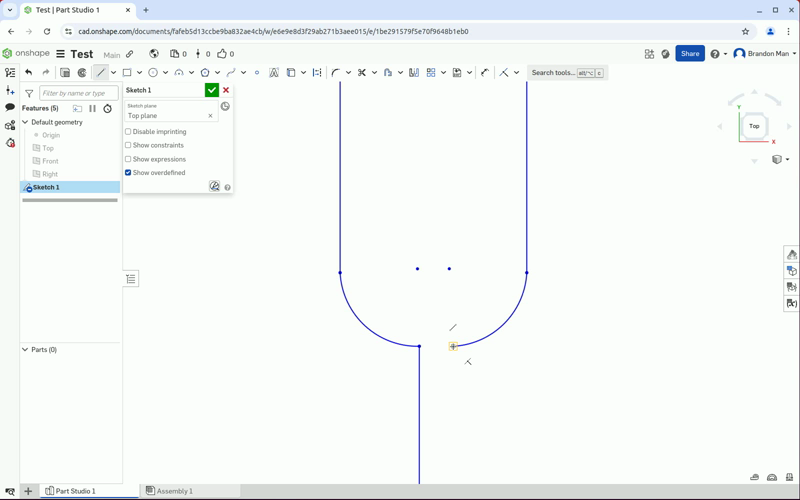
scroll(-6)
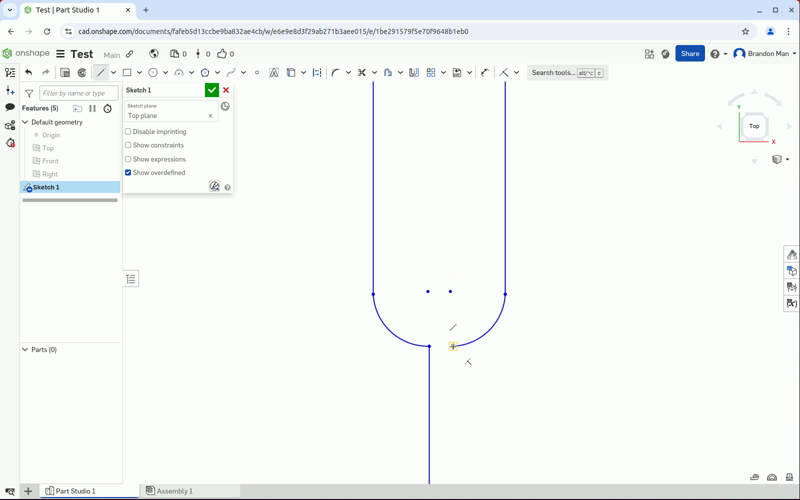
scroll(-6)
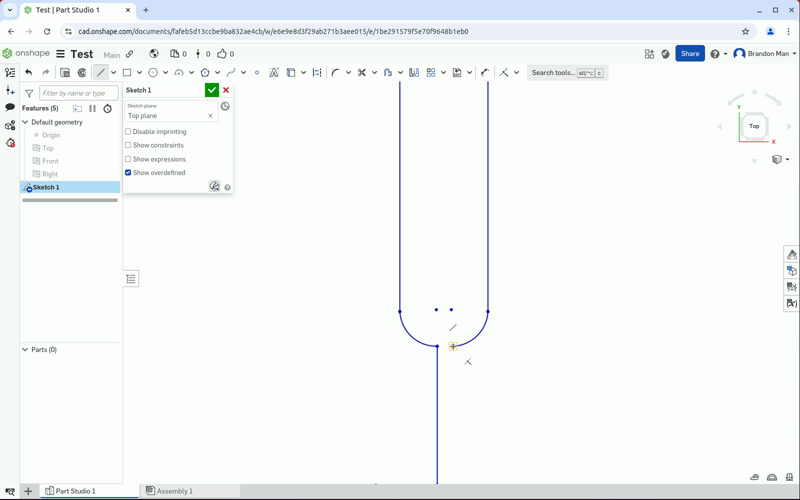
scroll(-6)
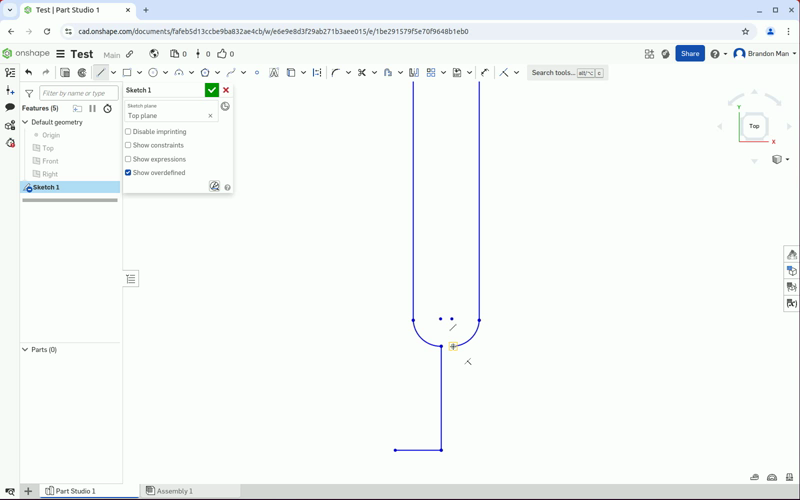
scroll(-6)
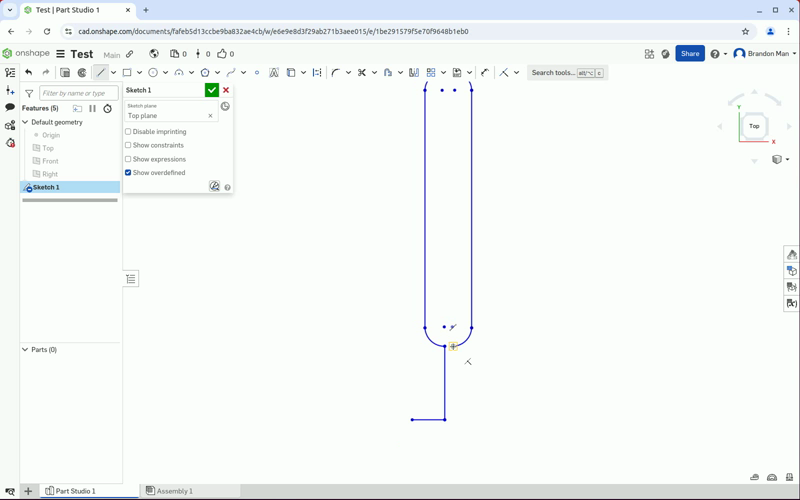
scroll(-6)
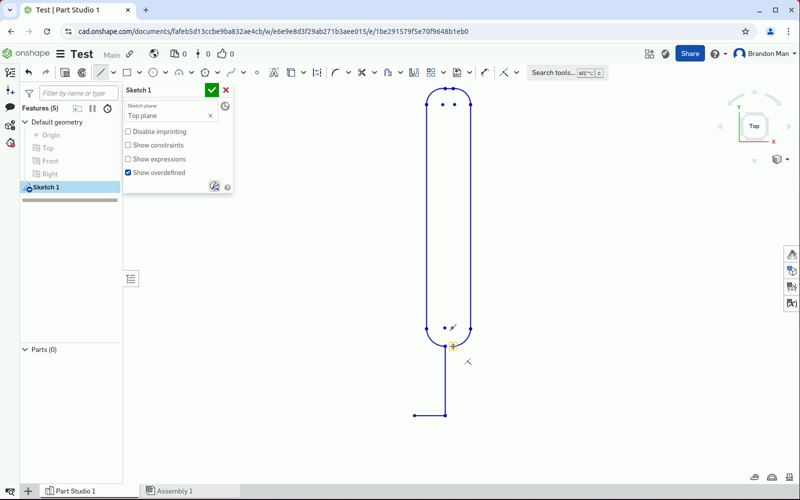
scroll(-6)
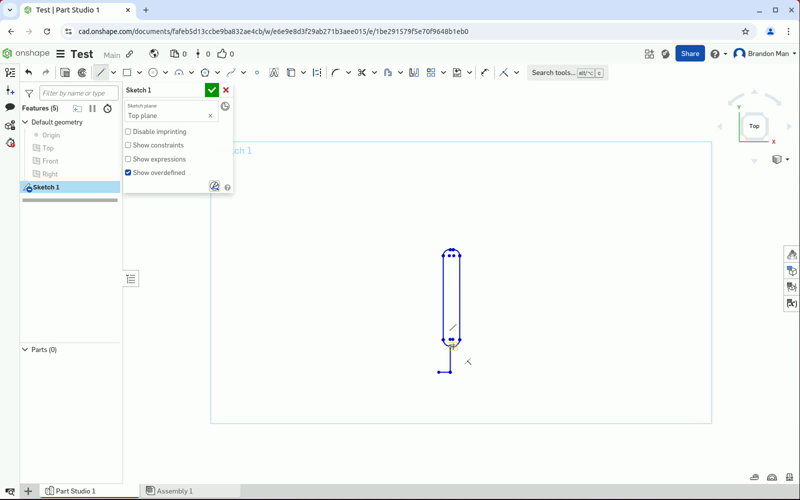
key_down(shift)
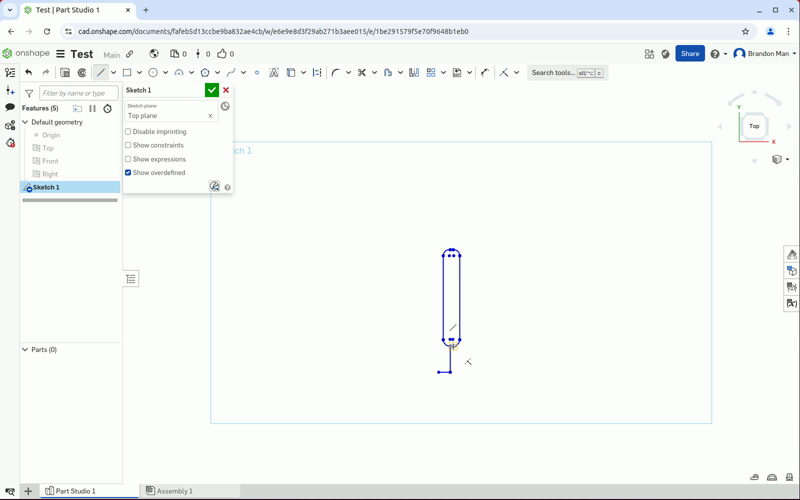
mouse_move(483, 346)
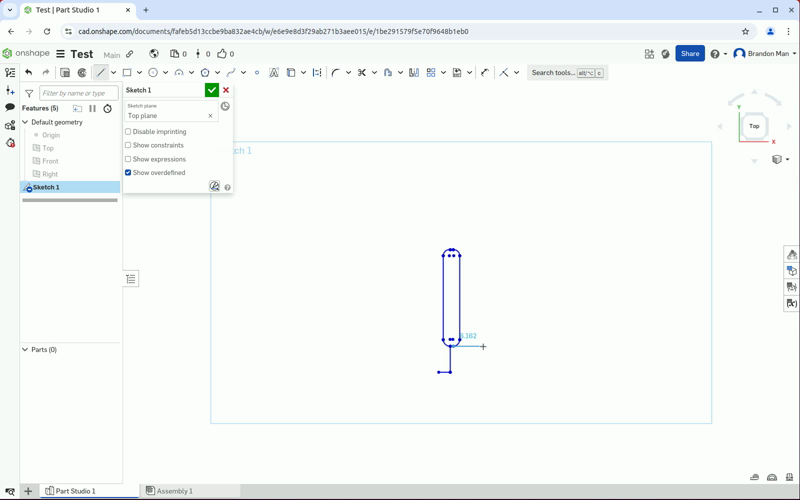
mouse_move(453, 372)
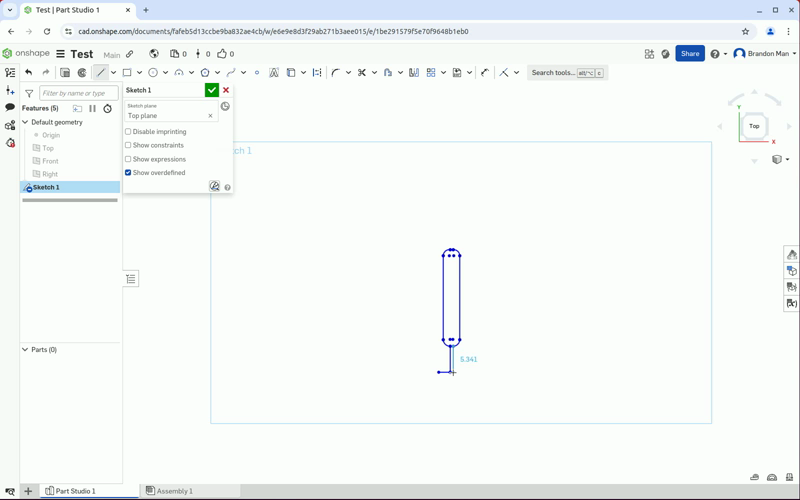
scroll(6)
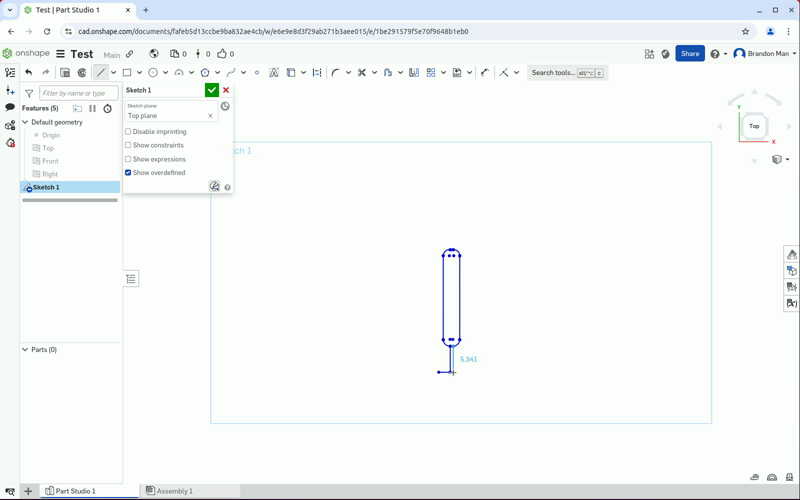
scroll(6)
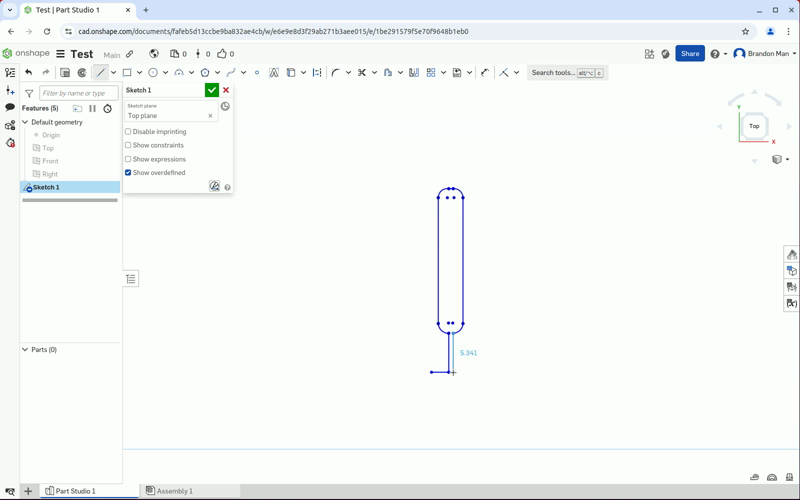
scroll(6)
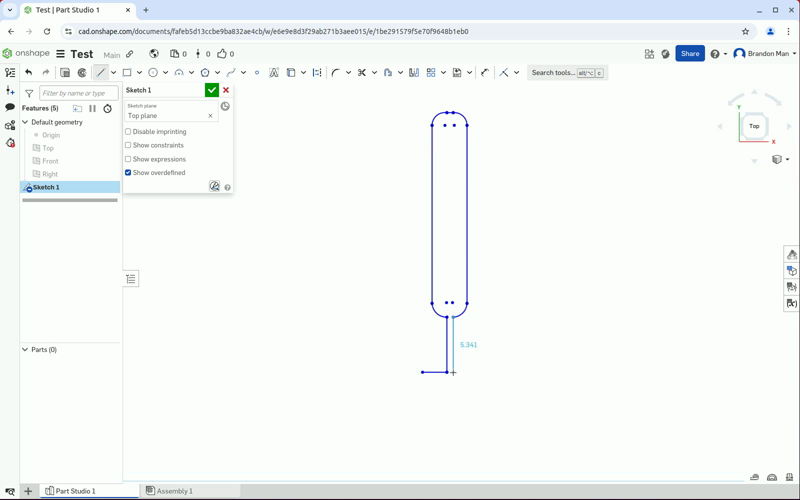
scroll(6)
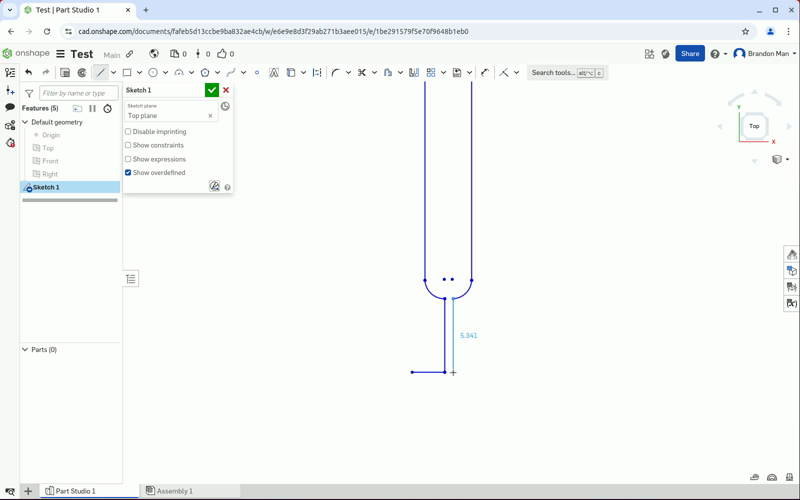
scroll(6)
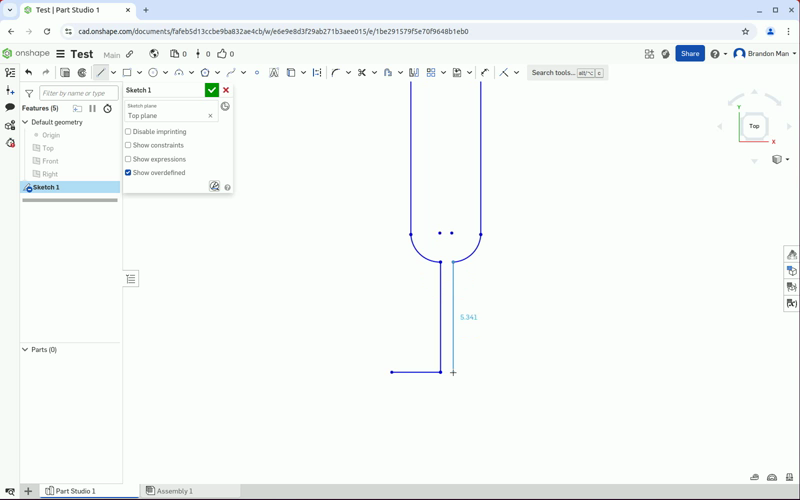
scroll(6)
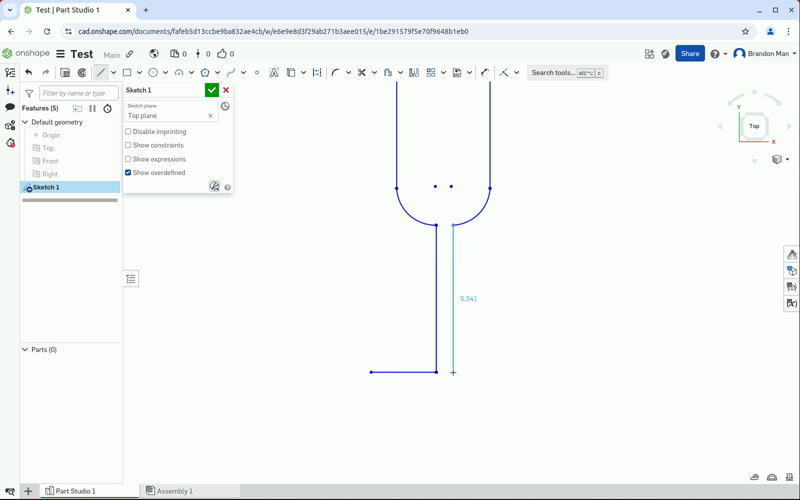
scroll(6)
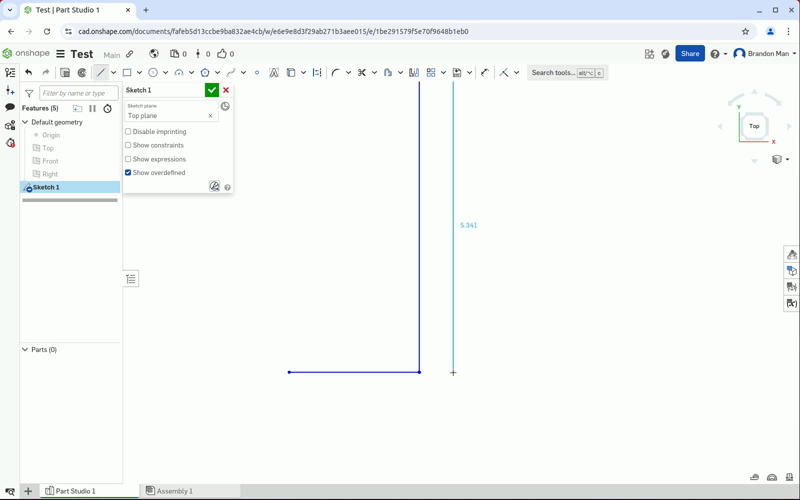
click(453, 372)
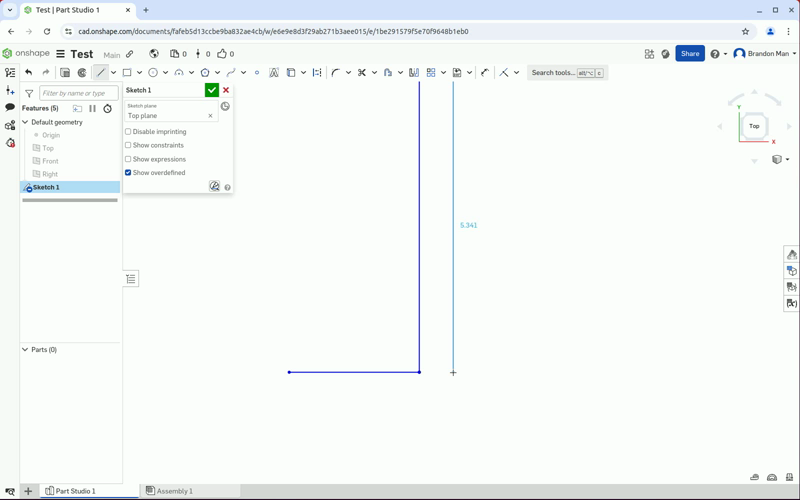
scroll(-6)
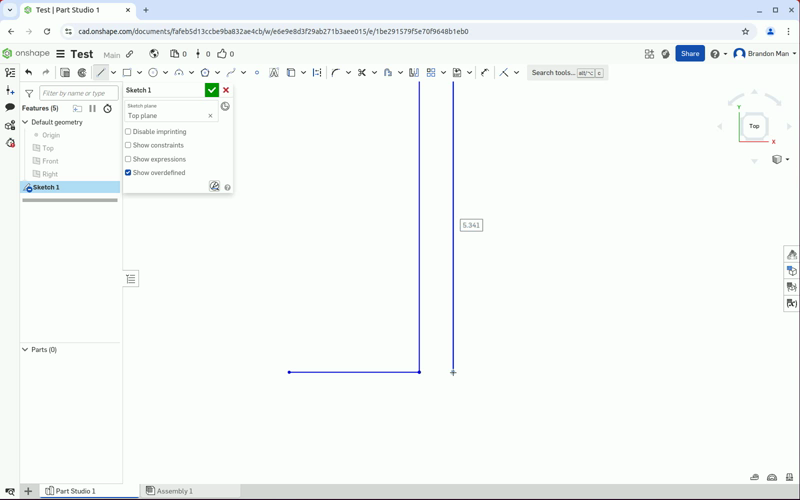
scroll(-6)
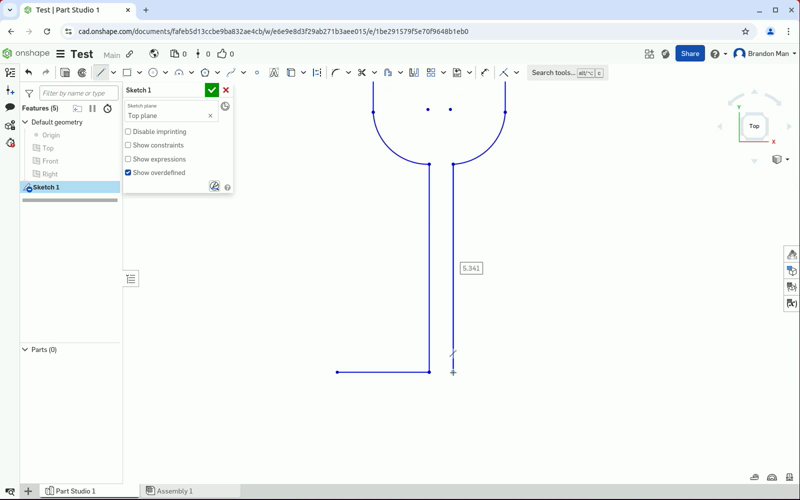
scroll(-6)
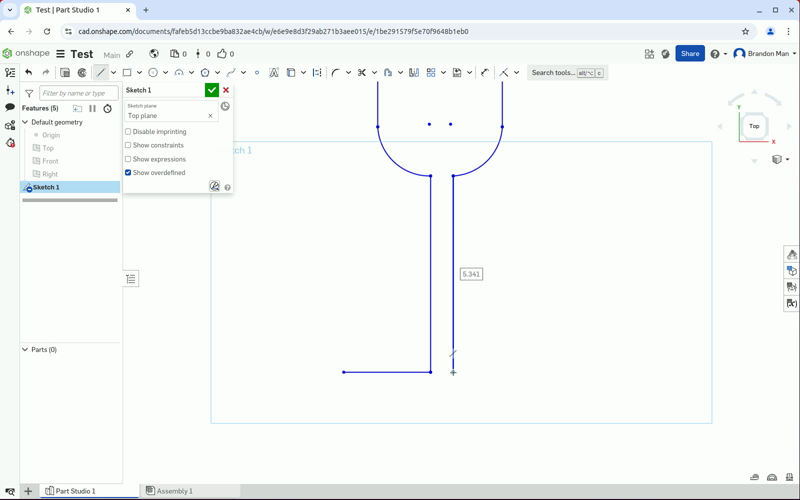
scroll(-6)
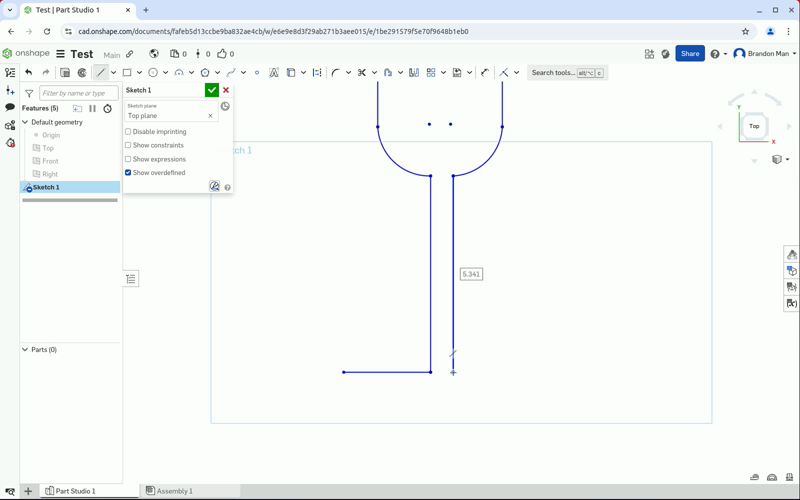
scroll(-6)
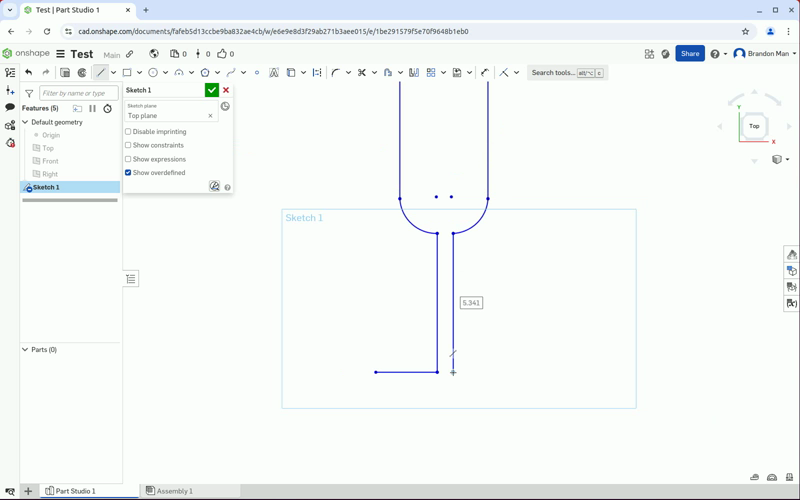
scroll(-6)
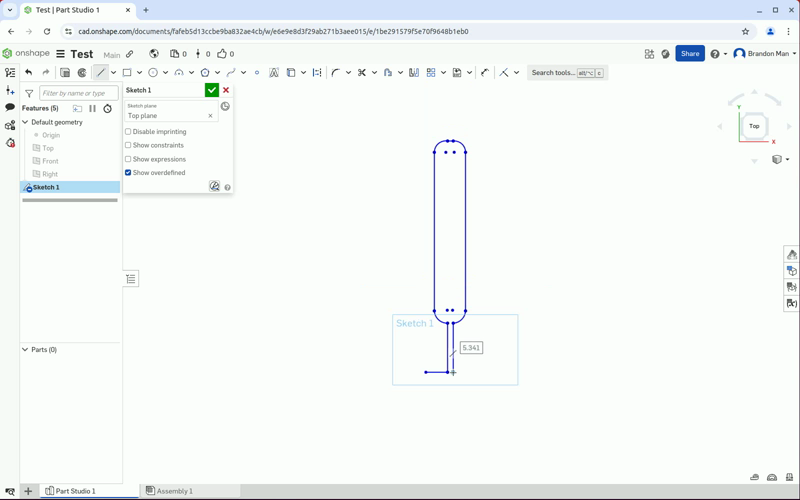
scroll(-6)
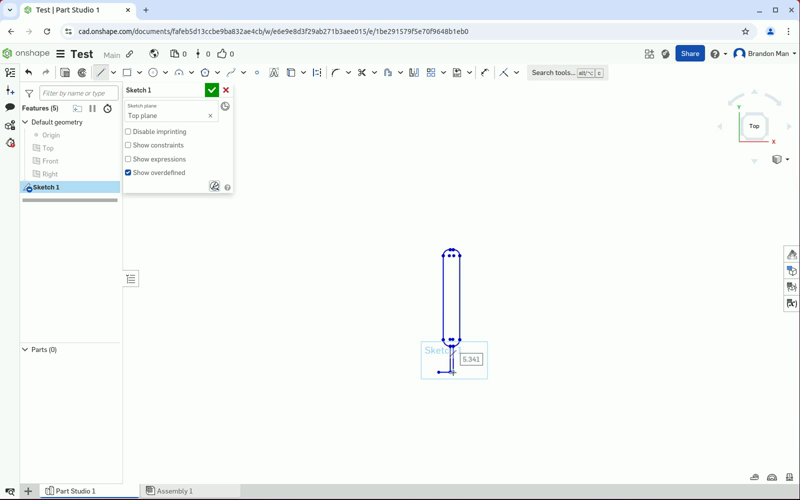
key_up(shift)
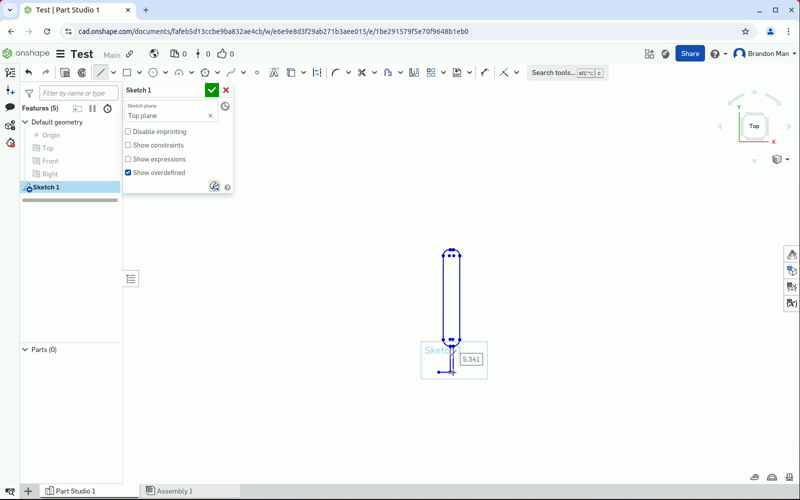
key_down(shift)
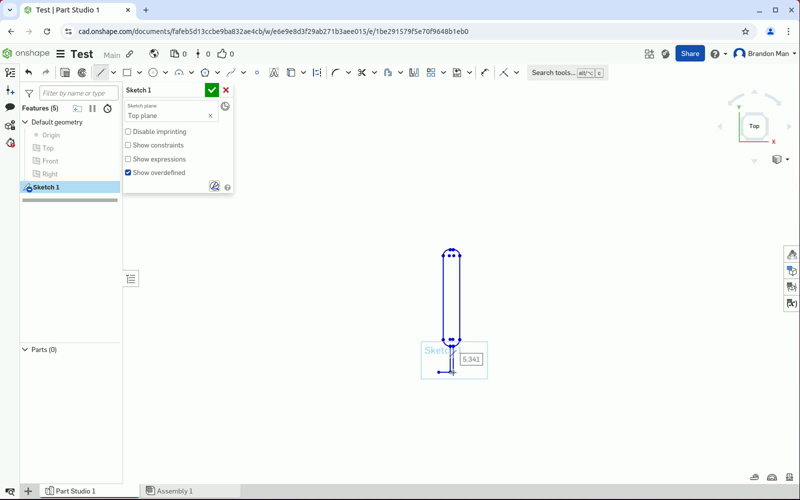
mouse_move(483, 372)
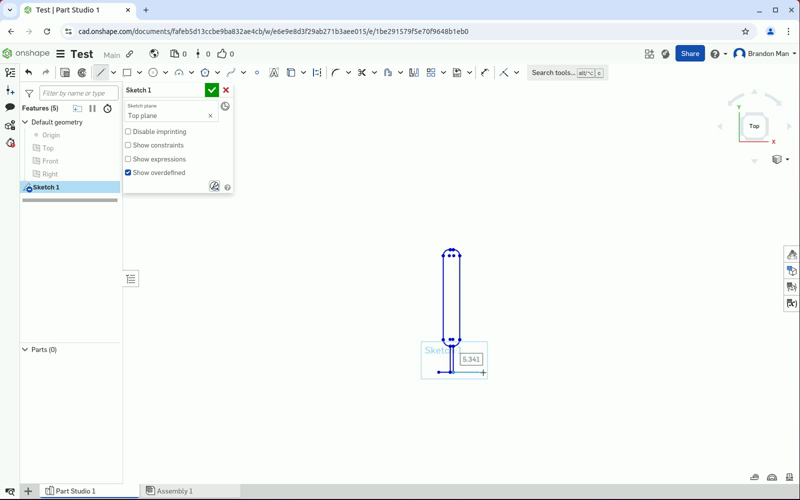
mouse_move(464, 372)
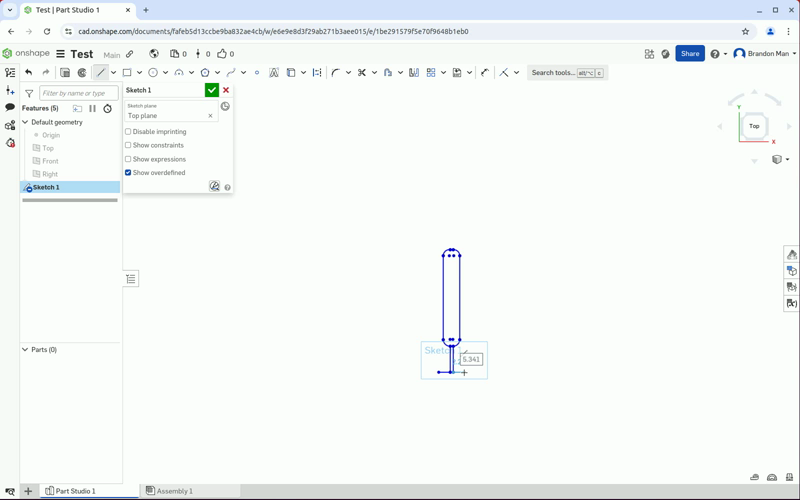
click(464, 372)
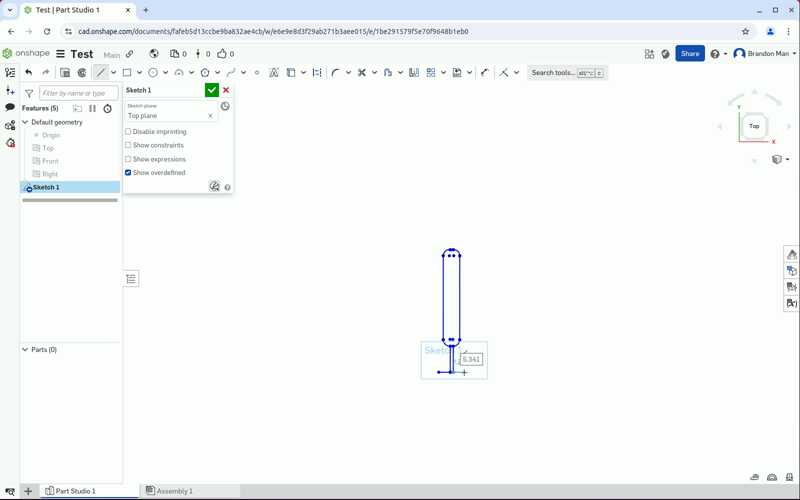
key_up(shift)
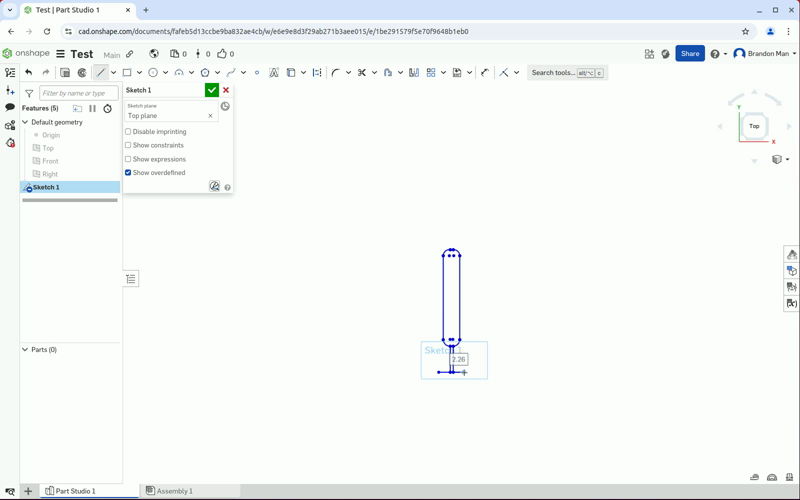
key_down(shift)
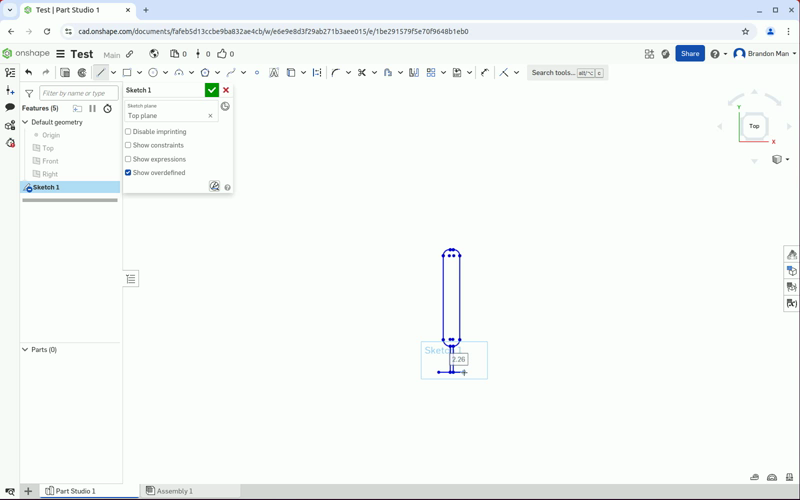
mouse_move(464, 219)
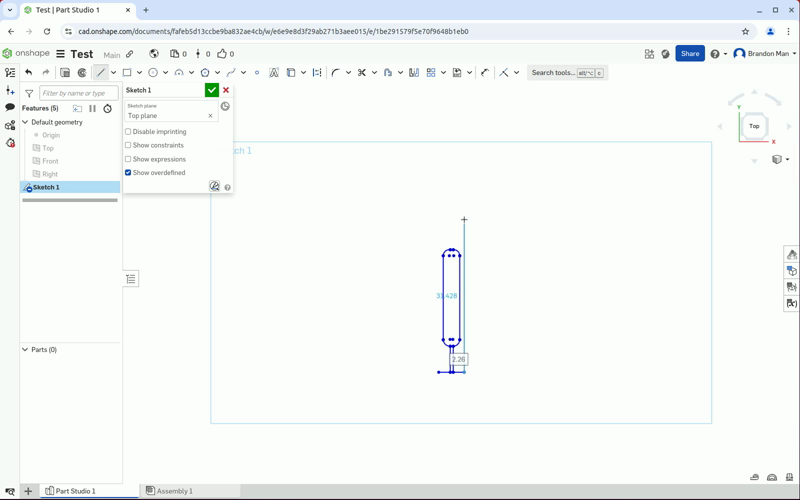
click(464, 219)
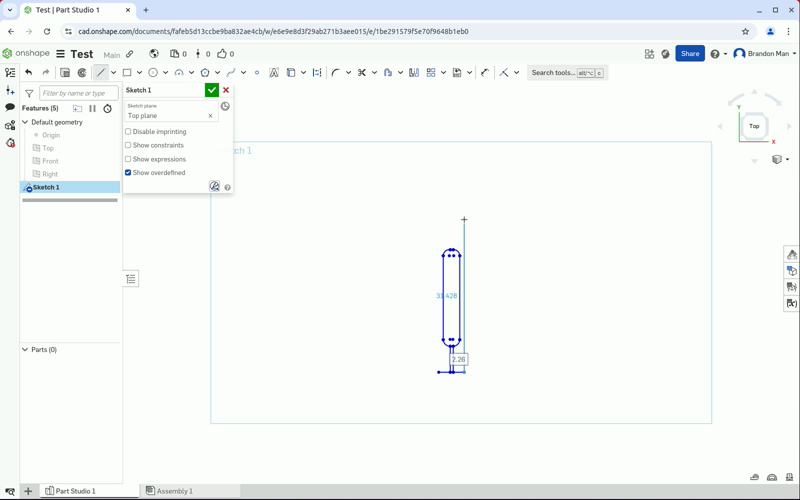
key_up(shift)
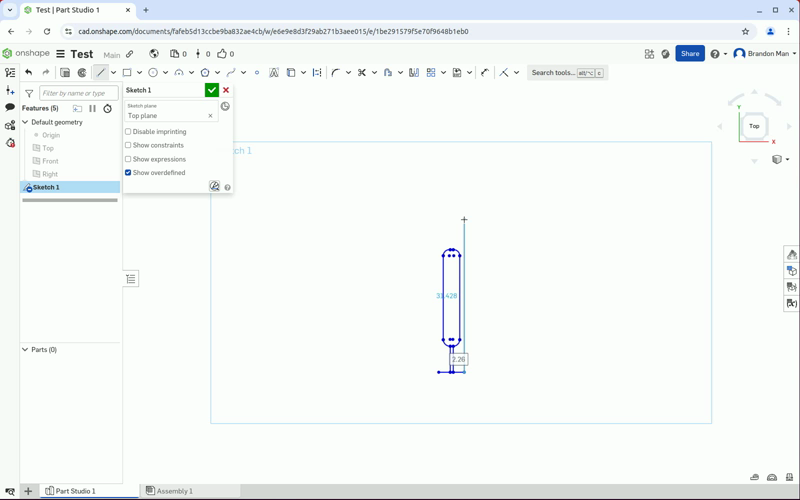
key_down(shift)
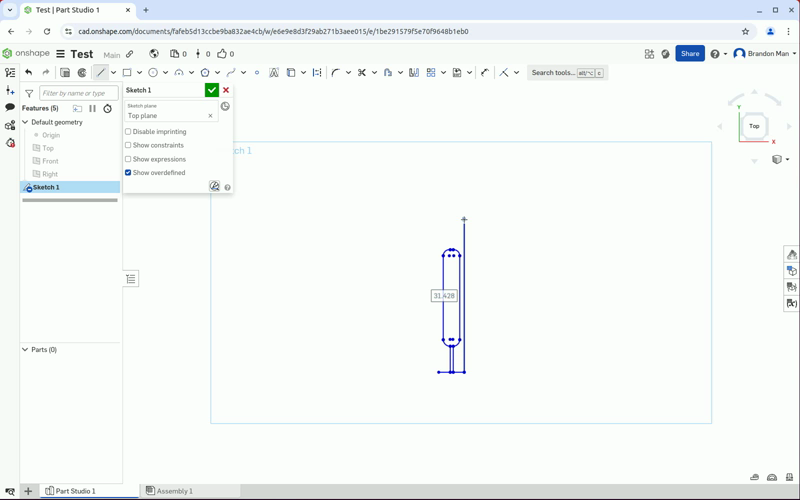
mouse_move(494, 219)
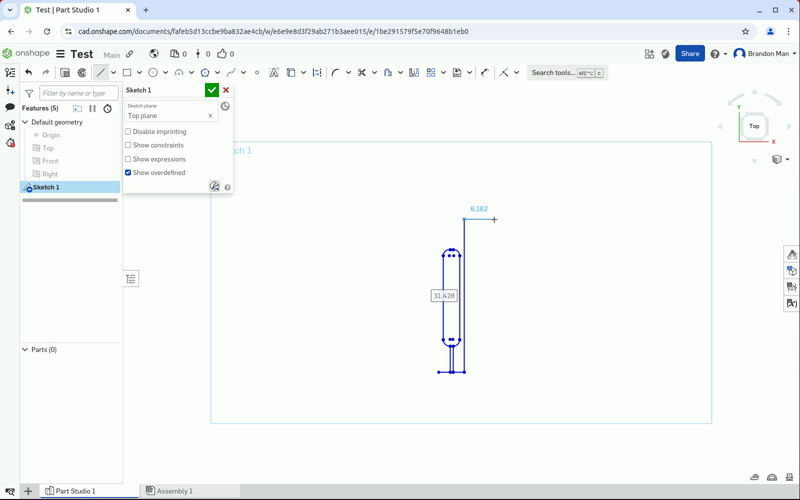
mouse_move(438, 219)
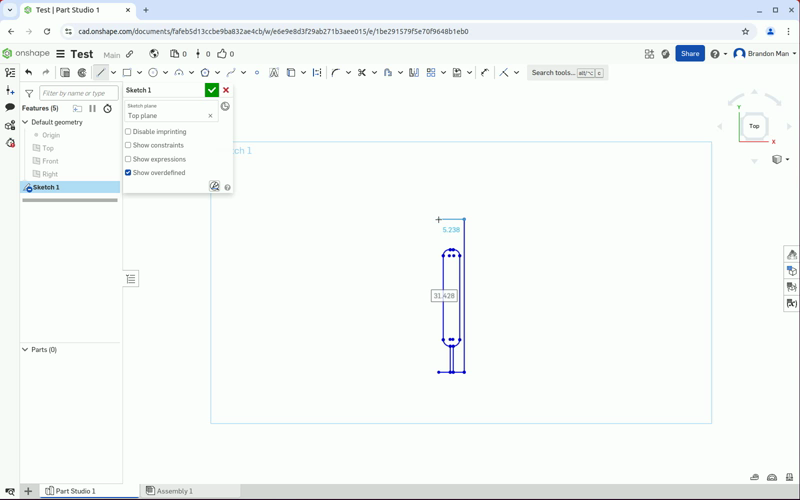
click(438, 219)
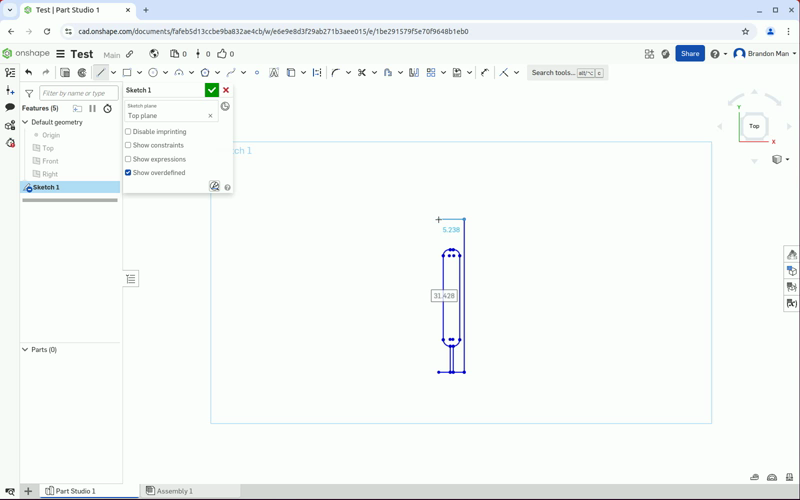
key_up(shift)
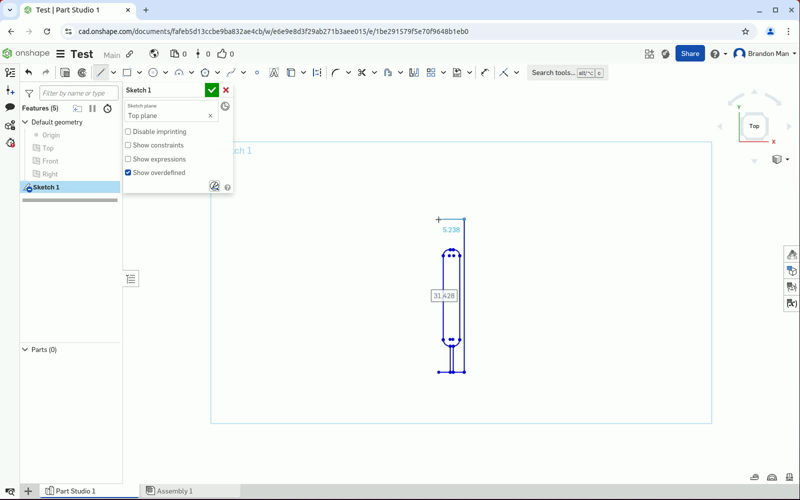
key_down(shift)
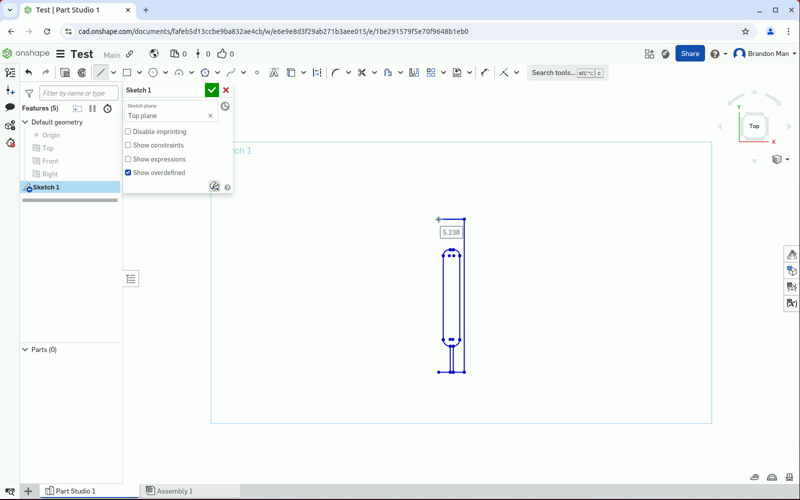
mouse_move(438, 372)
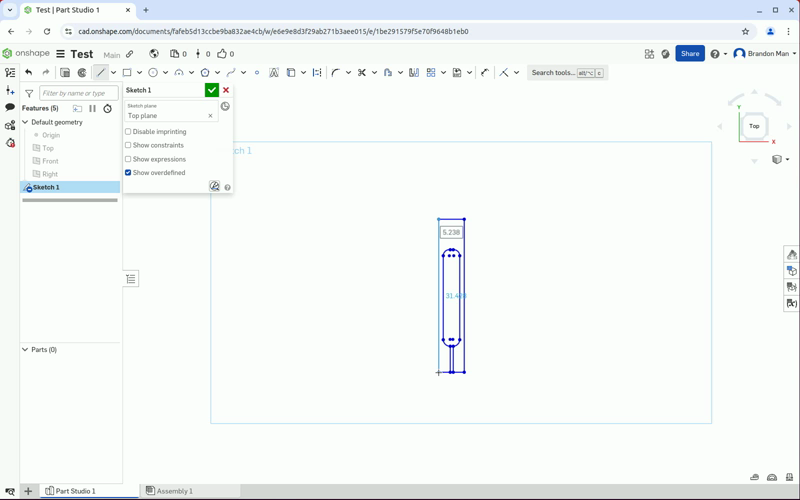
key_up(shift)
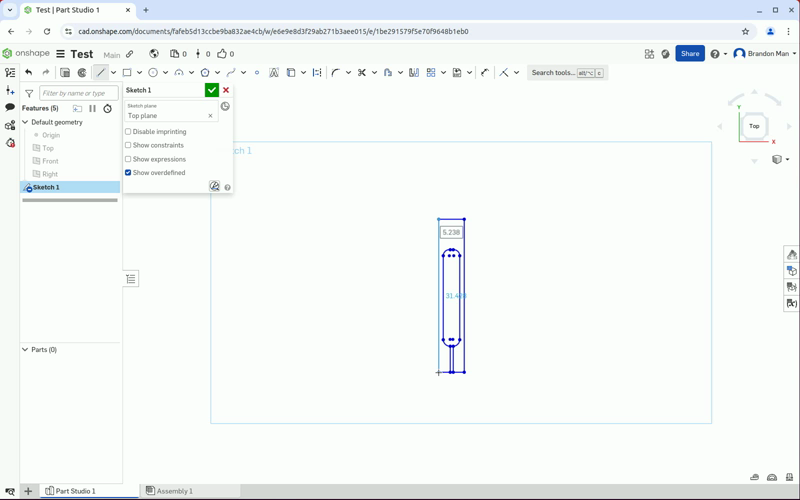
click(438, 372)
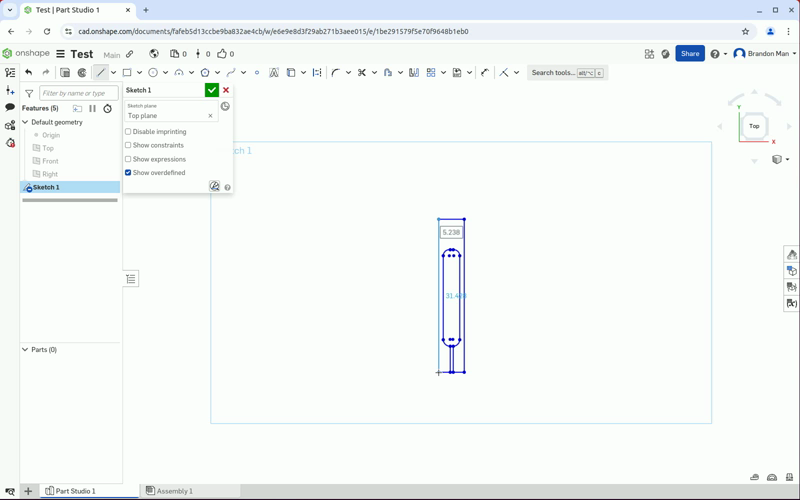
key(esc)
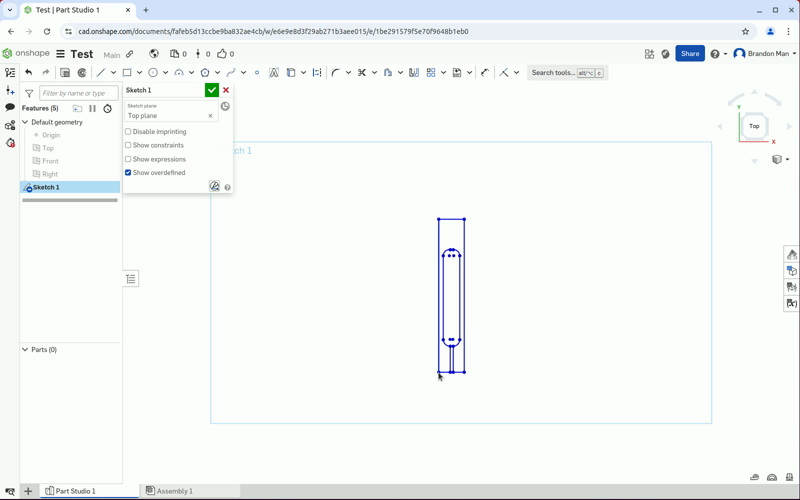
mouse_move(454, 363)
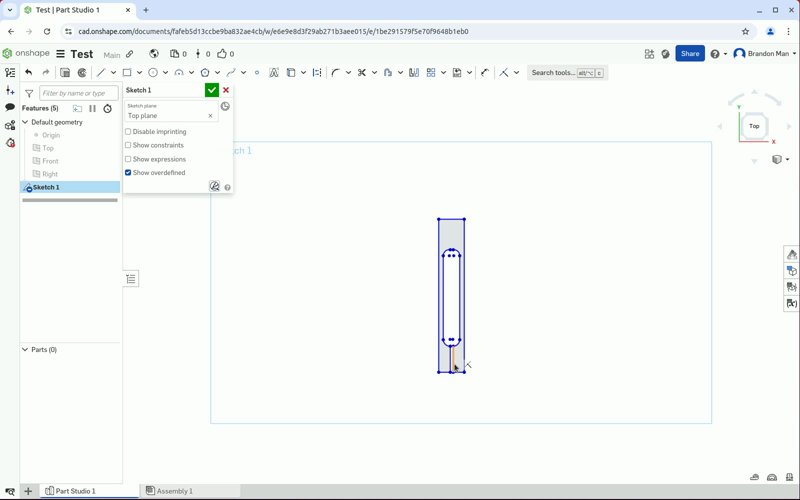
click(454, 363)
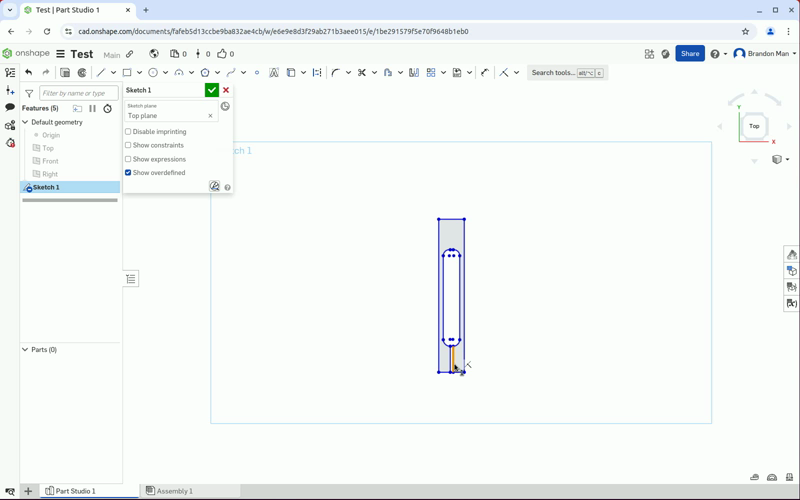
mouse_move(73, 352)
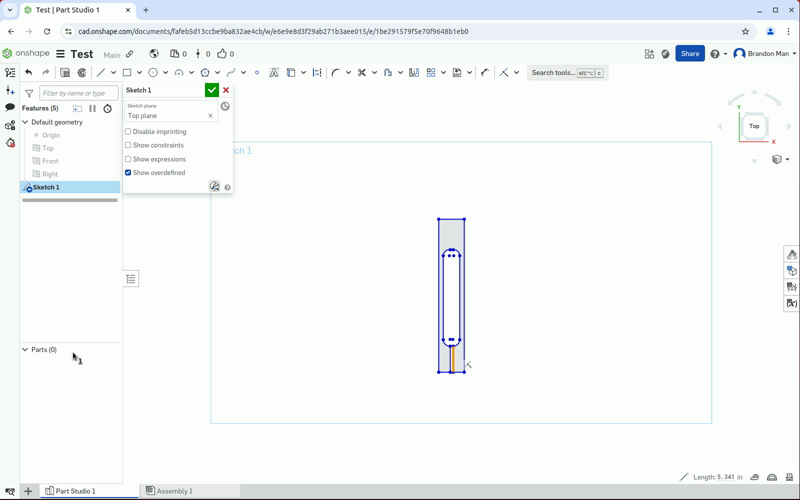
key(shift+y)
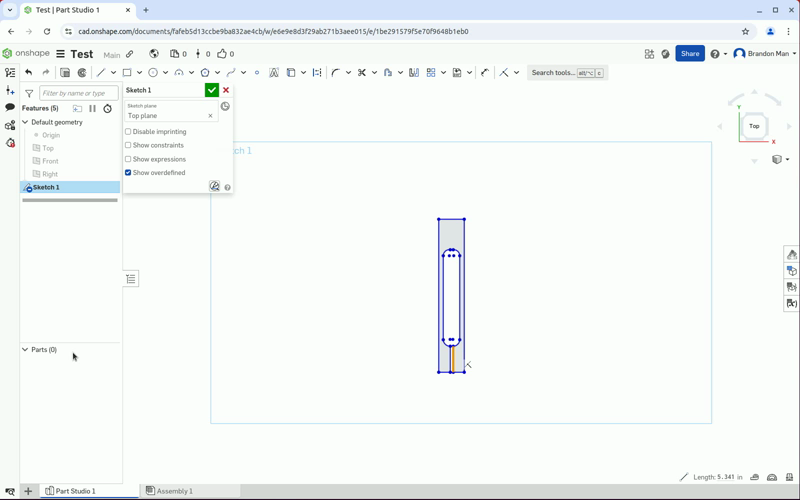
key(shift+e)
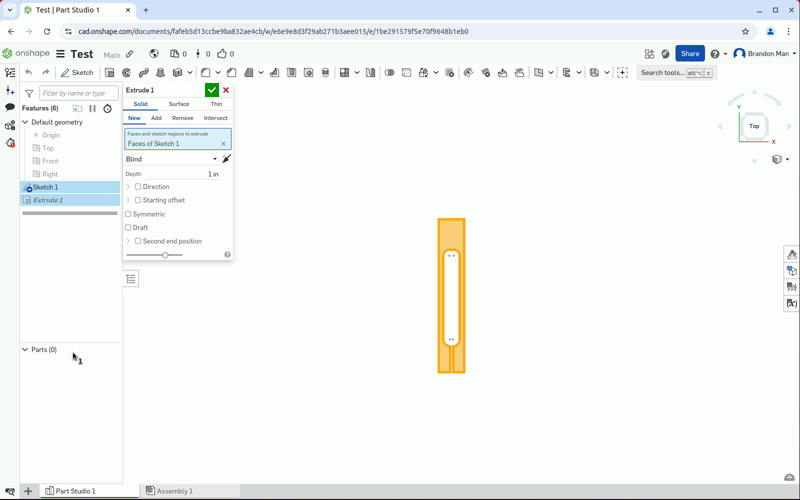
mouse_move(143, 106)
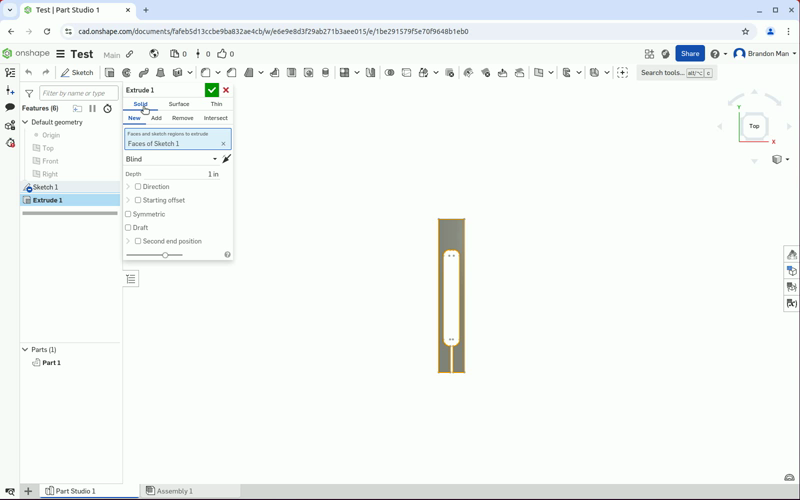
click(143, 106)
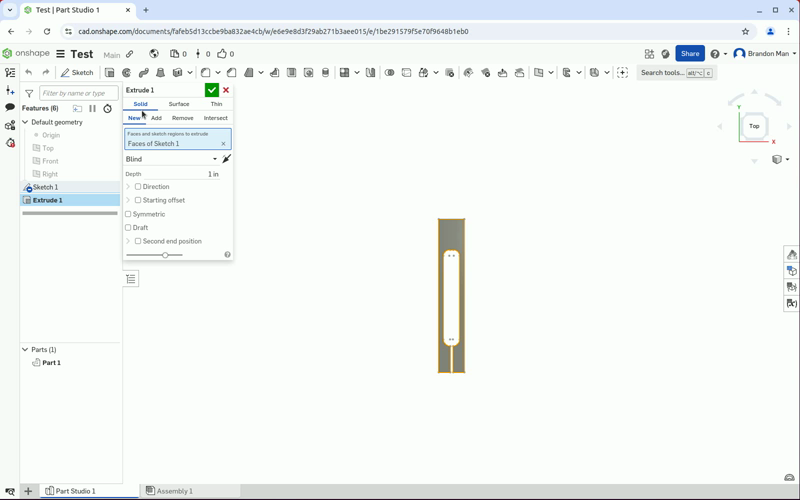
mouse_move(137, 120)
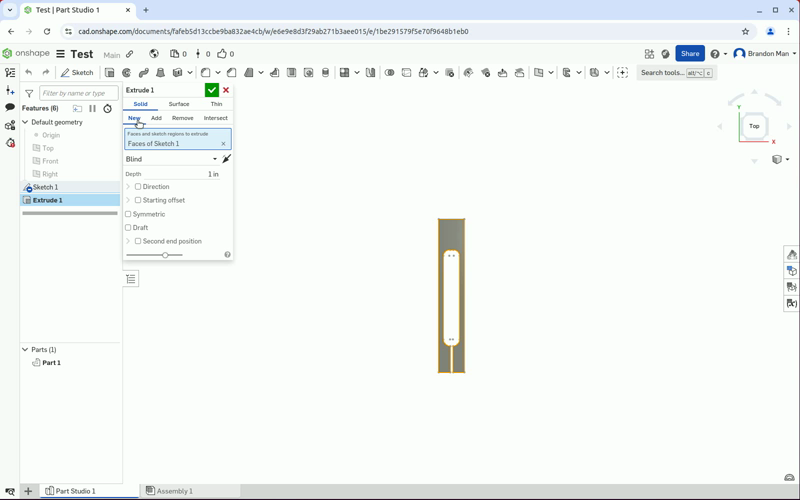
click(137, 120)
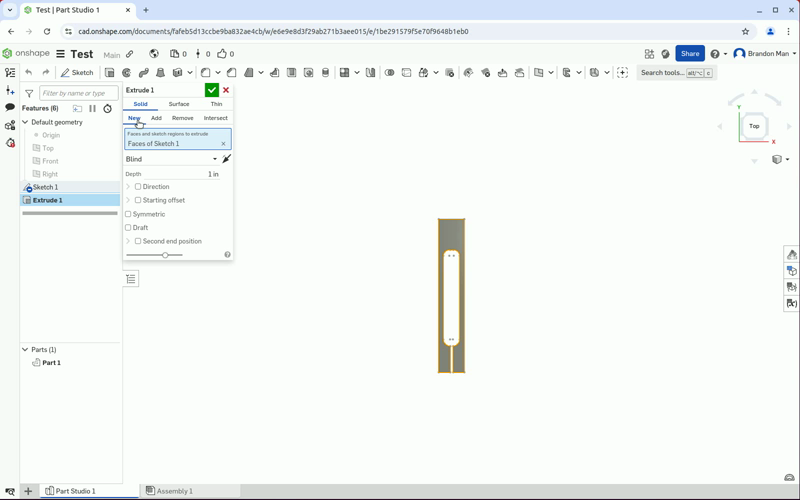
key(tab, 4)
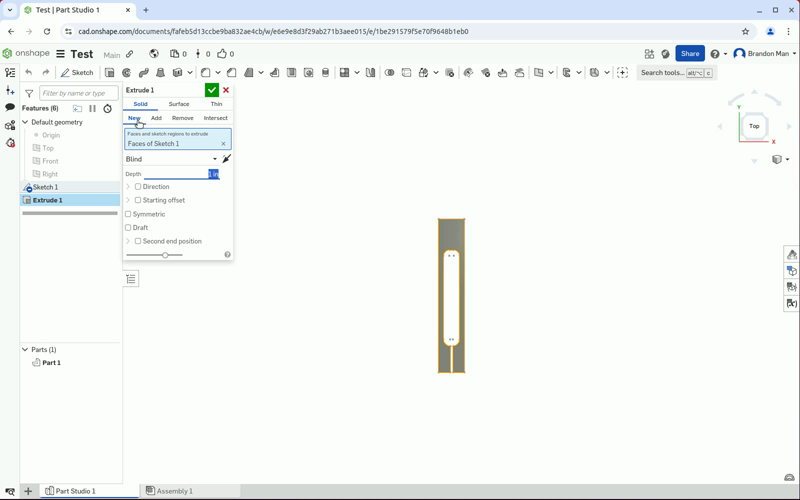
text(3.37)
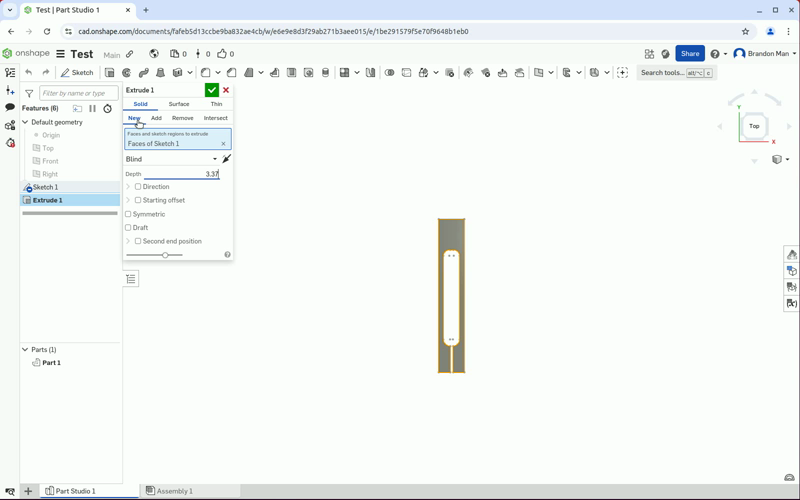
key(enter)
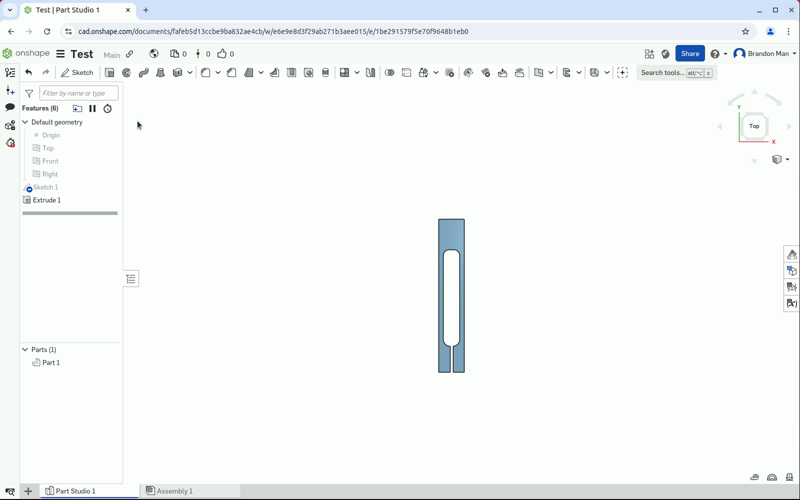
key(shift+h)
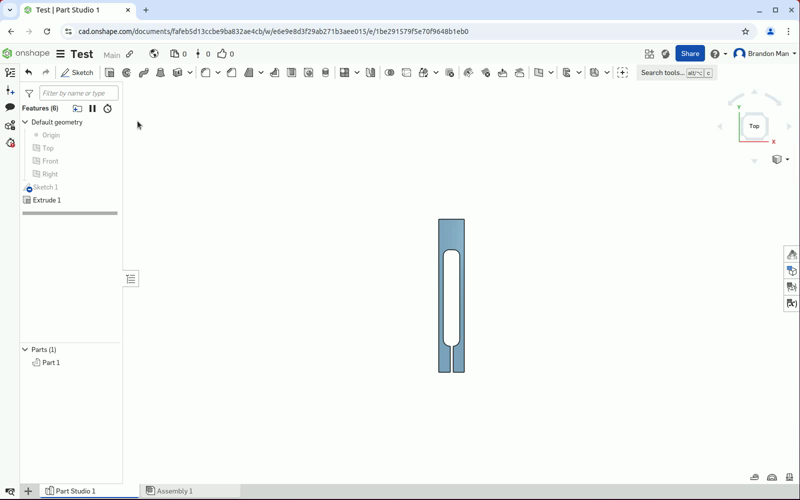
key(shift+h)
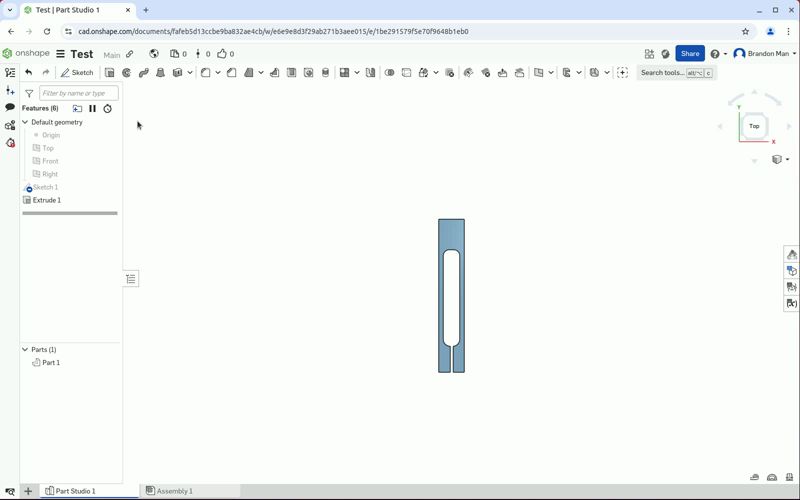
mouse_move(73, 189)
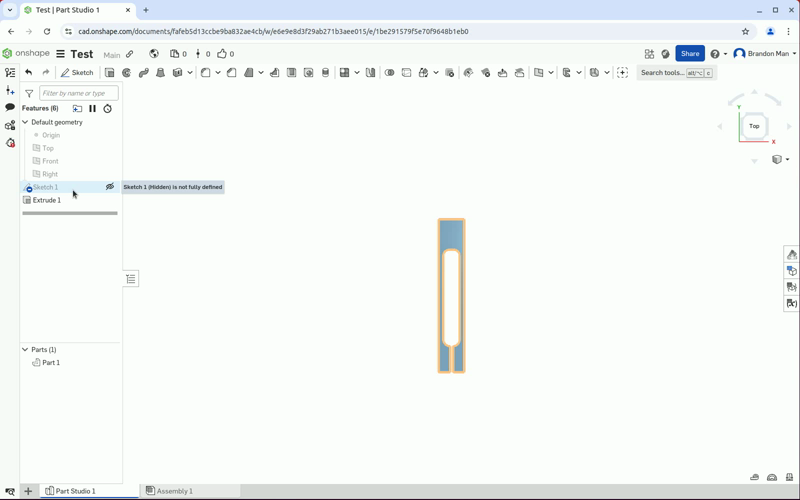
click(73, 189)
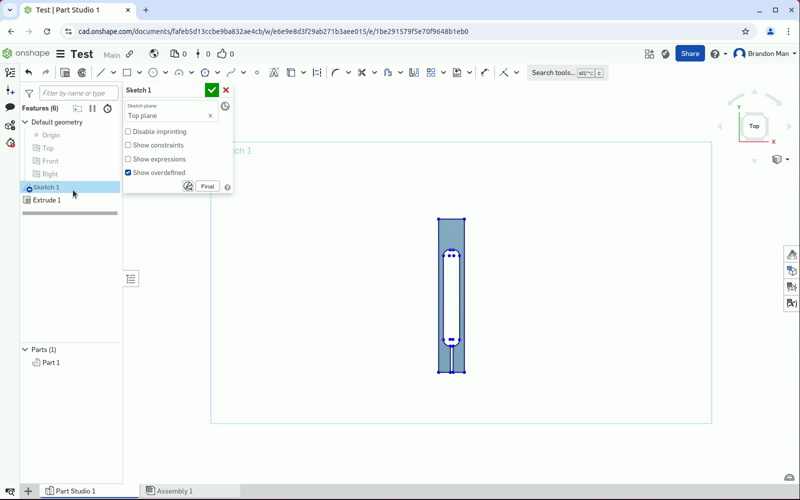
mouse_move(229, 92)
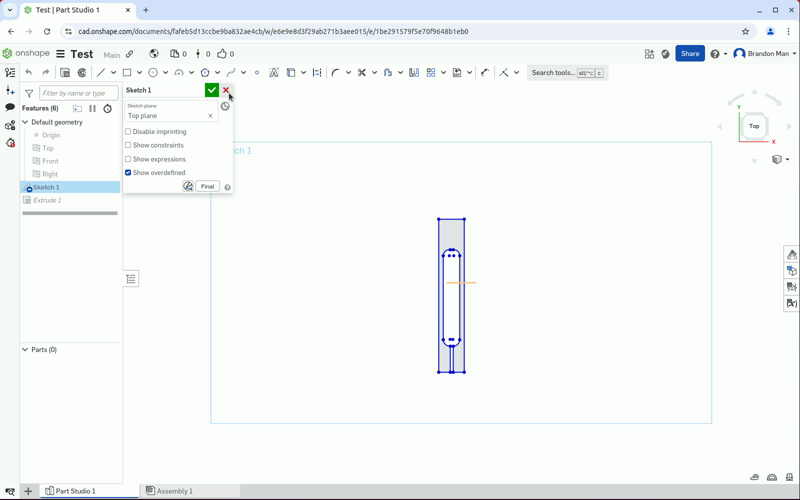
click(229, 92)
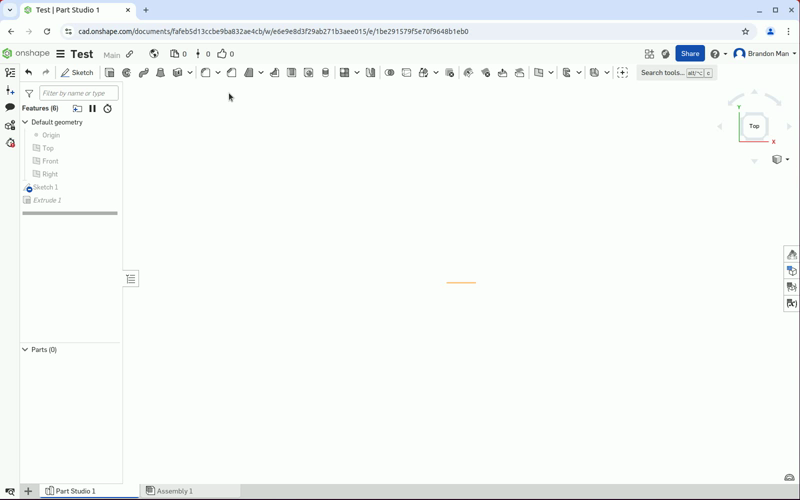
mouse_move(541, 75)
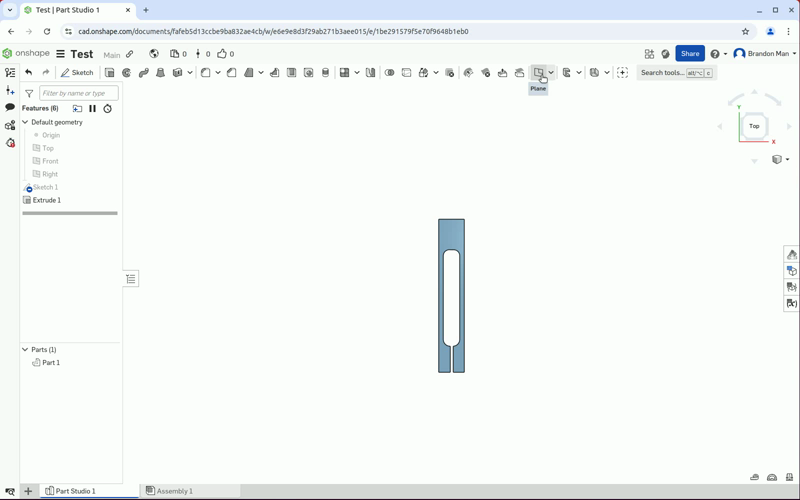
click(541, 75)
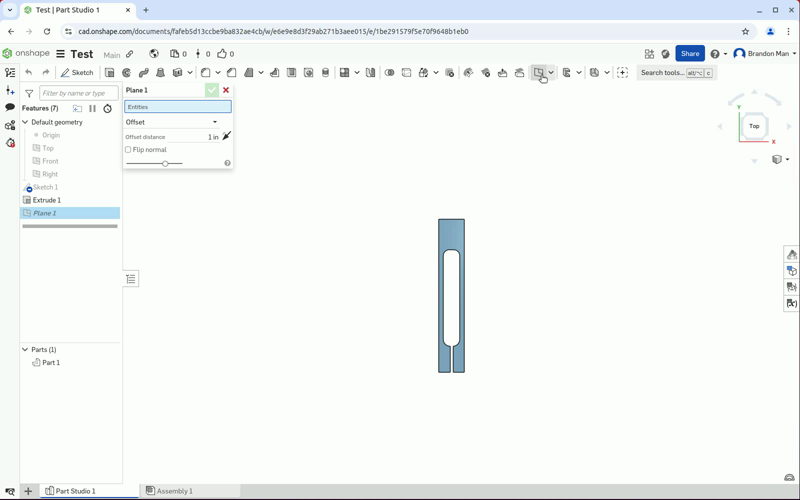
mouse_move(73, 150)
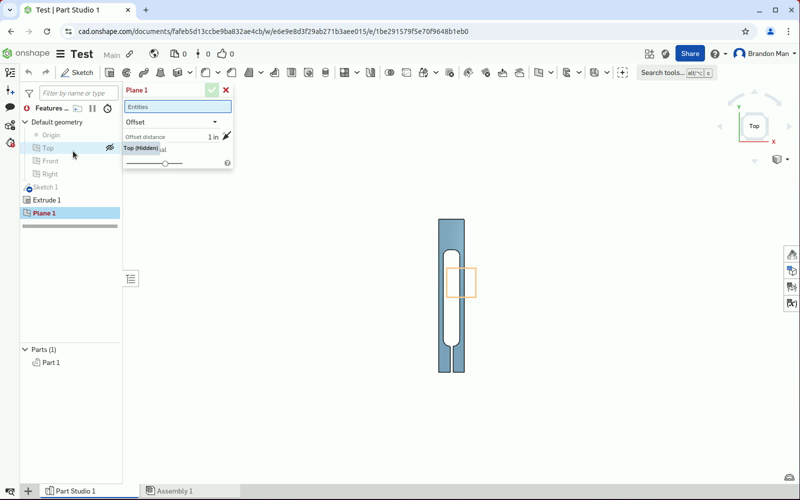
click(73, 150)
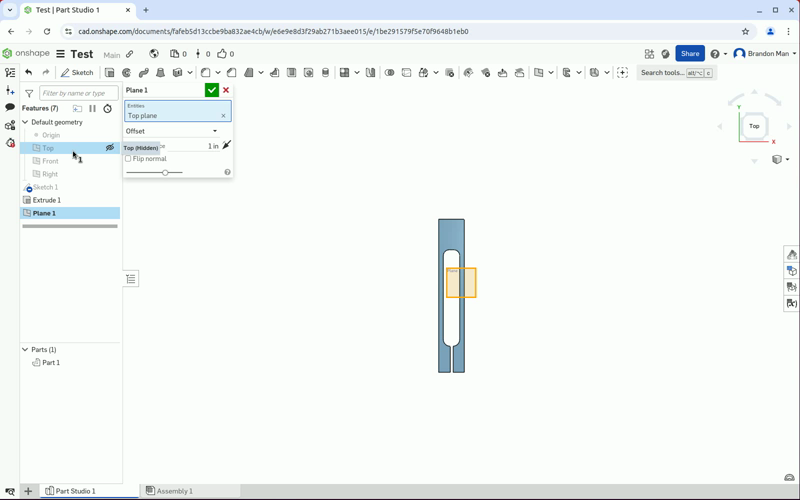
key(tab, 2)
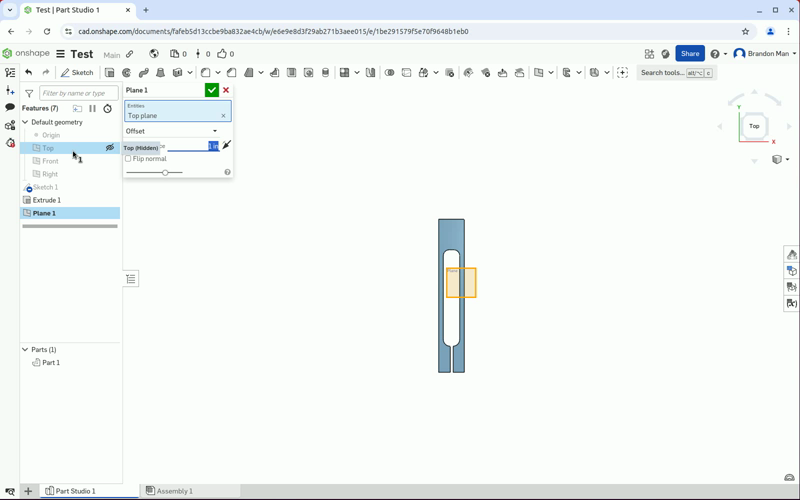
text(3.358)
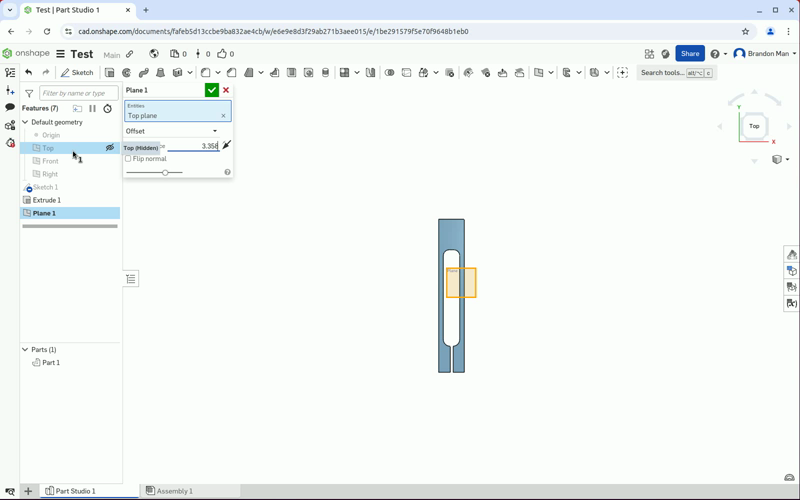
key(enter, 2)
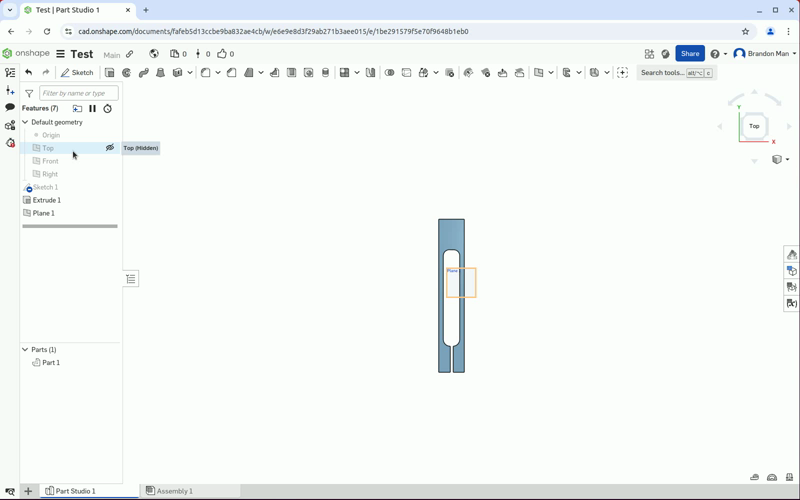
key(shift+s)
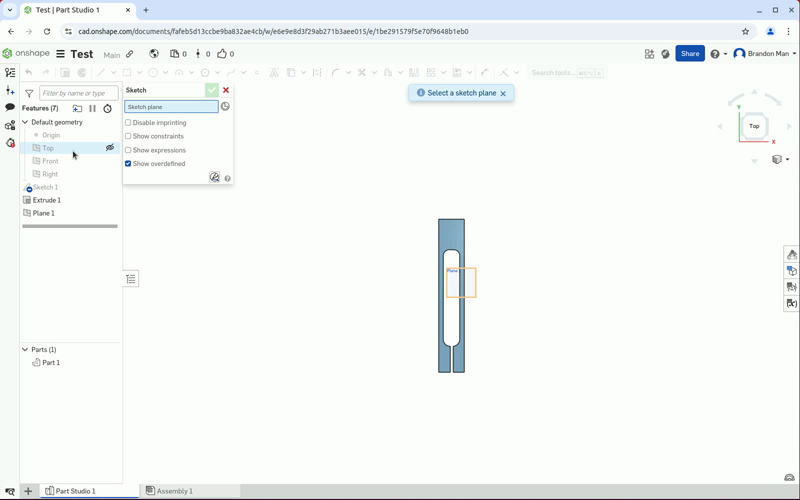
mouse_move(73, 215)
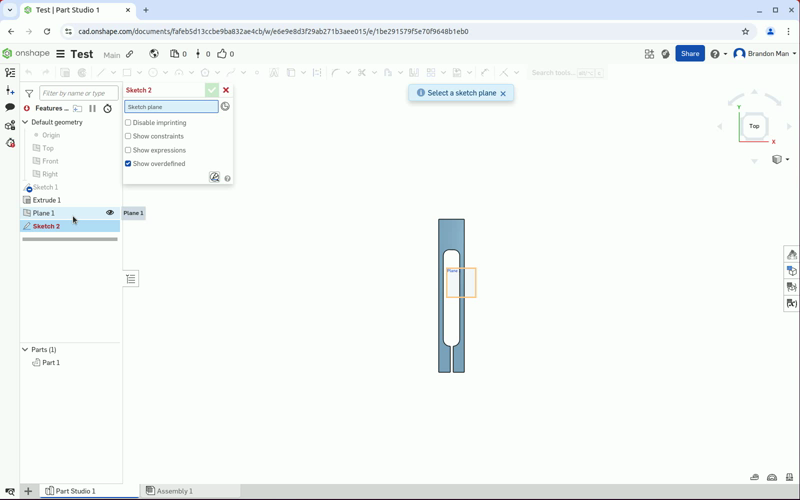
click(73, 215)
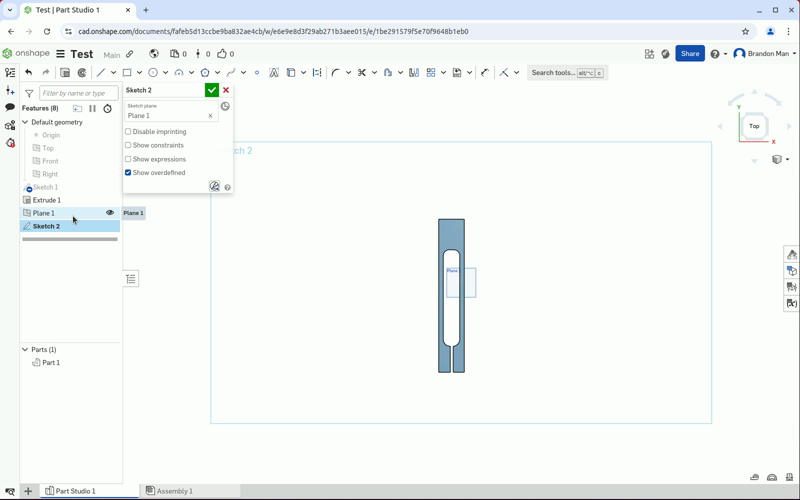
mouse_move(73, 352)
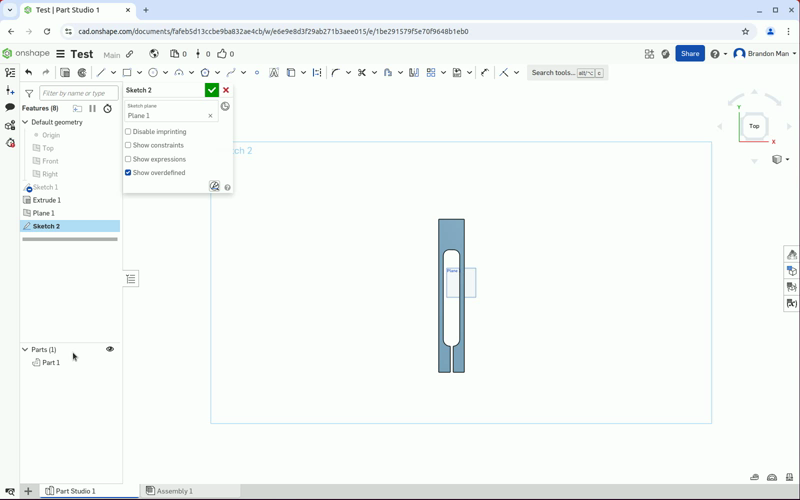
key(y)
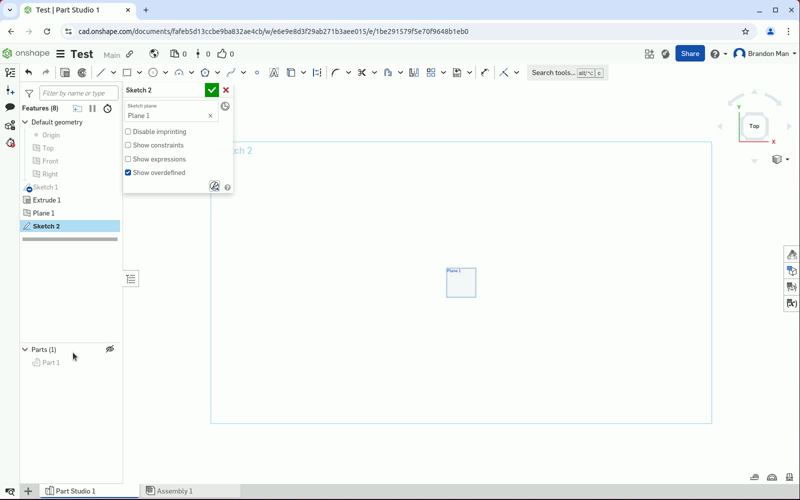
key(l)
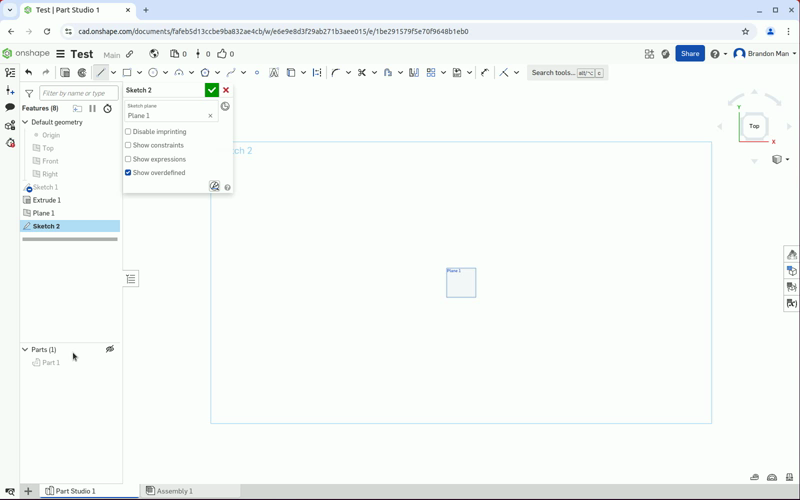
key_down(shift)
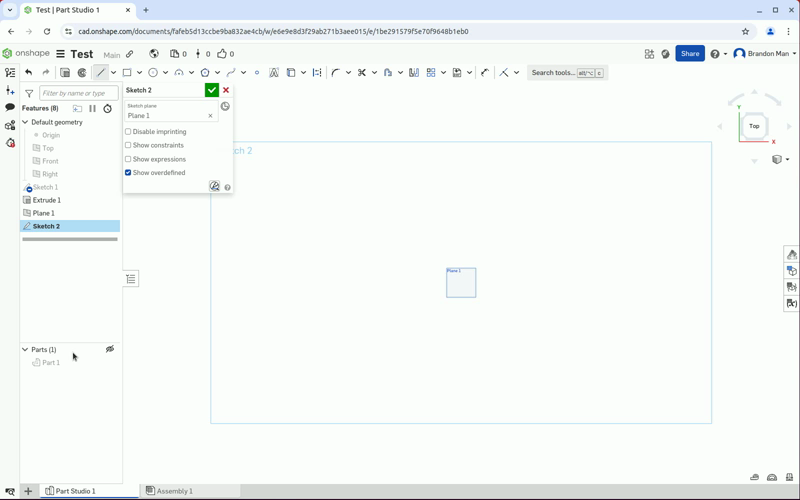
mouse_move(438, 234)
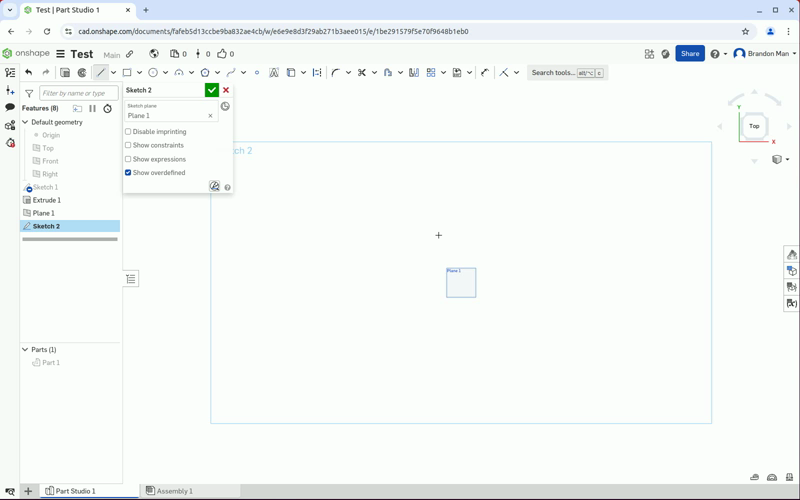
click(438, 234)
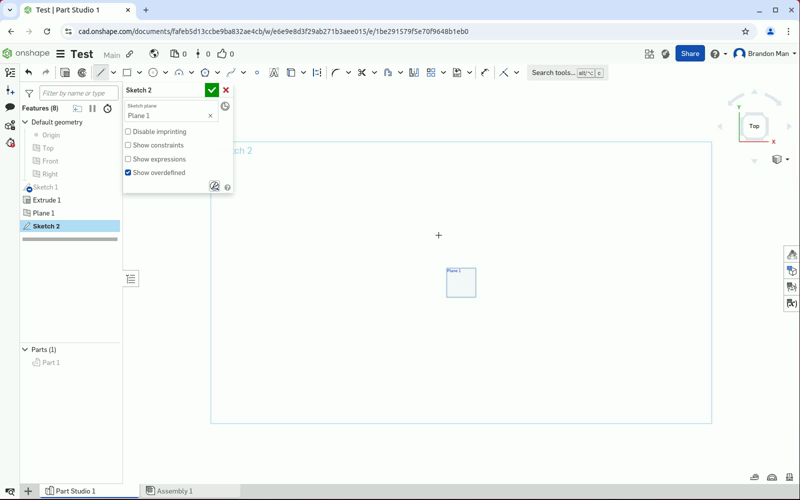
key_up(shift)
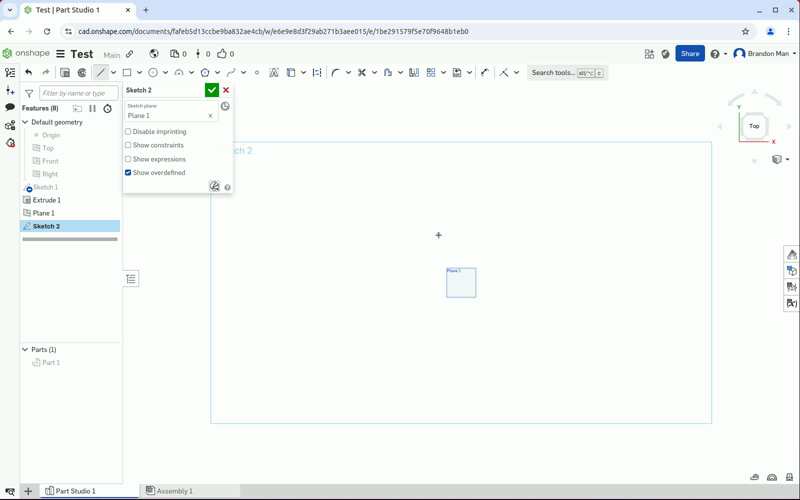
key_down(shift)
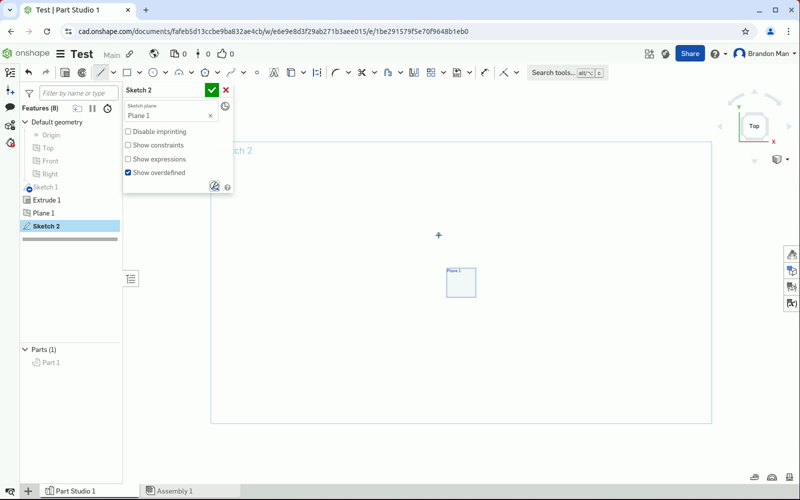
mouse_move(468, 234)
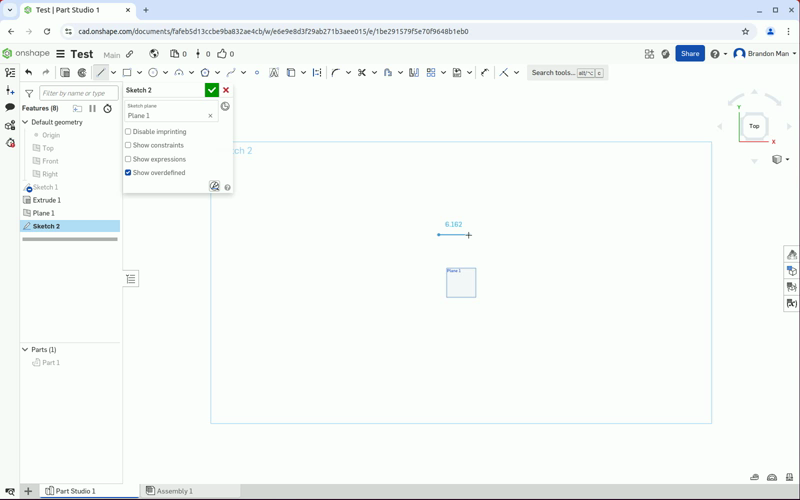
mouse_move(465, 234)
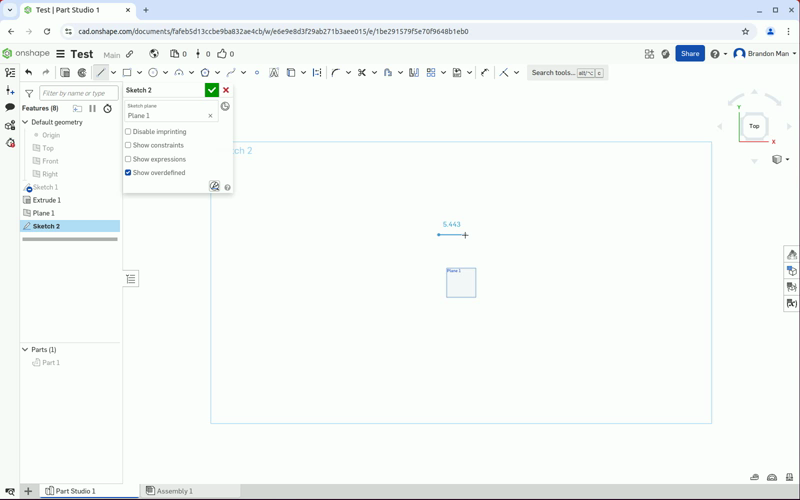
click(465, 234)
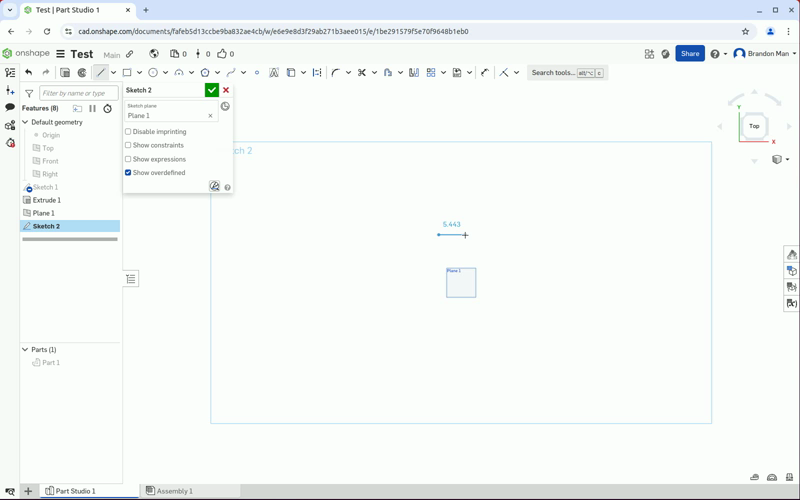
key_up(shift)
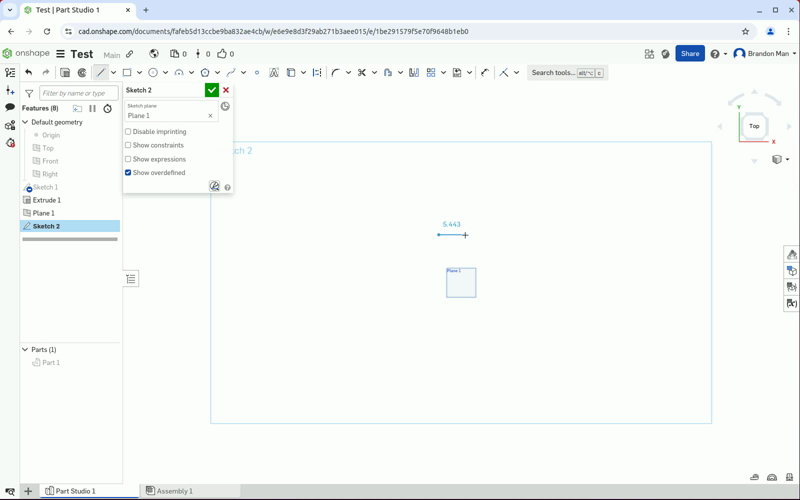
key_down(shift)
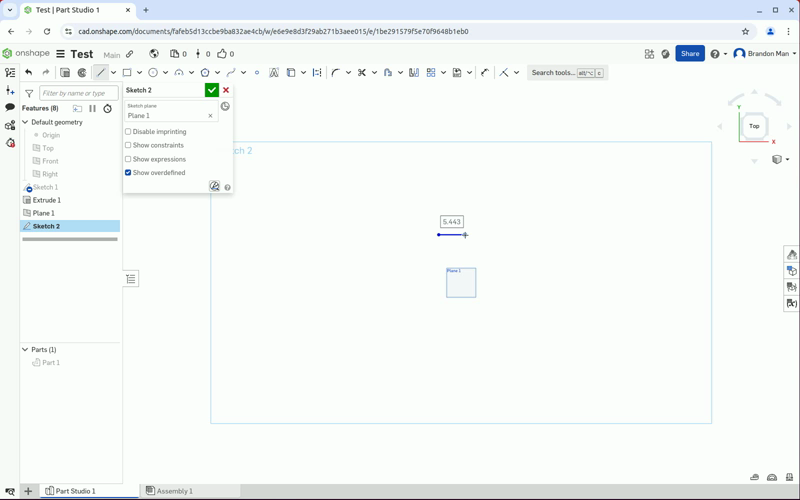
mouse_move(495, 234)
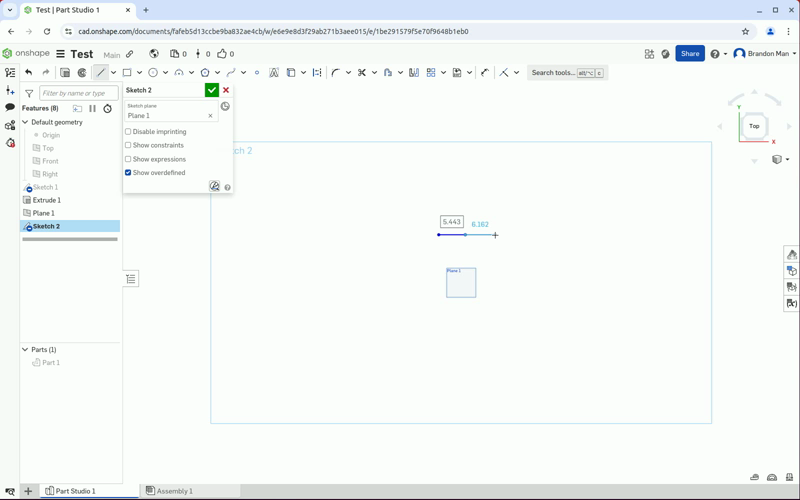
mouse_move(465, 218)
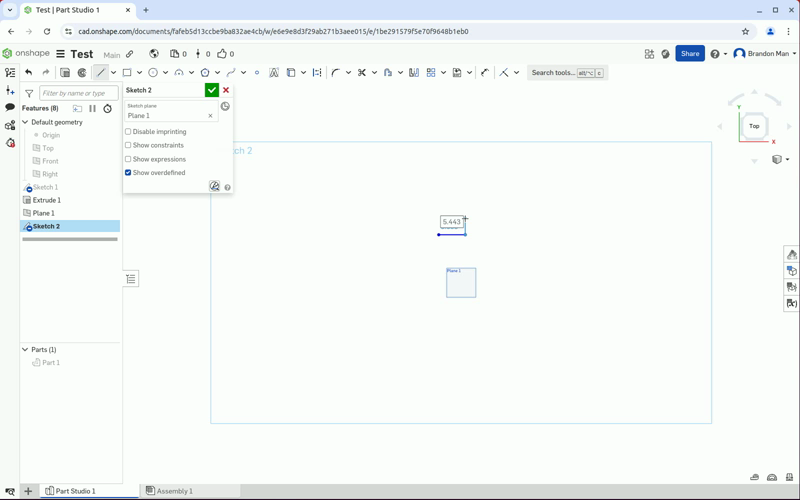
click(465, 218)
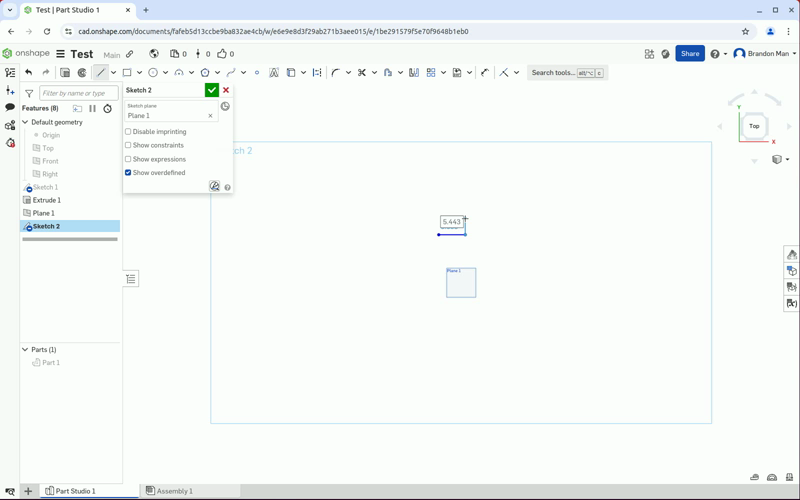
key_up(shift)
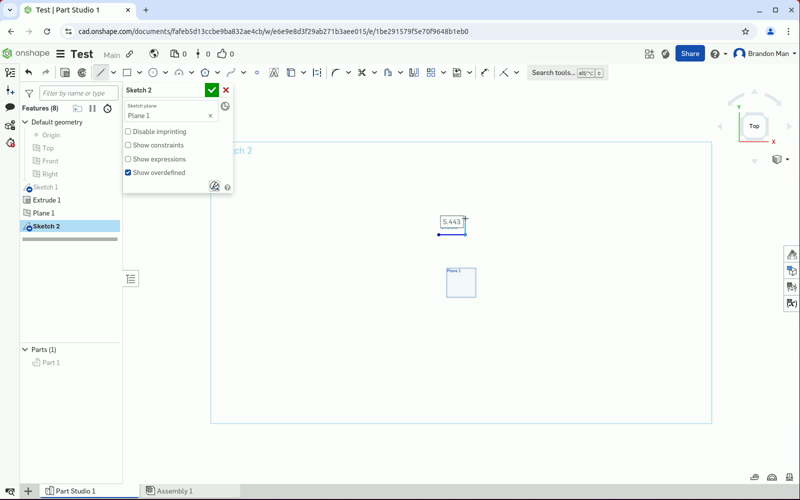
key_down(shift)
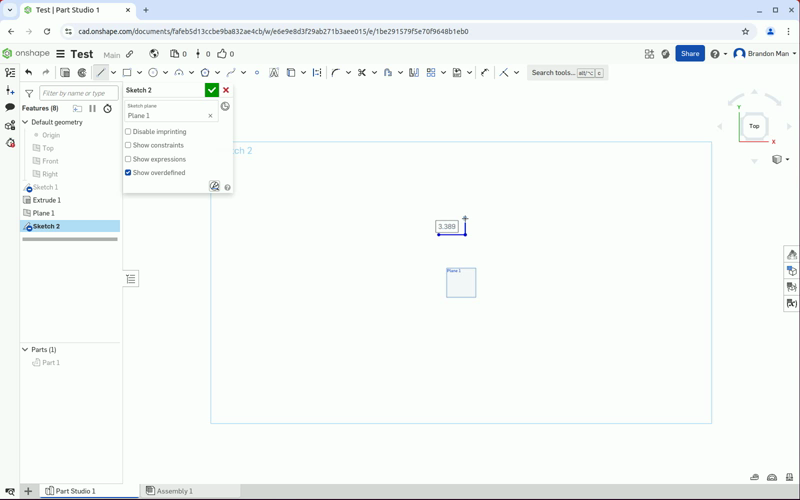
mouse_move(495, 218)
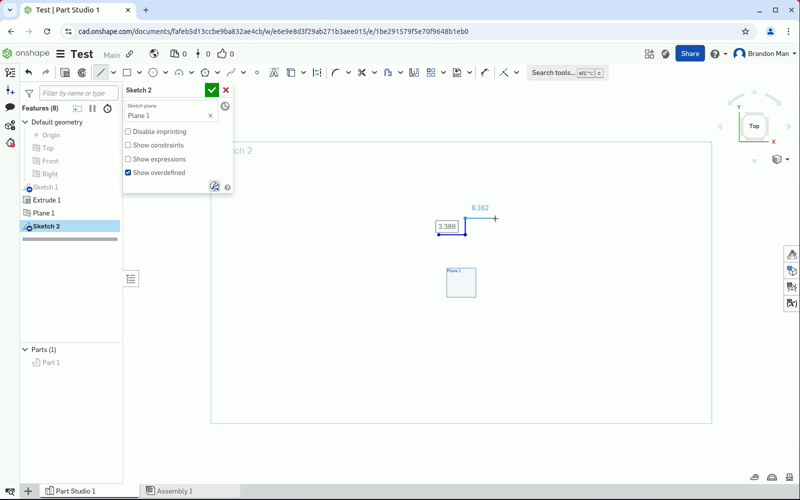
mouse_move(438, 218)
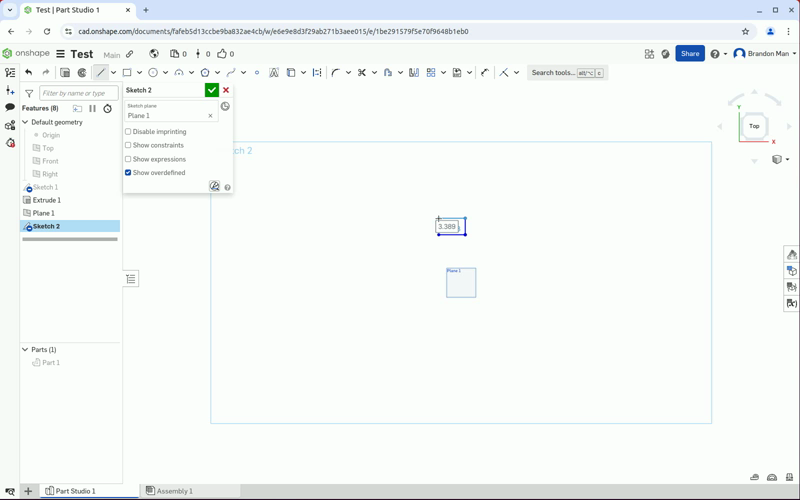
click(438, 218)
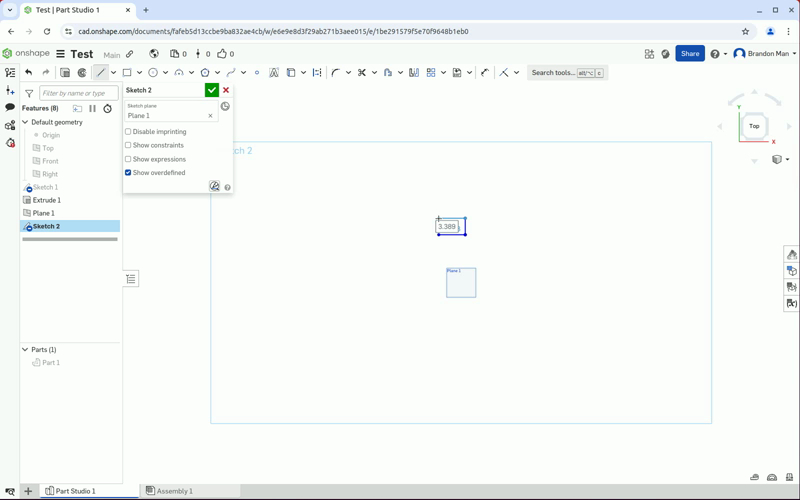
key_up(shift)
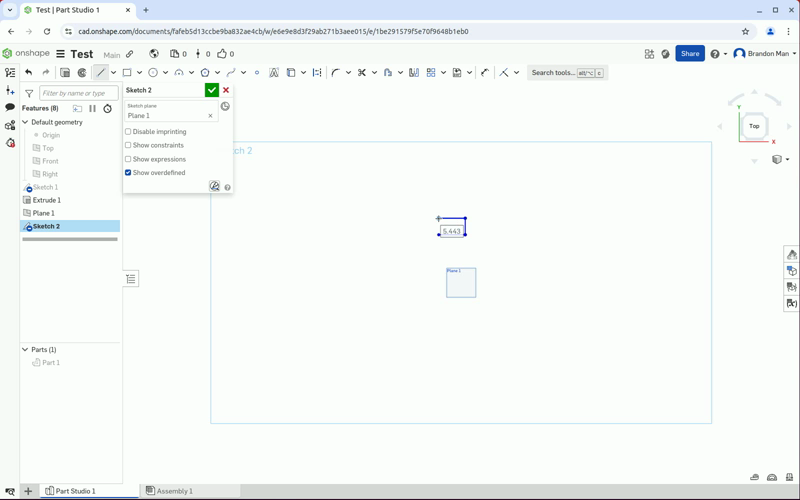
mouse_move(468, 218)
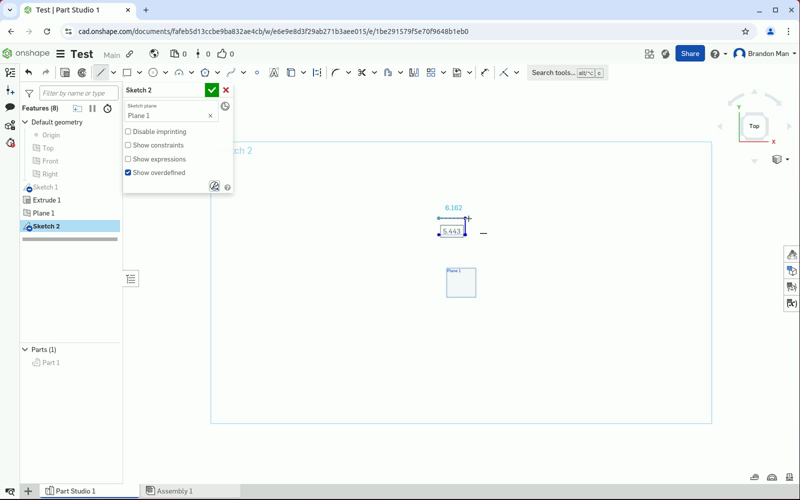
key_down(shift)
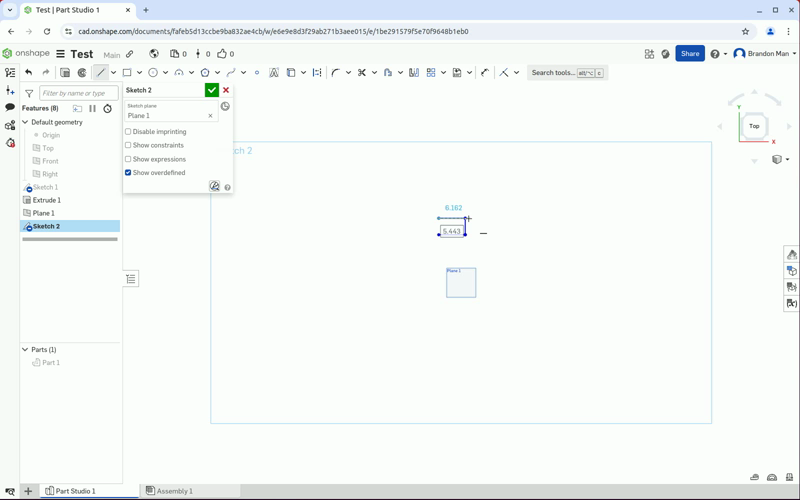
mouse_move(438, 234)
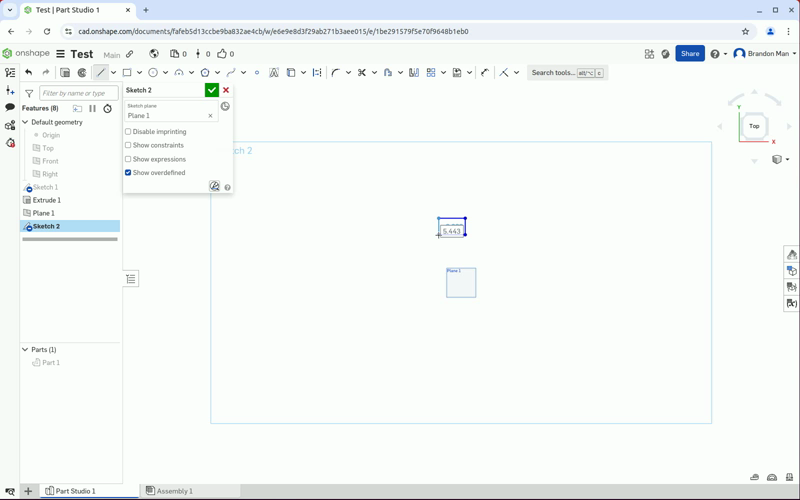
key_up(shift)
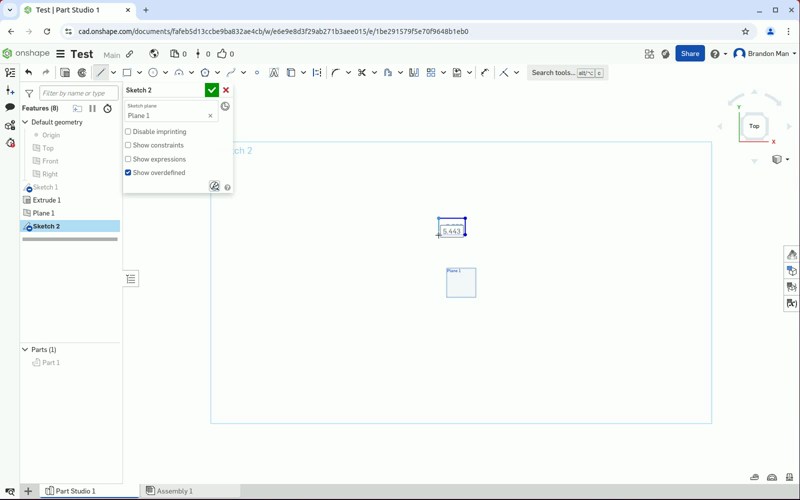
click(438, 234)
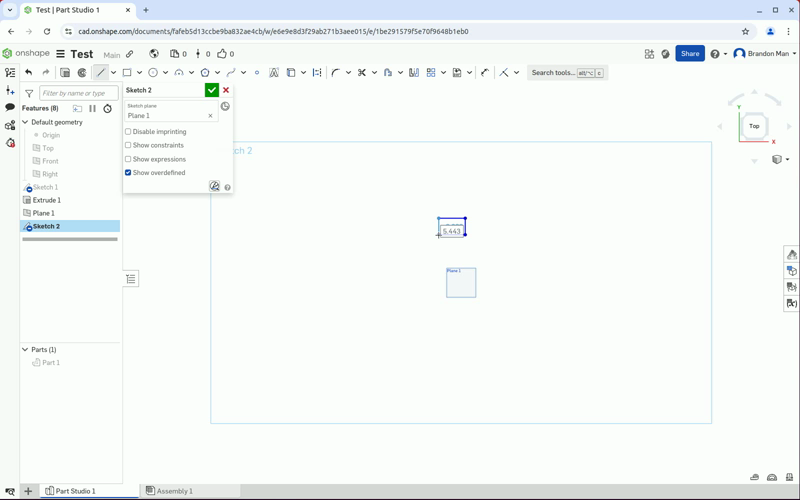
key(esc)
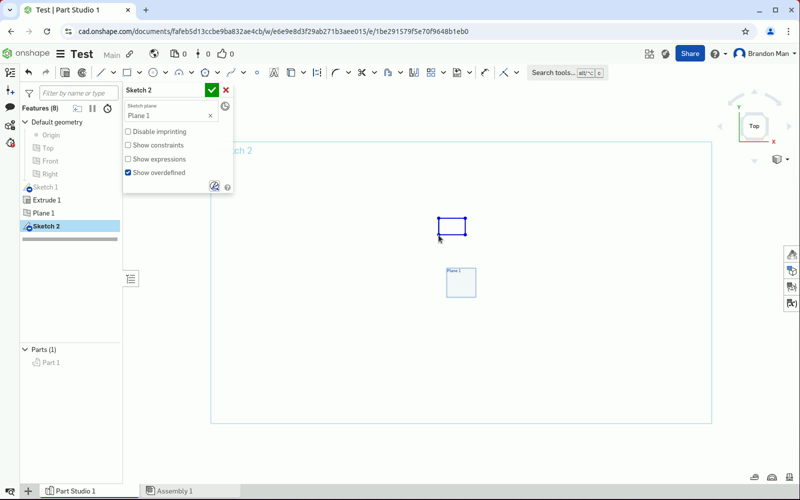
mouse_move(440, 233)
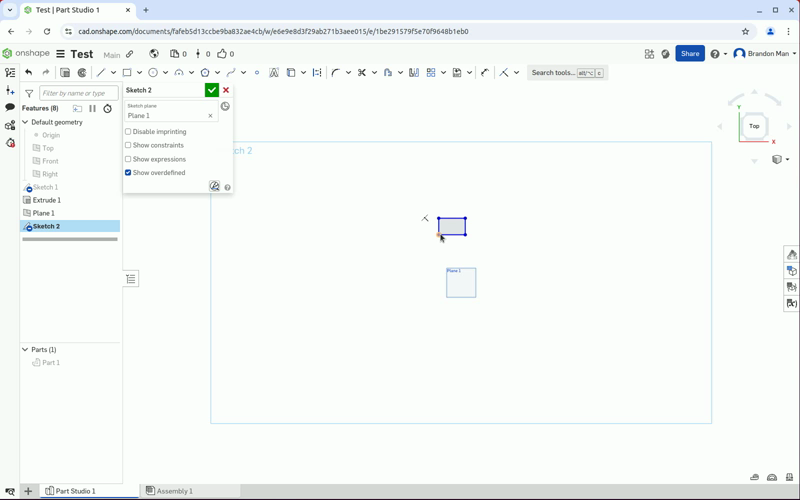
scroll(6)
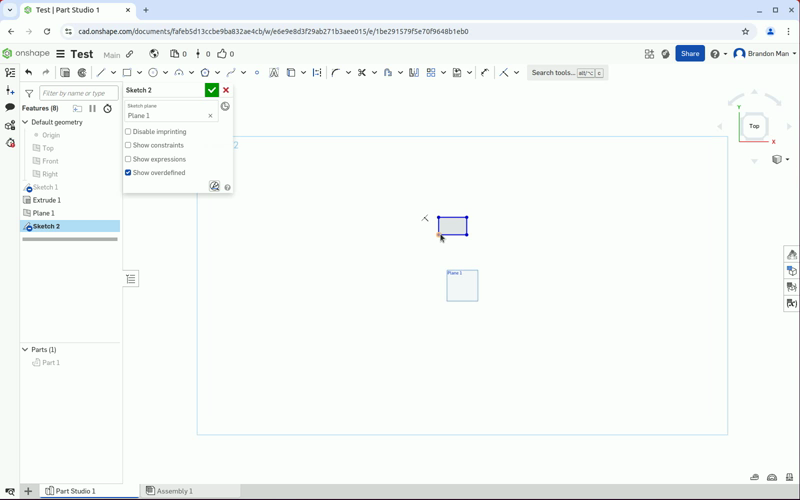
scroll(6)
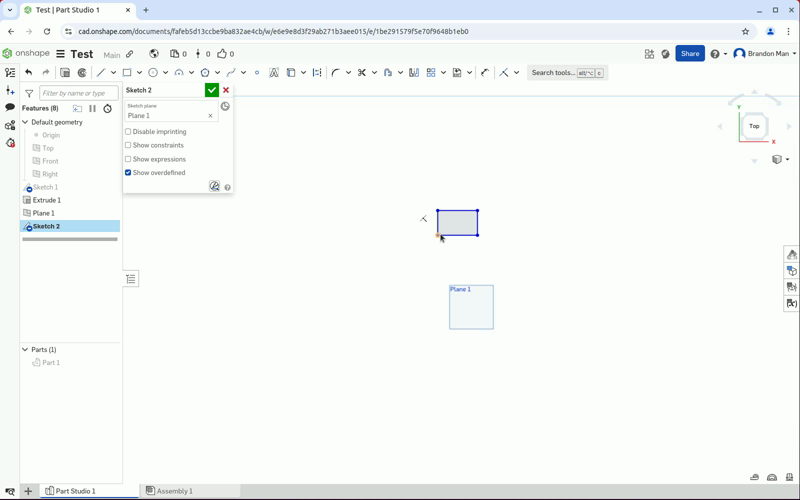
scroll(6)
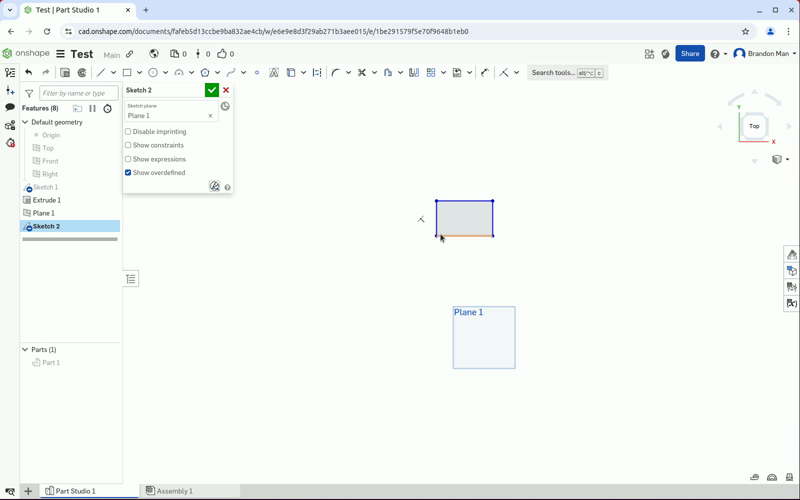
scroll(6)
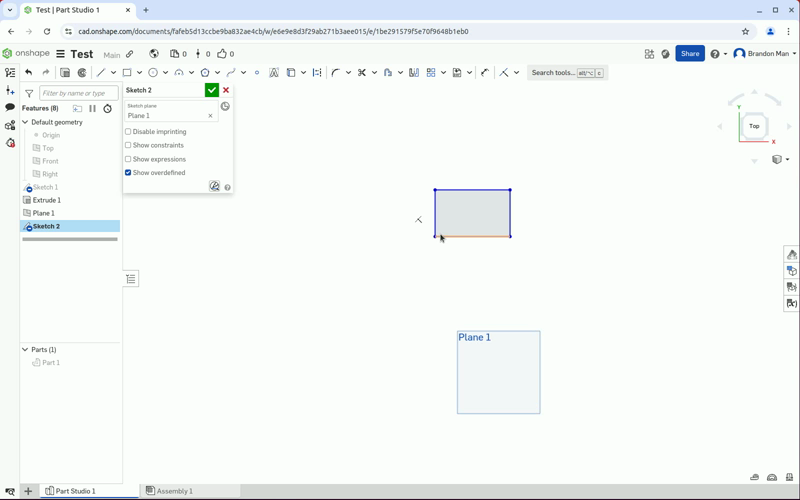
scroll(6)
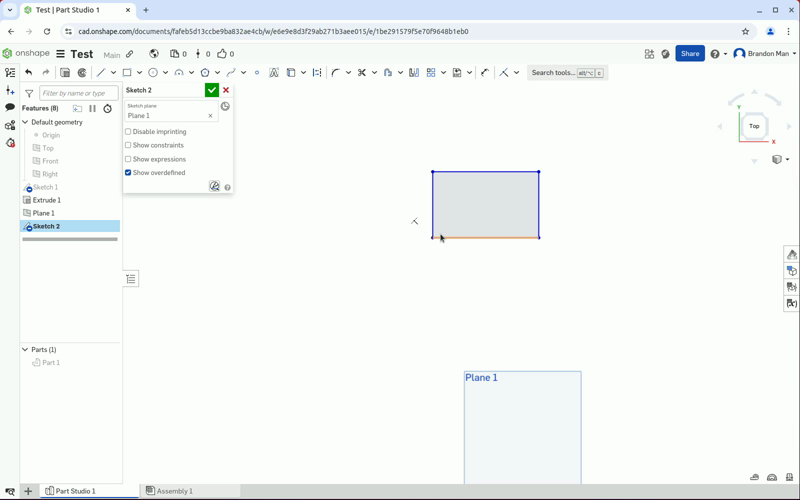
scroll(6)
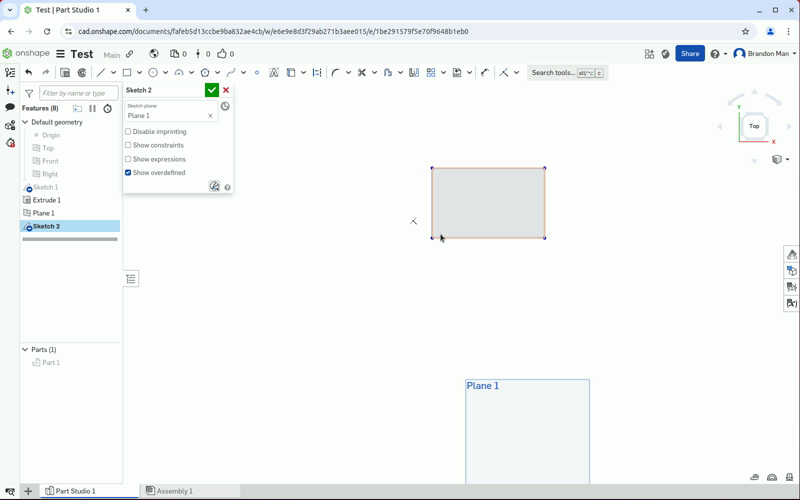
scroll(6)
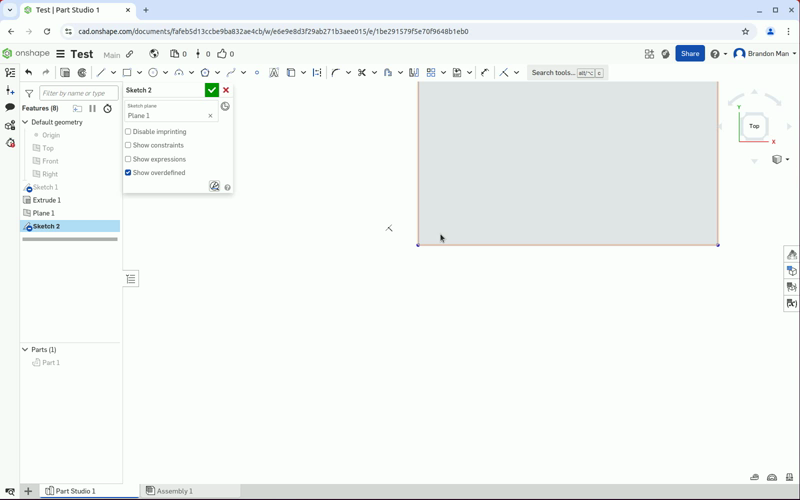
click(440, 233)
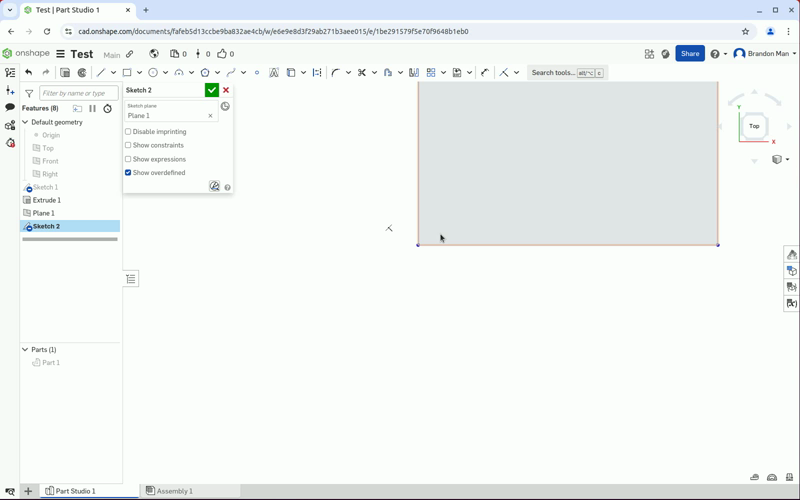
scroll(-6)
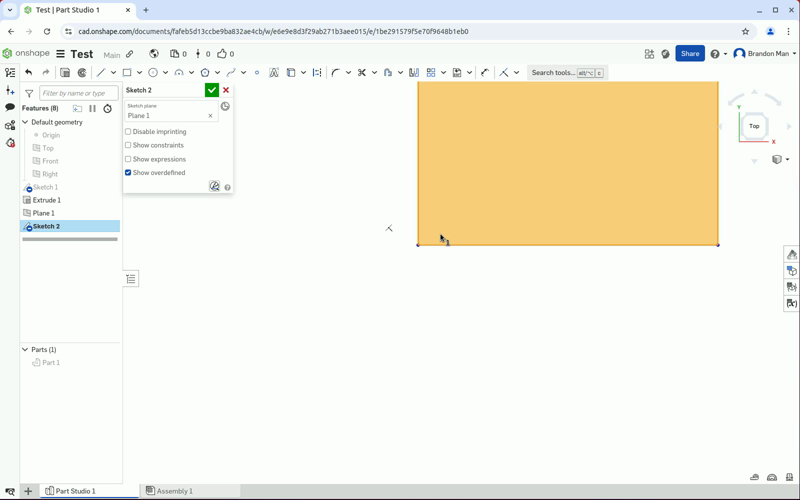
scroll(-6)
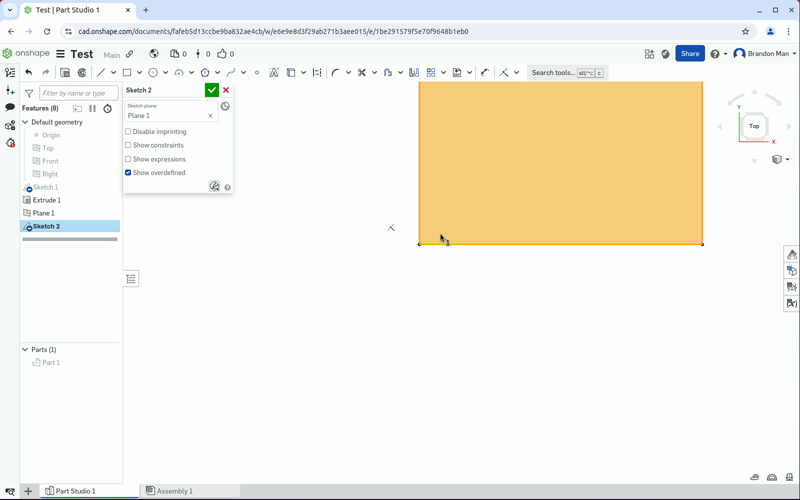
scroll(-6)
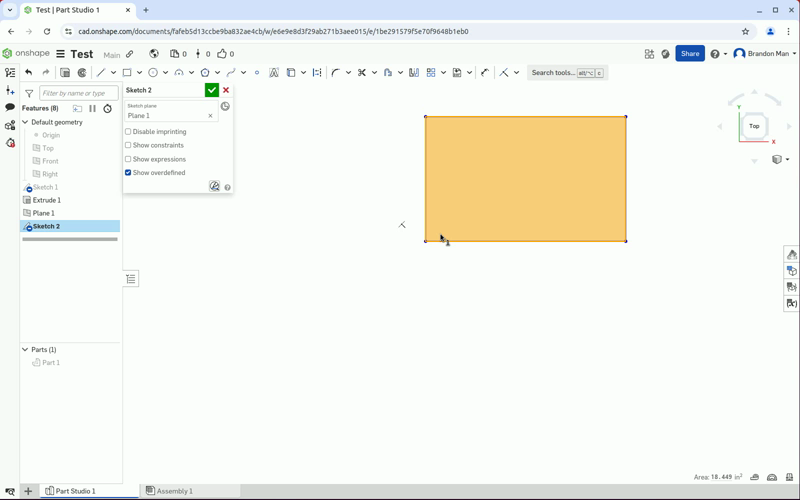
scroll(-6)
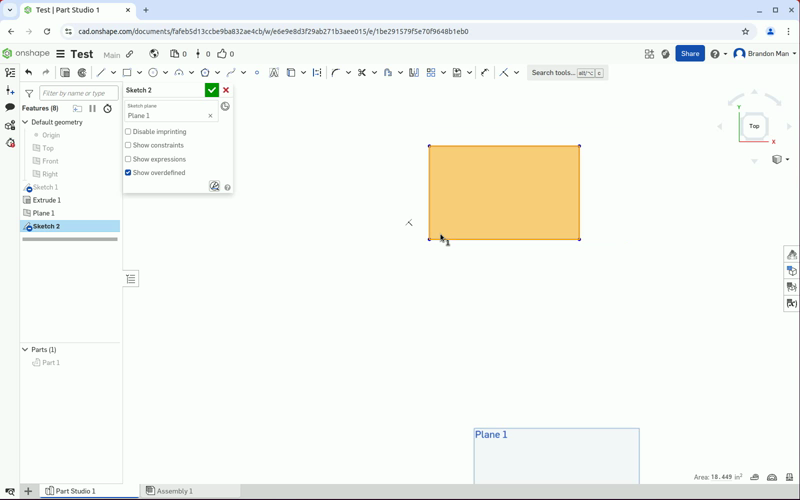
scroll(-6)
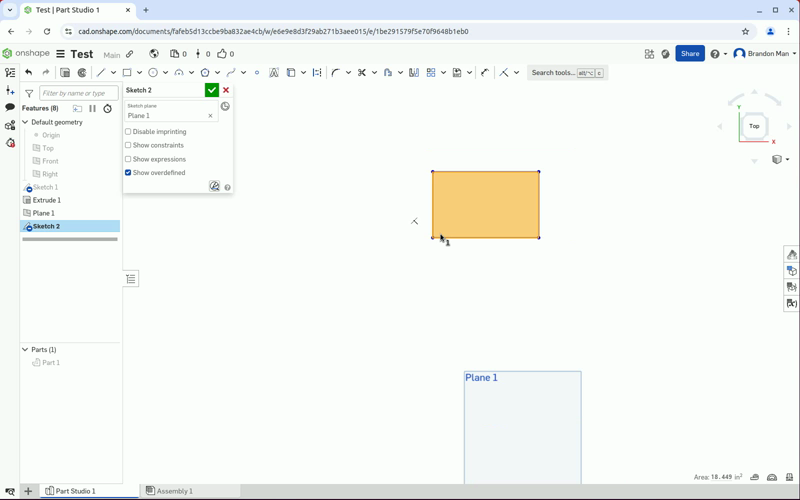
scroll(-6)
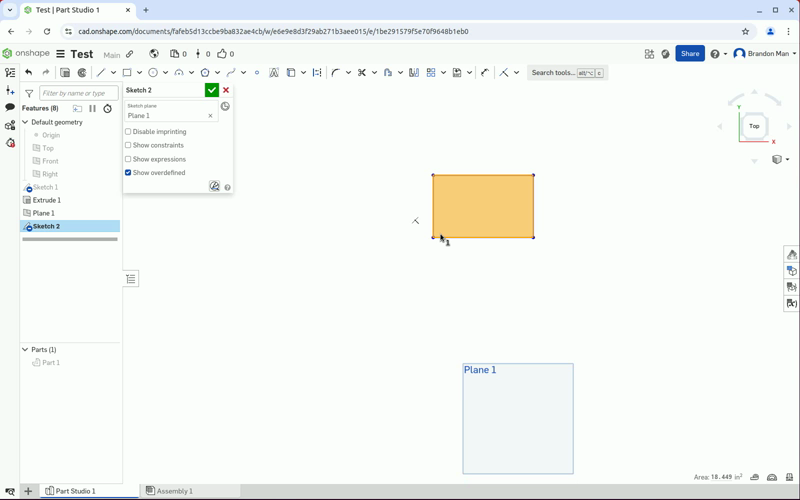
scroll(-6)
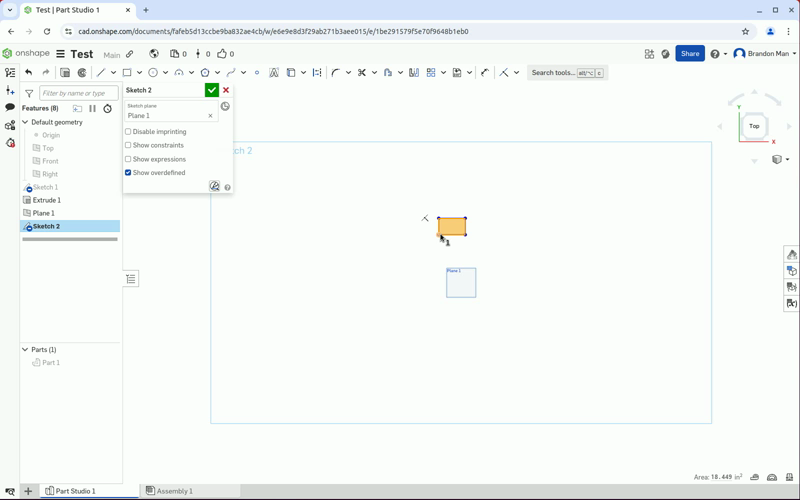
mouse_move(73, 352)
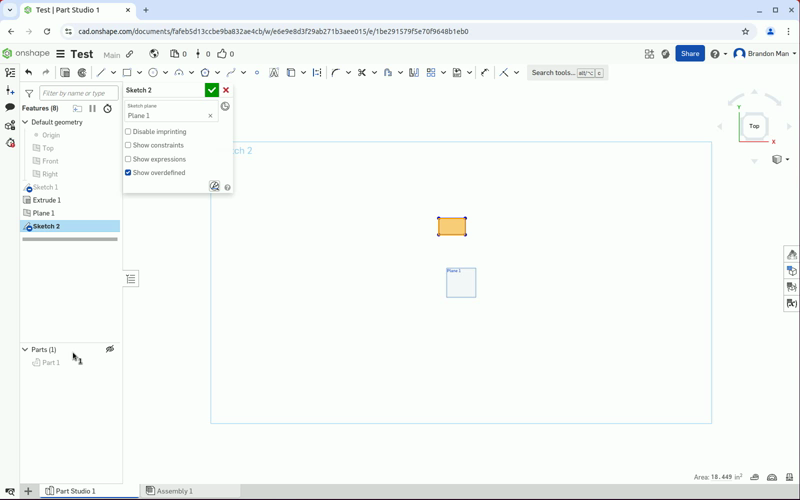
key(shift+y)
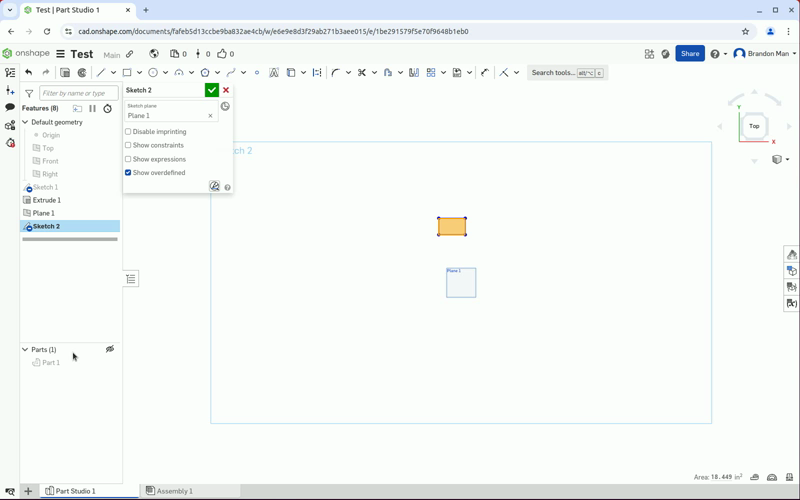
key(shift+e)
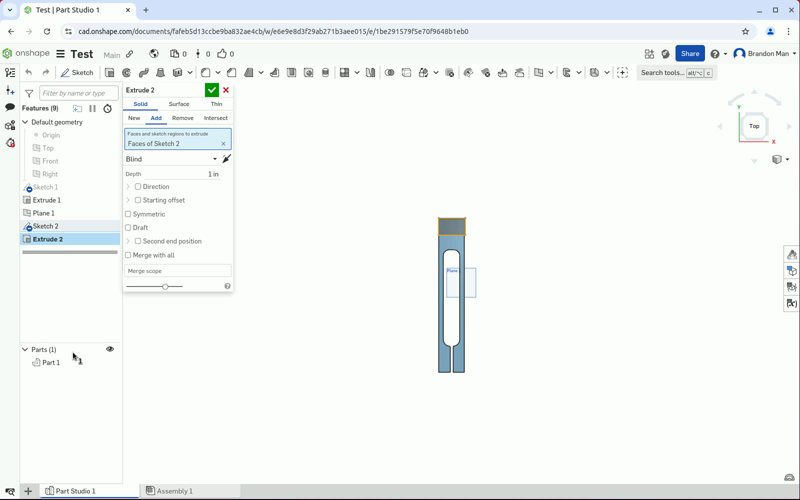
mouse_move(143, 106)
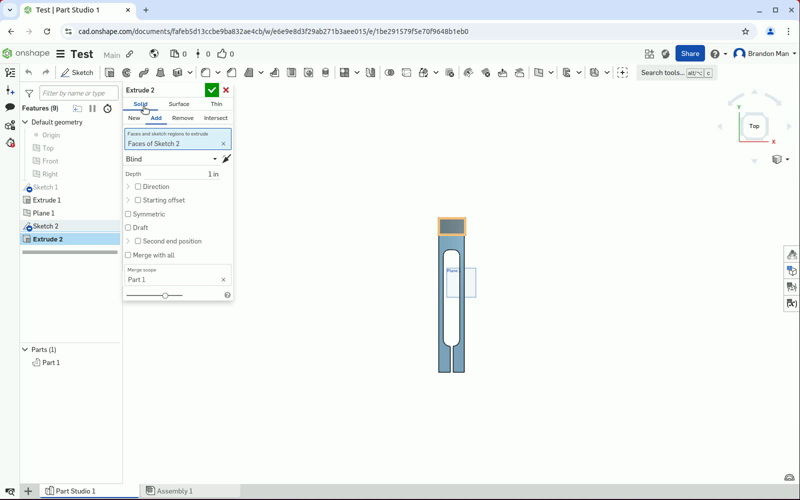
click(143, 106)
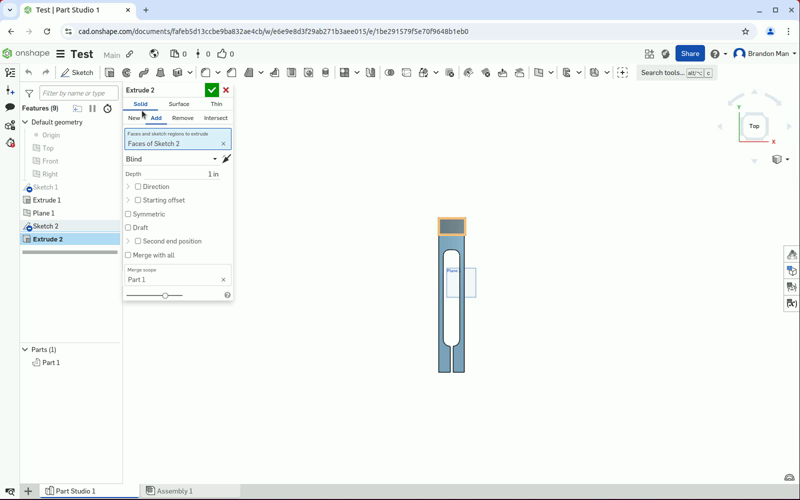
mouse_move(137, 120)
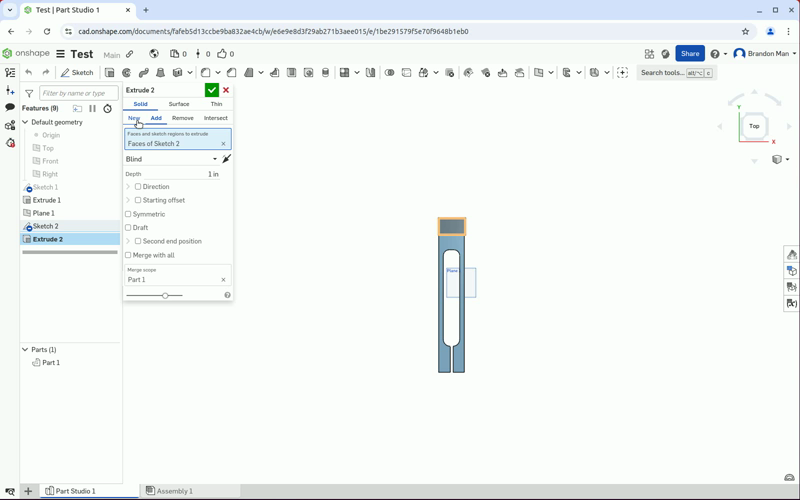
click(137, 120)
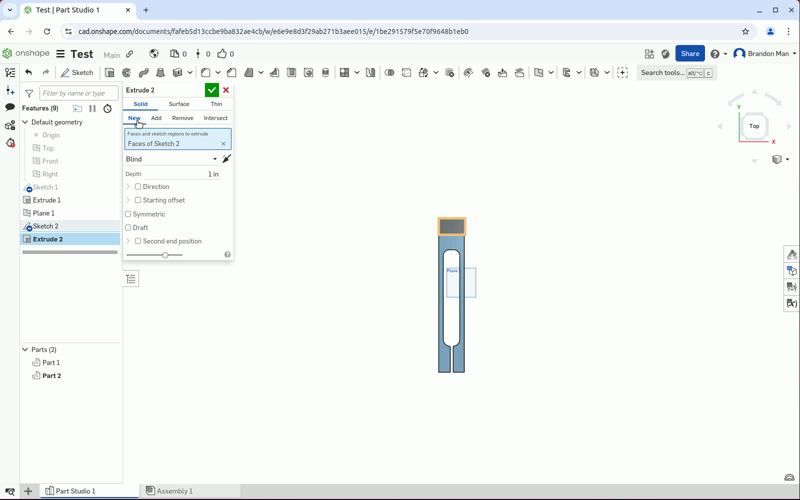
key(tab, 4)
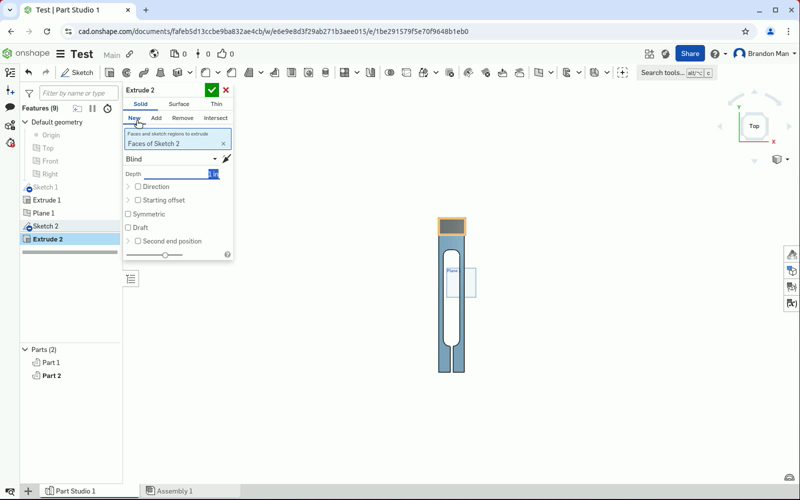
text(19.738)
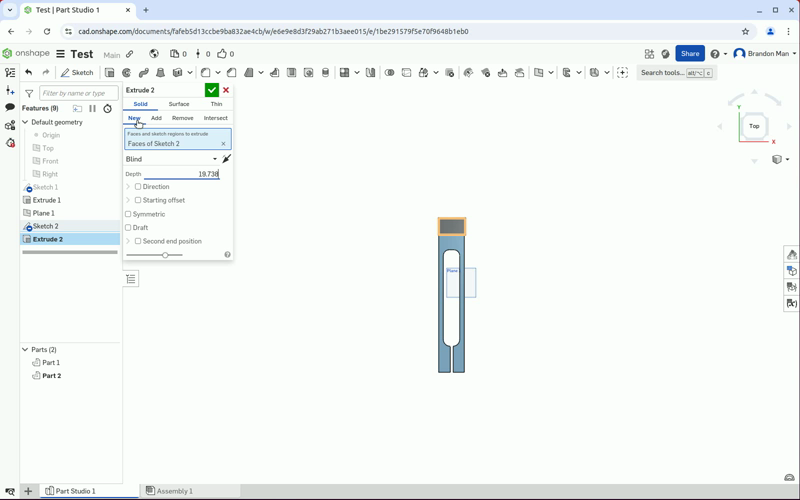
key(enter)
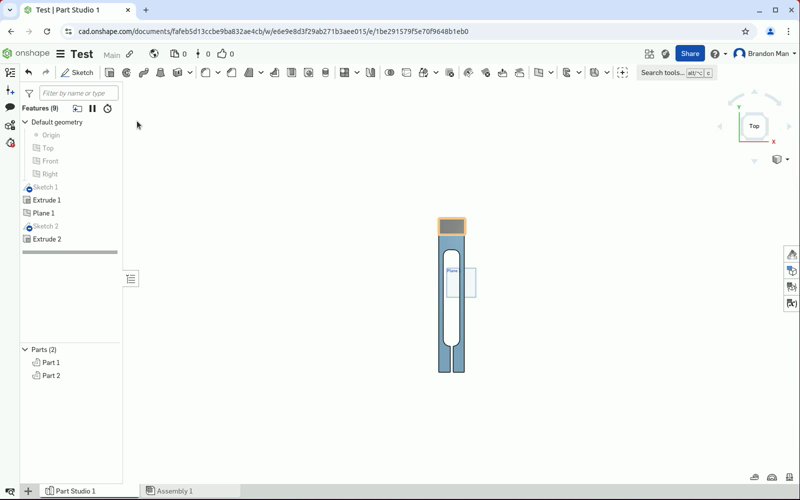
key(shift+h)
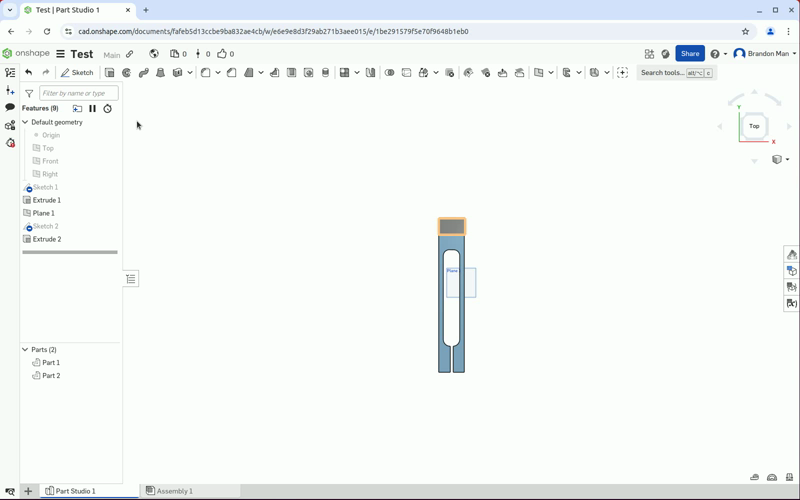
key(shift+h)
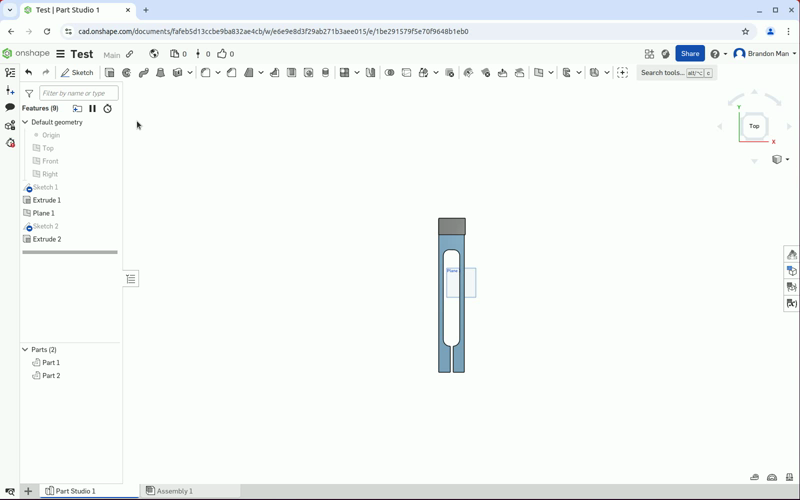
mouse_move(73, 189)
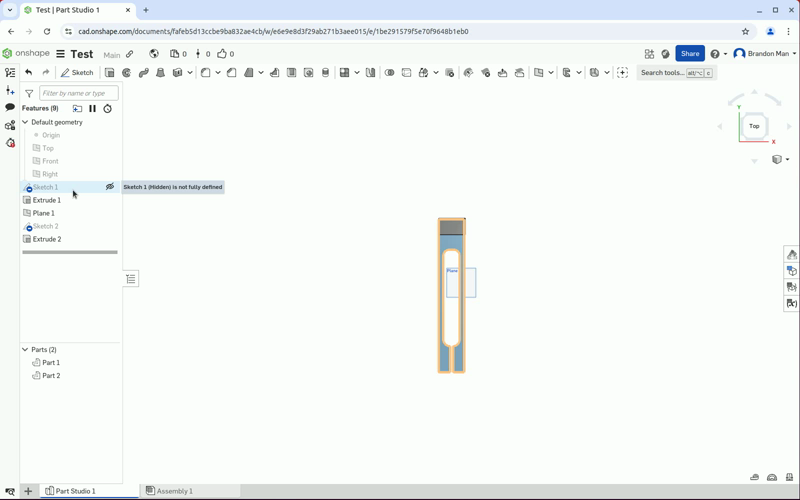
click(73, 189)
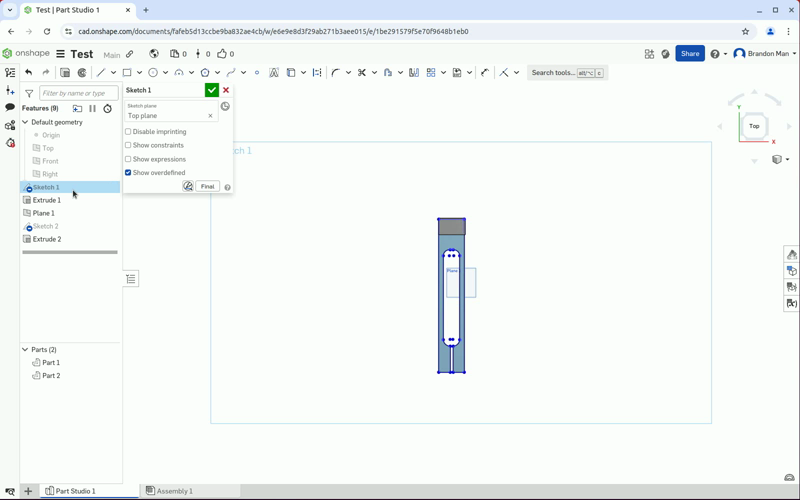
mouse_move(229, 92)
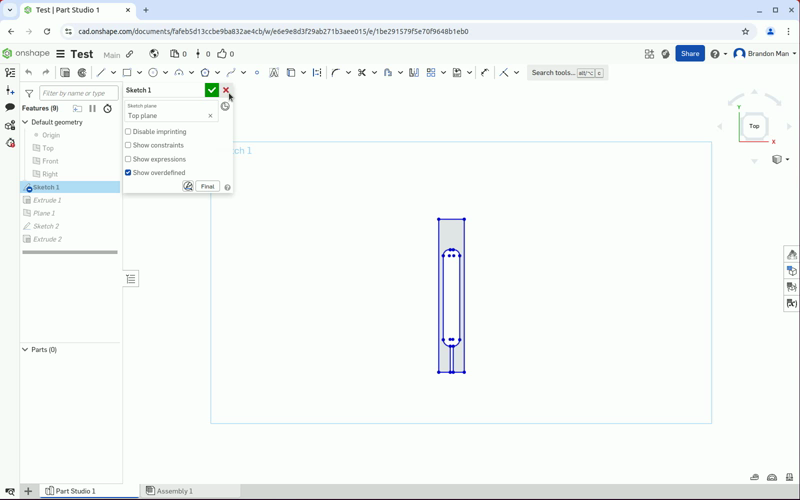
click(229, 92)
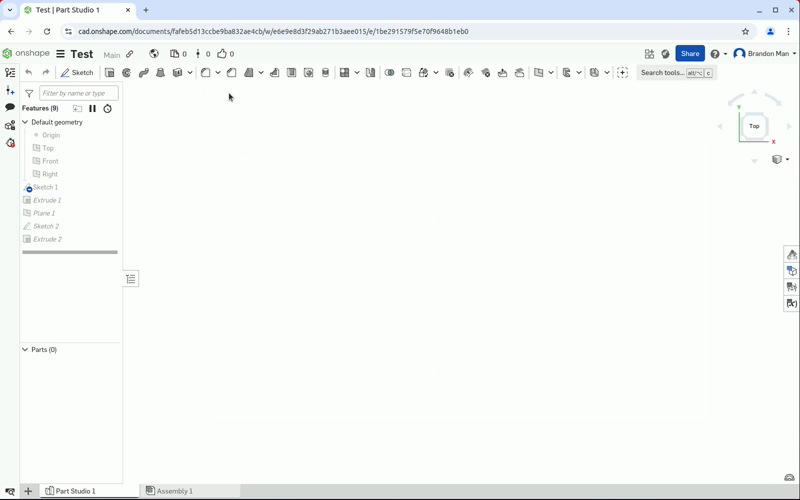
key(shift+s)
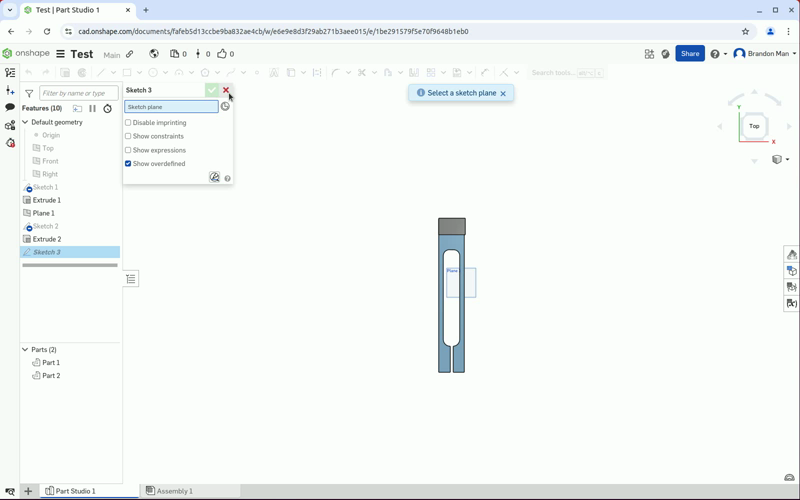
mouse_move(73, 215)
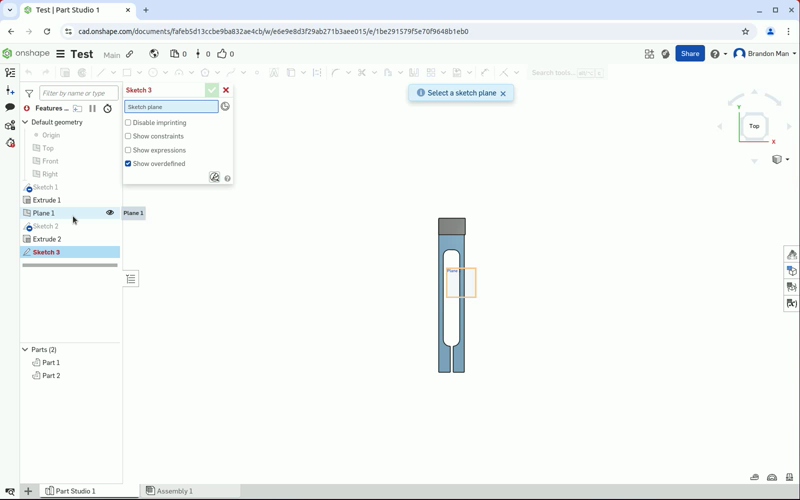
click(73, 215)
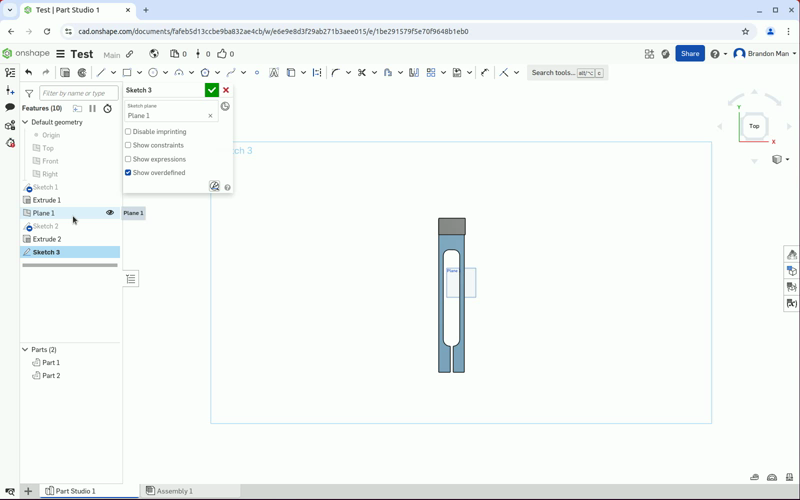
mouse_move(73, 352)
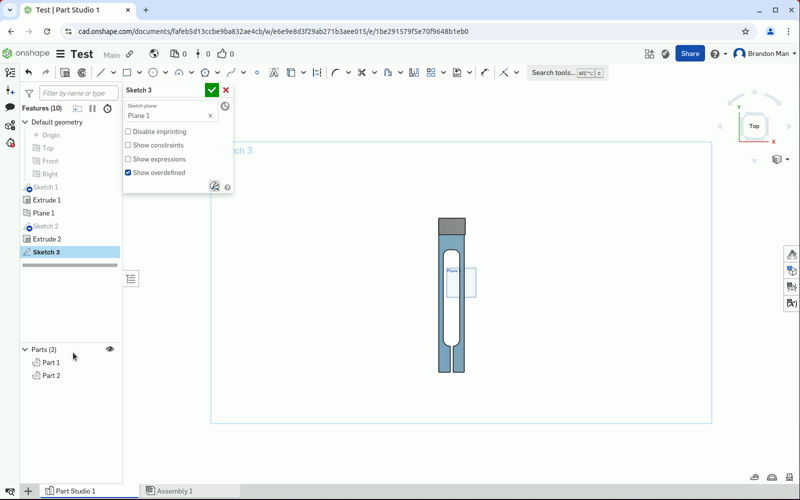
key(y)
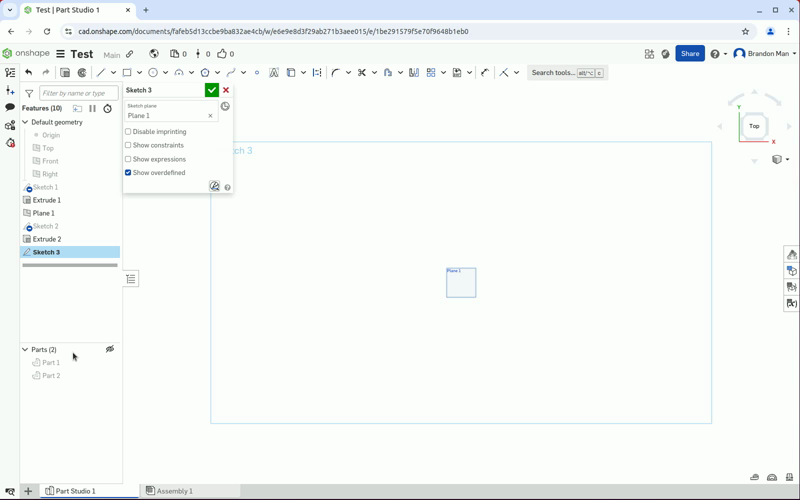
key(l)
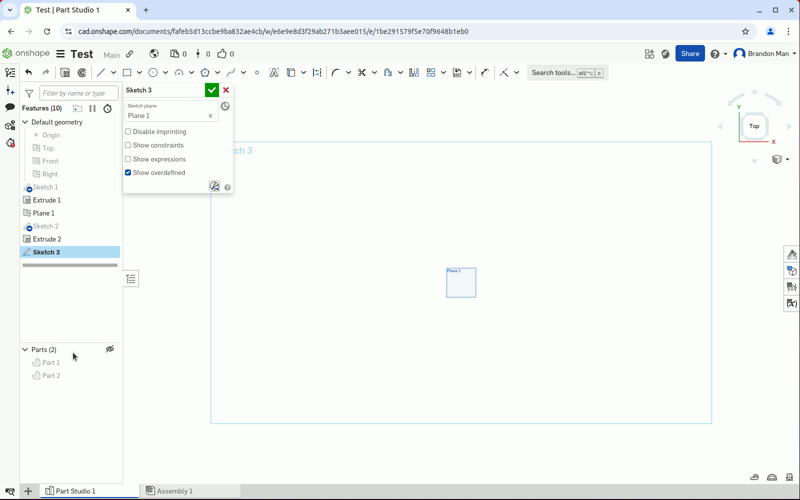
key_down(shift)
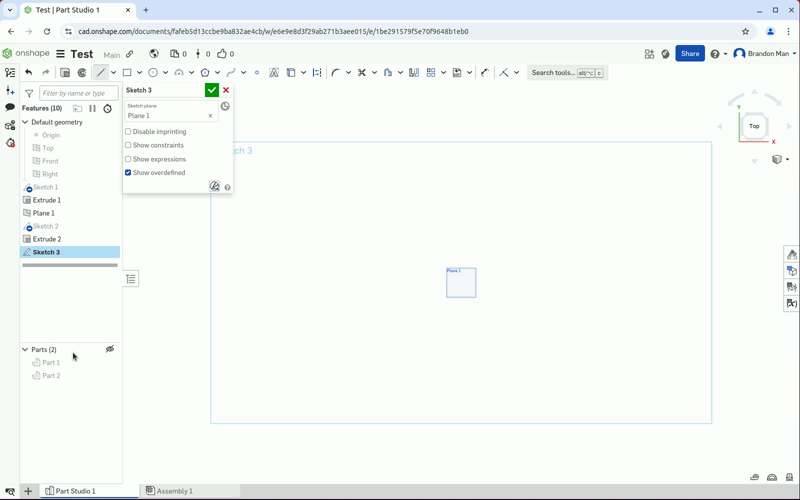
mouse_move(438, 372)
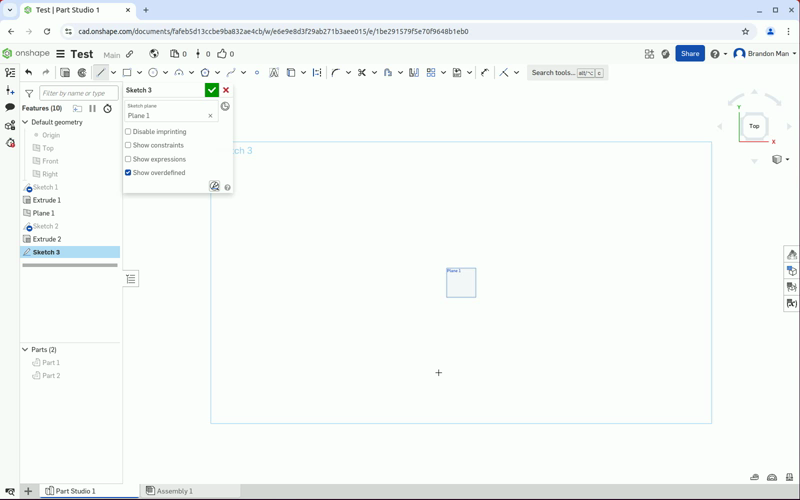
click(438, 372)
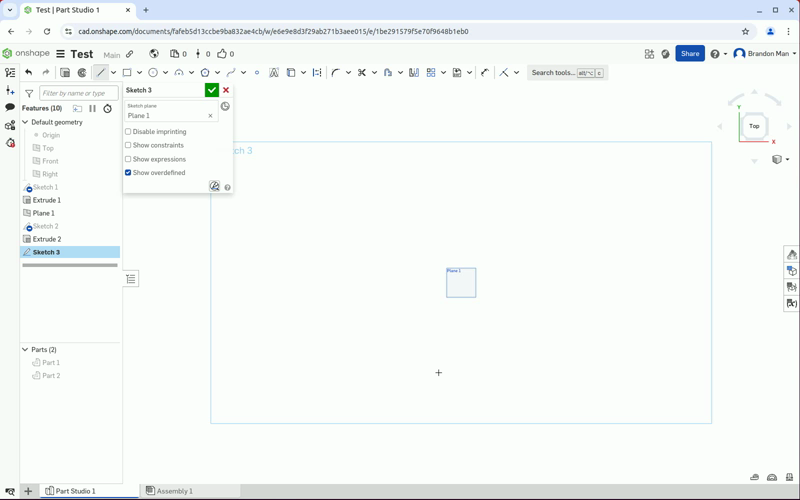
key_up(shift)
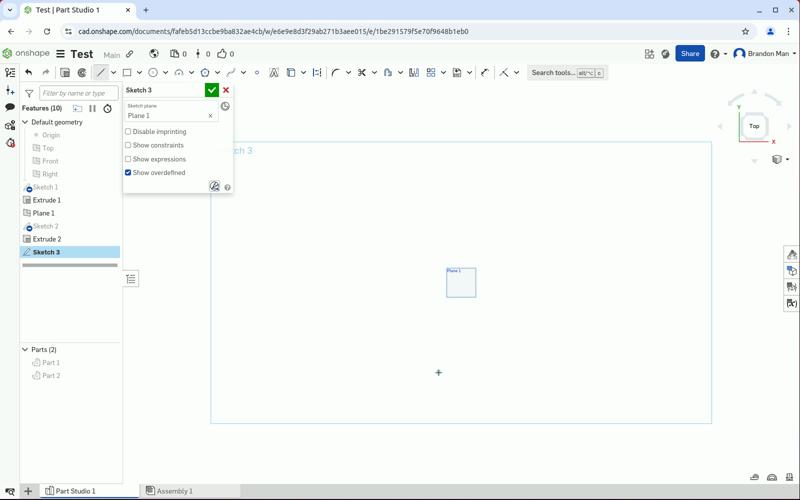
key_down(shift)
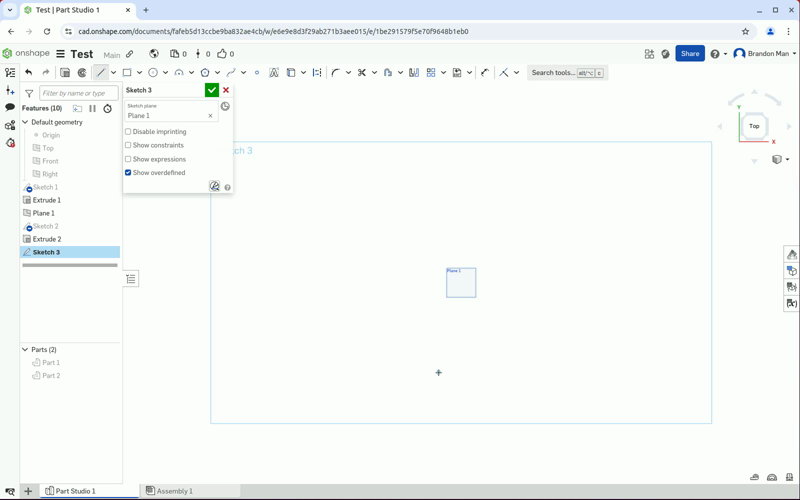
mouse_move(468, 372)
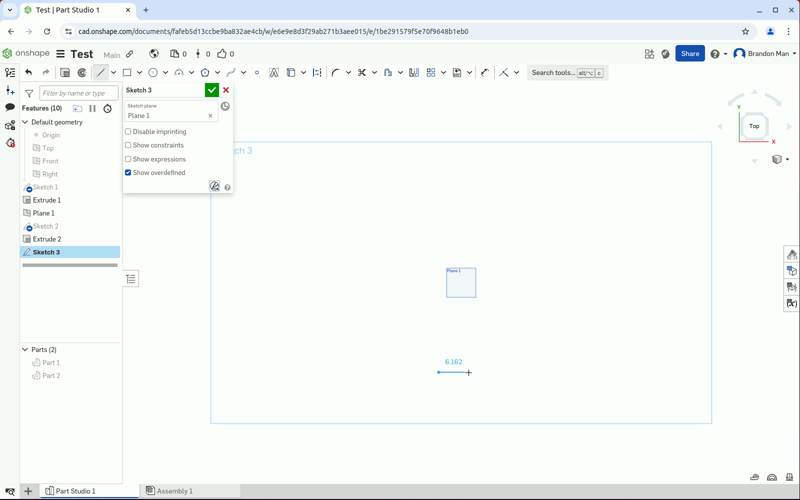
mouse_move(450, 372)
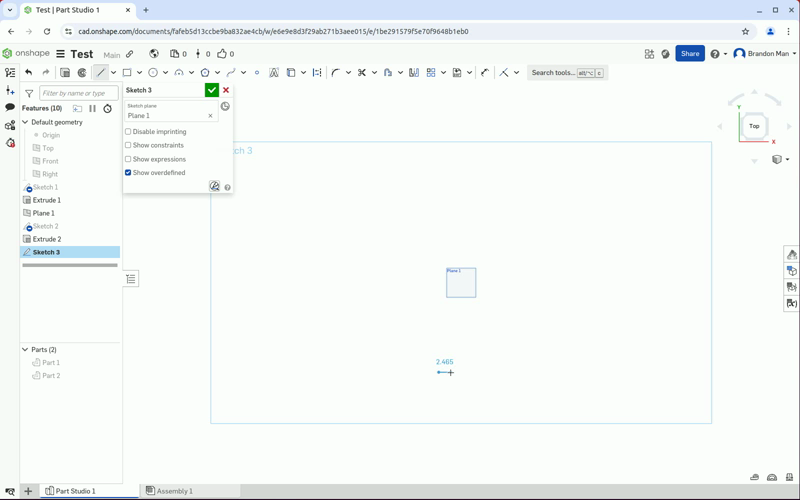
click(450, 372)
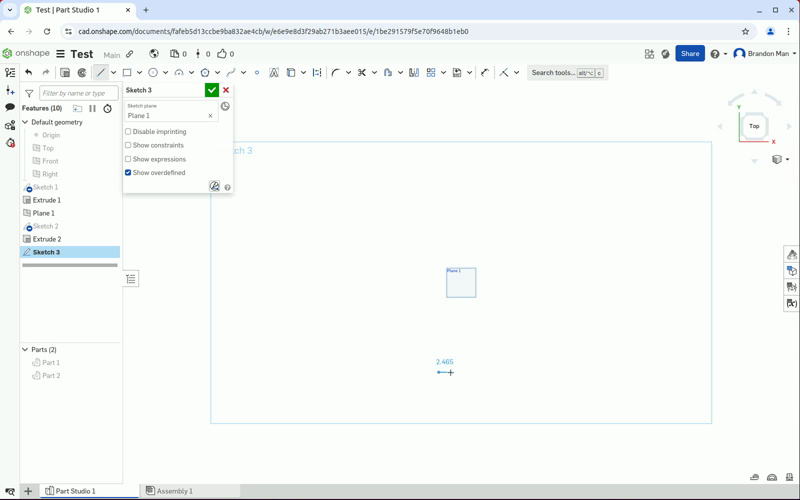
key_up(shift)
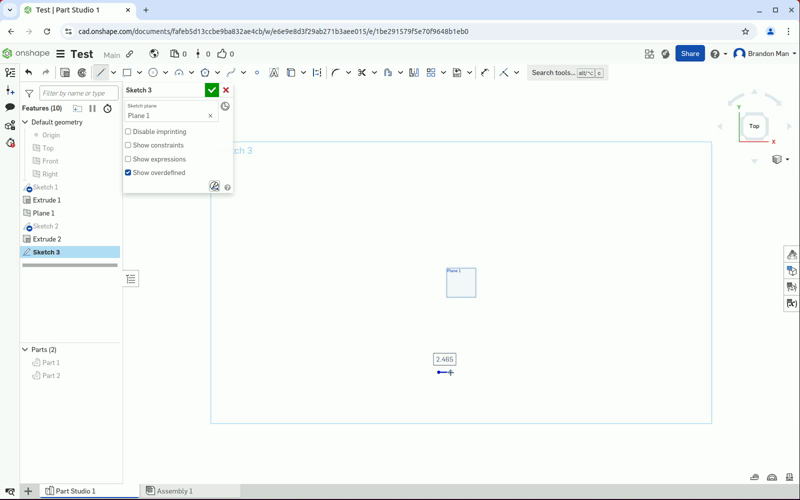
key_down(shift)
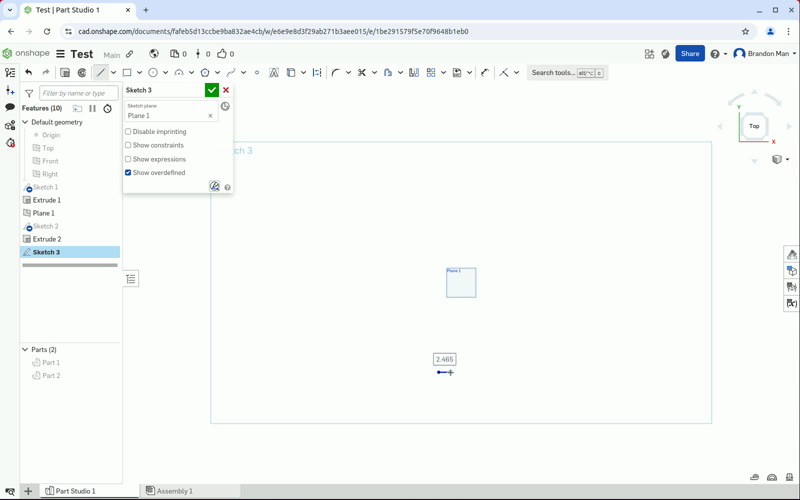
mouse_move(480, 372)
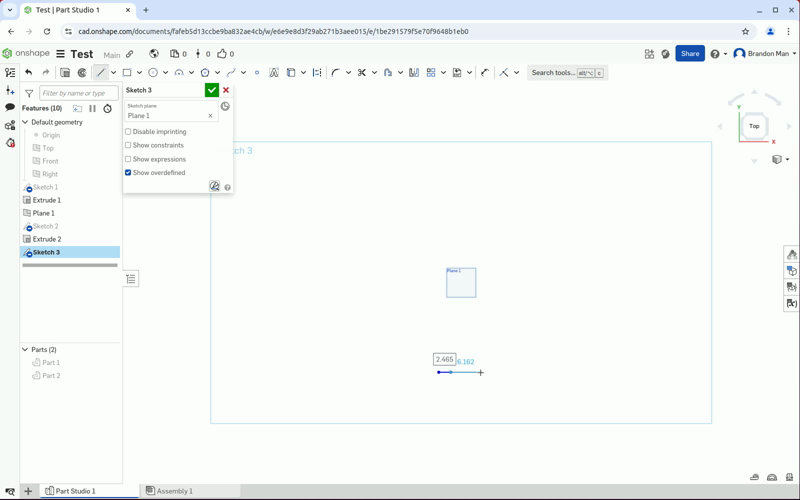
mouse_move(450, 359)
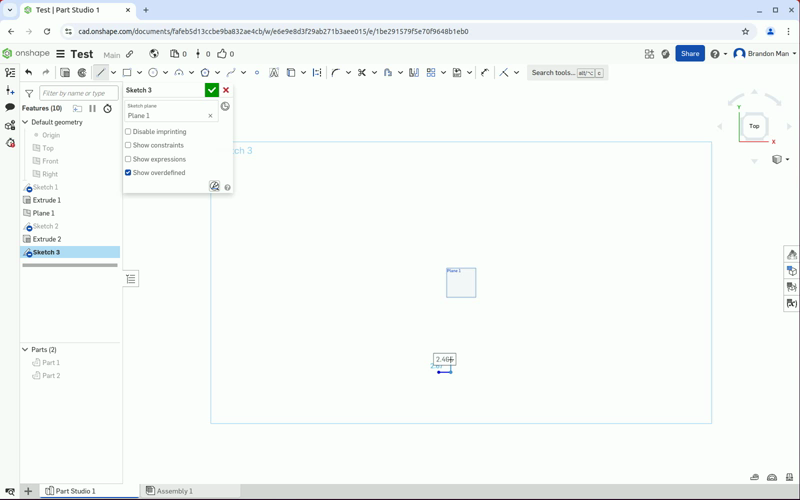
click(450, 359)
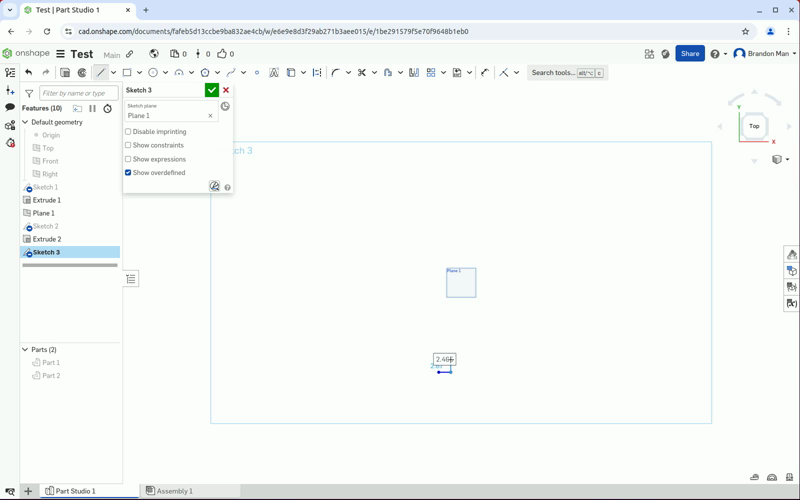
key_up(shift)
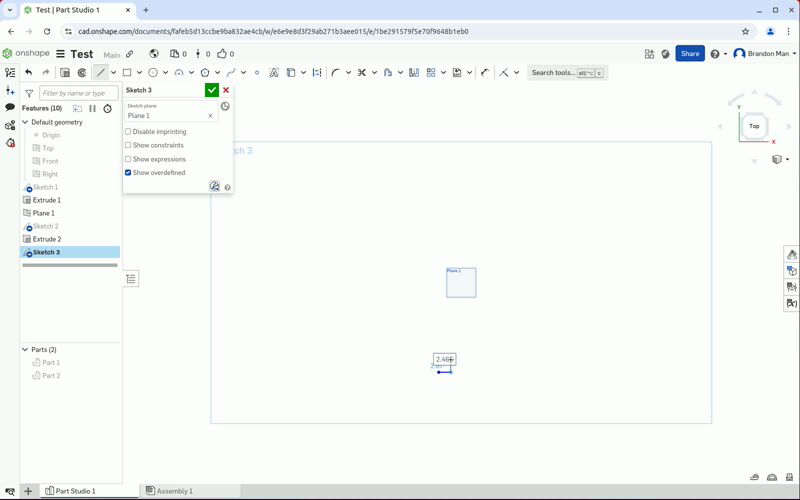
key_down(shift)
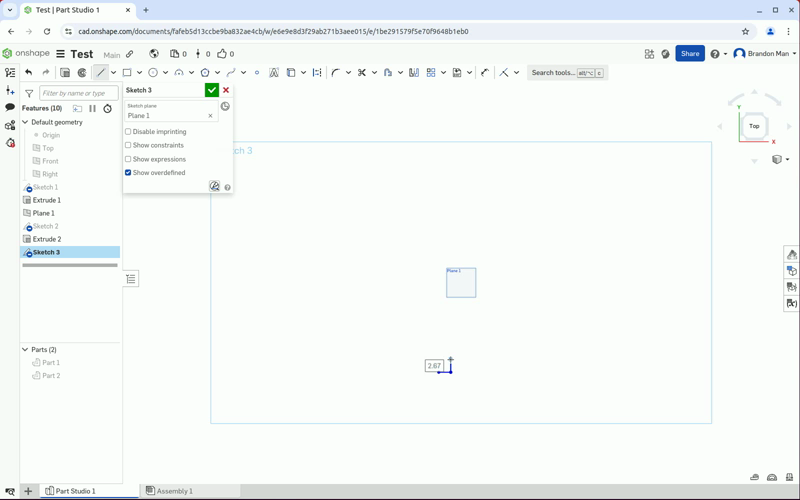
mouse_move(480, 359)
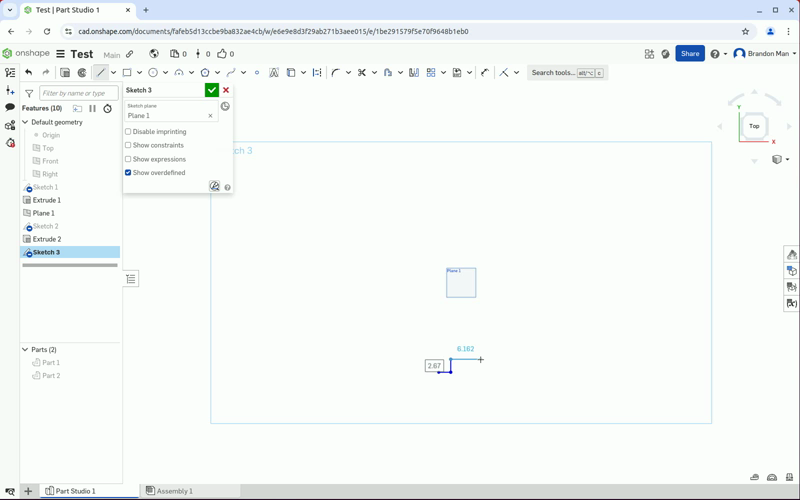
mouse_move(438, 359)
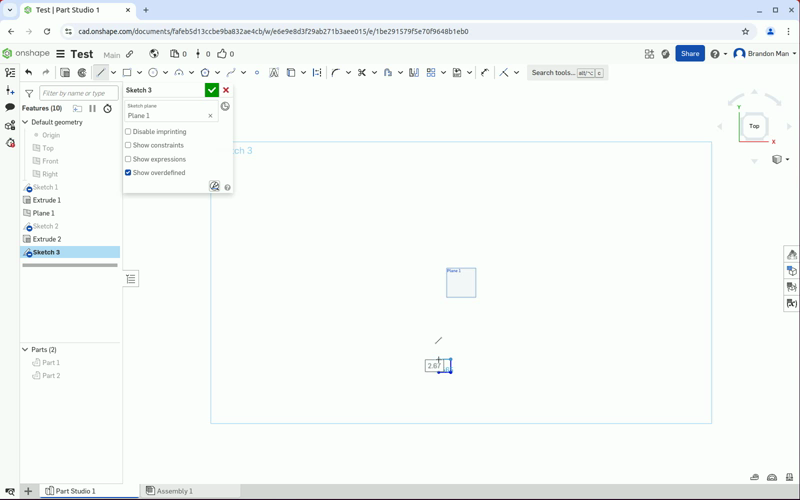
click(438, 359)
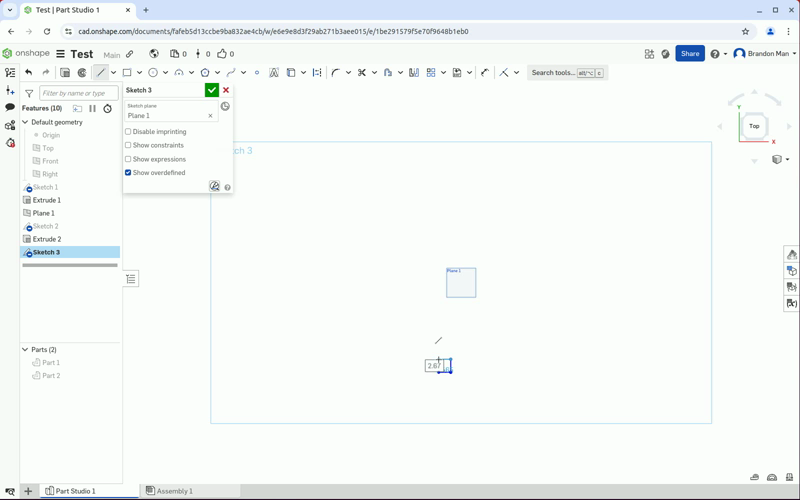
key_up(shift)
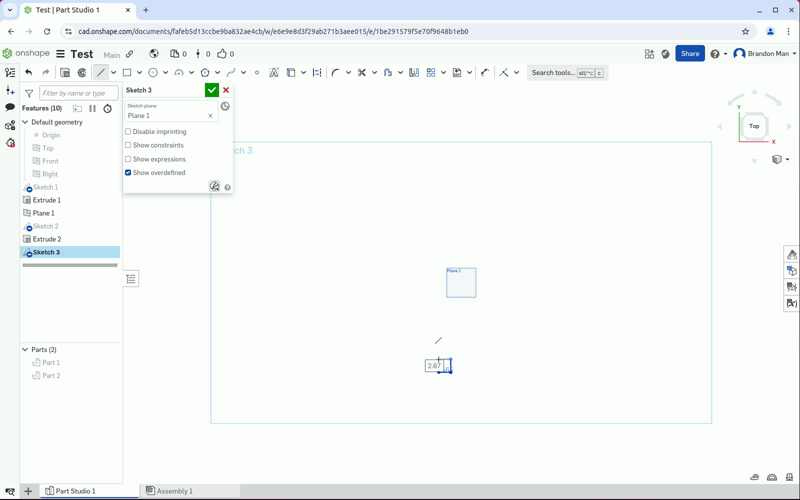
mouse_move(468, 359)
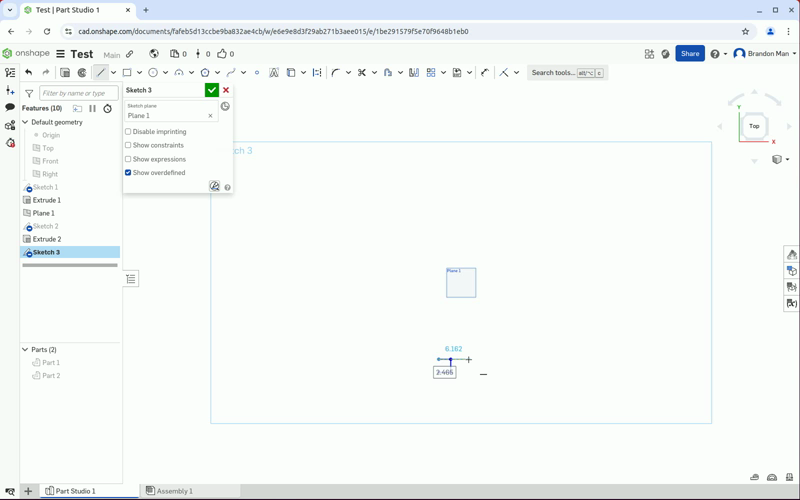
key_down(shift)
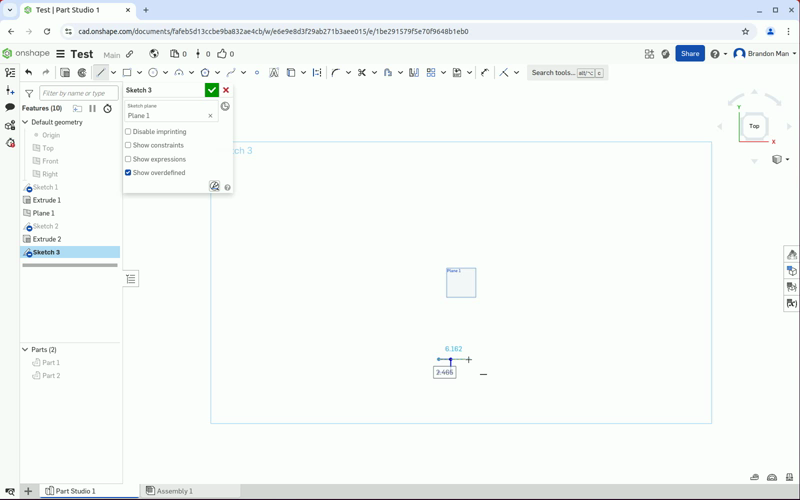
mouse_move(438, 372)
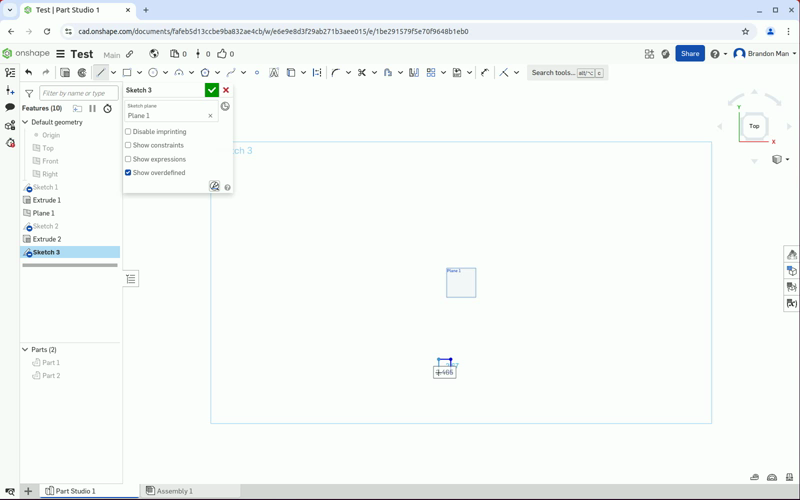
key_up(shift)
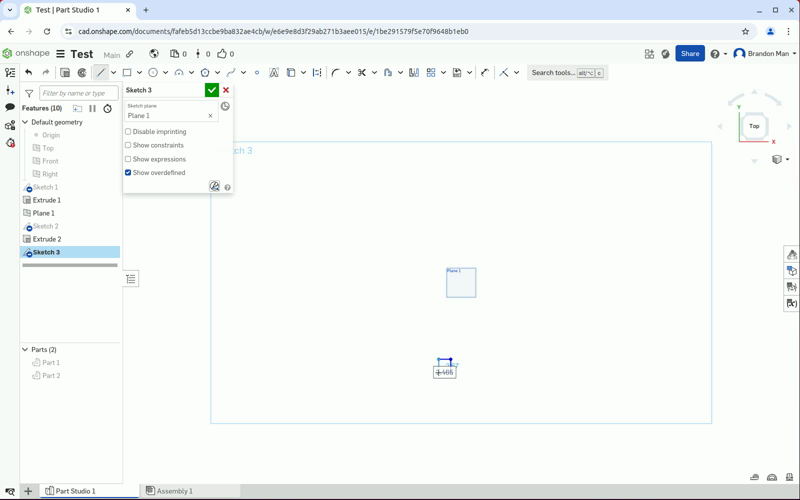
click(438, 372)
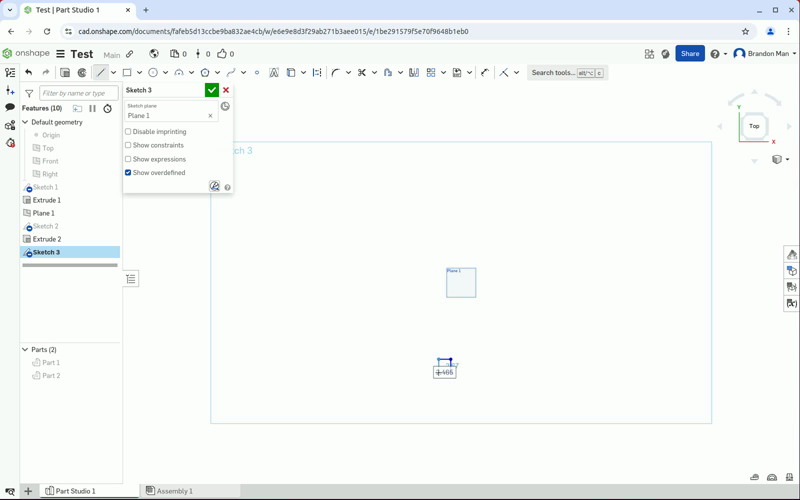
key(esc)
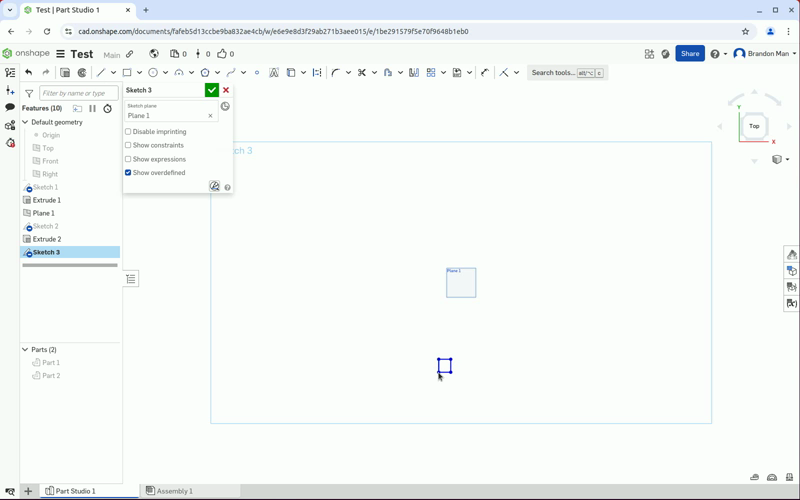
mouse_move(445, 369)
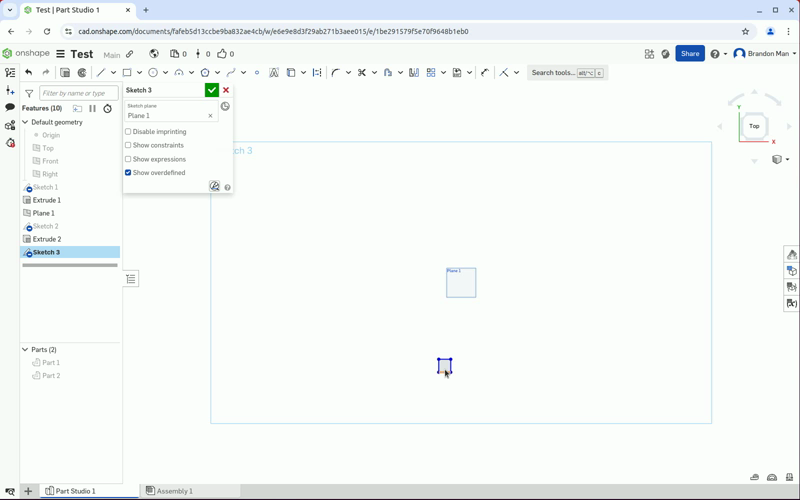
scroll(6)
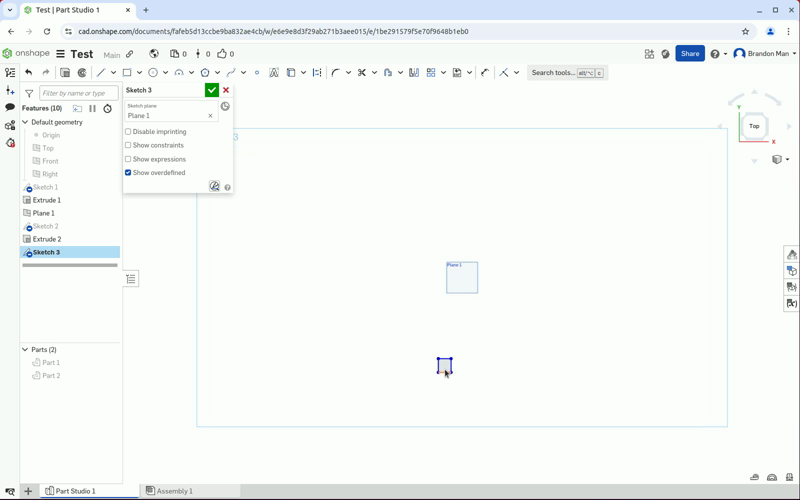
scroll(6)
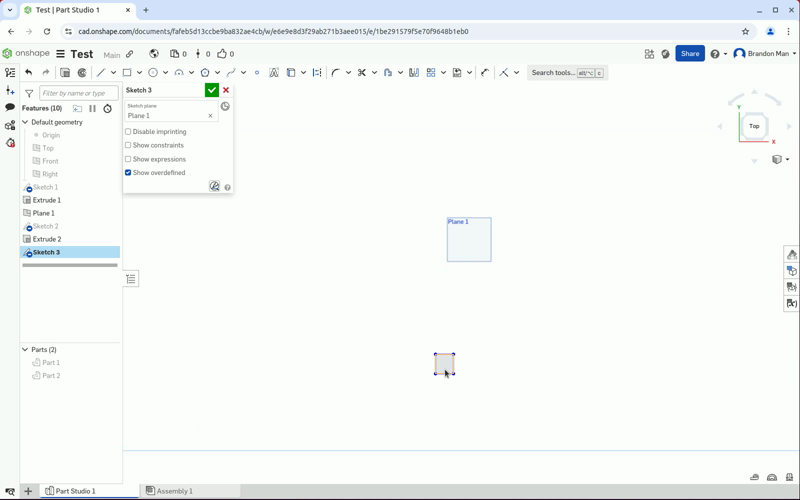
scroll(6)
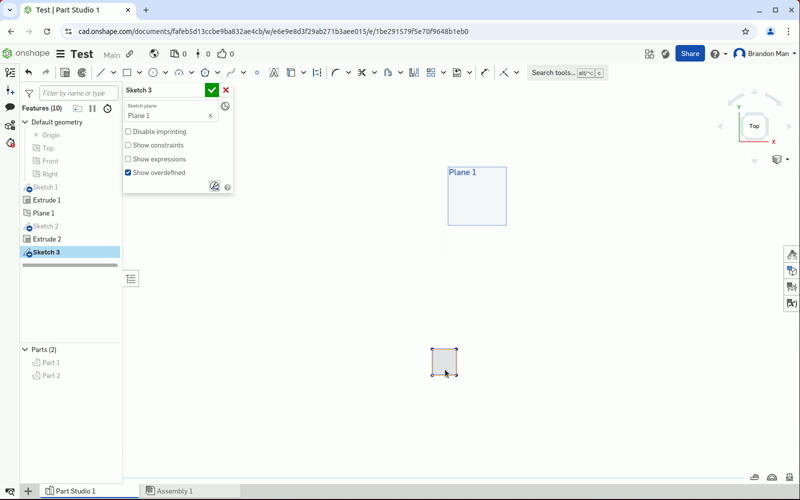
scroll(6)
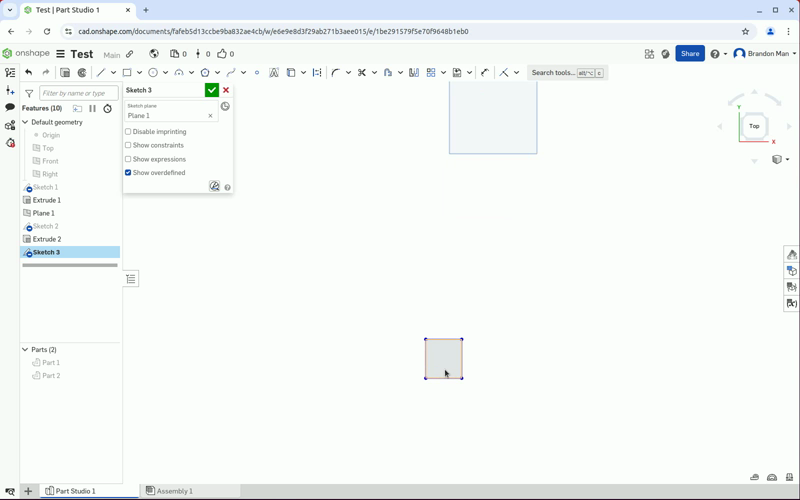
scroll(6)
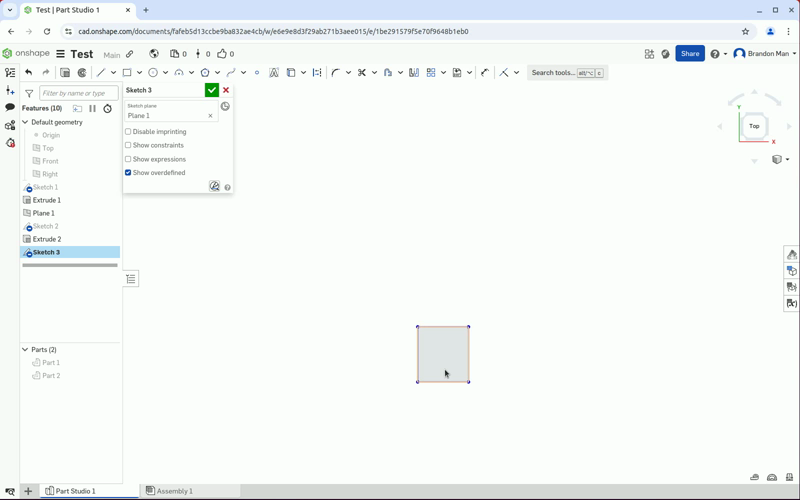
scroll(6)
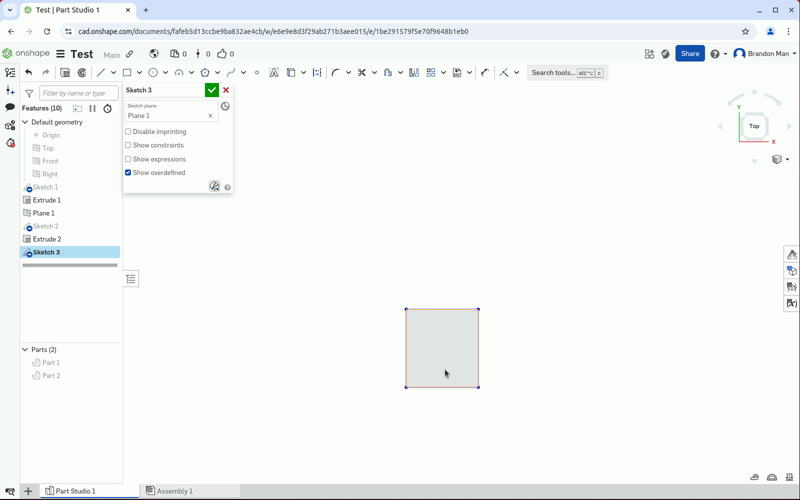
scroll(6)
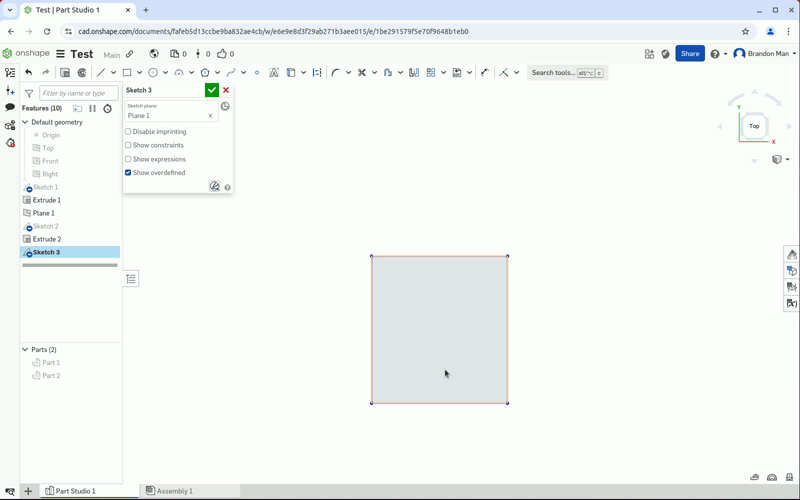
click(445, 369)
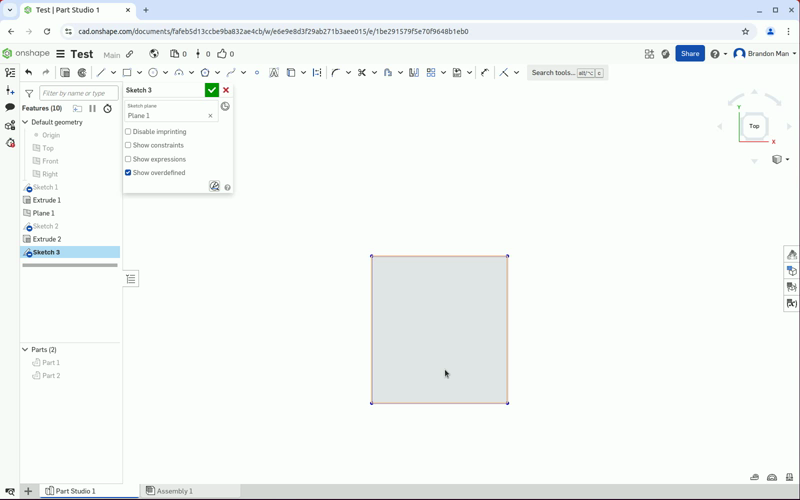
scroll(-6)
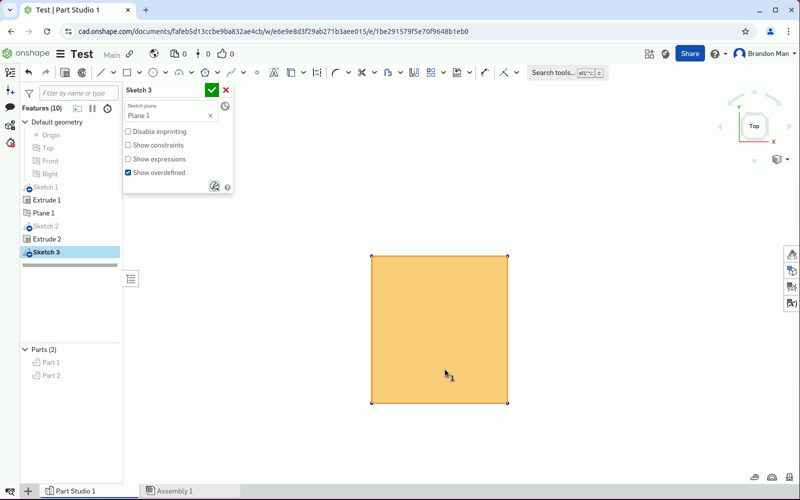
scroll(-6)
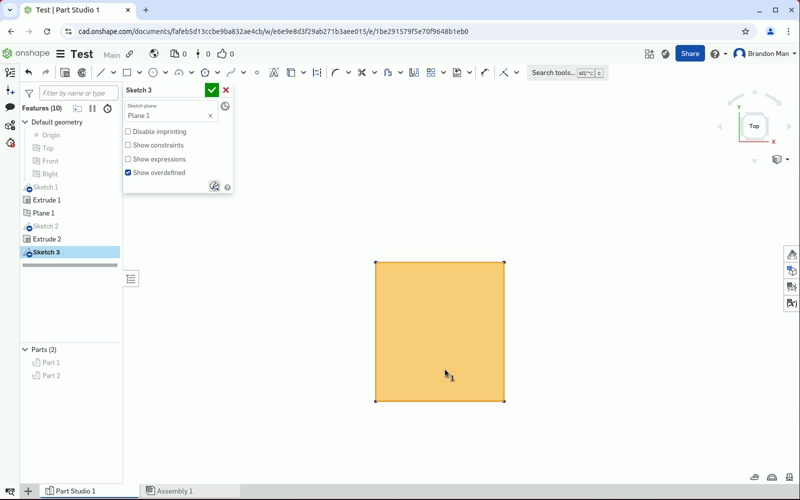
scroll(-6)
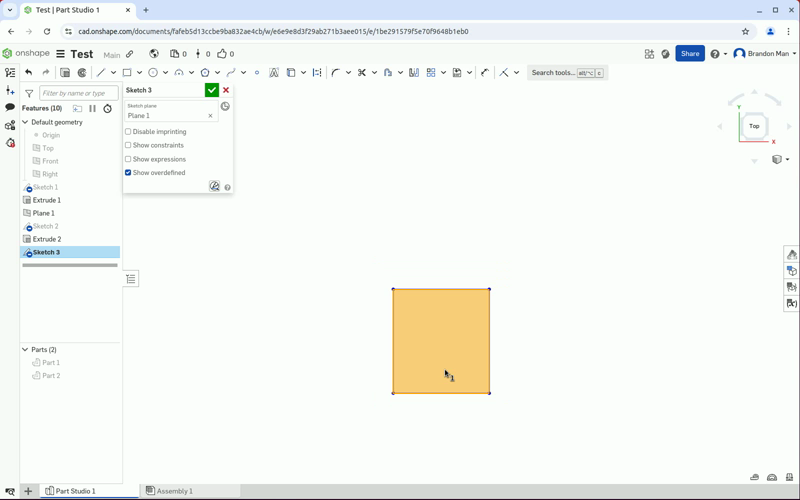
scroll(-6)
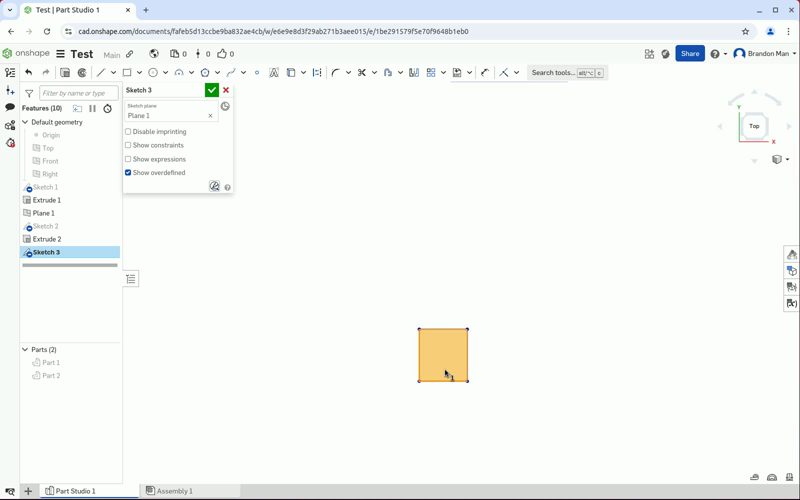
scroll(-6)
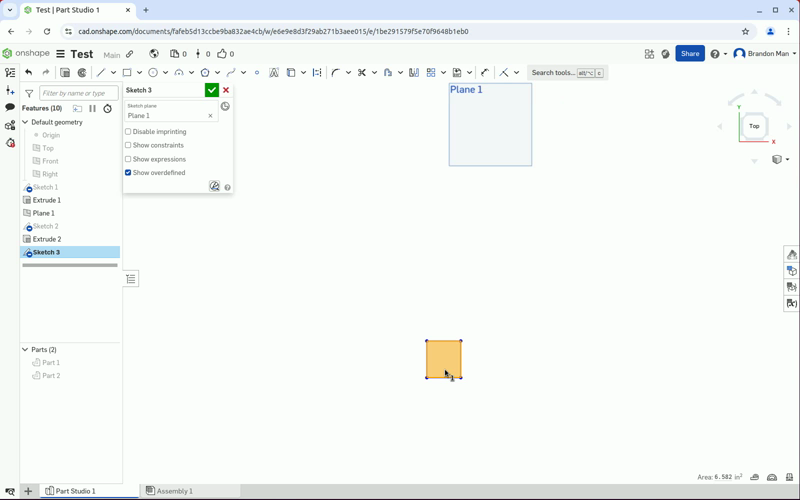
scroll(-6)
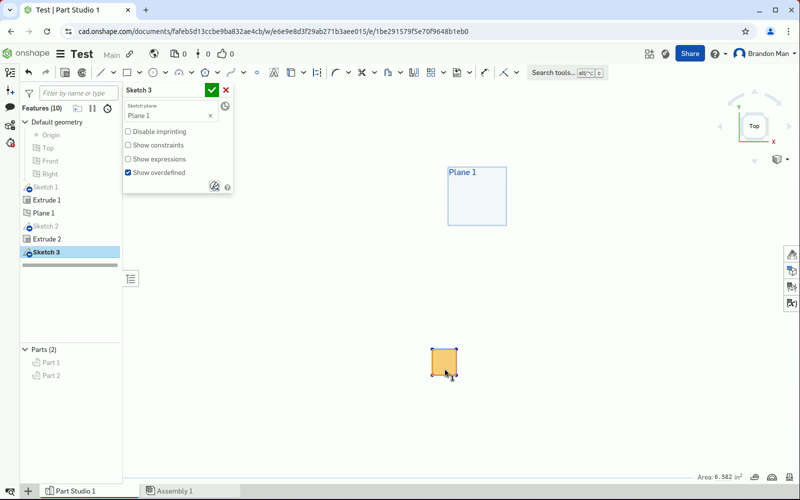
scroll(-6)
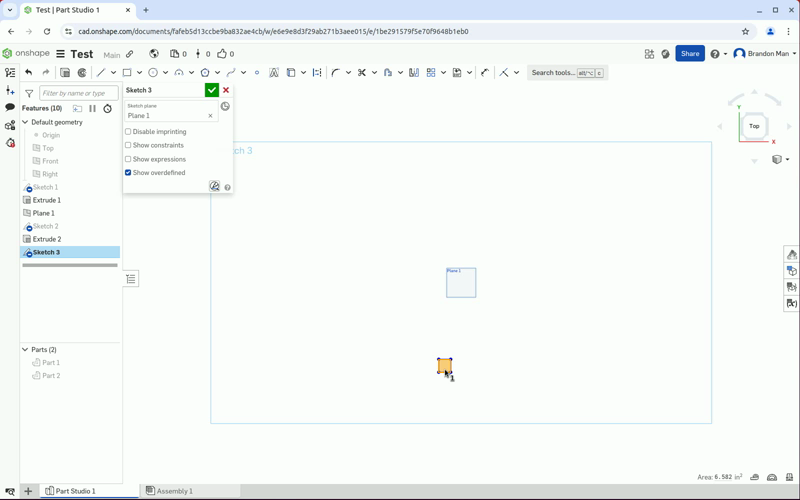
mouse_move(73, 352)
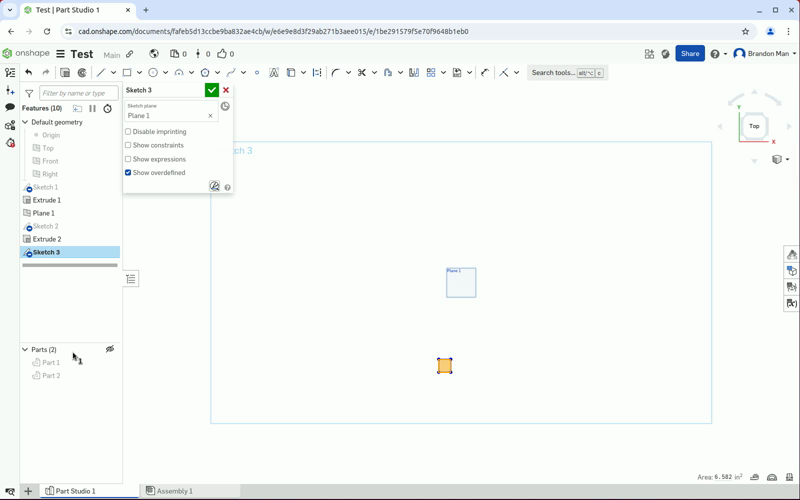
key(shift+y)
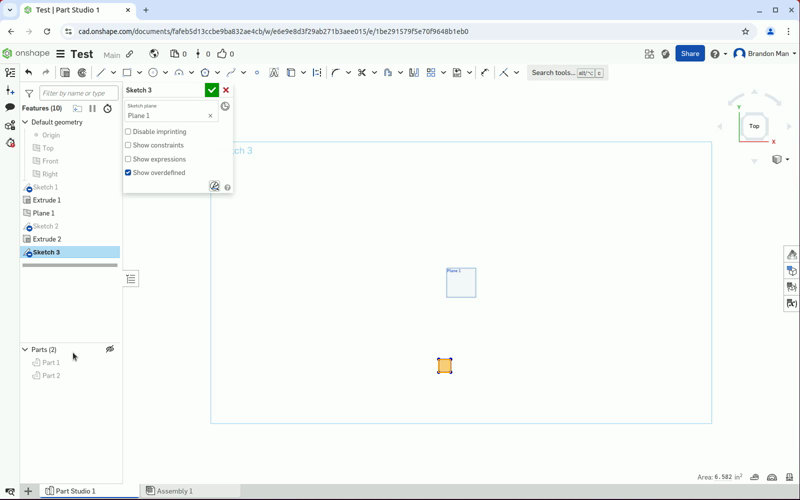
key(shift+e)
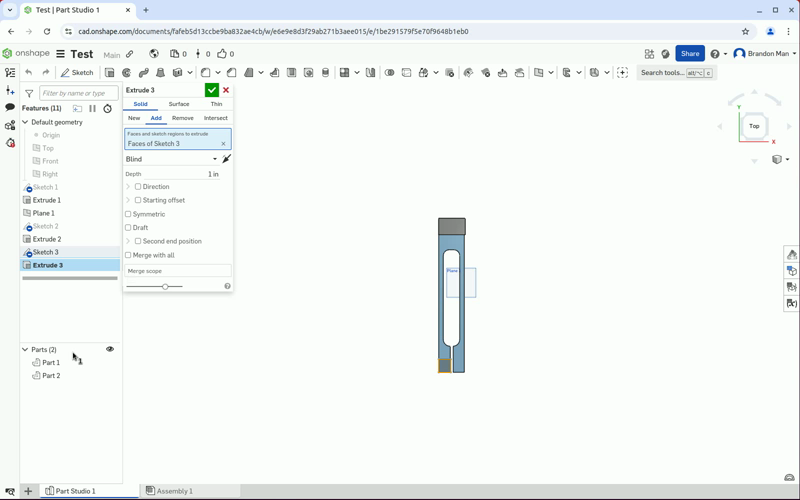
mouse_move(143, 106)
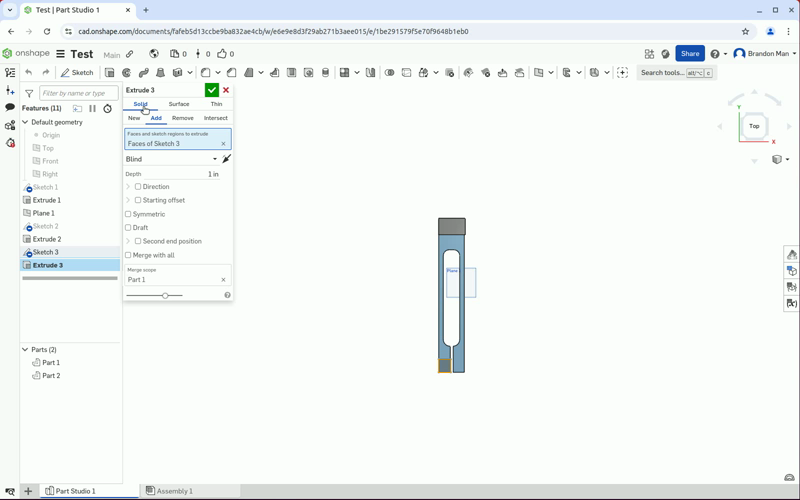
click(143, 106)
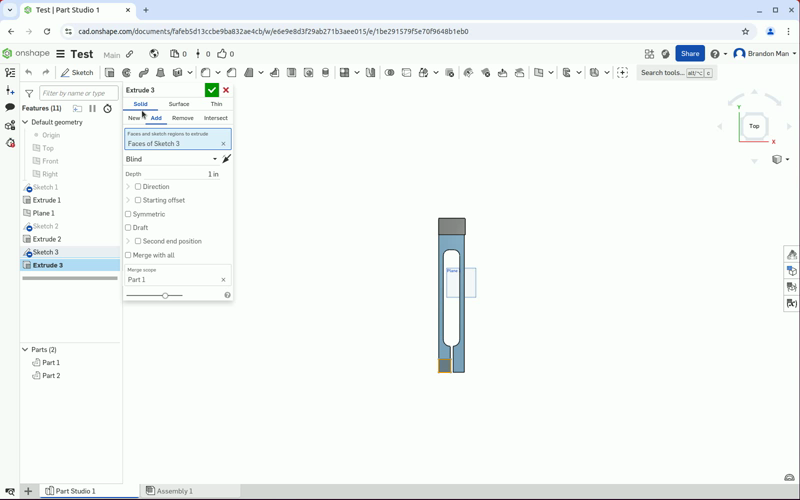
mouse_move(137, 120)
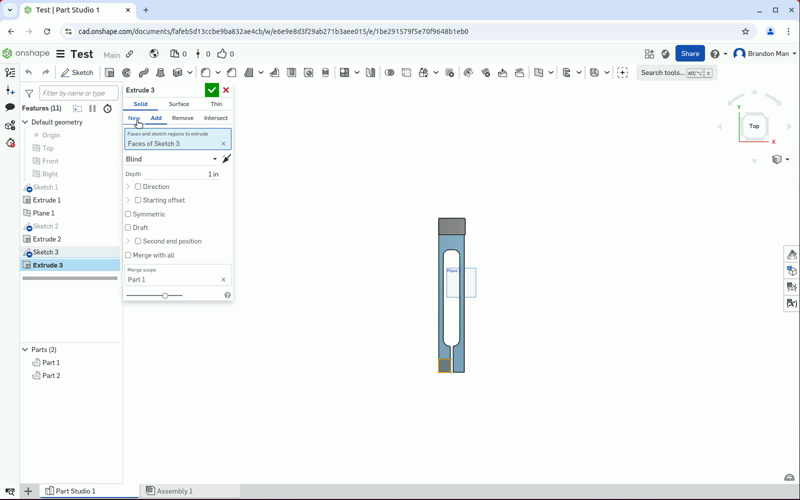
click(137, 120)
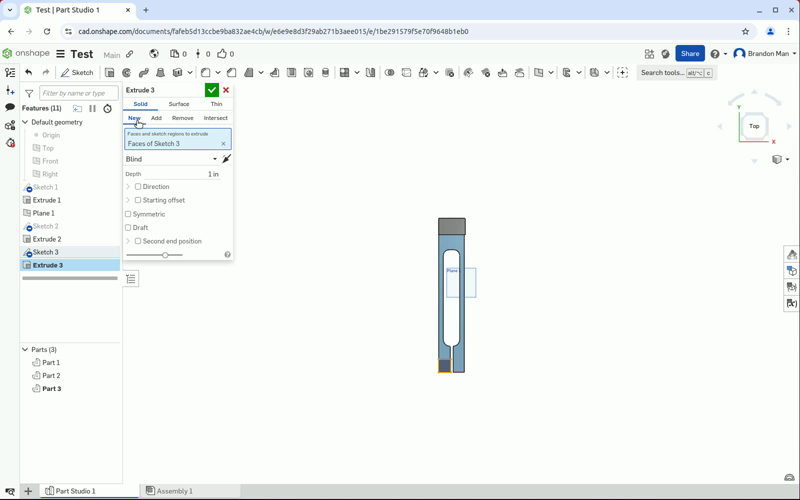
key(tab, 4)
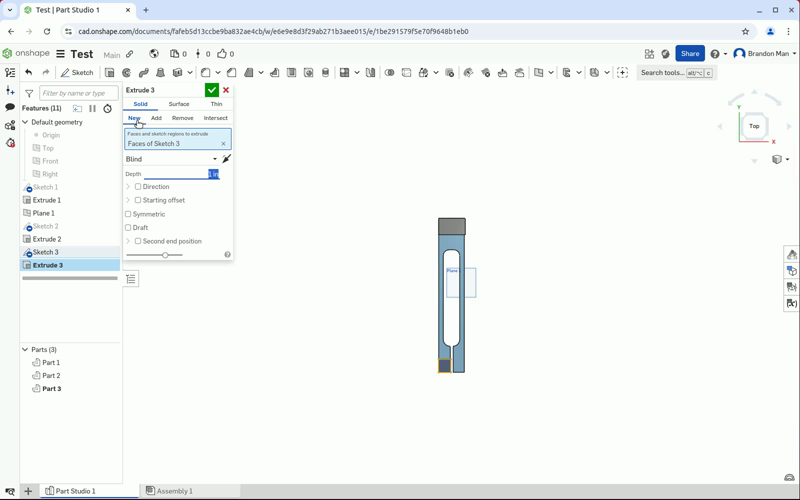
text(19.738)
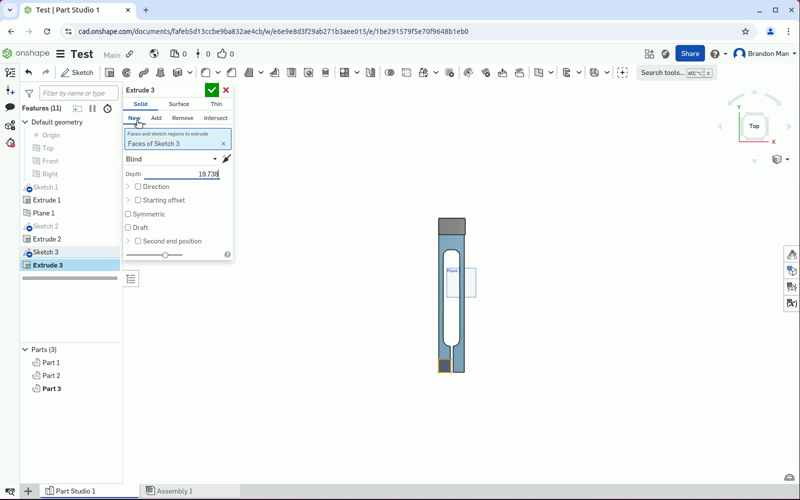
key(enter)
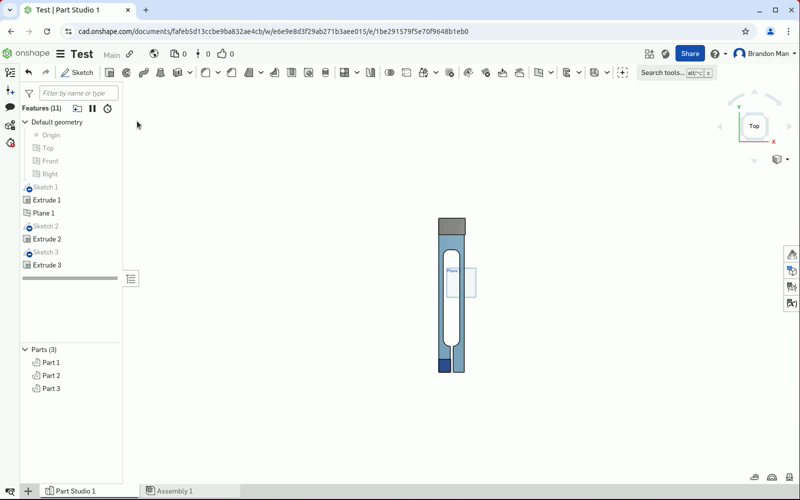
key(shift+h)
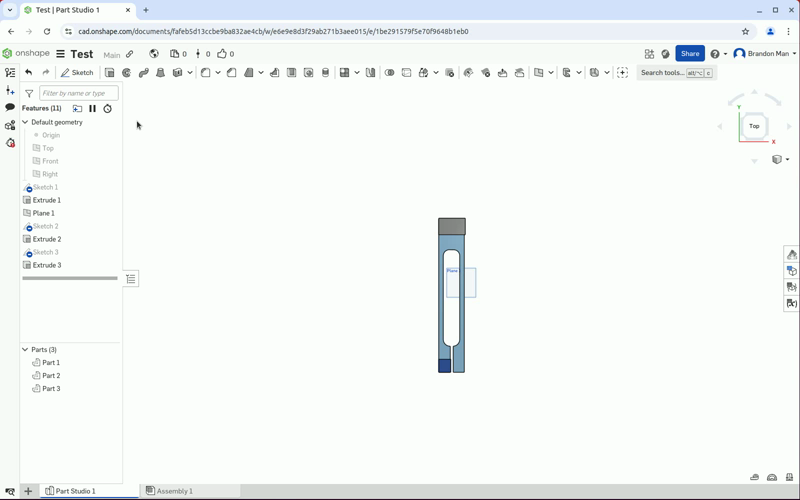
key(shift+h)
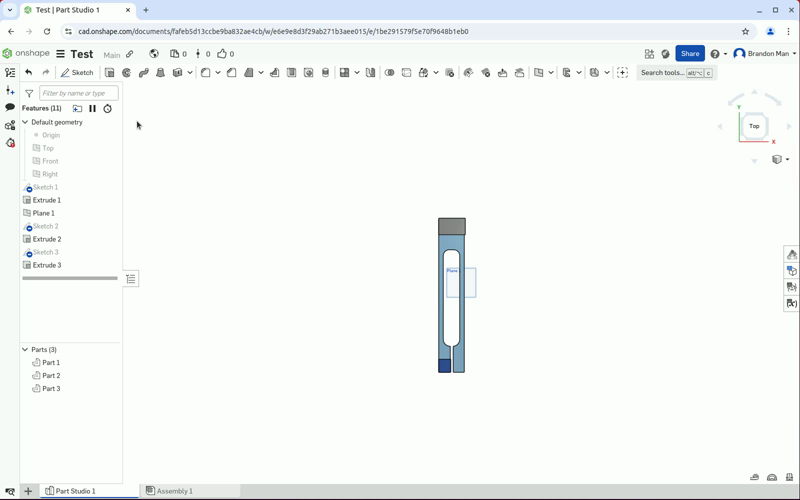
mouse_move(73, 189)
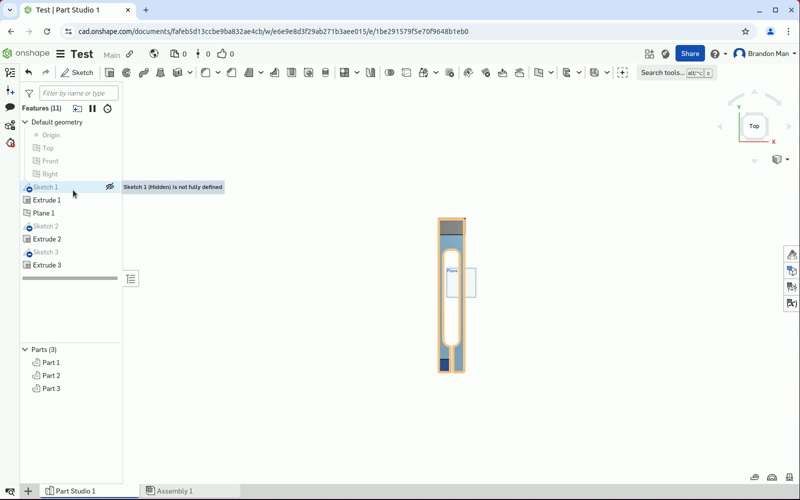
click(73, 189)
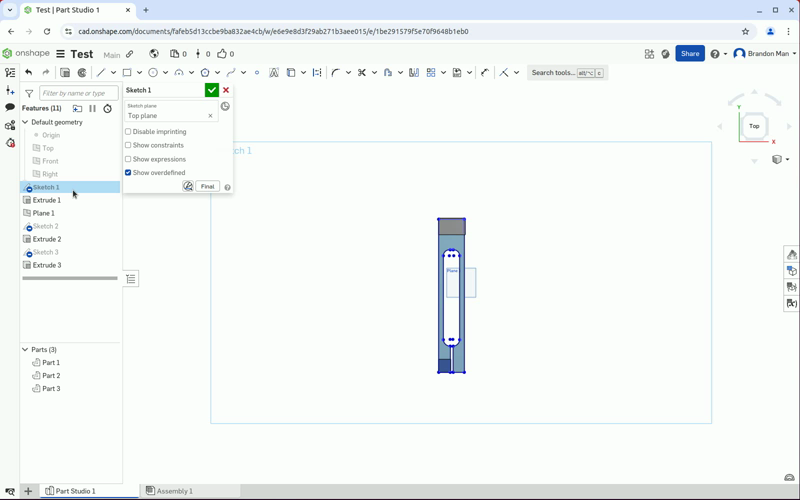
mouse_move(229, 92)
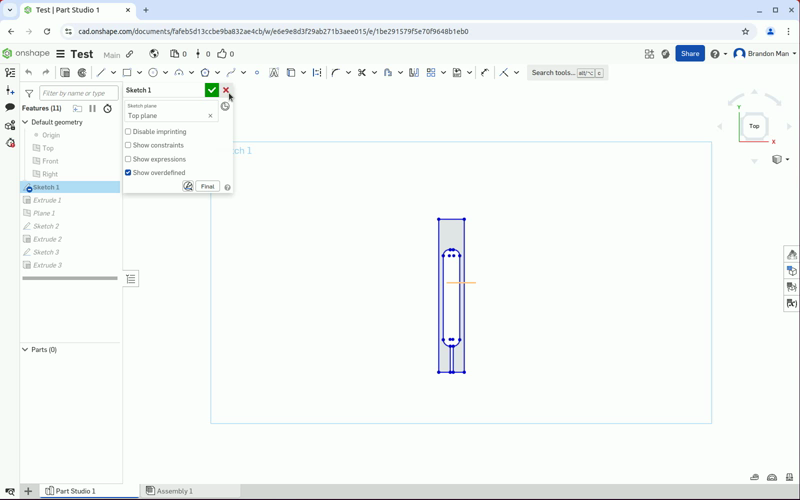
click(229, 92)
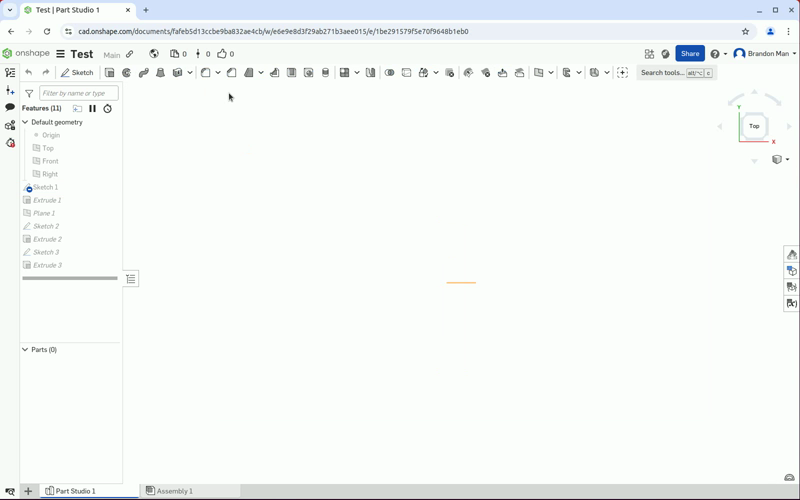
key(shift+s)
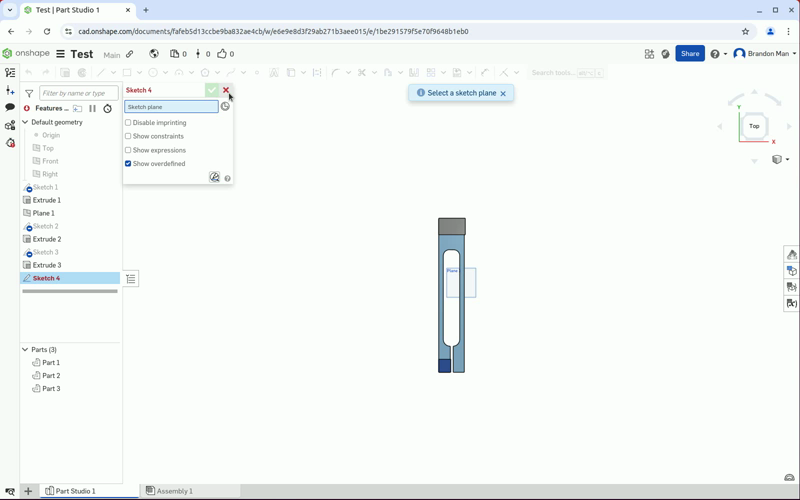
mouse_move(73, 215)
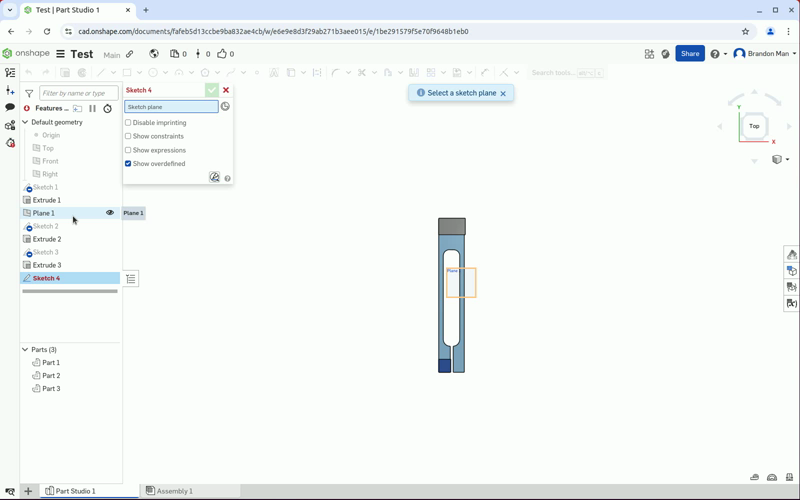
click(73, 215)
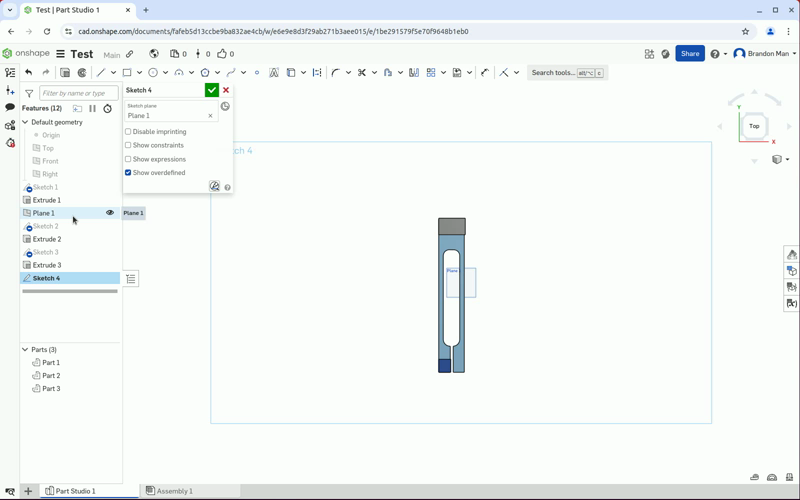
mouse_move(73, 352)
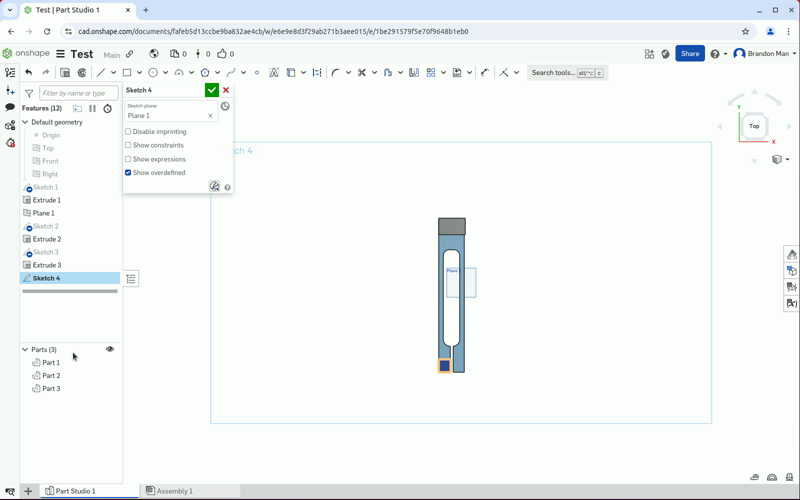
key(y)
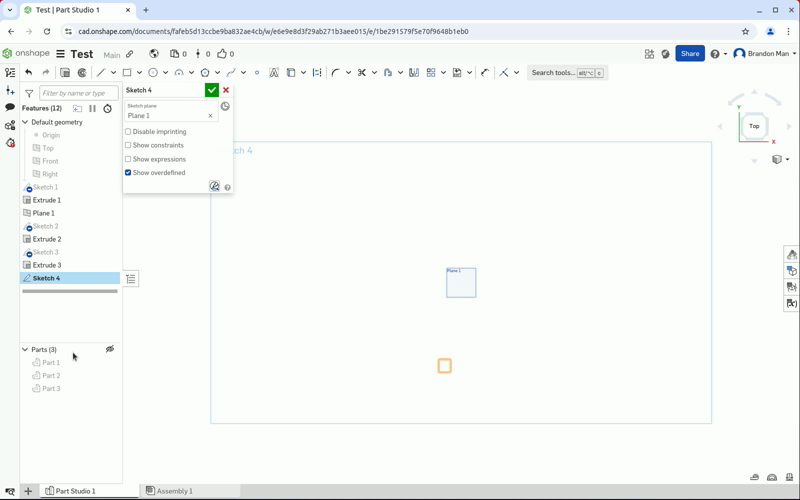
key(l)
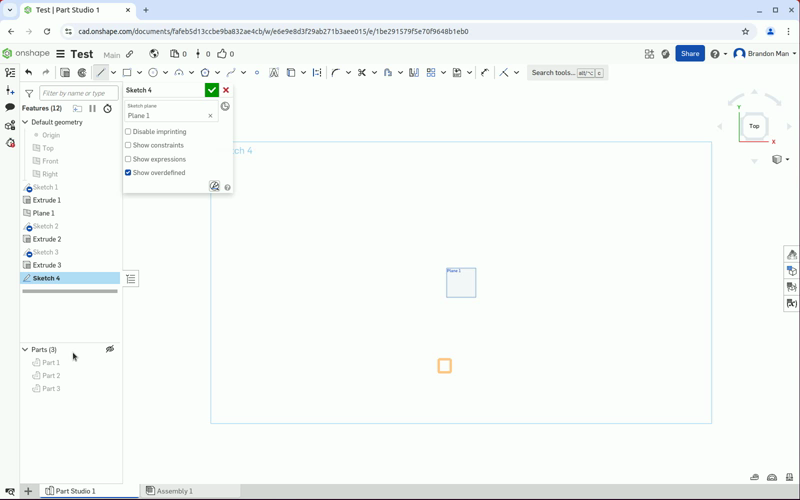
key_down(shift)
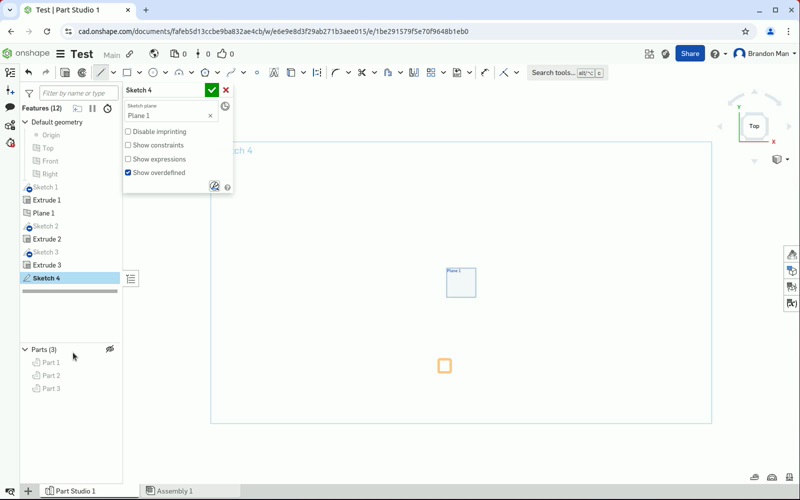
mouse_move(453, 372)
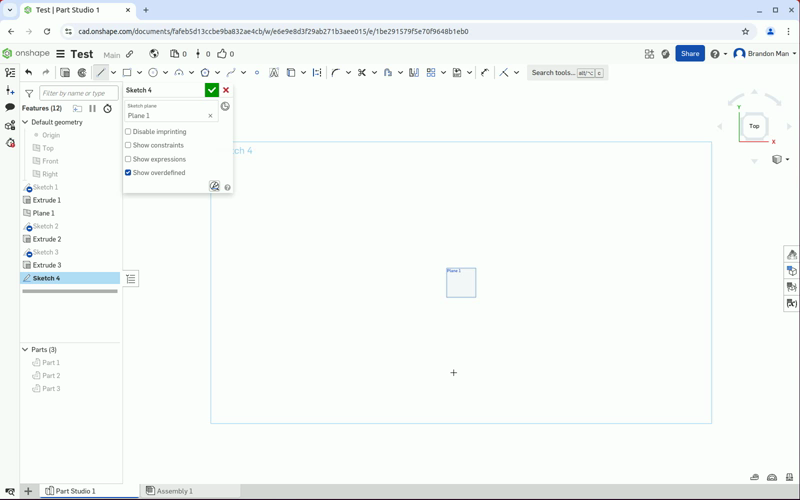
click(453, 372)
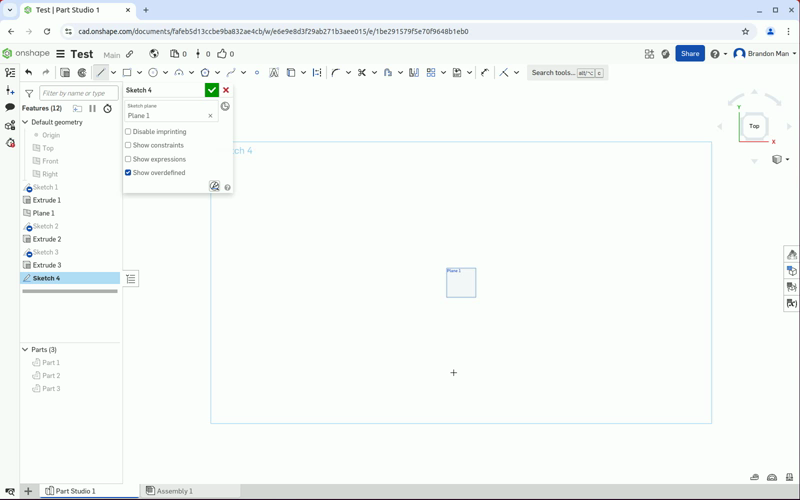
key_up(shift)
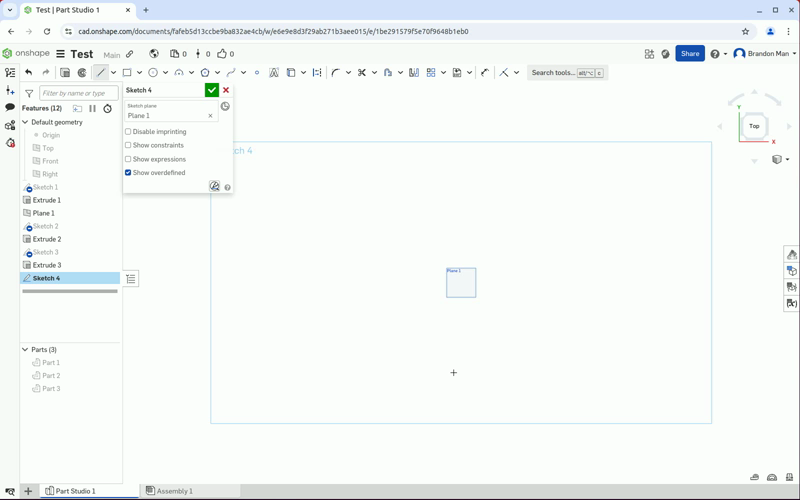
key_down(shift)
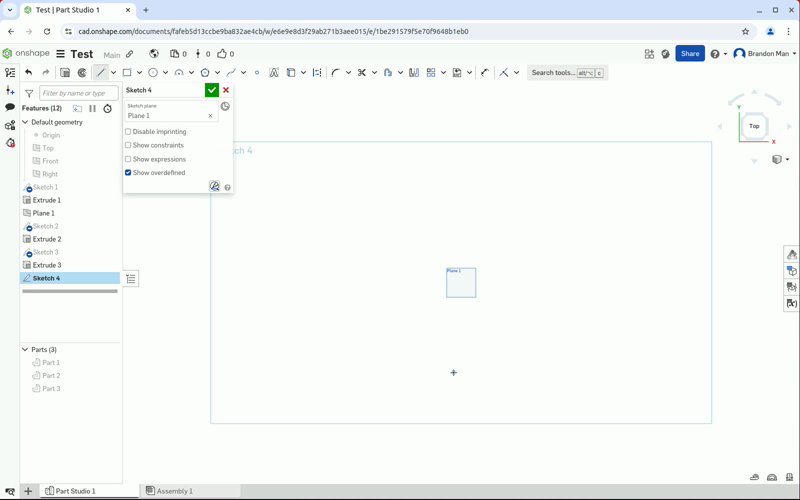
mouse_move(483, 372)
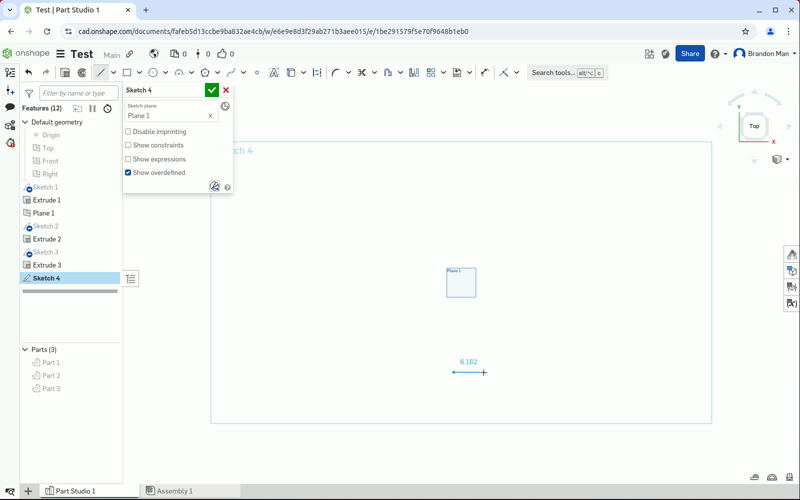
mouse_move(465, 372)
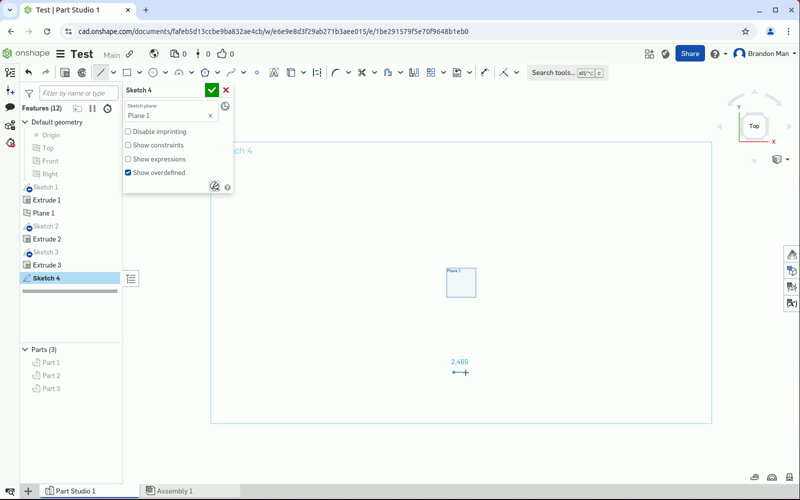
click(465, 372)
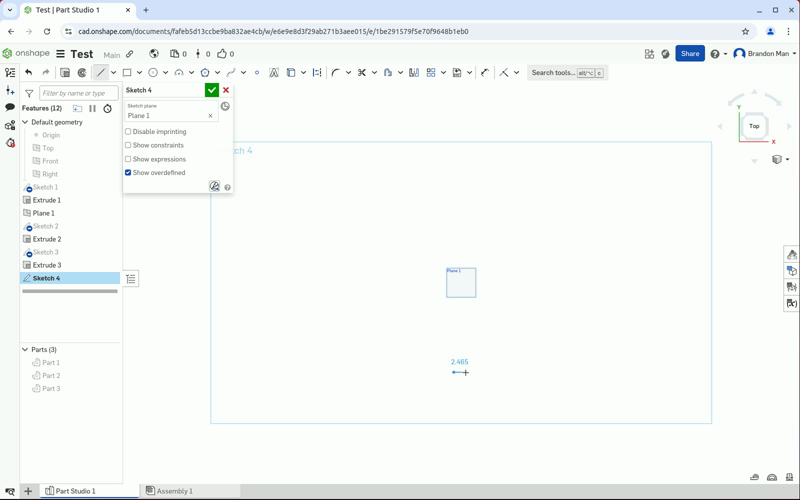
key_up(shift)
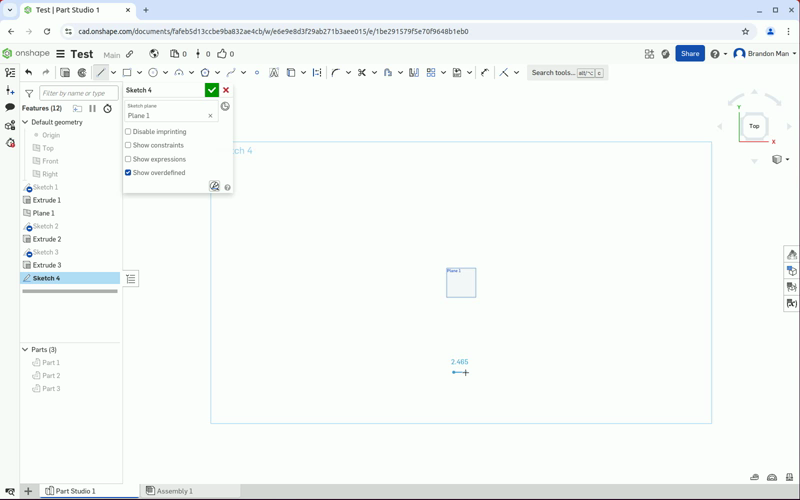
key_down(shift)
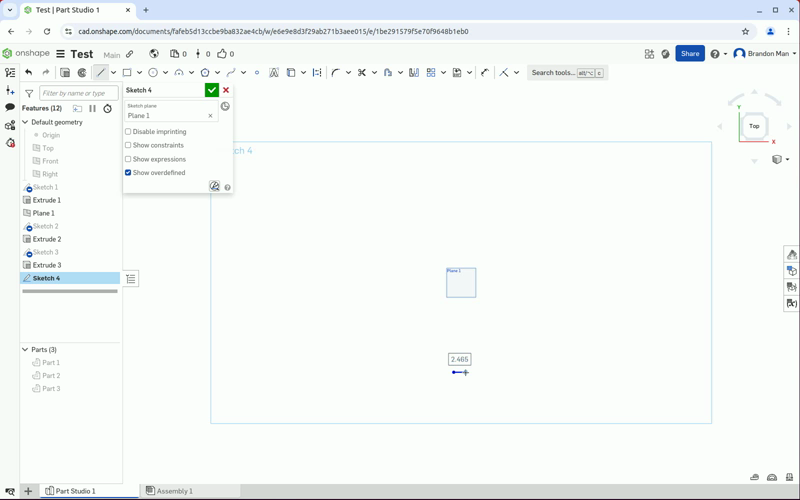
mouse_move(495, 372)
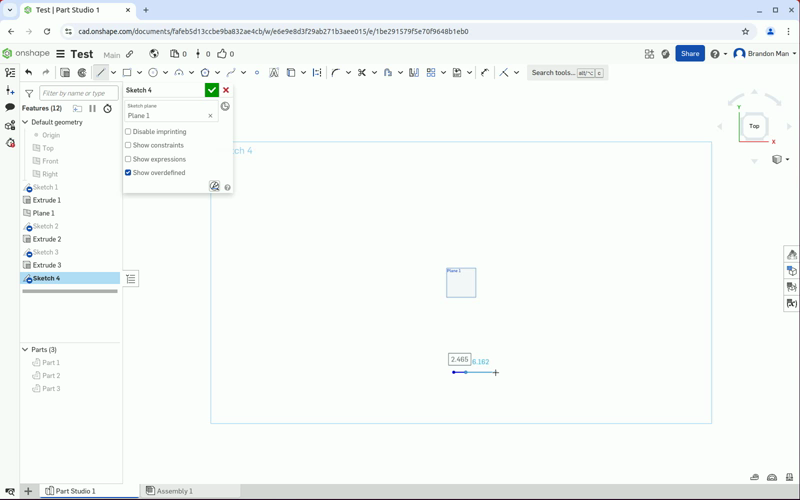
mouse_move(465, 359)
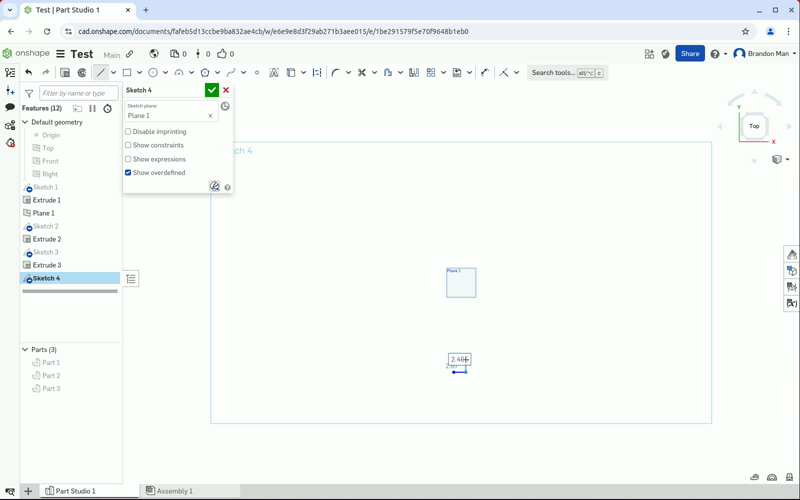
click(465, 359)
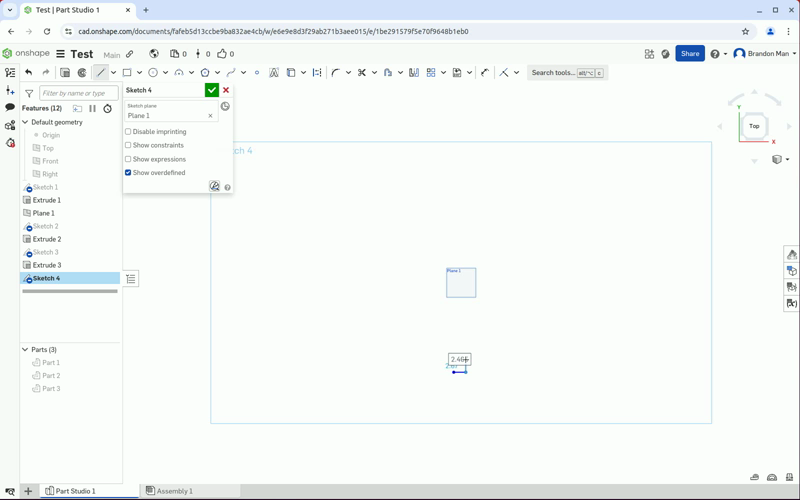
key_up(shift)
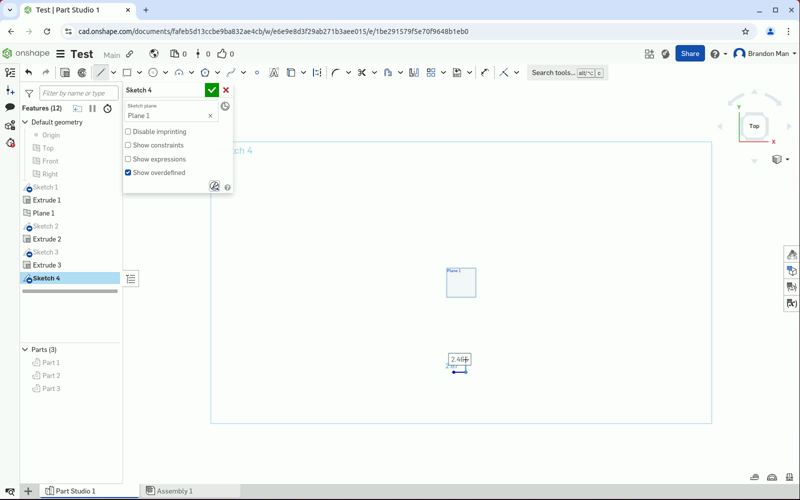
key_down(shift)
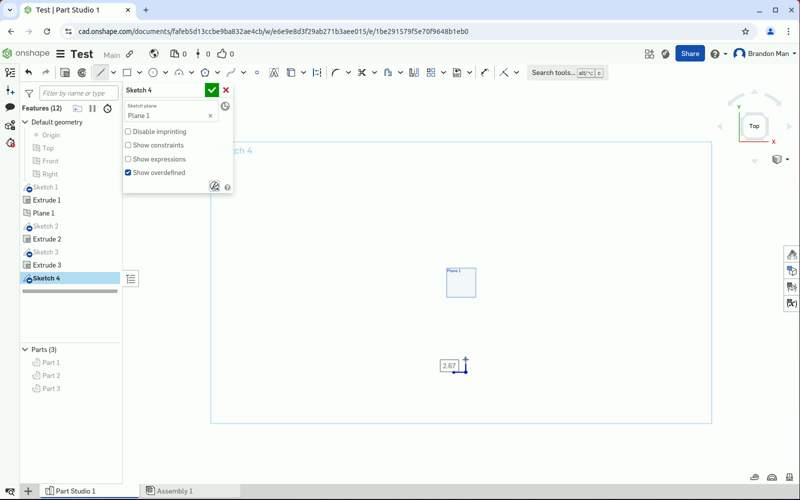
mouse_move(495, 359)
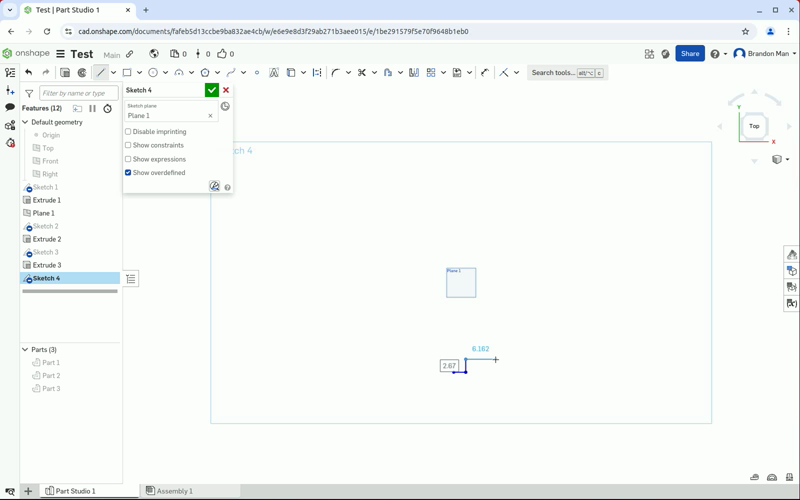
mouse_move(453, 359)
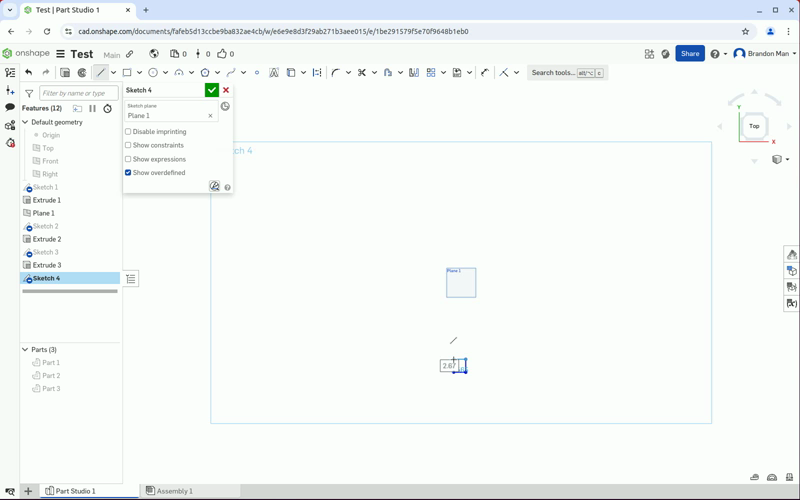
click(453, 359)
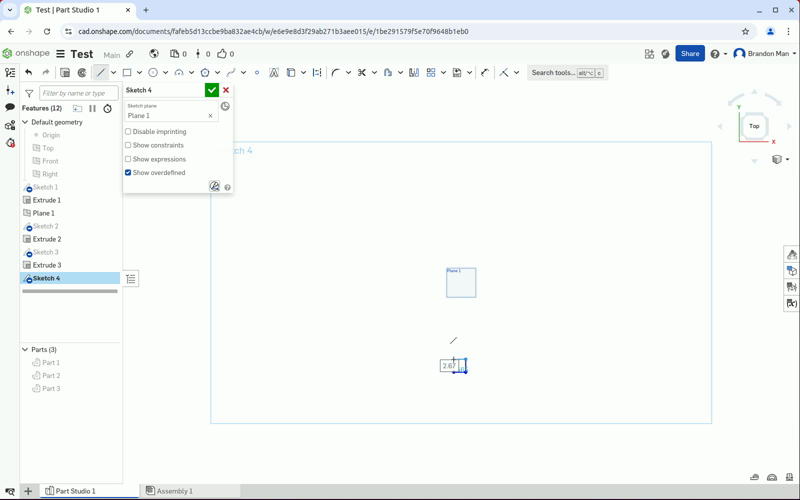
key_up(shift)
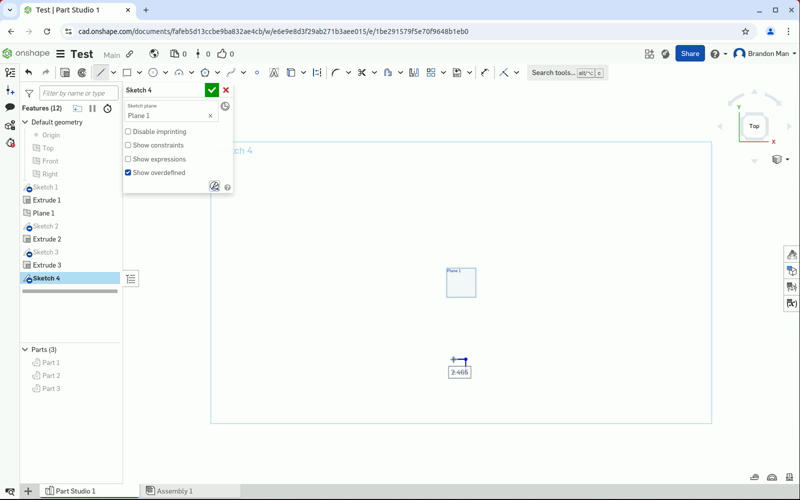
mouse_move(483, 359)
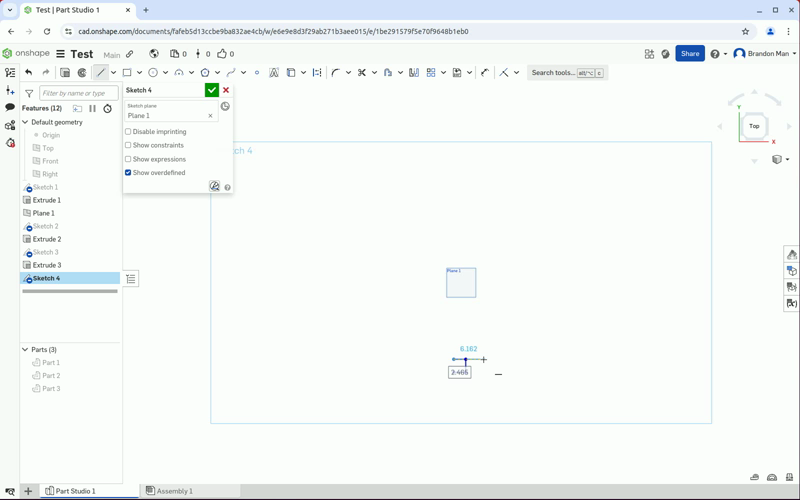
key_down(shift)
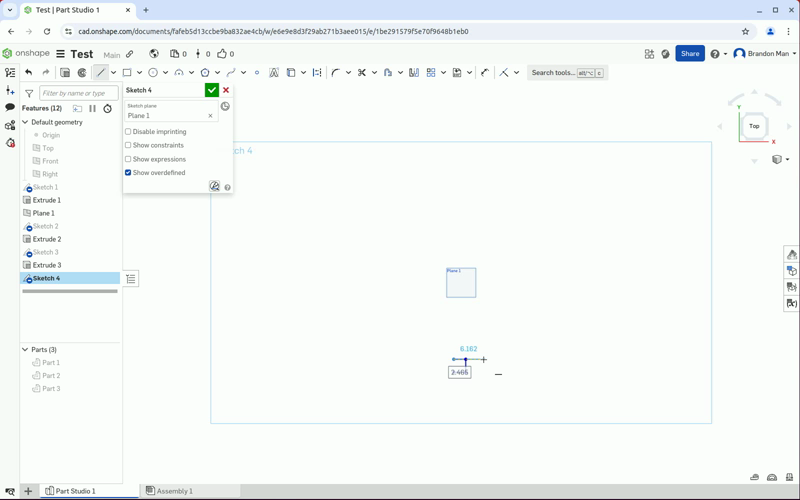
mouse_move(453, 372)
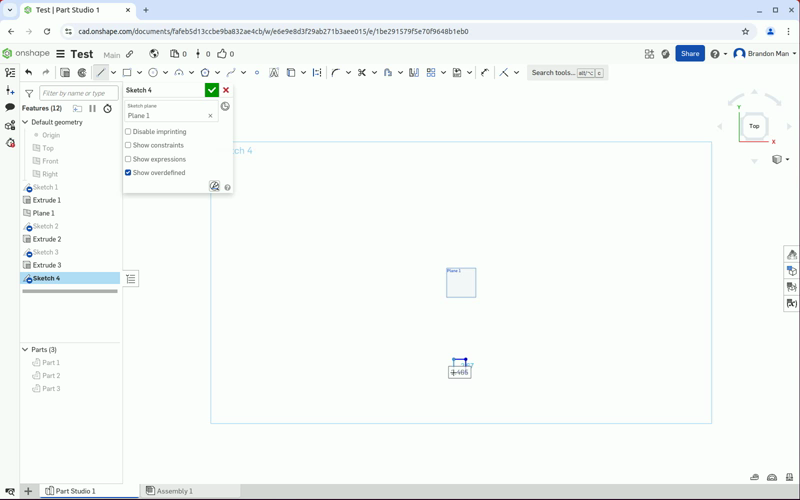
key_up(shift)
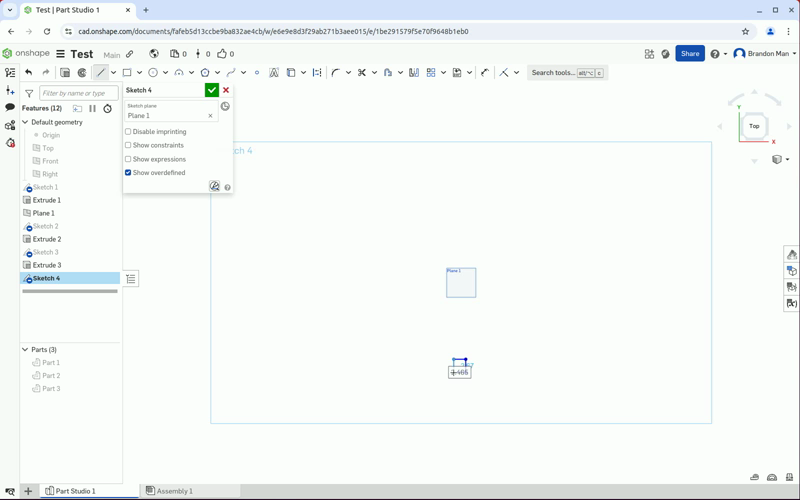
click(453, 372)
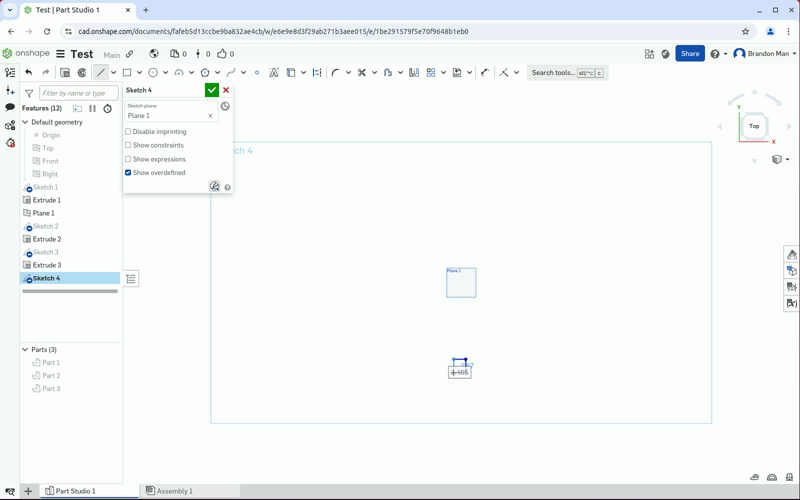
key(esc)
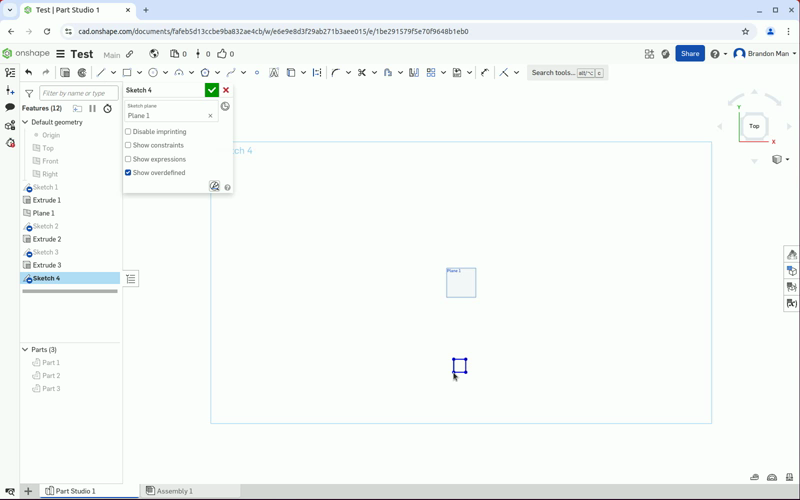
mouse_move(459, 367)
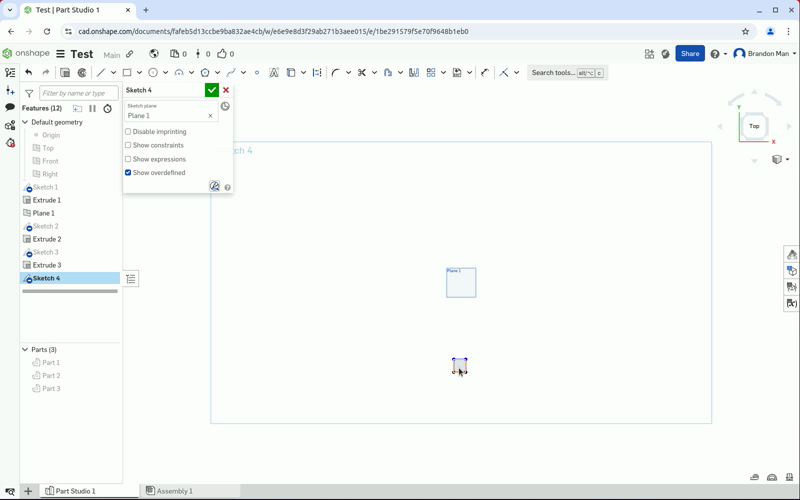
scroll(6)
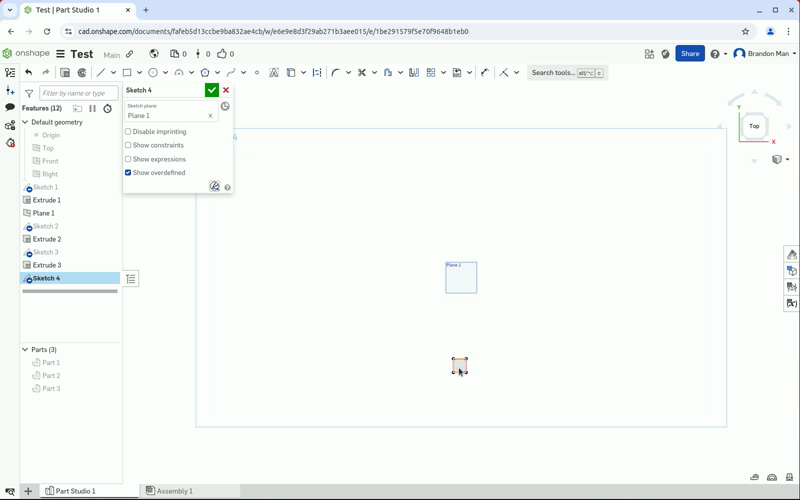
scroll(6)
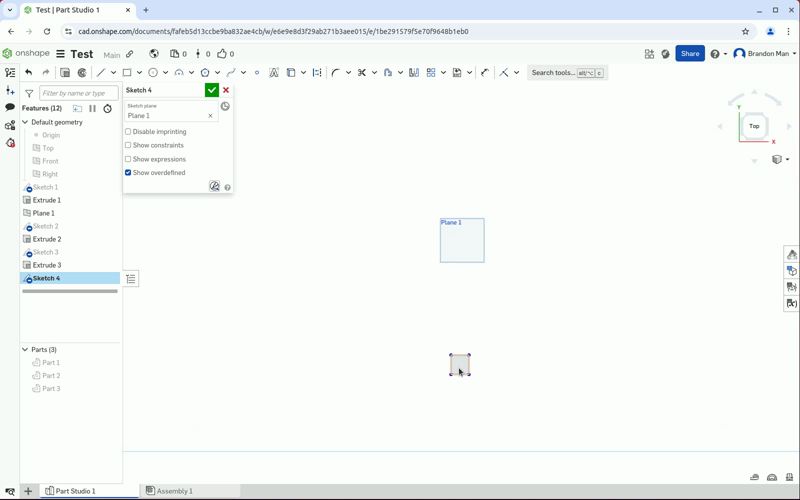
scroll(6)
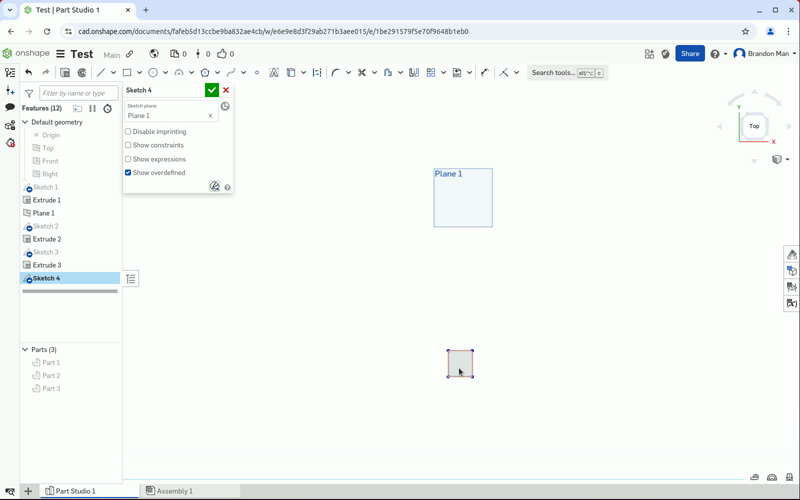
scroll(6)
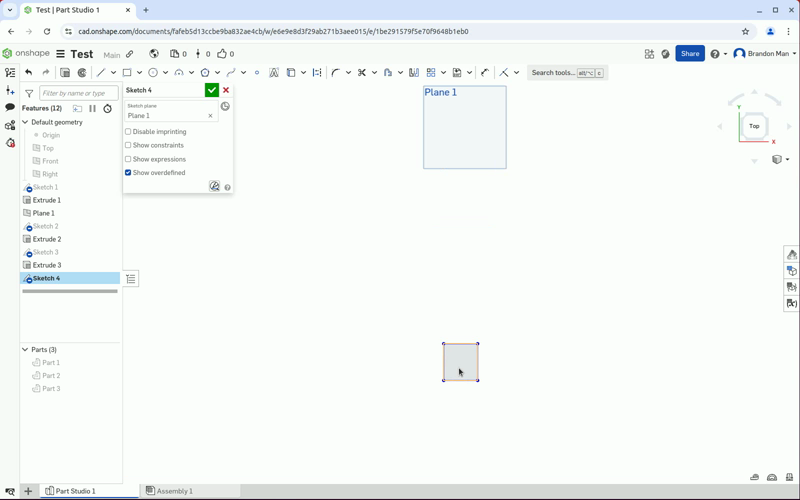
scroll(6)
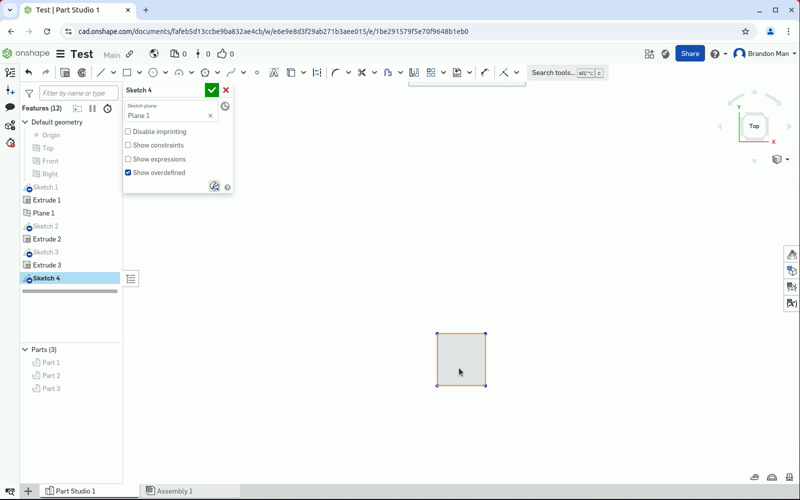
scroll(6)
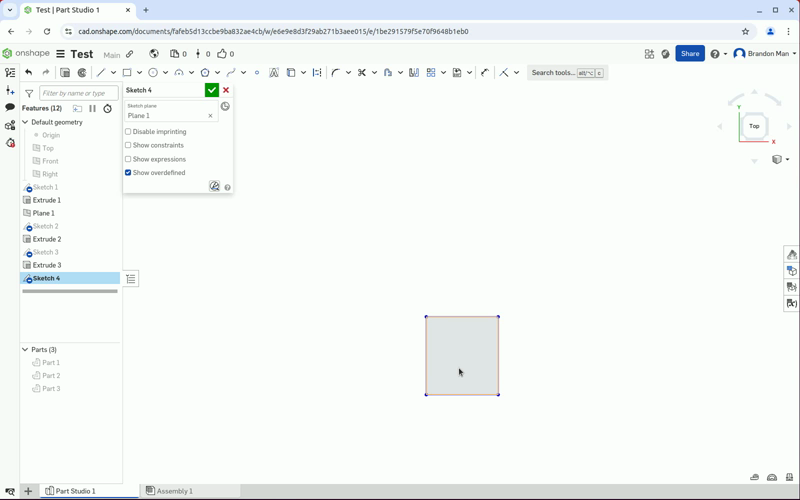
scroll(6)
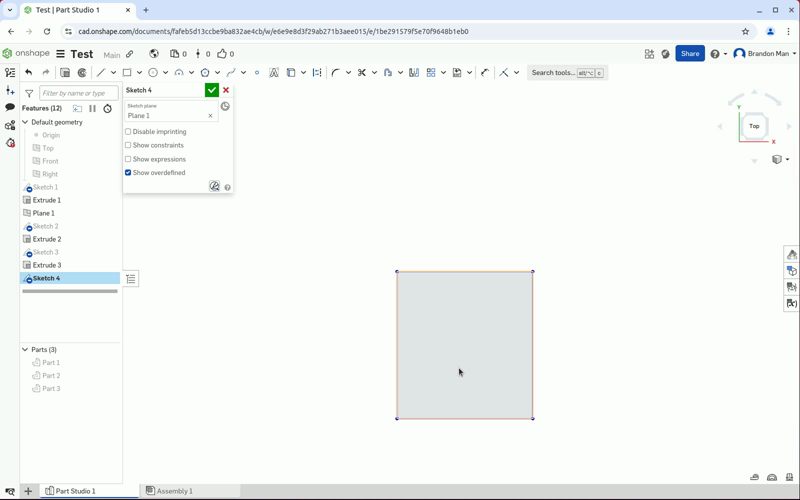
click(459, 367)
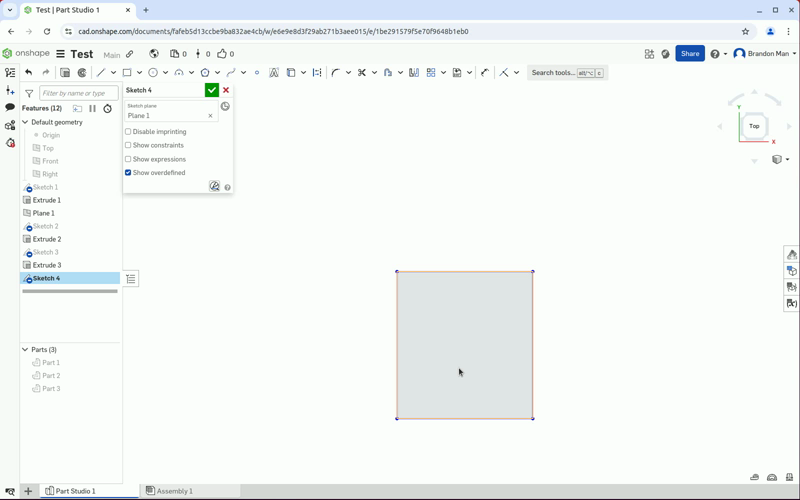
scroll(-6)
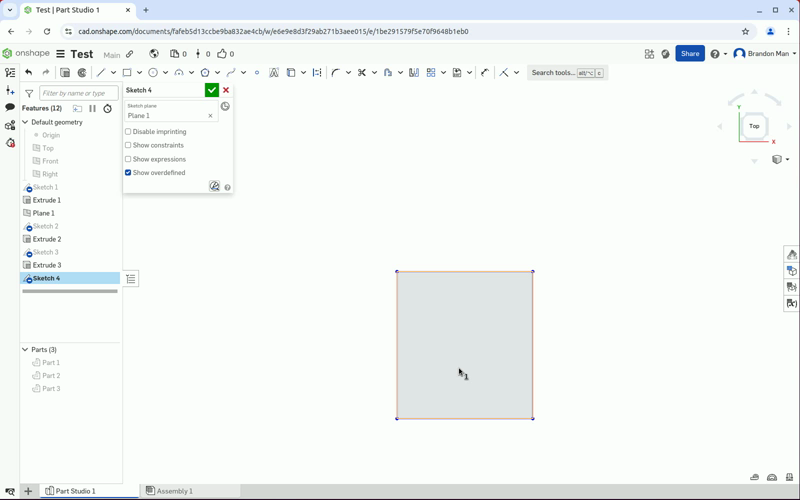
scroll(-6)
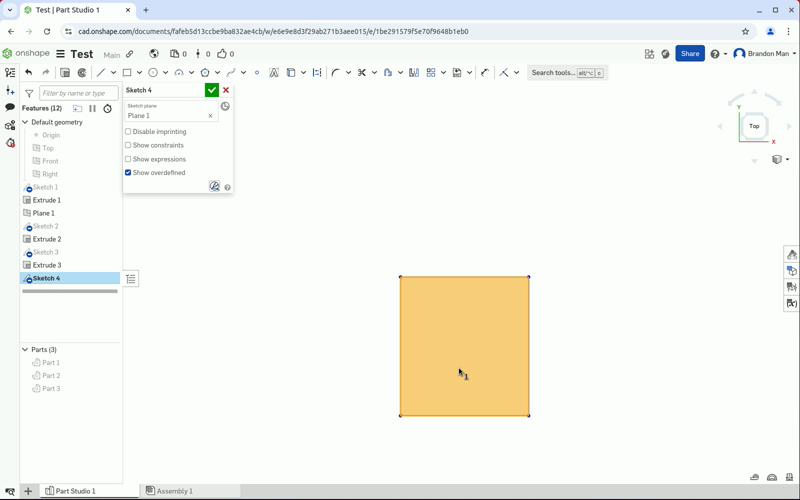
scroll(-6)
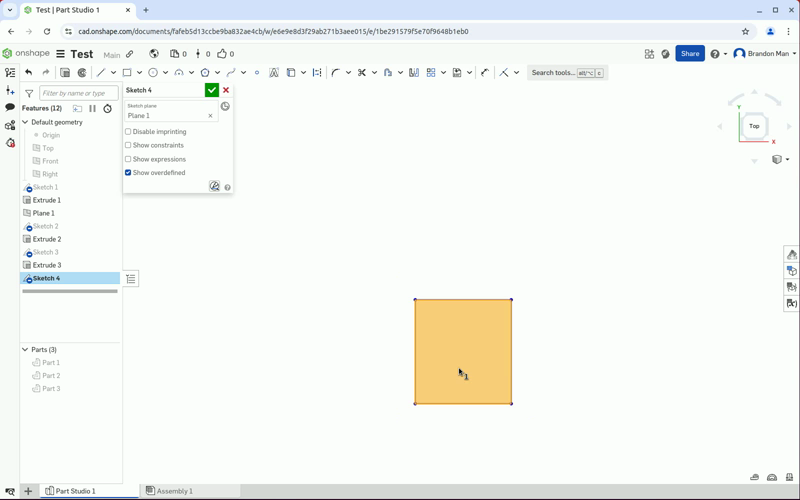
scroll(-6)
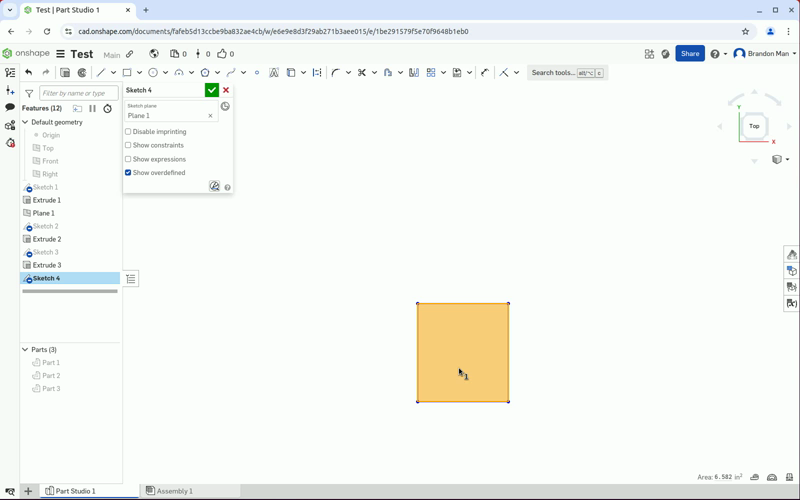
scroll(-6)
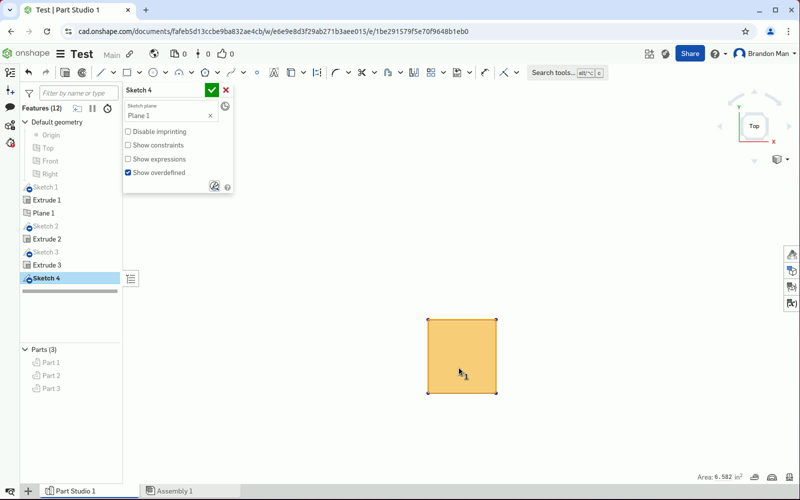
scroll(-6)
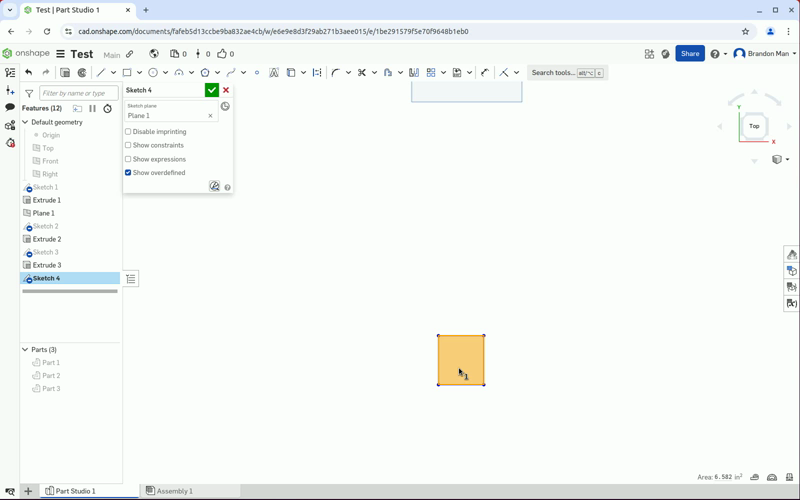
scroll(-6)
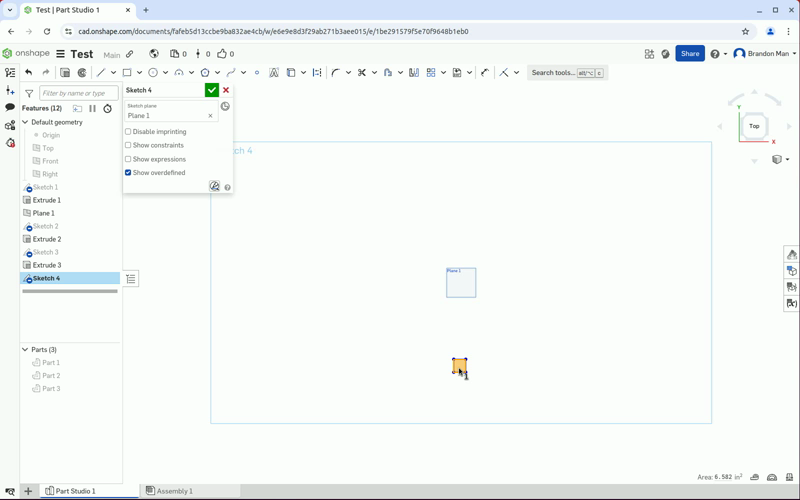
mouse_move(73, 352)
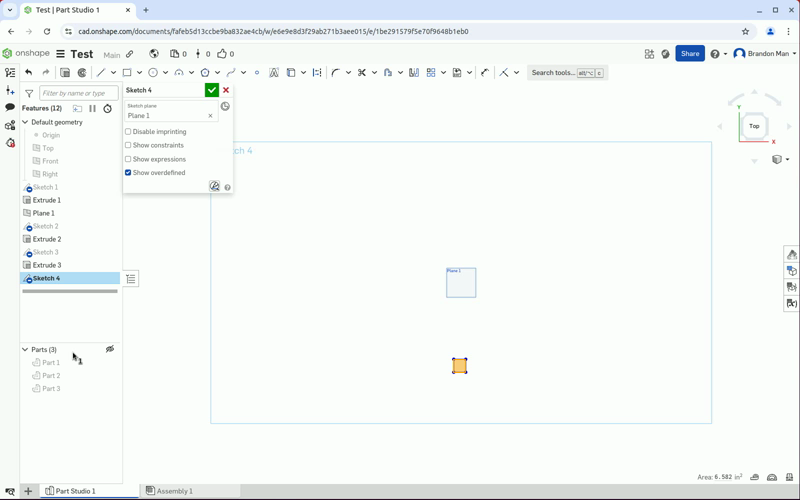
key(shift+y)
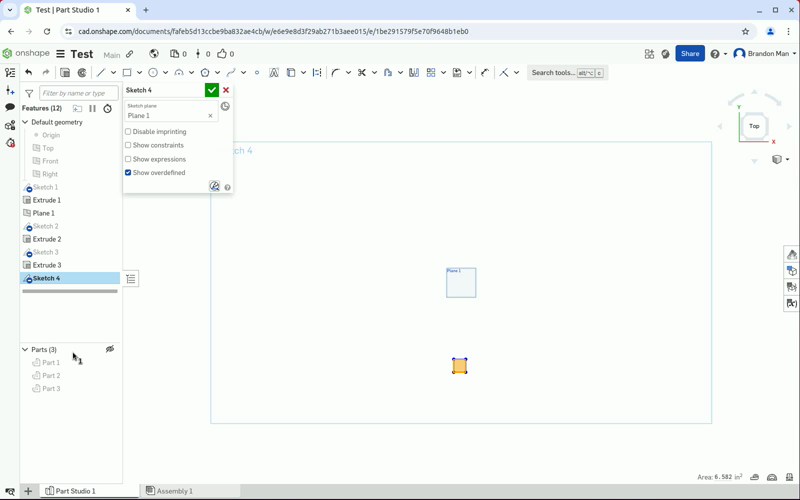
key(shift+e)
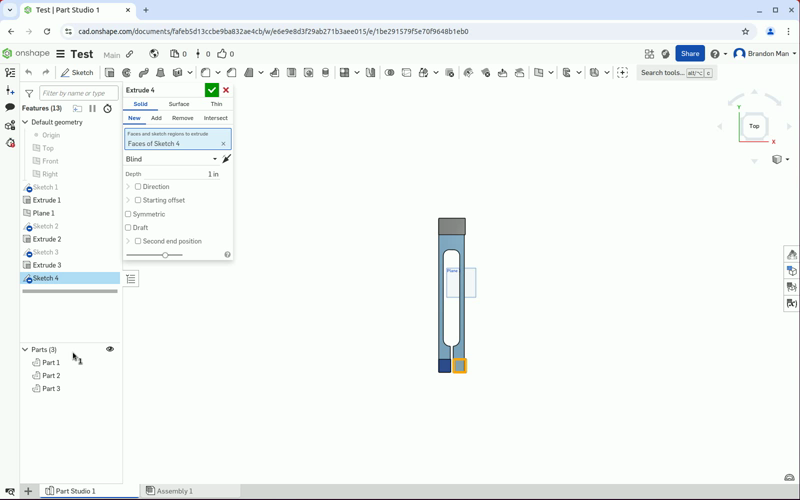
mouse_move(143, 106)
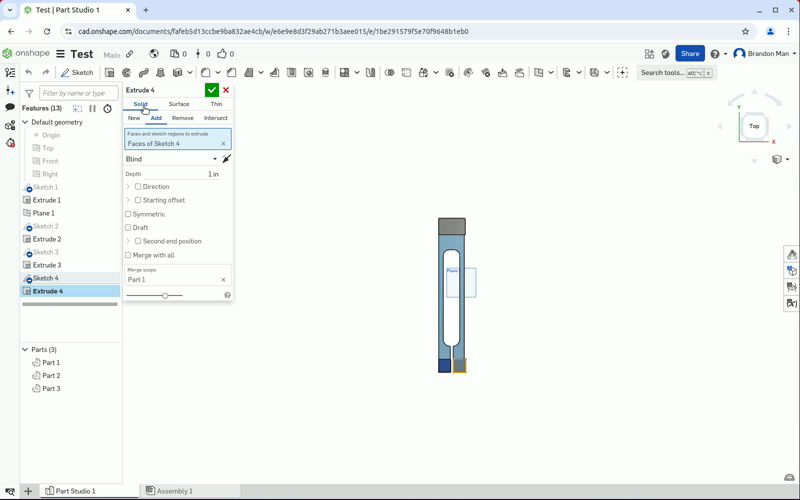
click(143, 106)
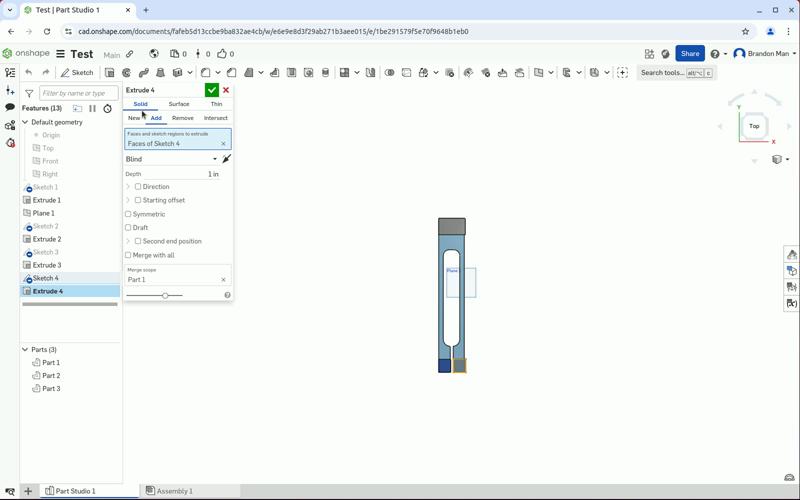
mouse_move(137, 120)
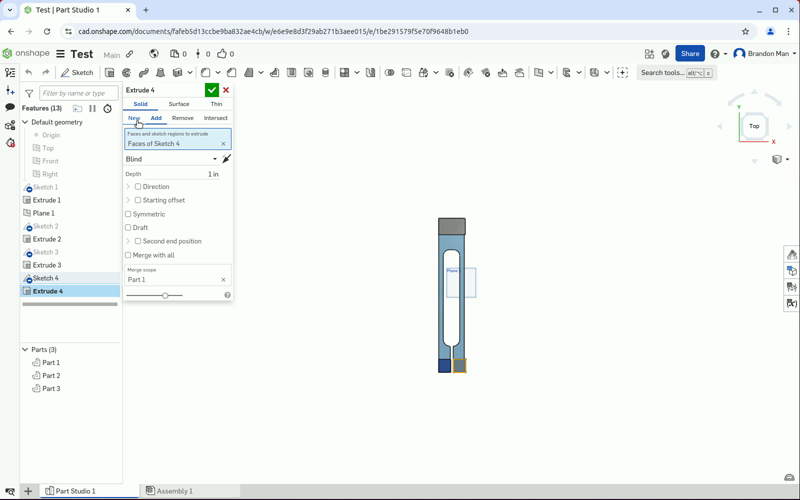
click(137, 120)
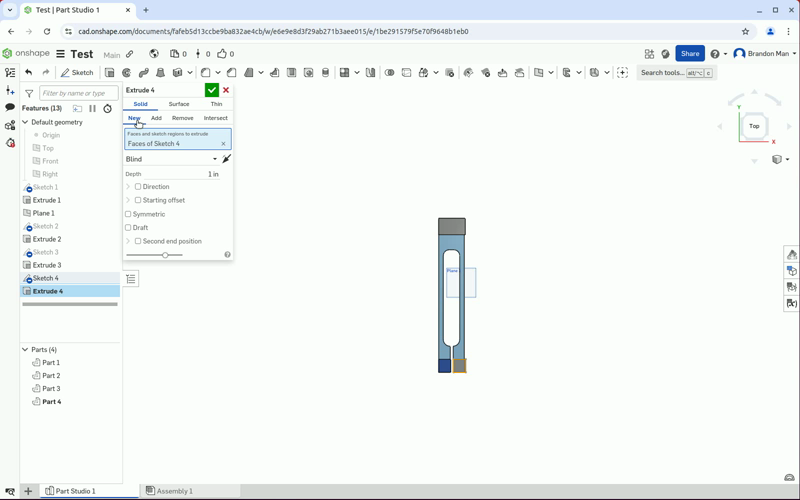
key(tab, 4)
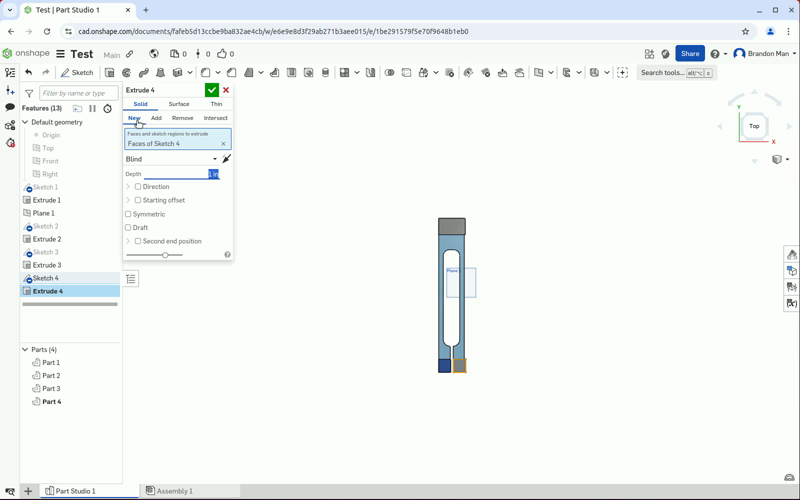
text(19.738)
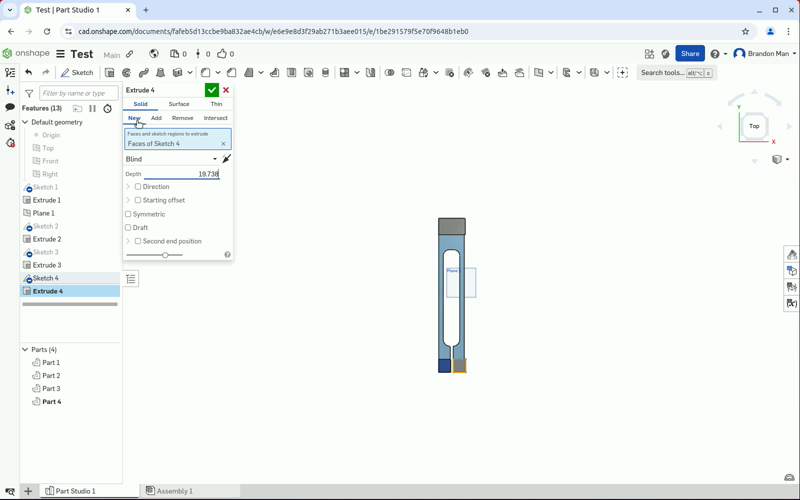
key(enter)
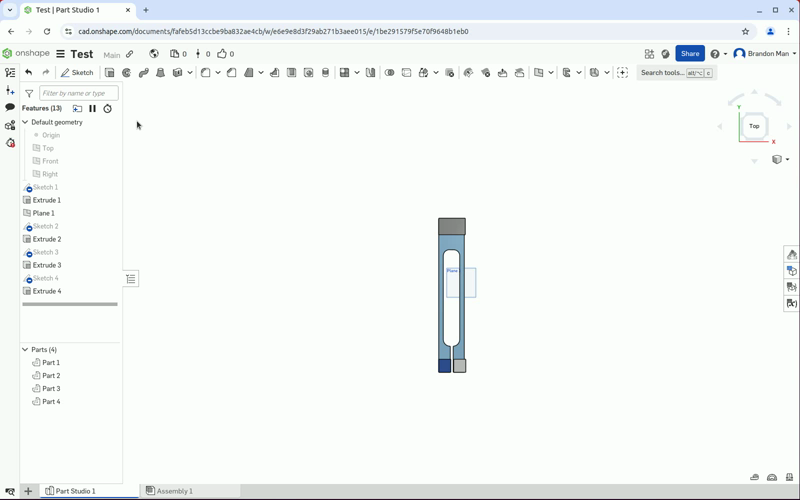
key(shift+h)
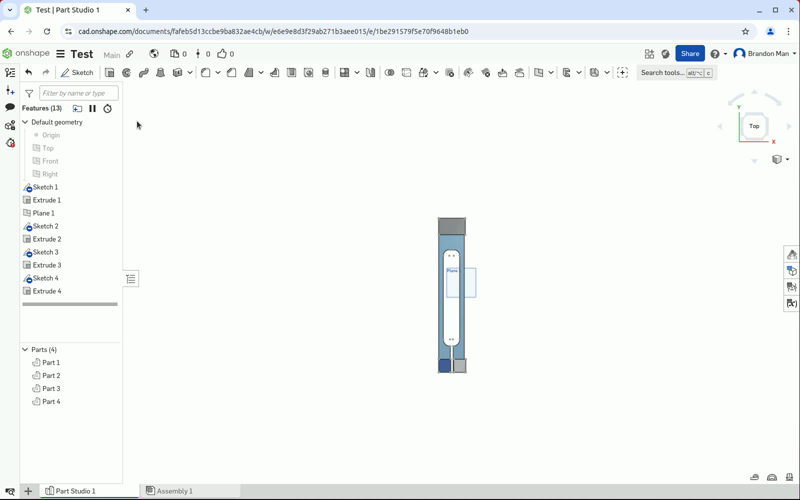
key(shift+h)
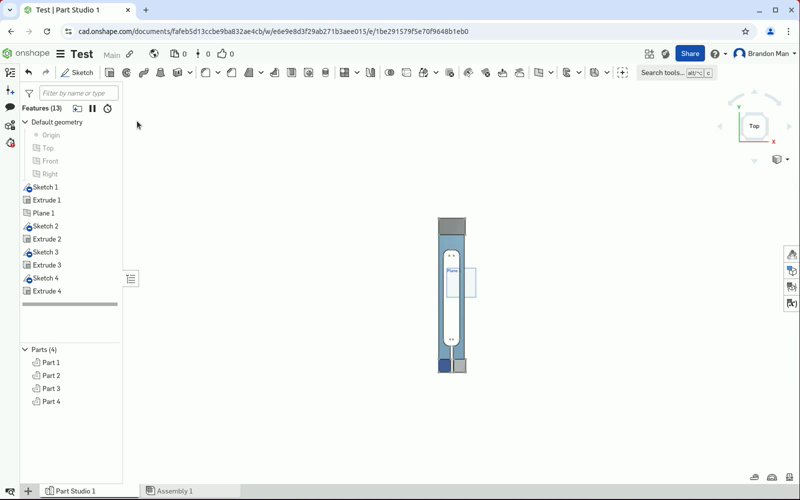
key(shift+7)
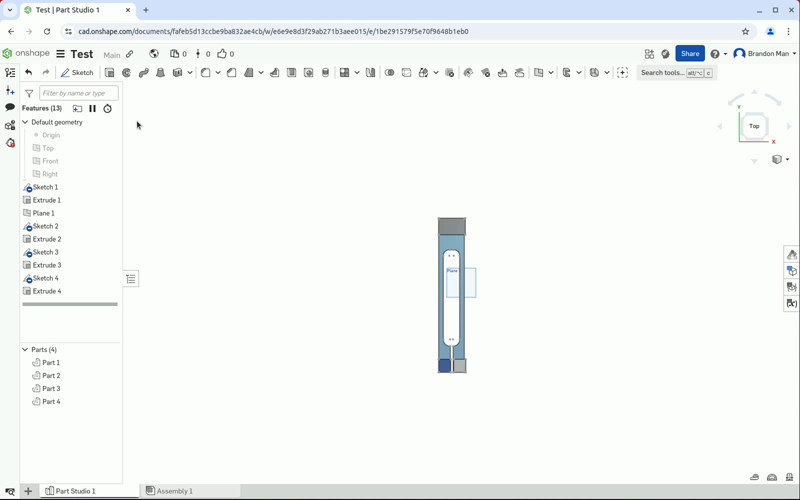
key(up, 3)
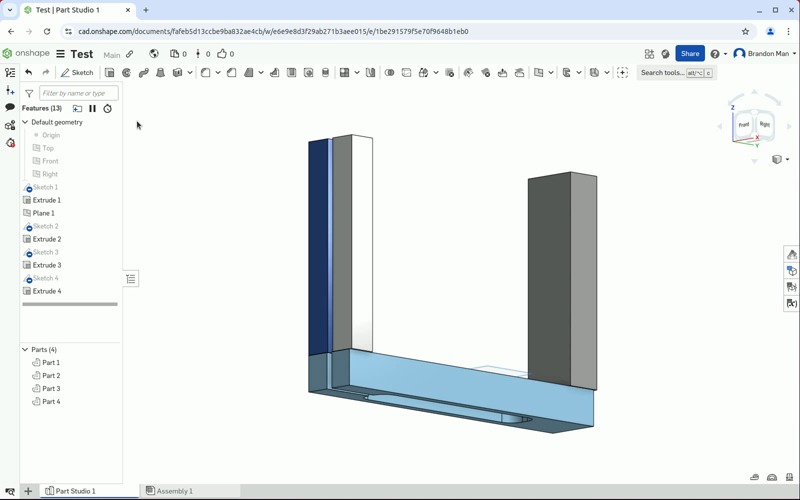
key(left, 3)
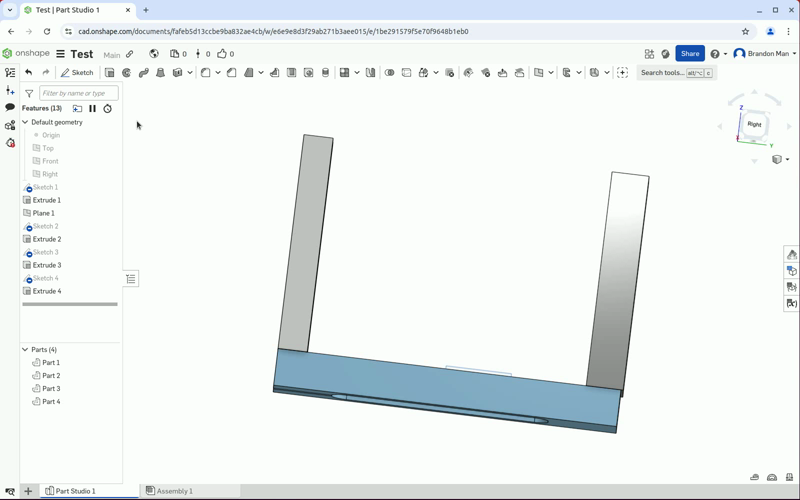
key(right, 3)
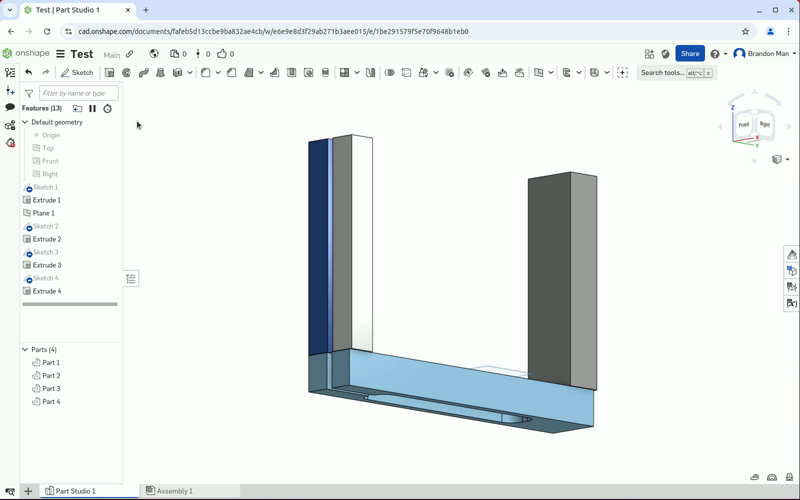
key(down, 3)
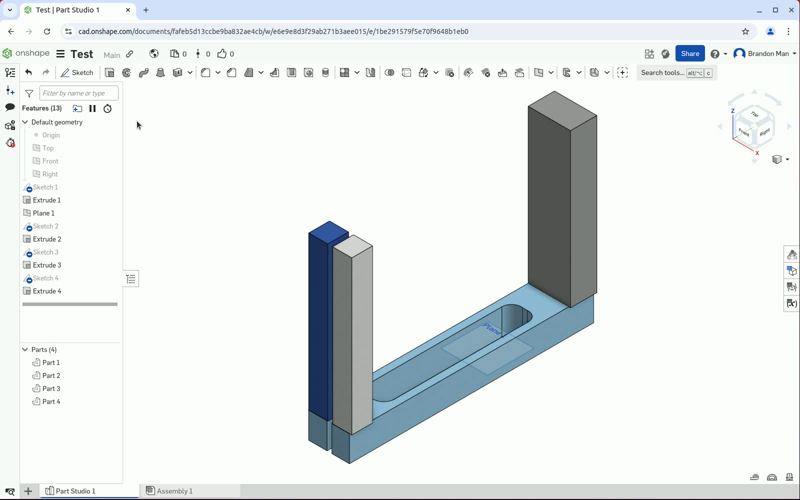
mouse_move(73, 189)
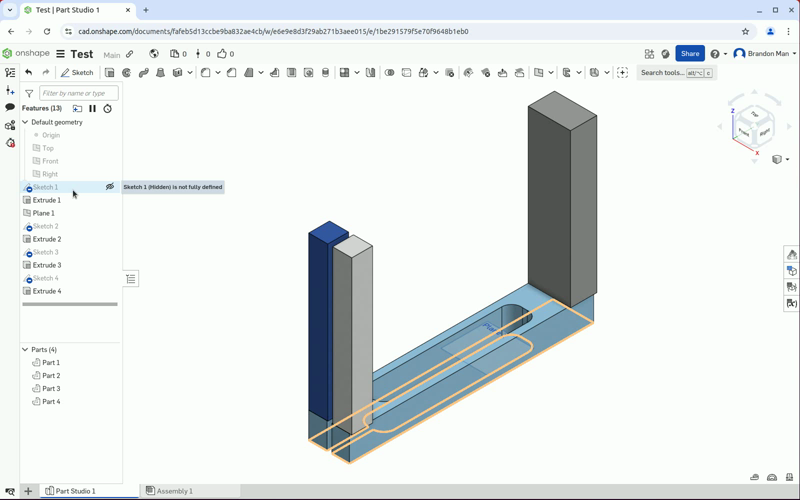
click(73, 189)